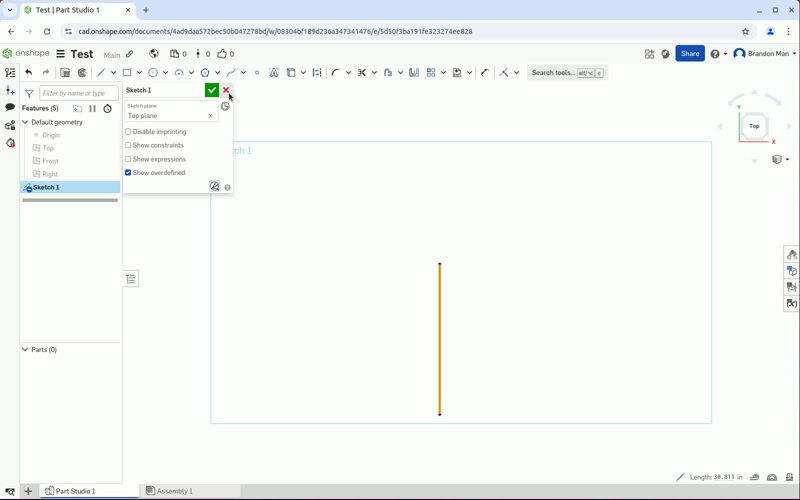
key(shift+h)
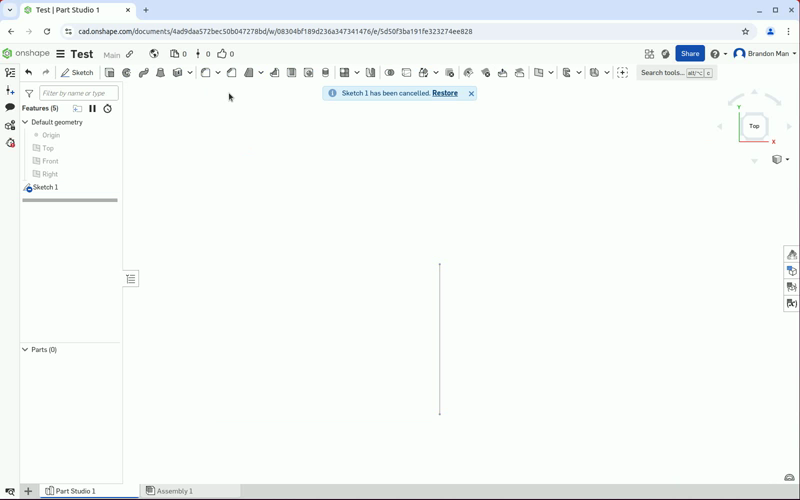
key(shift+s)
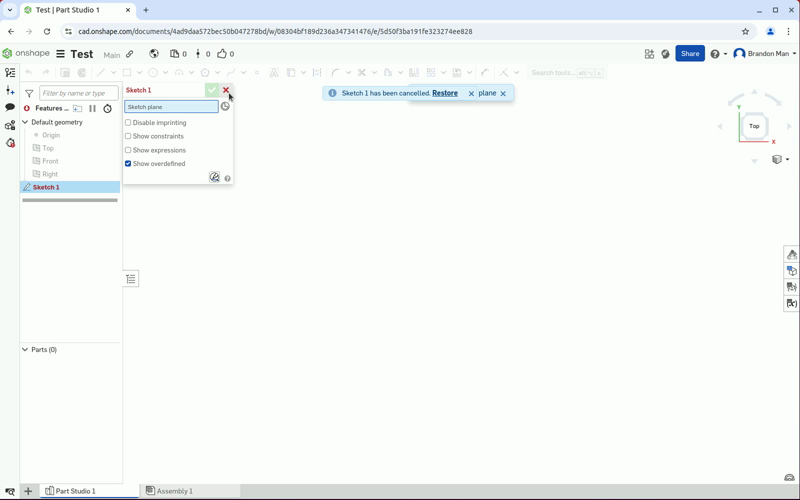
mouse_move(73, 150)
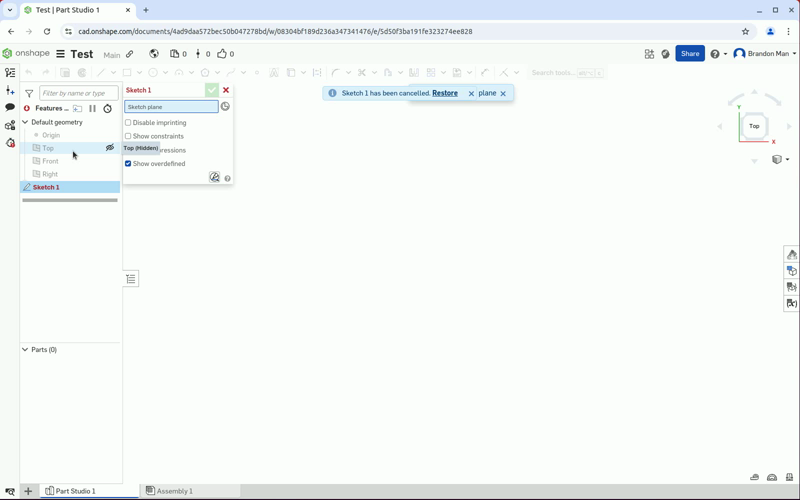
click(73, 150)
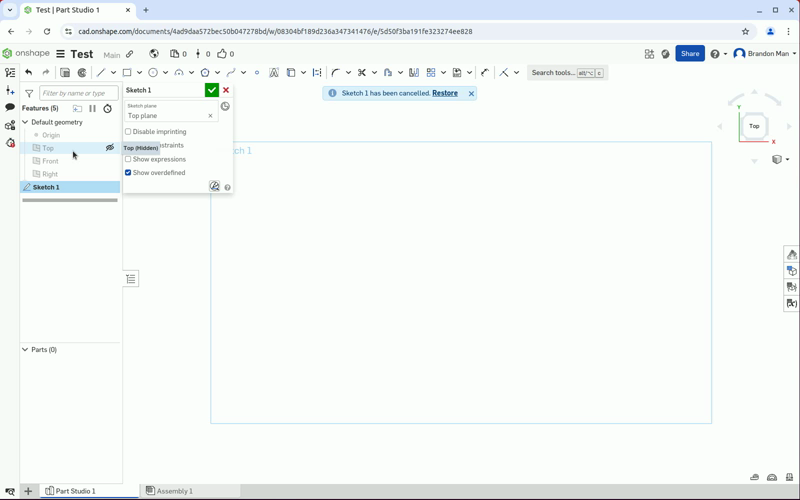
mouse_move(73, 352)
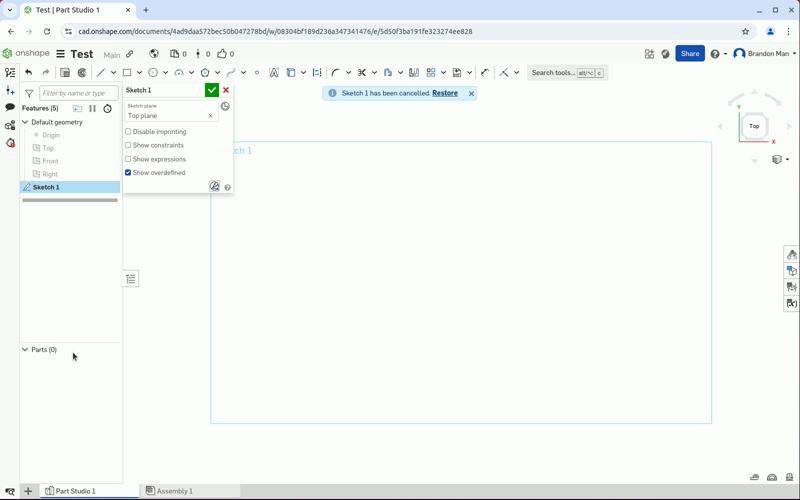
key(y)
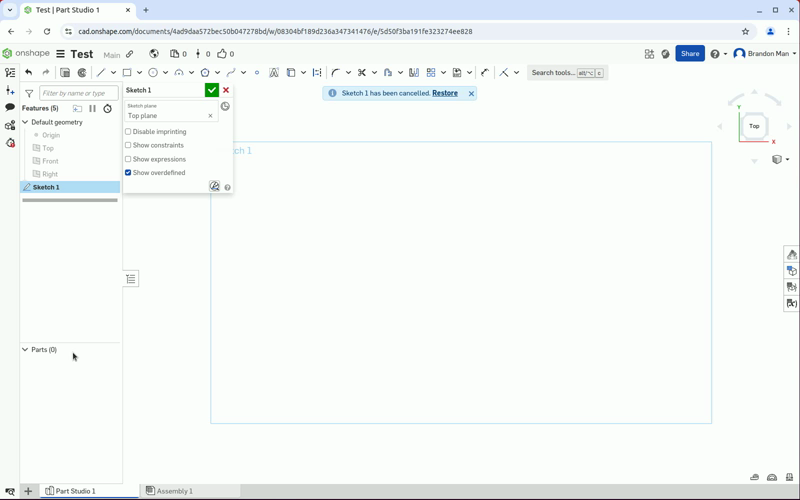
key(l)
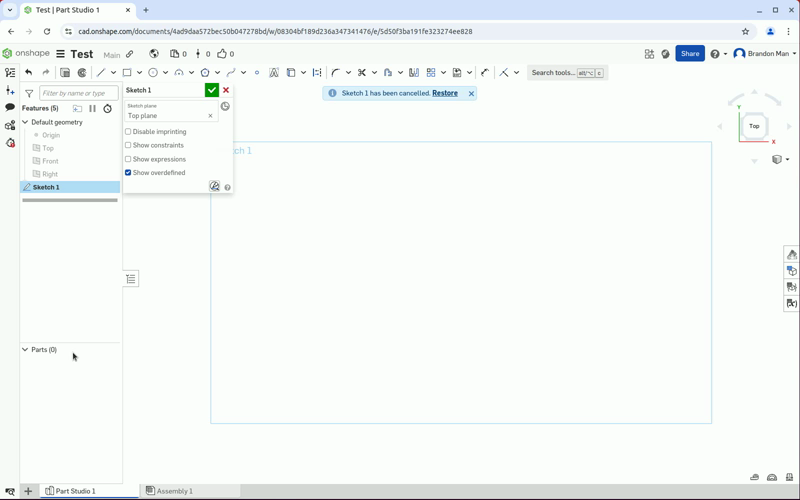
key_down(shift)
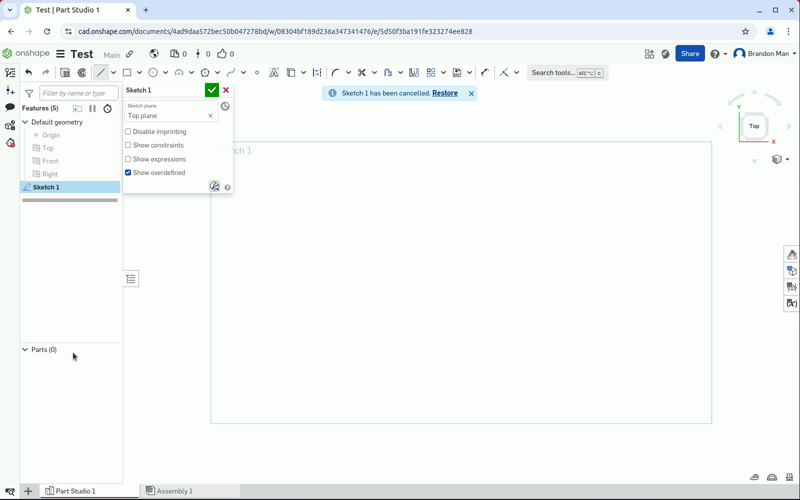
mouse_move(376, 329)
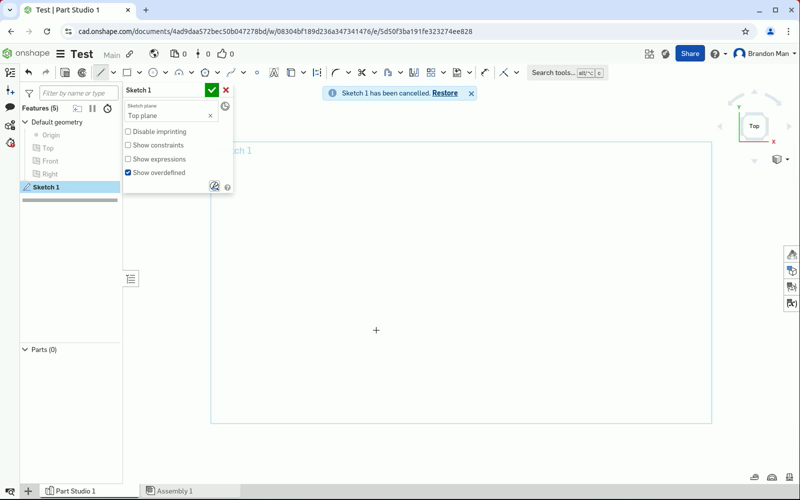
click(376, 329)
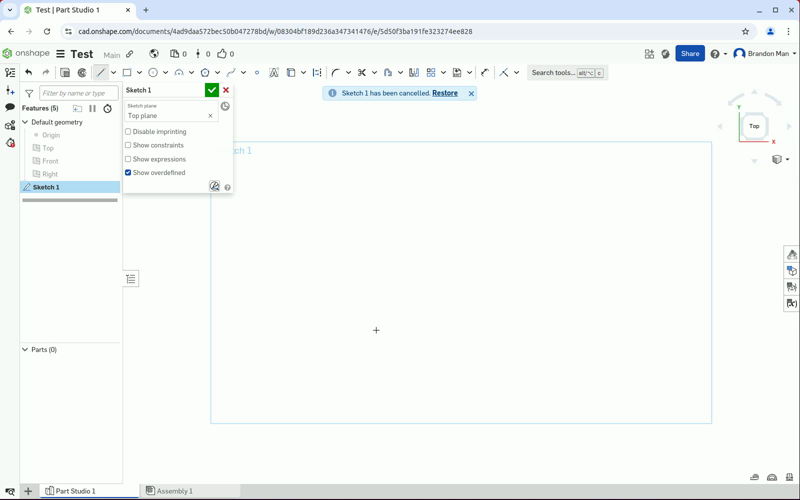
key_up(shift)
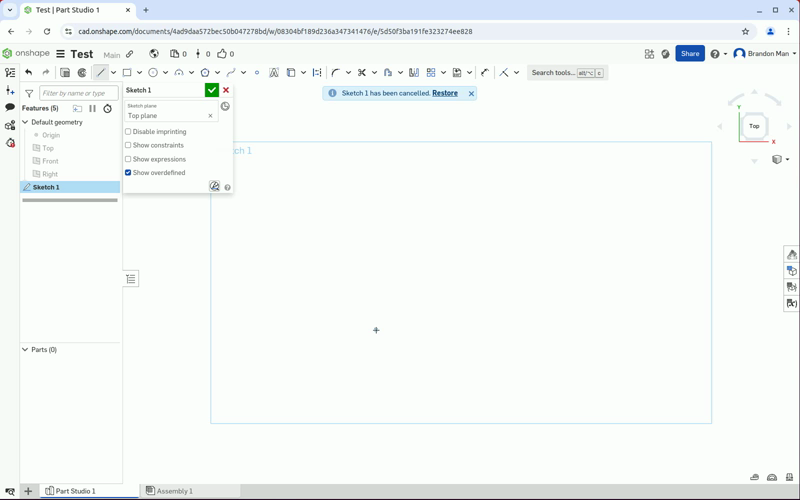
key_down(shift)
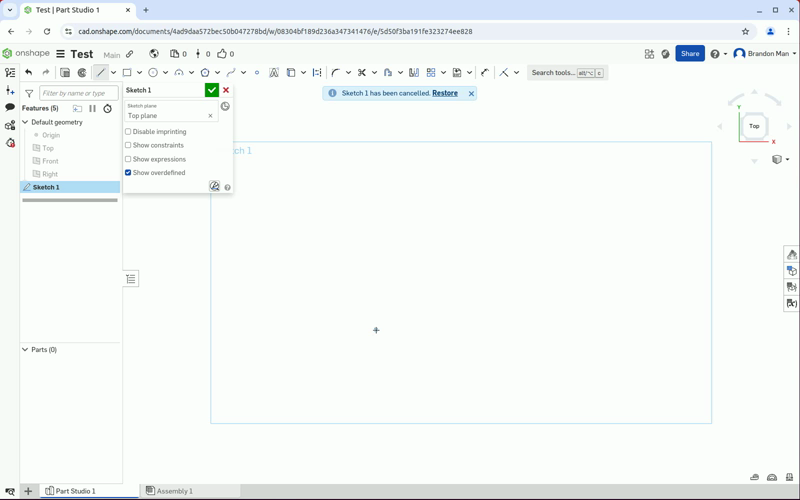
mouse_move(544, 329)
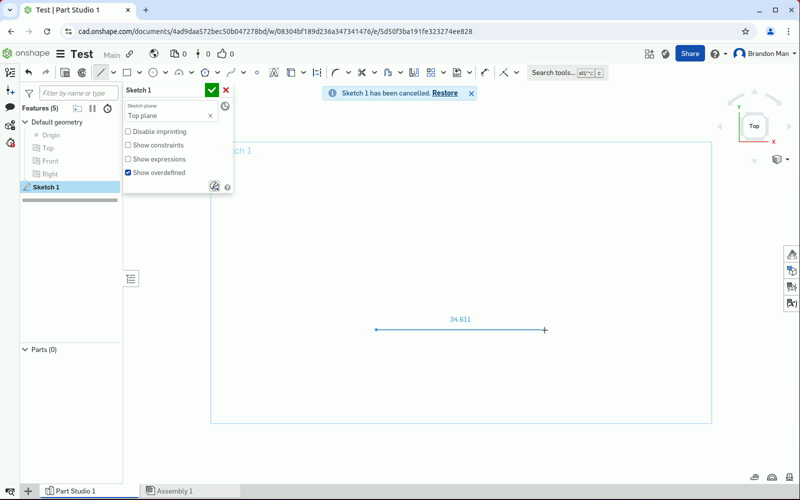
click(544, 329)
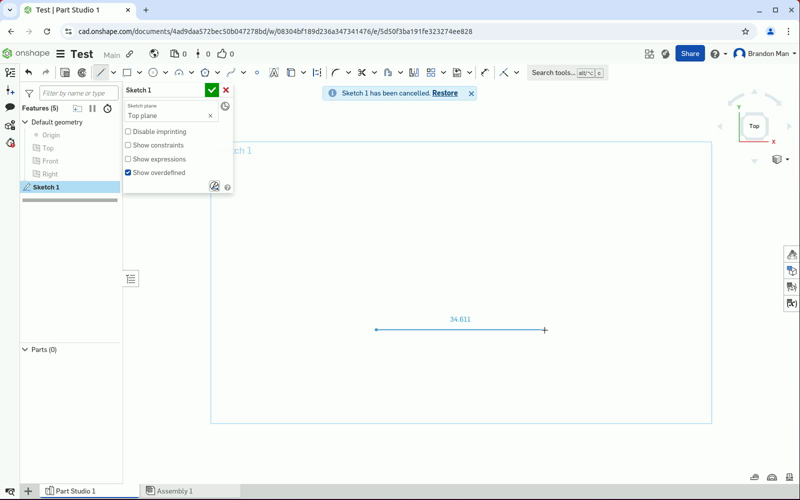
key_up(shift)
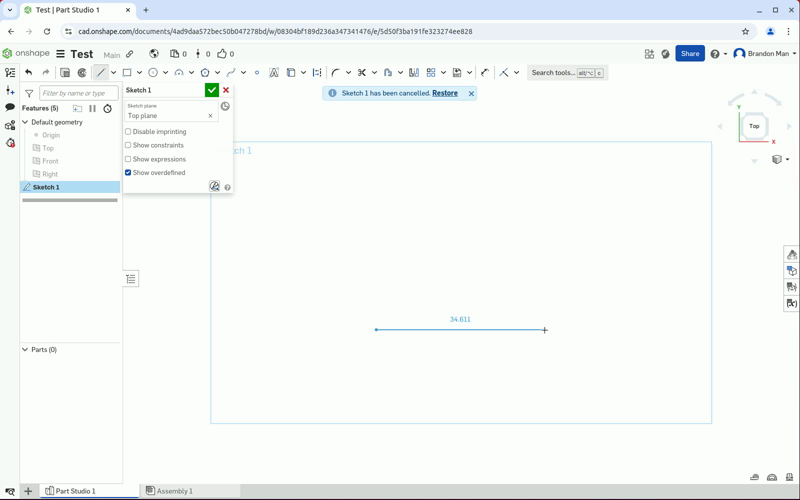
key_down(shift)
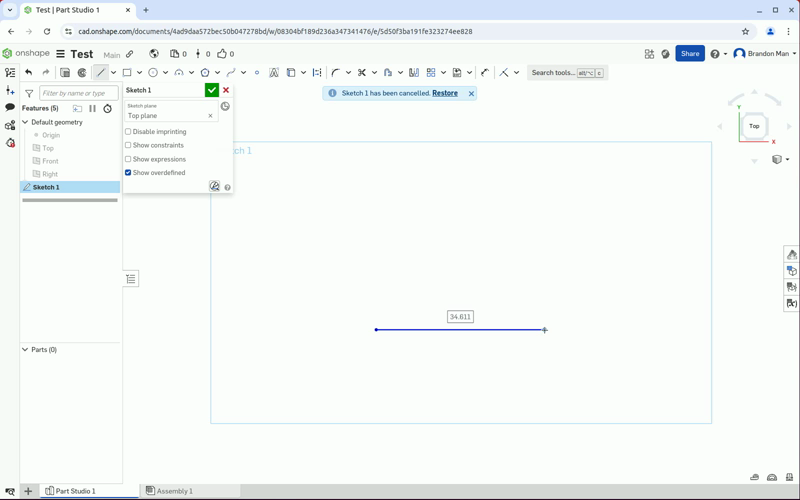
mouse_move(544, 235)
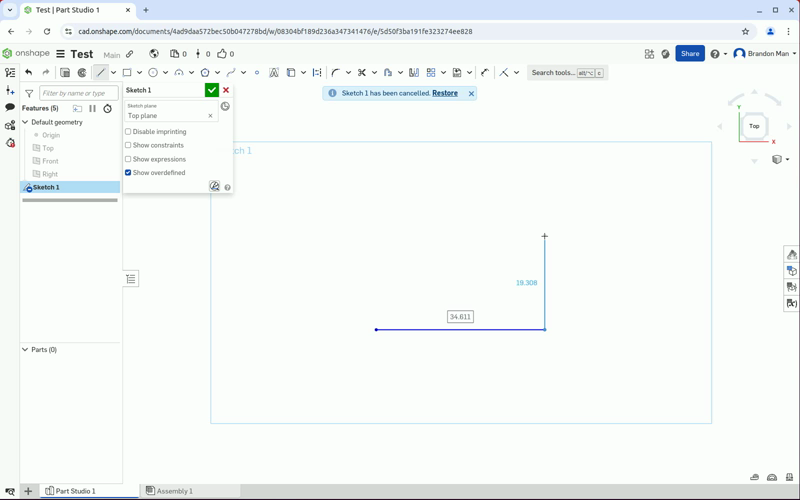
click(544, 235)
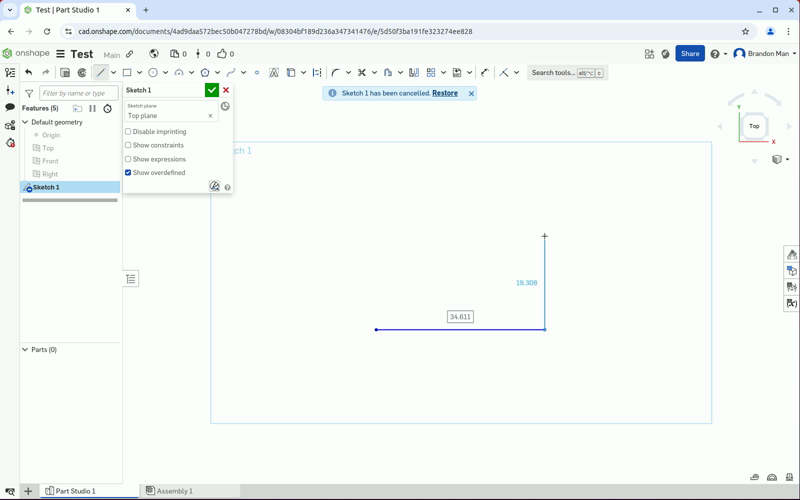
key_up(shift)
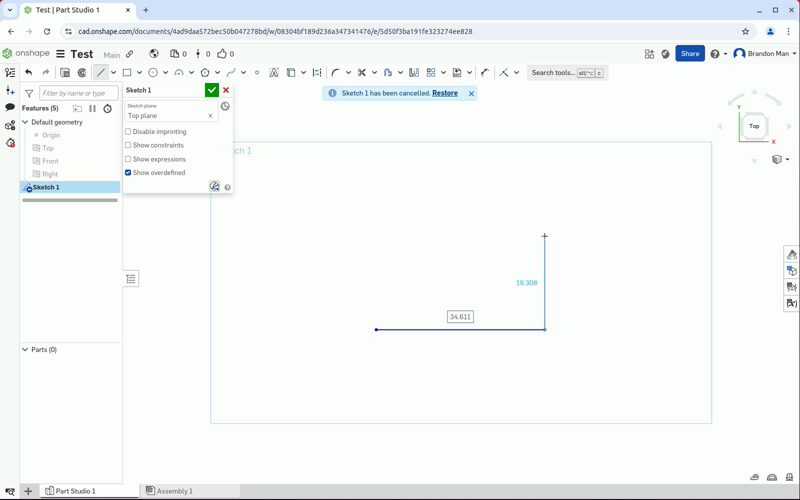
key_down(shift)
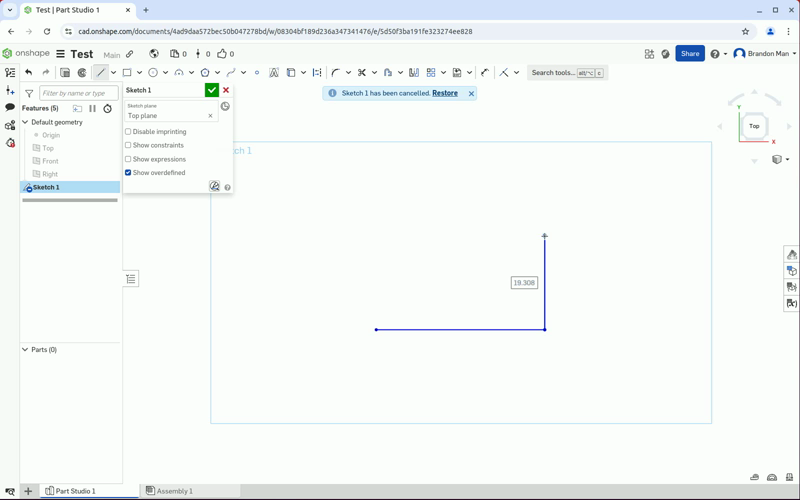
mouse_move(376, 235)
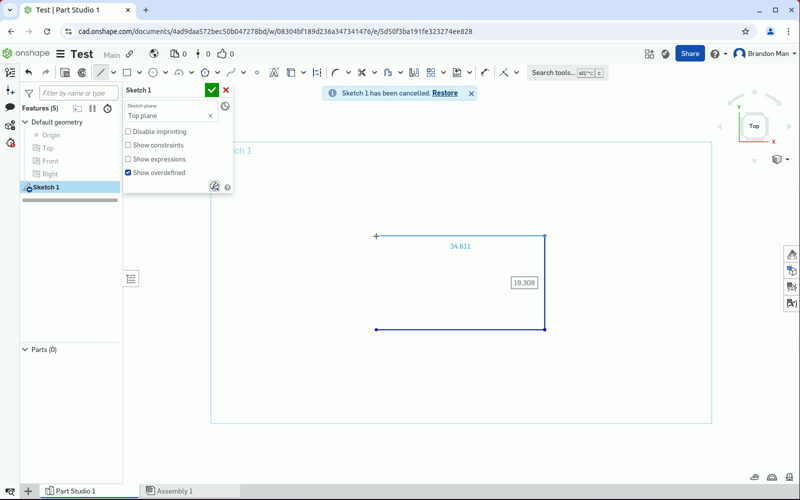
click(376, 235)
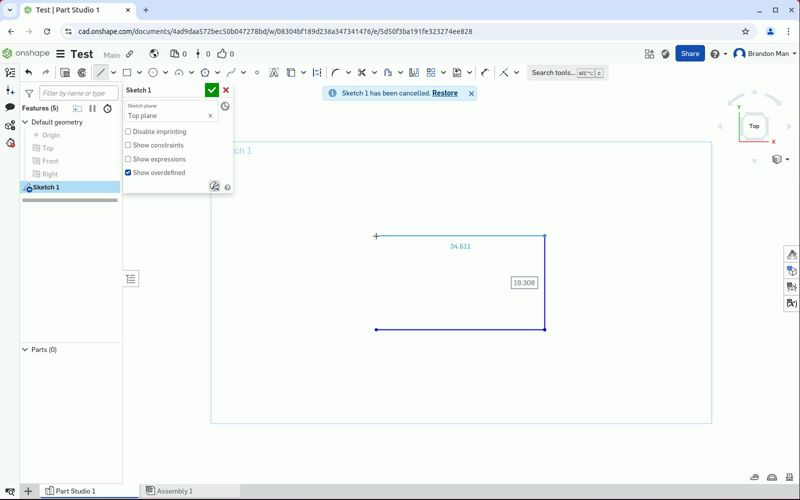
key_up(shift)
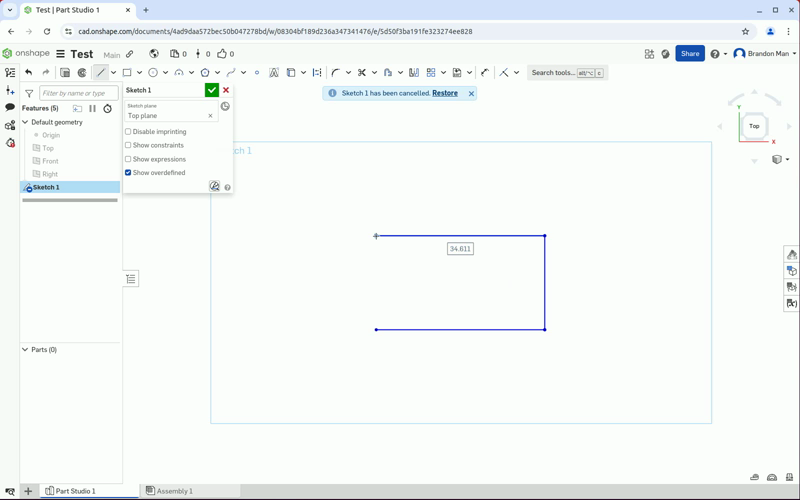
key_down(shift)
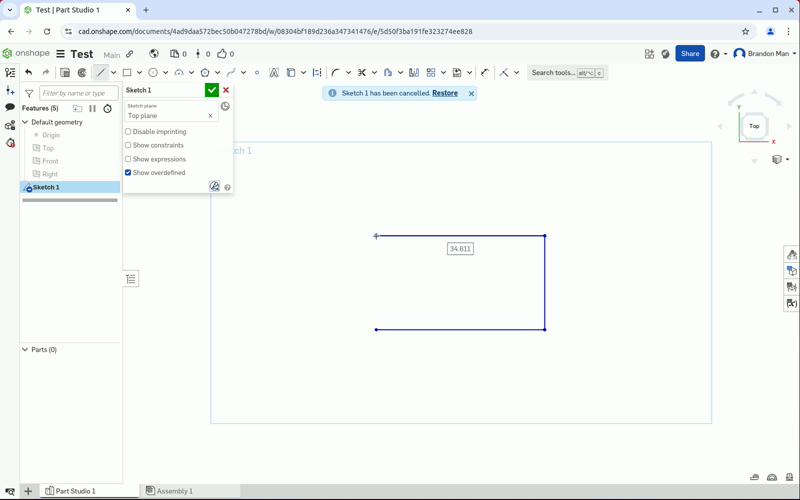
mouse_move(376, 329)
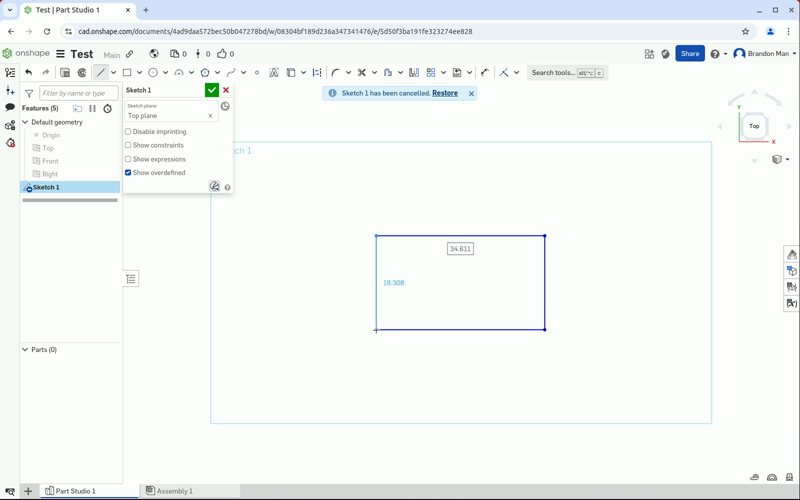
key_up(shift)
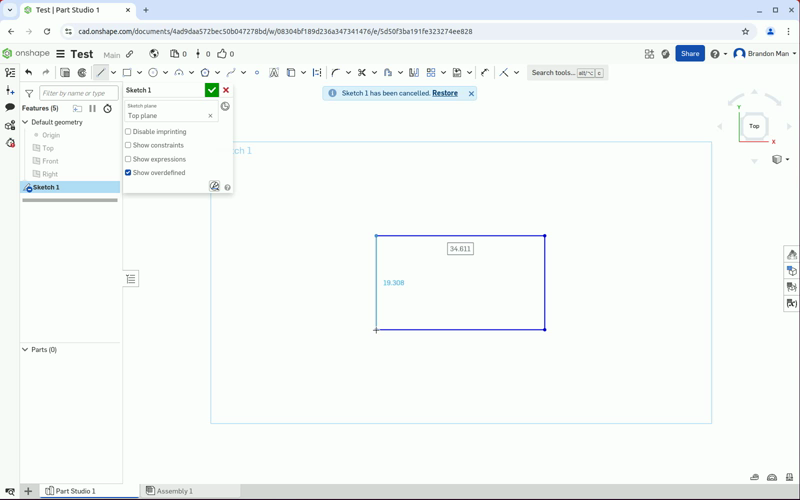
click(376, 329)
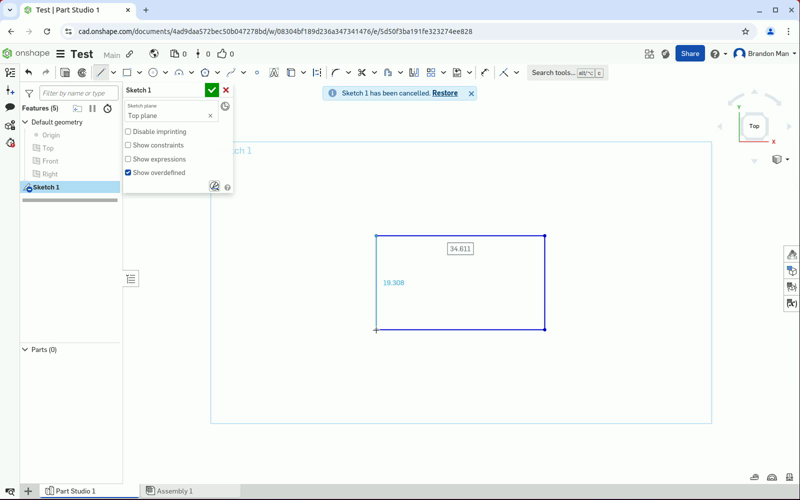
key(esc)
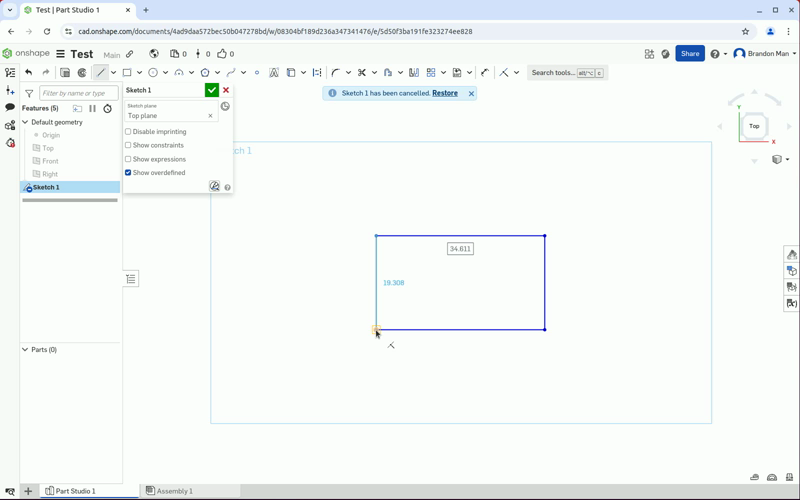
key(c)
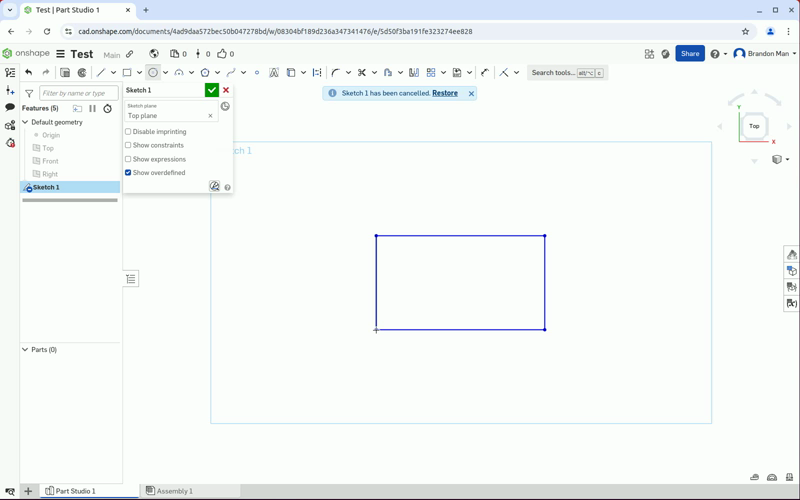
key_down(shift)
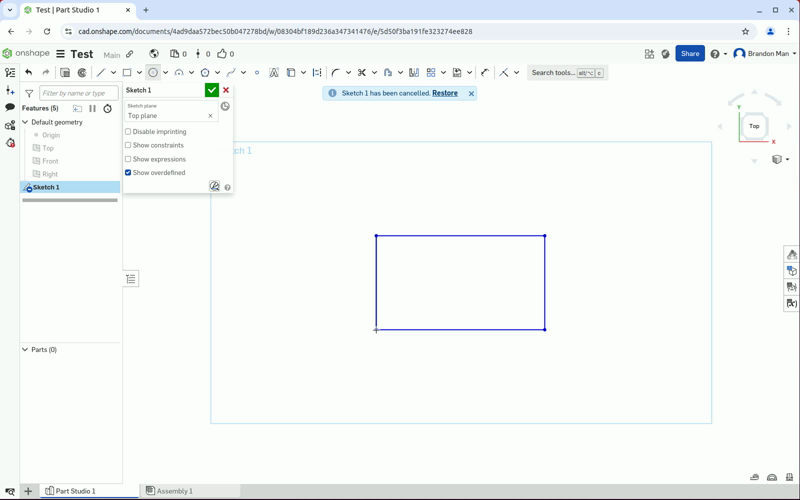
mouse_move(461, 283)
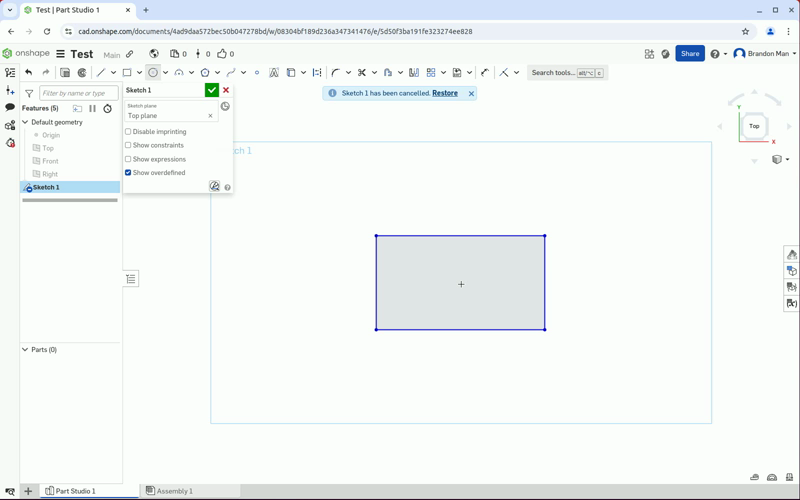
click(461, 283)
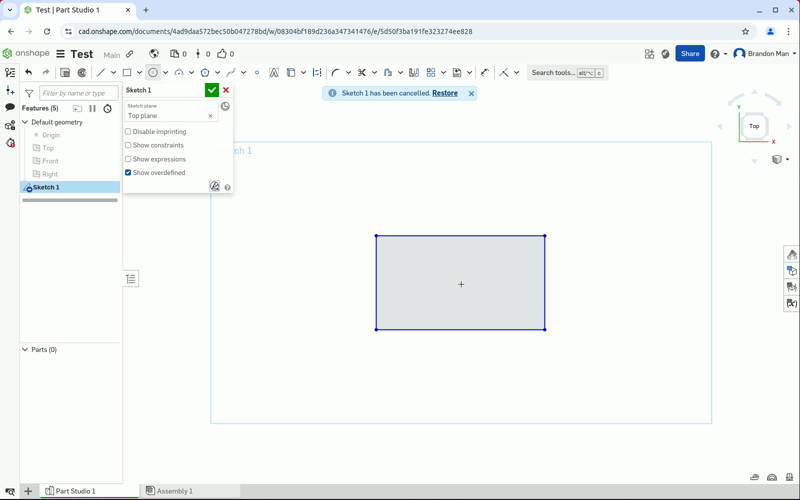
key_up(shift)
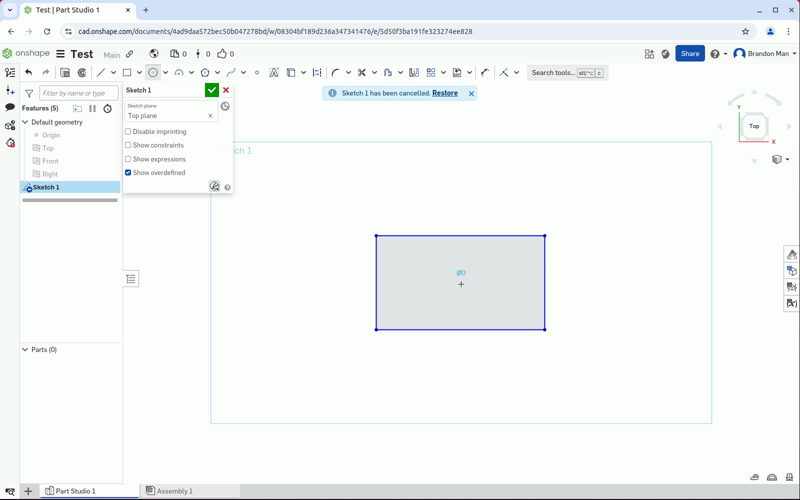
mouse_move(489, 283)
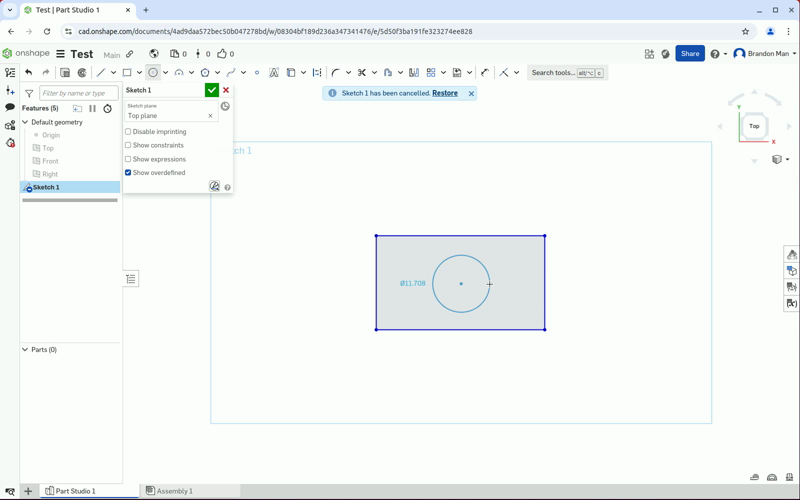
click(489, 283)
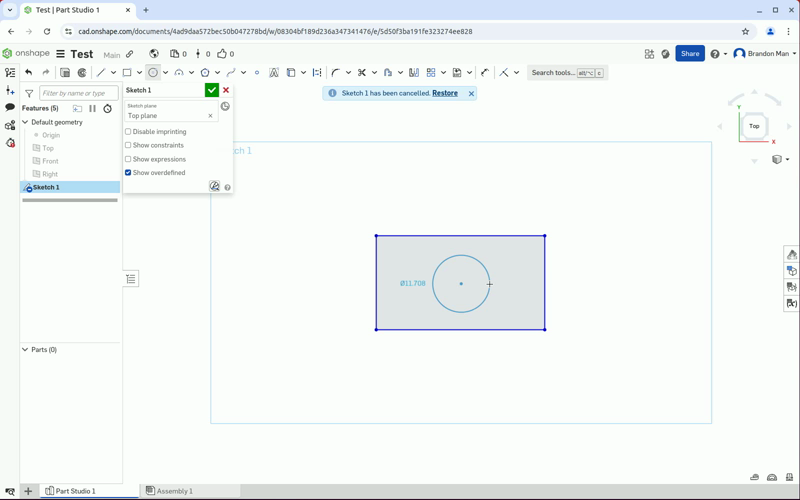
key(esc)
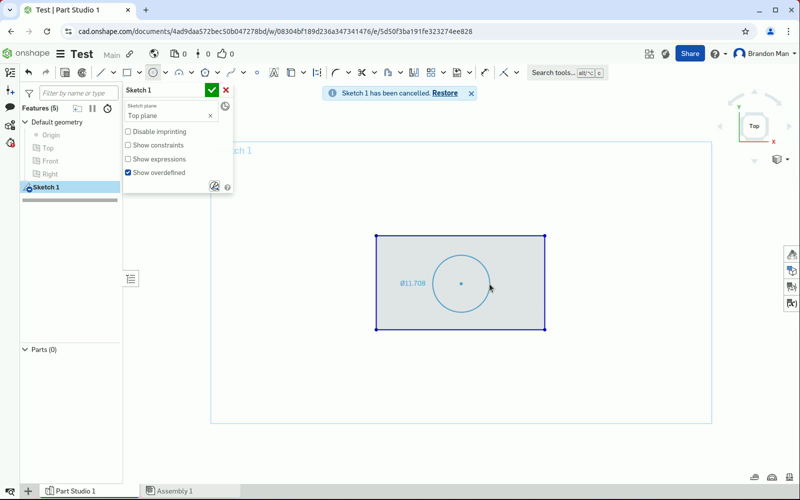
mouse_move(476, 318)
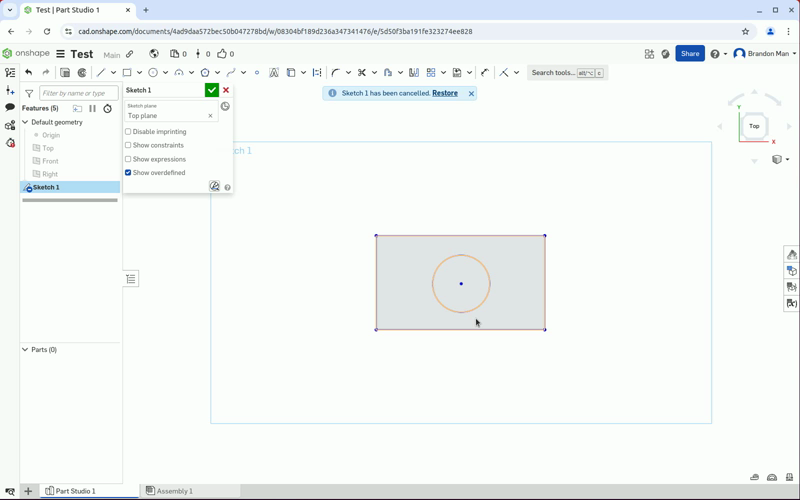
click(476, 318)
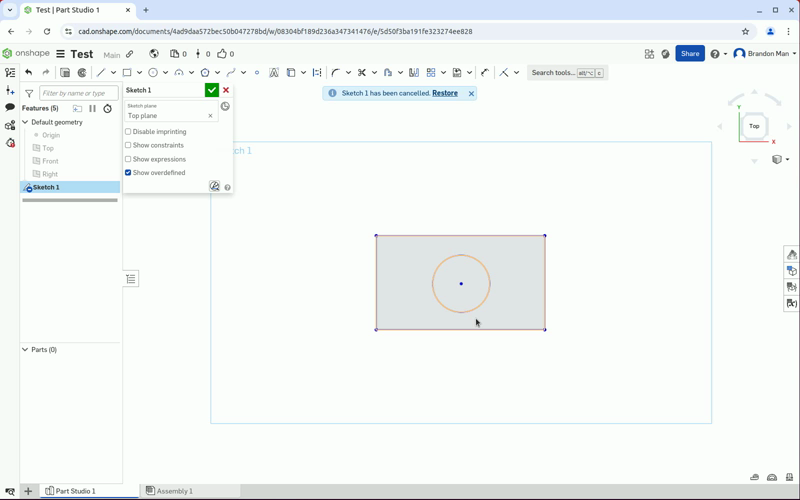
mouse_move(73, 352)
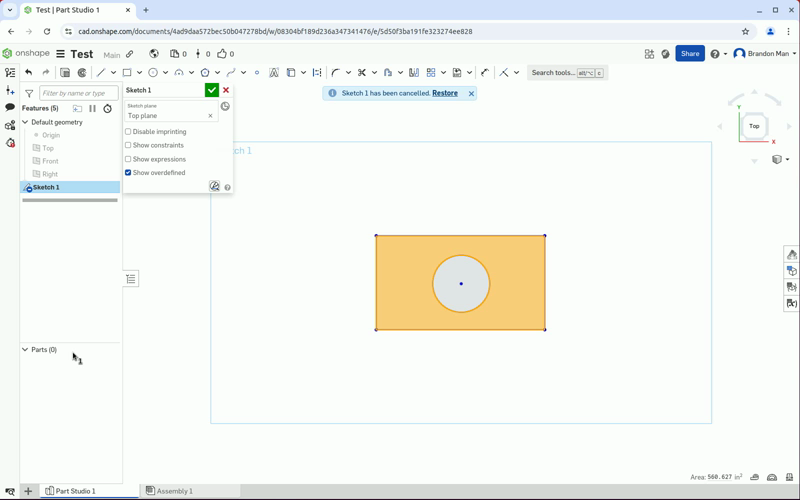
key(shift+y)
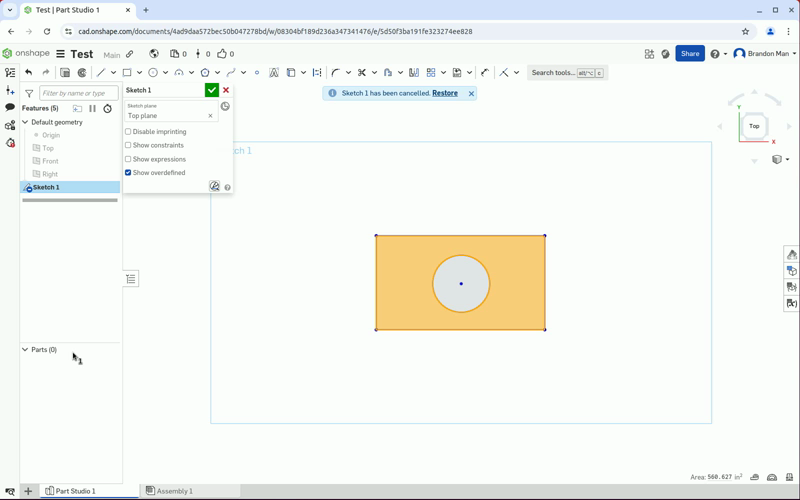
key(shift+e)
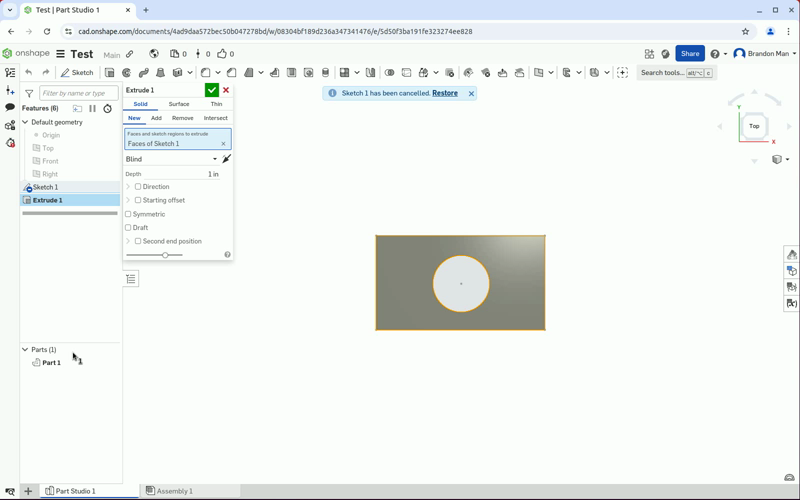
mouse_move(143, 106)
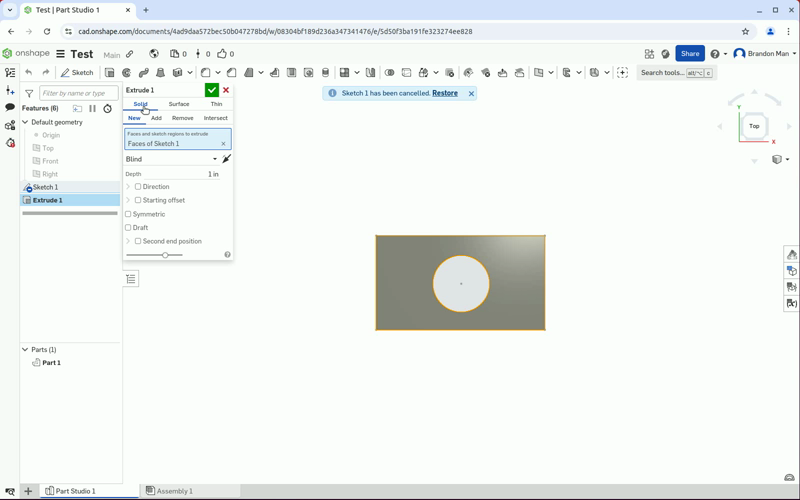
click(143, 106)
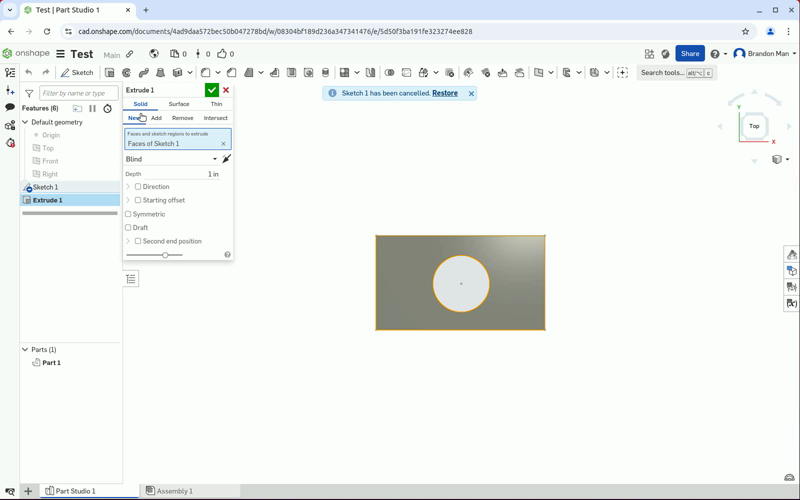
mouse_move(137, 120)
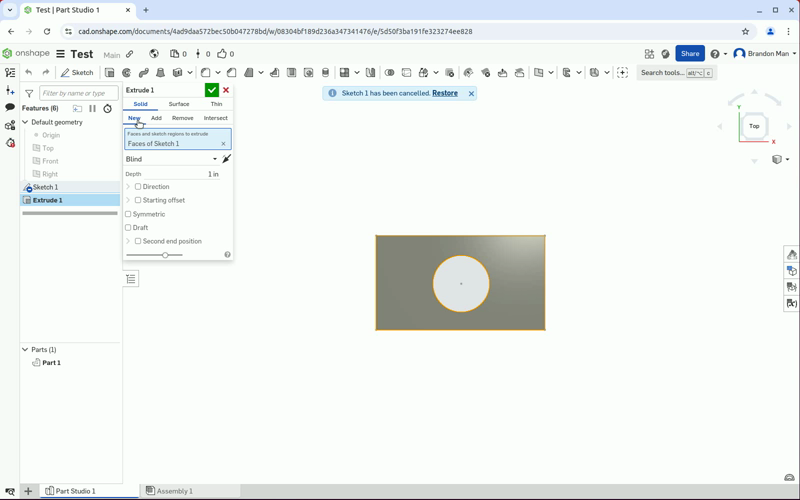
click(137, 120)
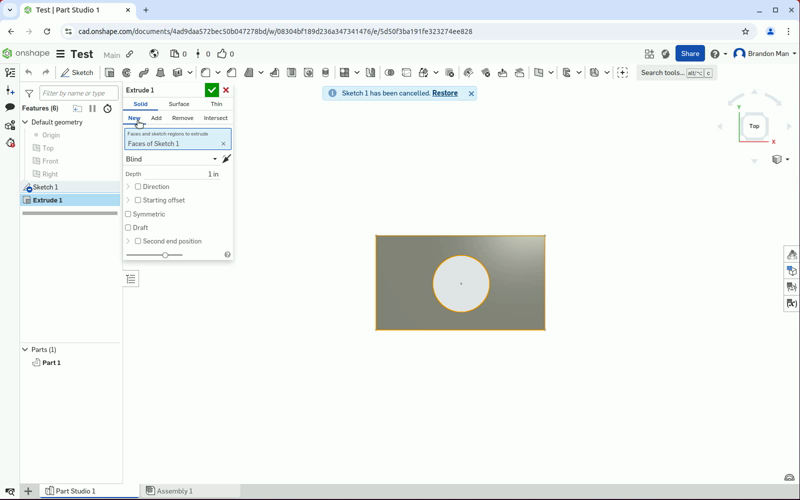
key(tab, 4)
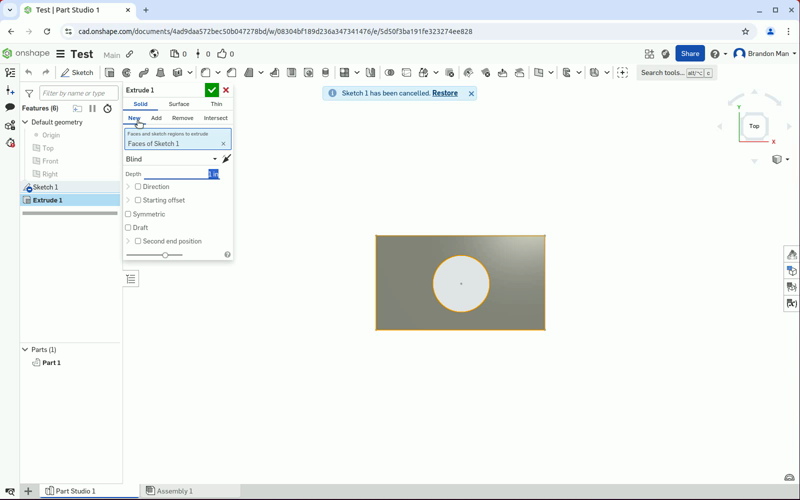
text(5.777)
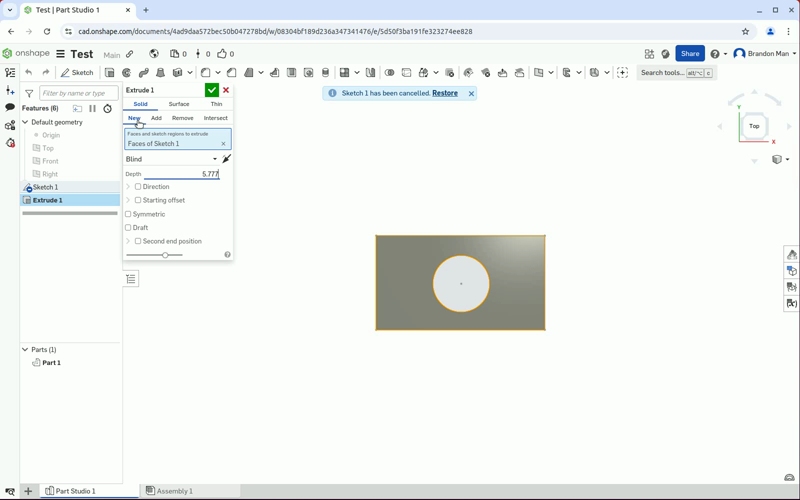
key(enter)
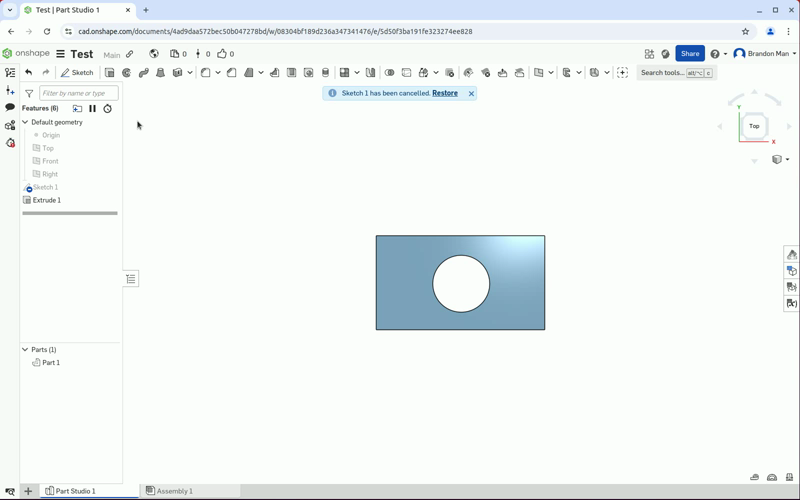
key(shift+h)
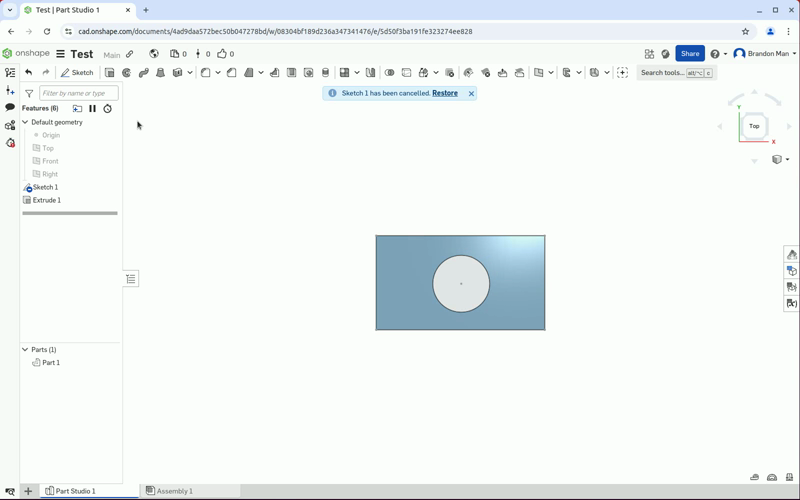
key(shift+h)
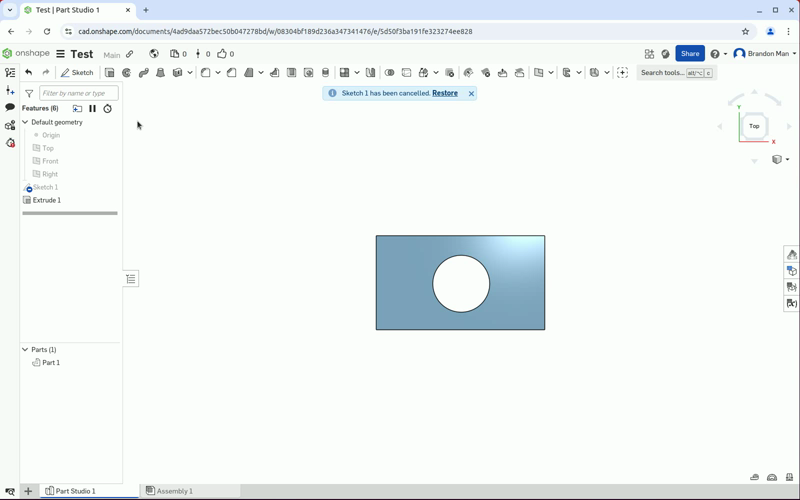
mouse_move(73, 189)
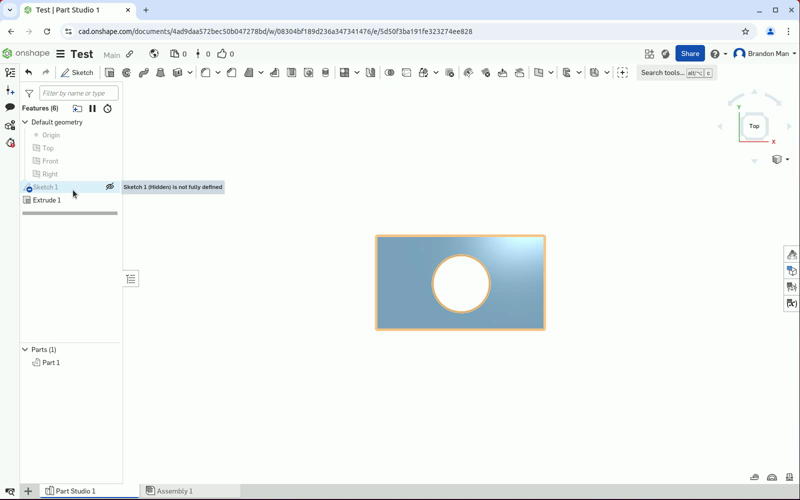
click(73, 189)
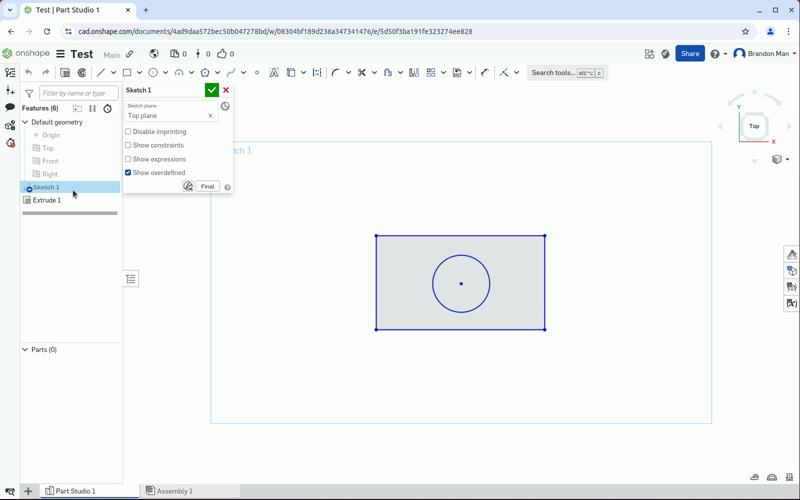
mouse_move(229, 92)
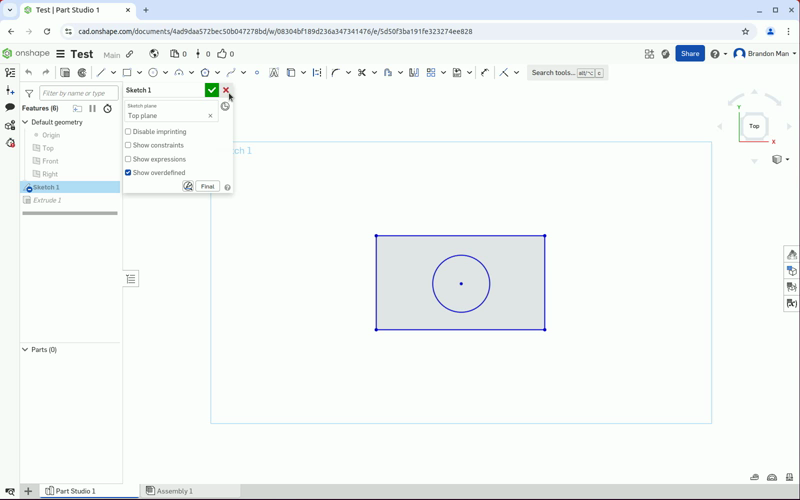
click(229, 92)
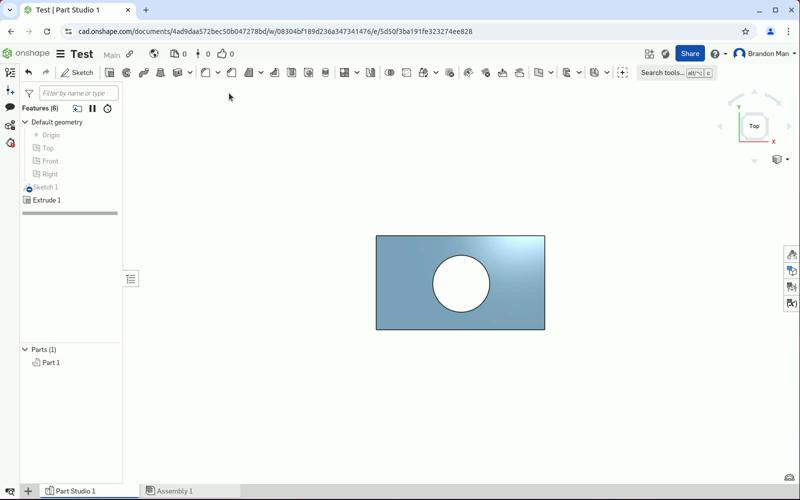
mouse_move(541, 75)
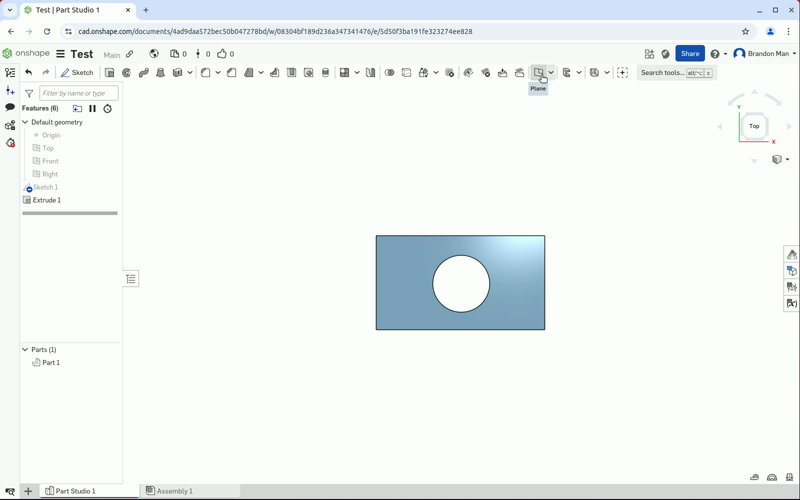
click(541, 75)
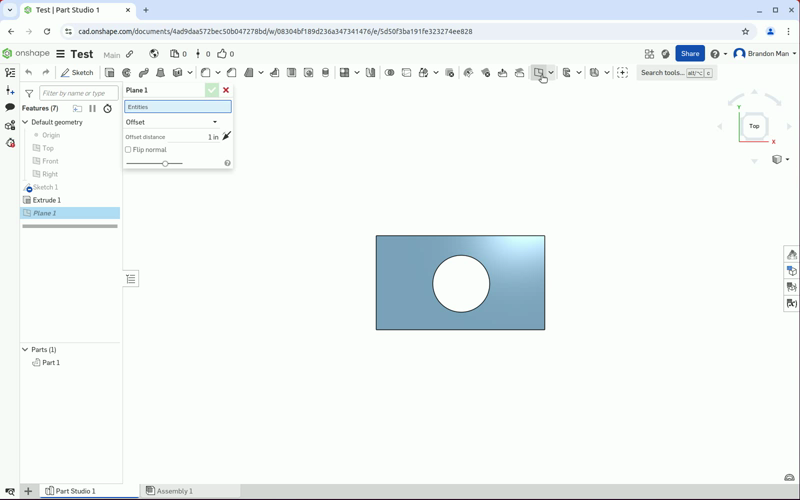
mouse_move(73, 150)
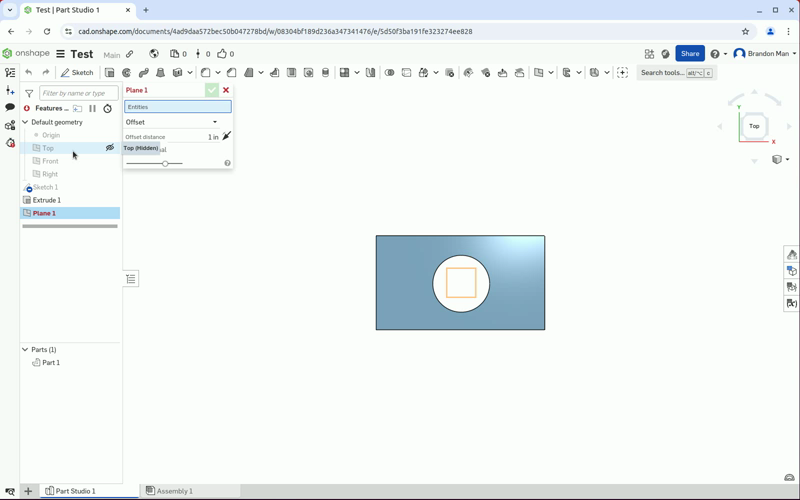
click(73, 150)
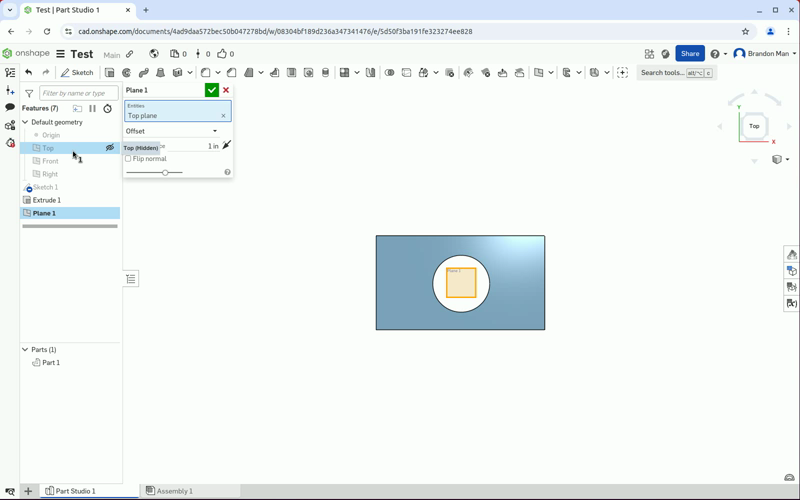
key(tab, 2)
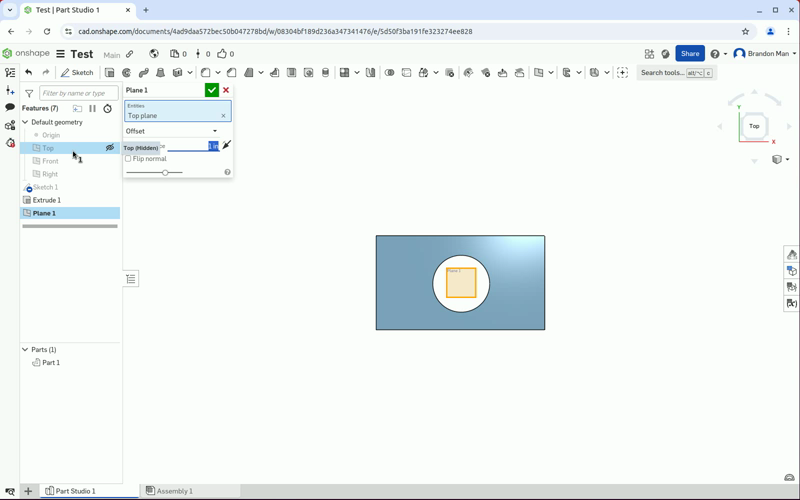
text(5.792)
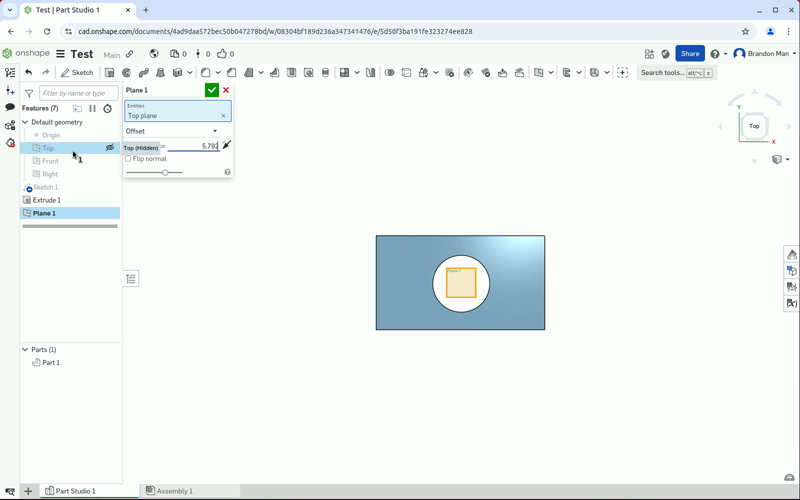
key(enter, 2)
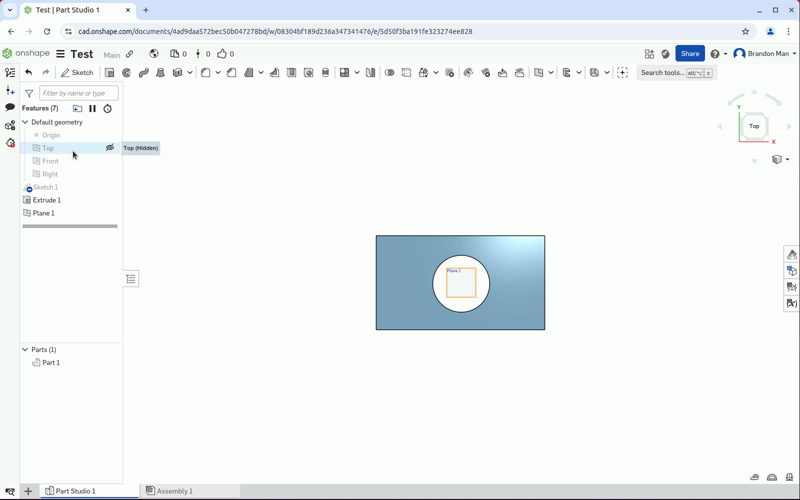
key(shift+s)
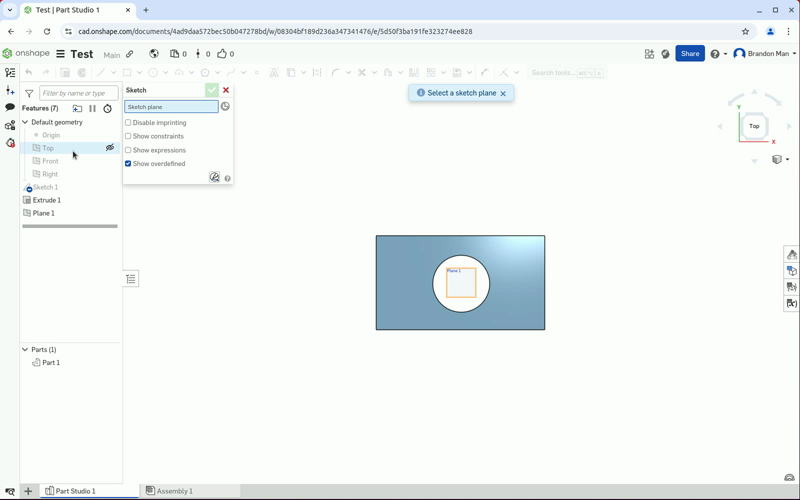
mouse_move(73, 215)
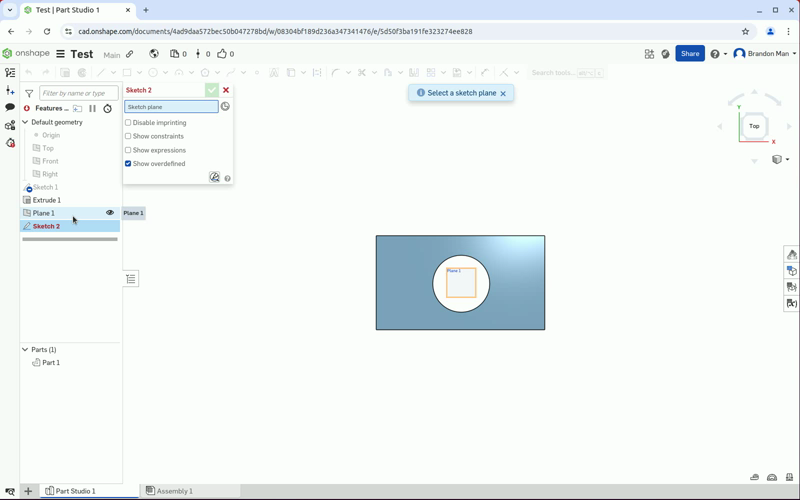
click(73, 215)
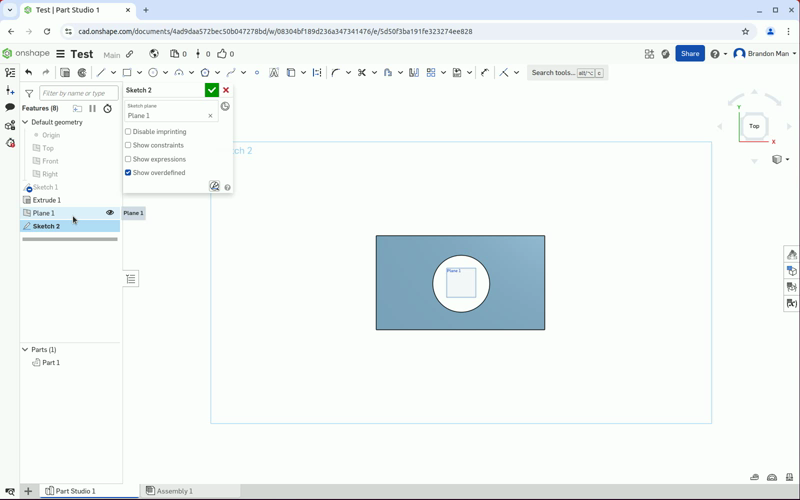
mouse_move(73, 352)
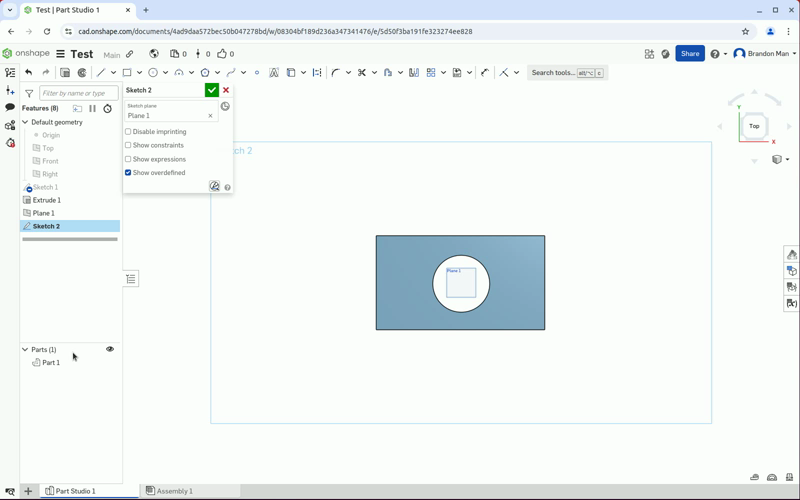
key(y)
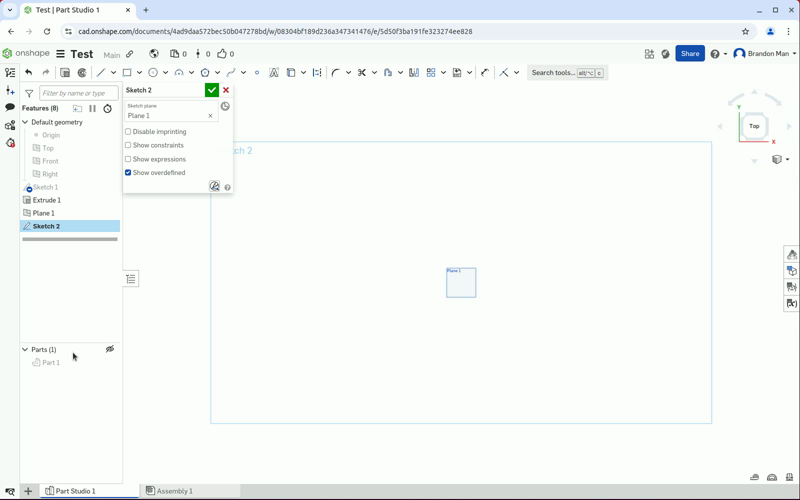
key(l)
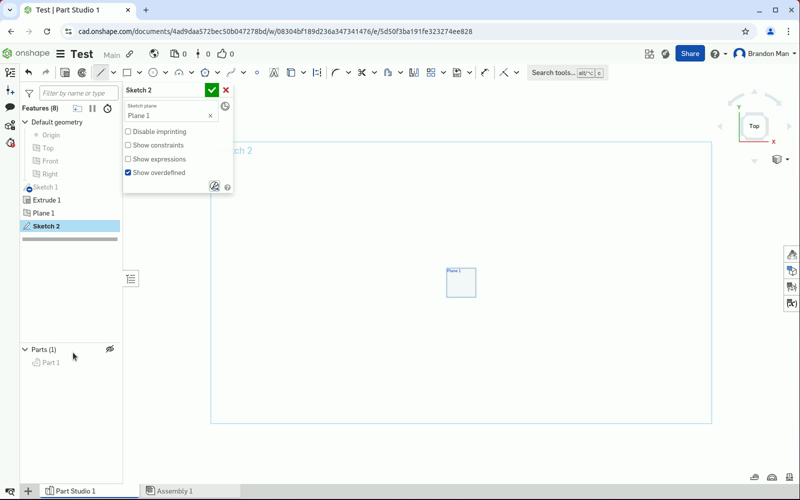
key_down(shift)
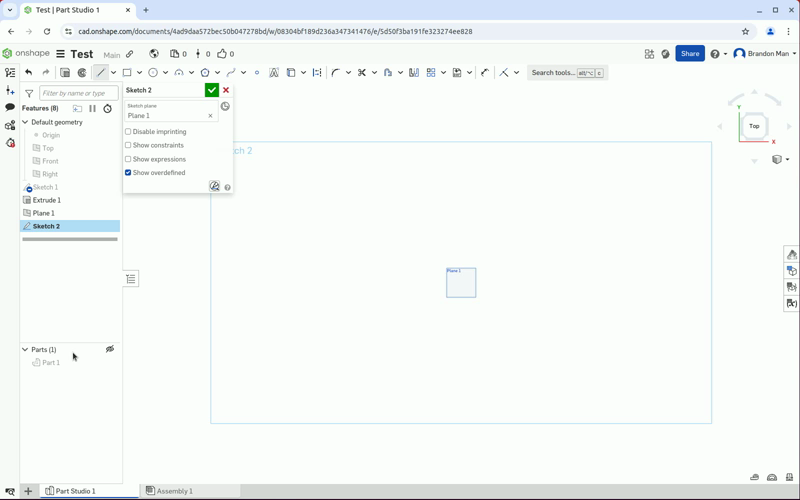
mouse_move(385, 329)
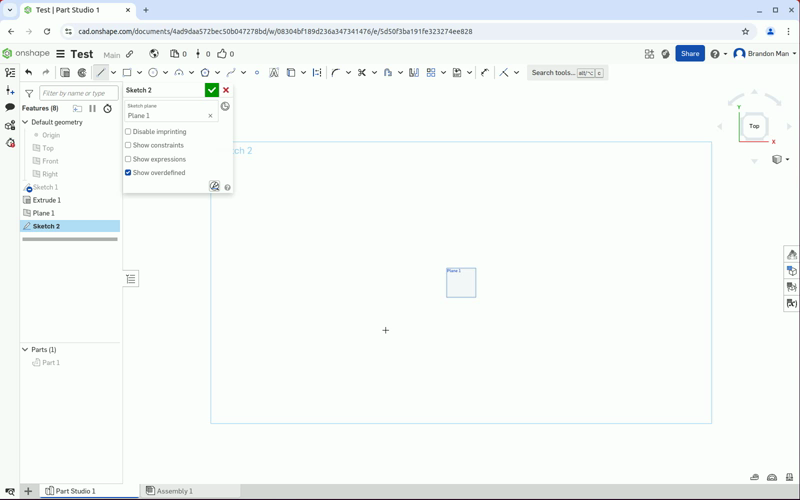
click(385, 329)
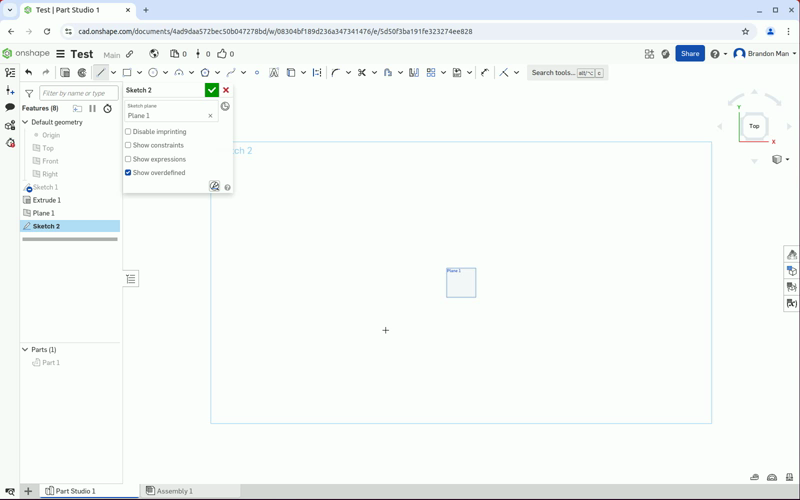
key_up(shift)
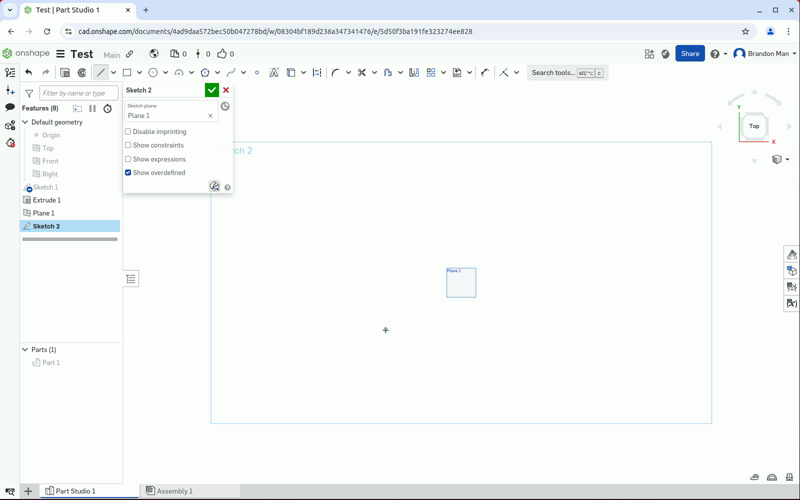
key_down(shift)
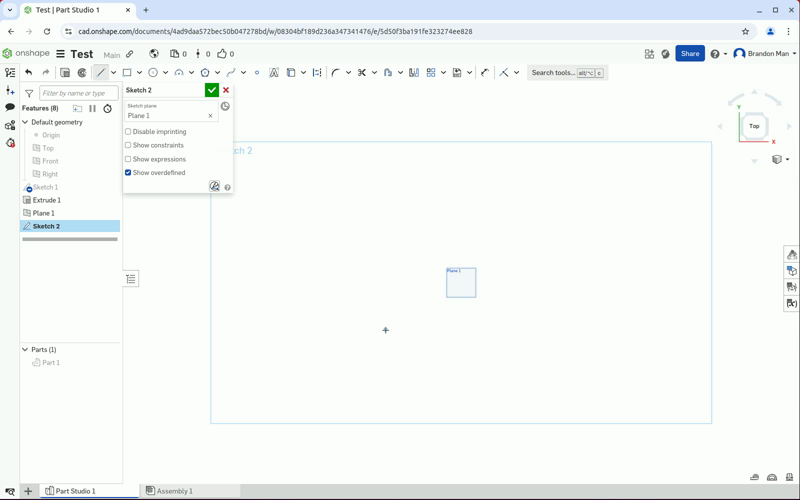
mouse_move(415, 329)
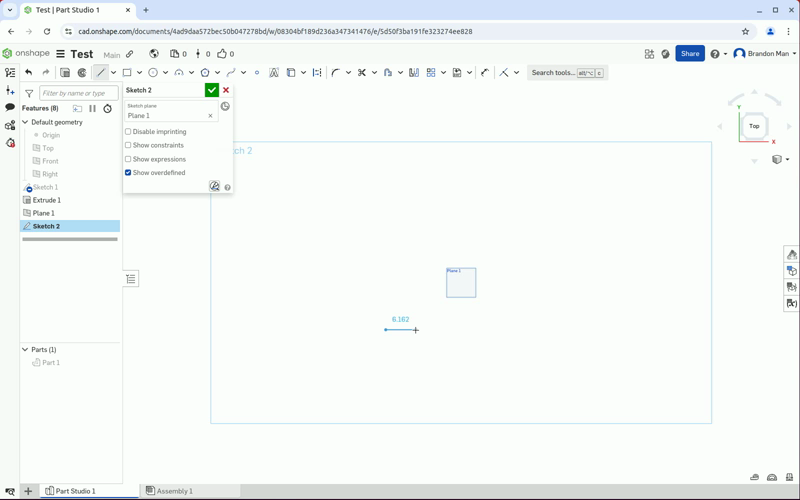
mouse_move(404, 329)
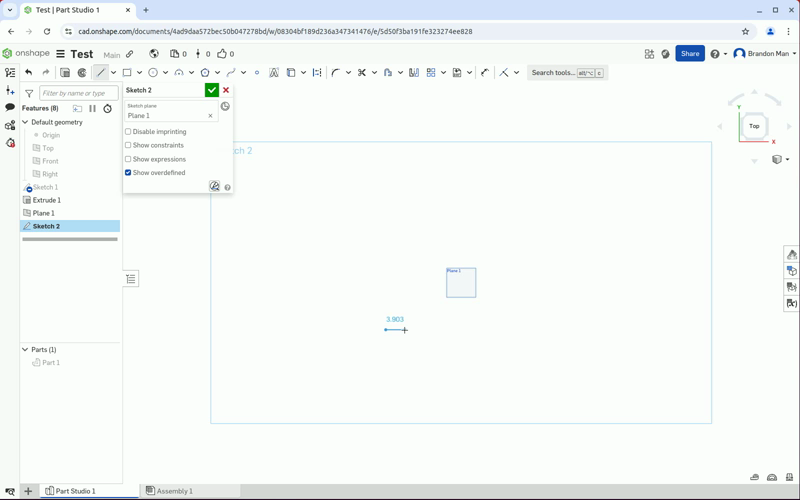
click(404, 329)
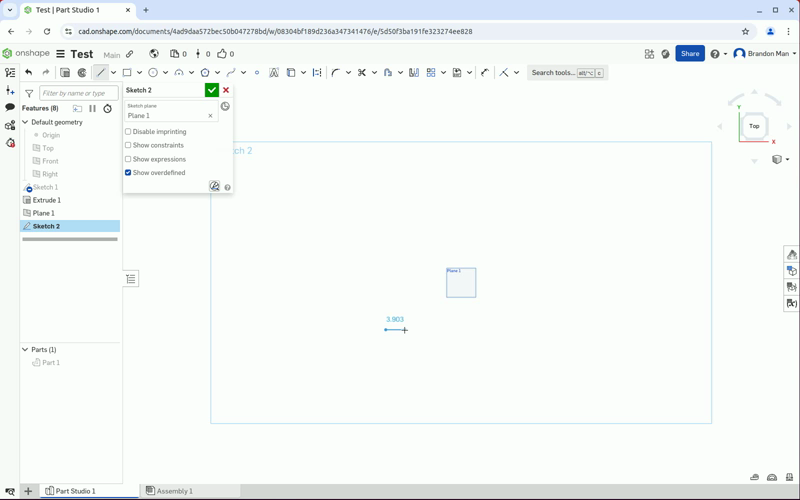
key_up(shift)
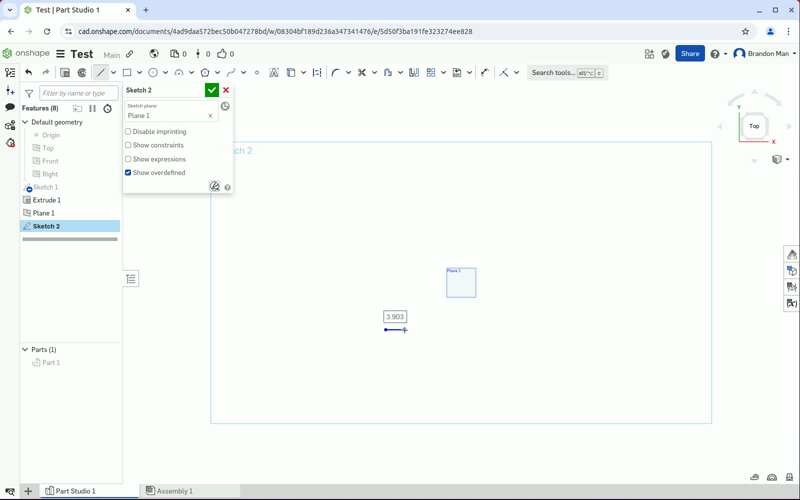
key_down(shift)
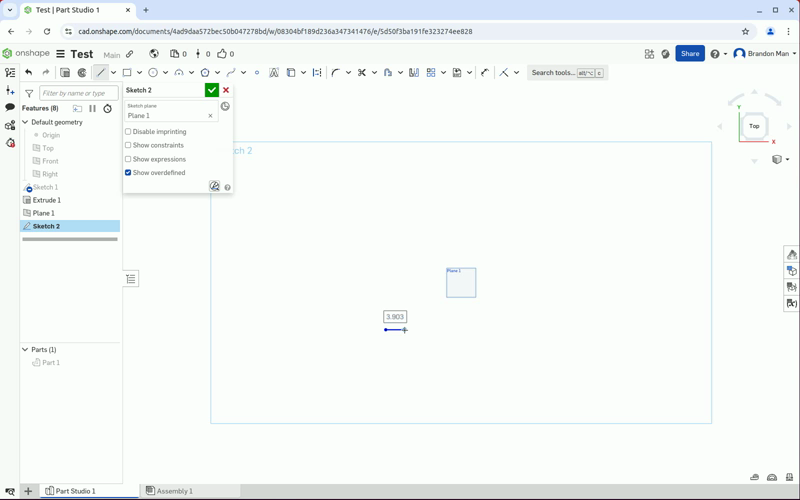
mouse_move(404, 235)
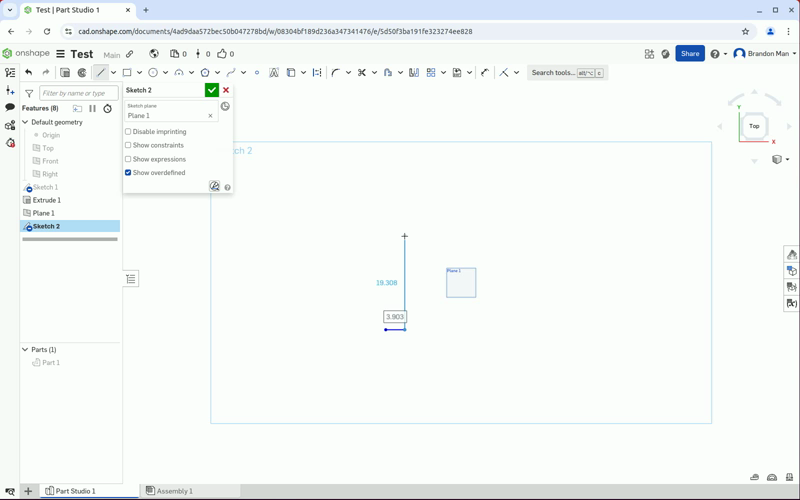
click(404, 235)
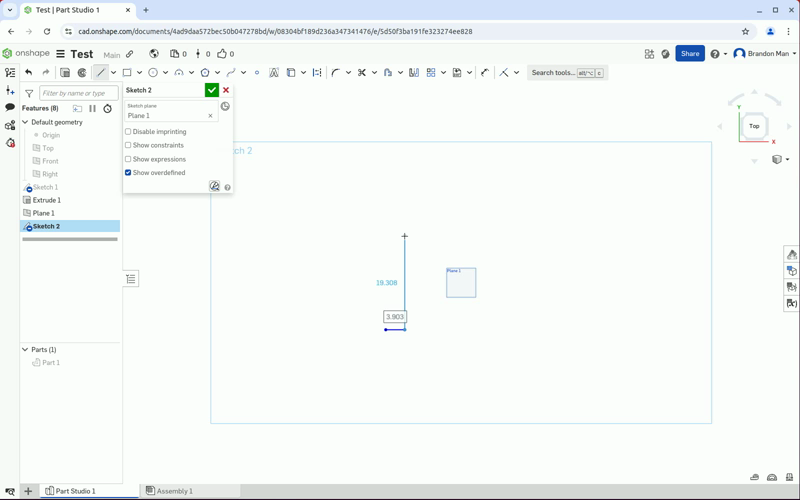
key_up(shift)
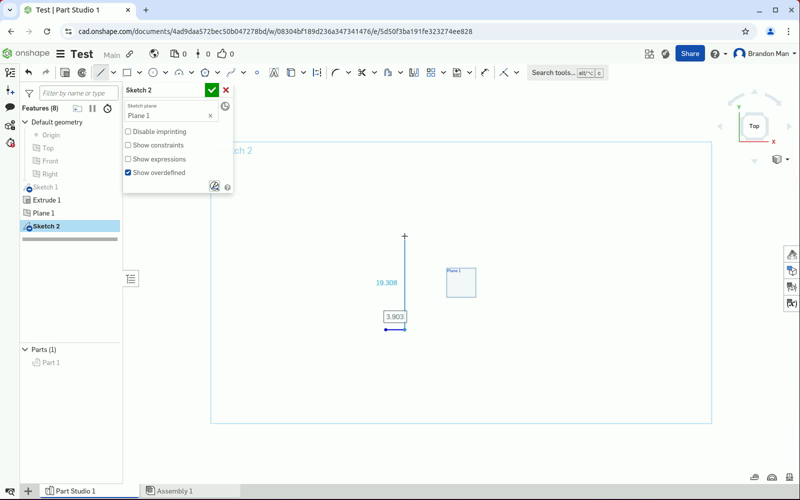
key_down(shift)
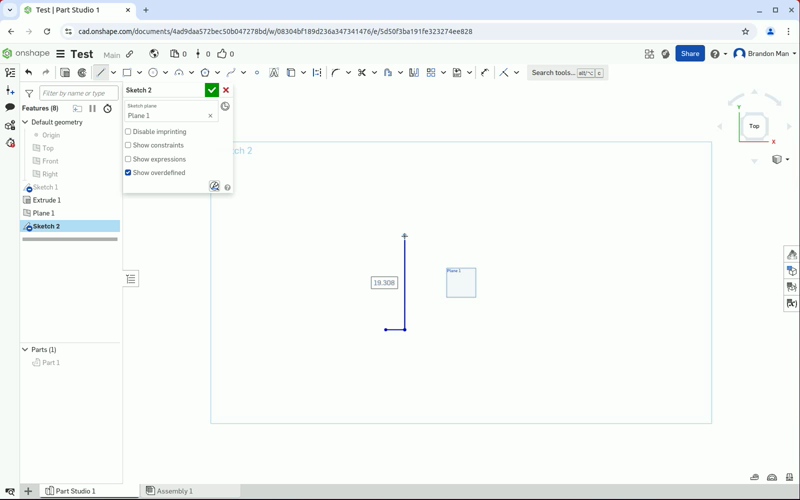
mouse_move(434, 235)
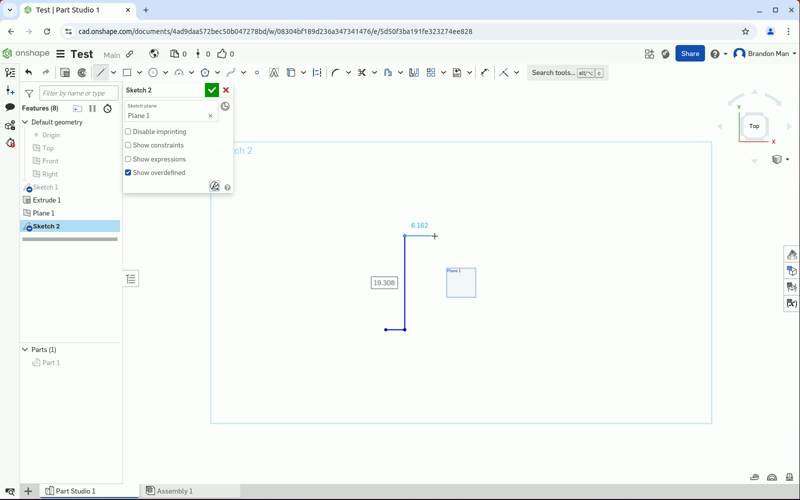
mouse_move(385, 235)
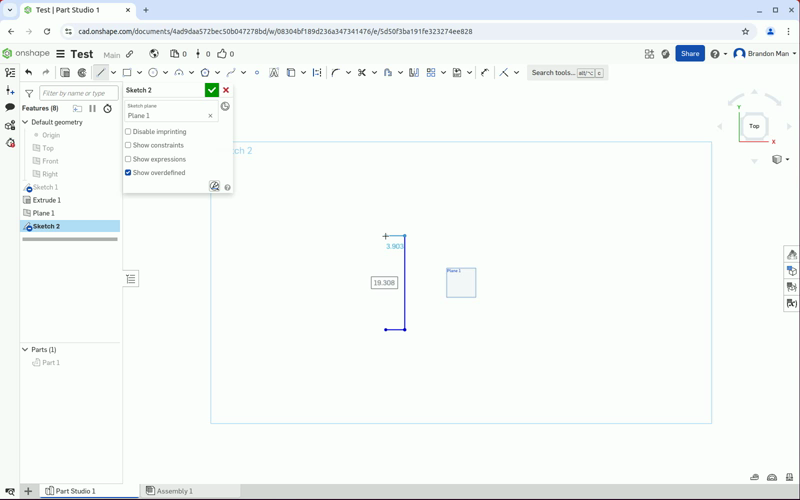
click(385, 235)
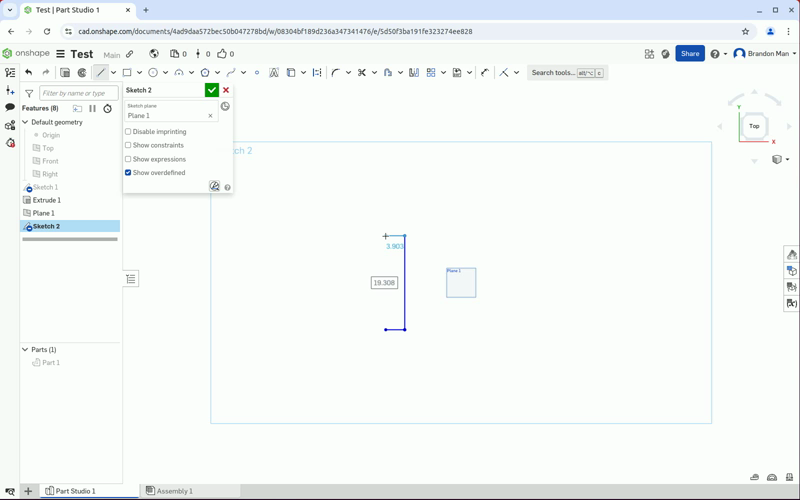
key_up(shift)
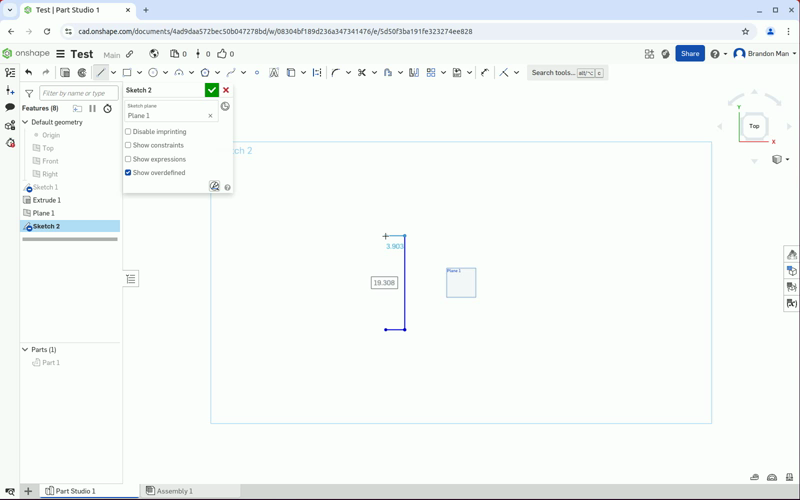
key_down(shift)
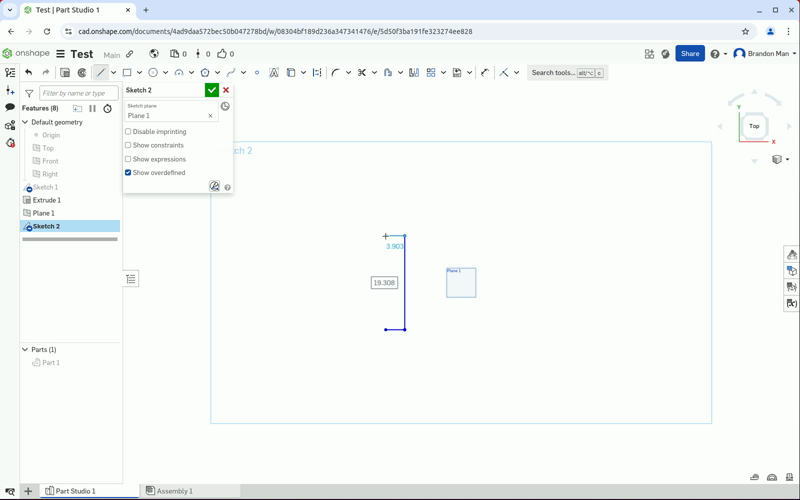
mouse_move(385, 329)
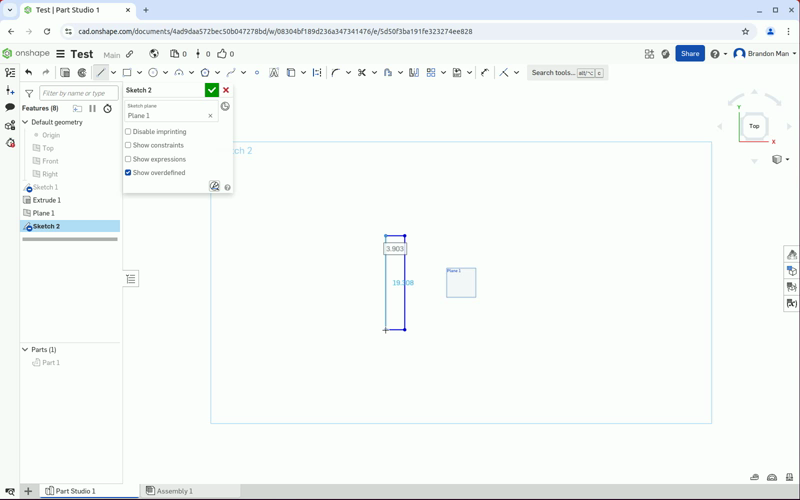
key_up(shift)
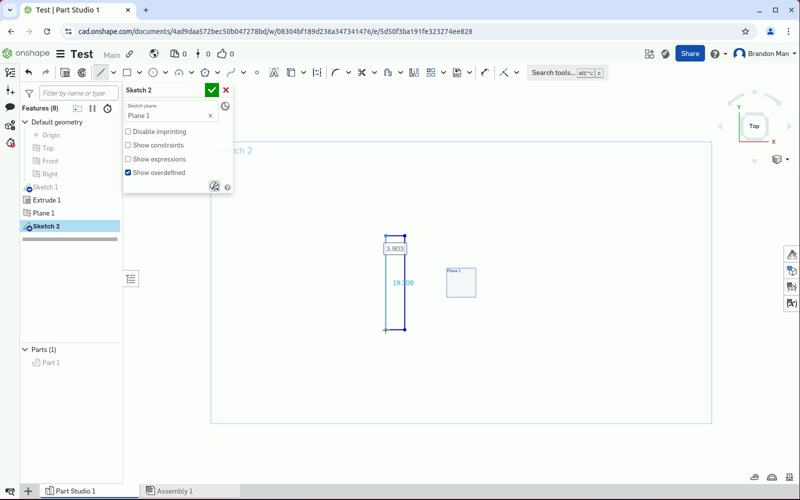
click(385, 329)
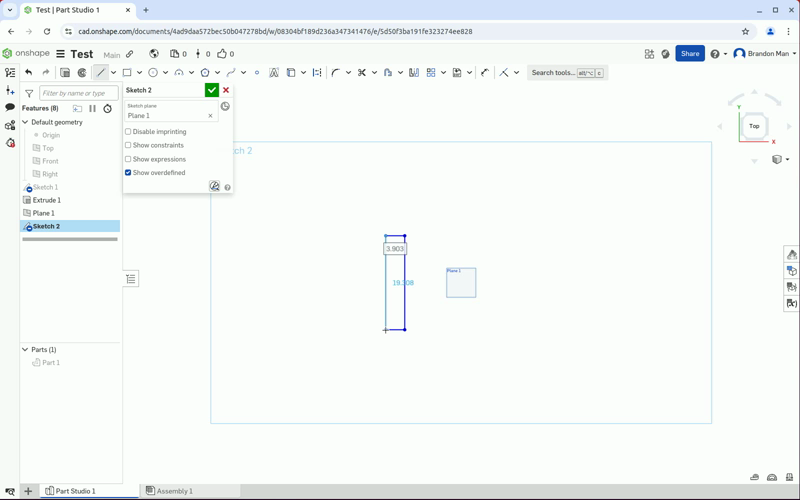
key(esc)
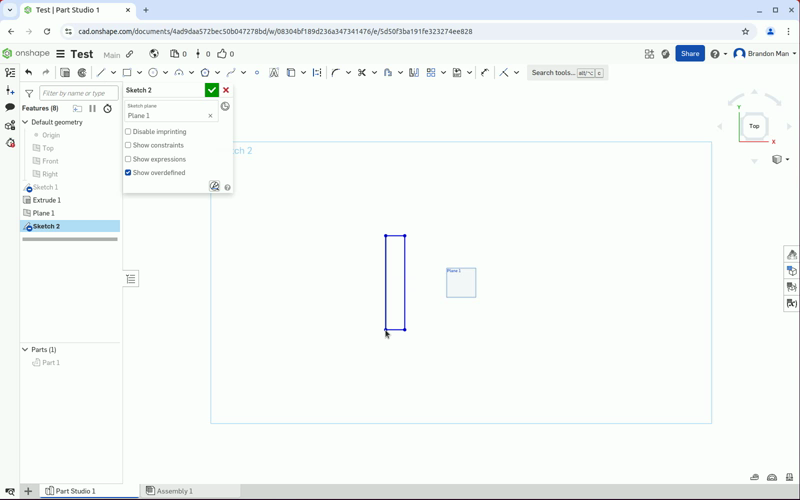
mouse_move(397, 242)
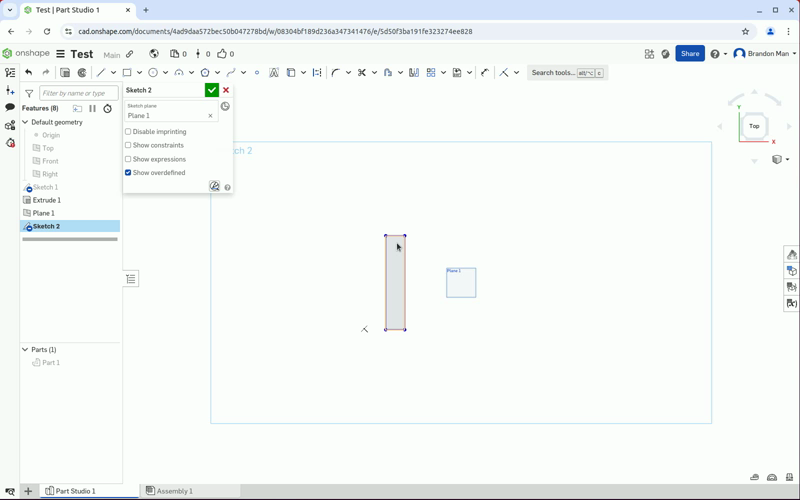
scroll(6)
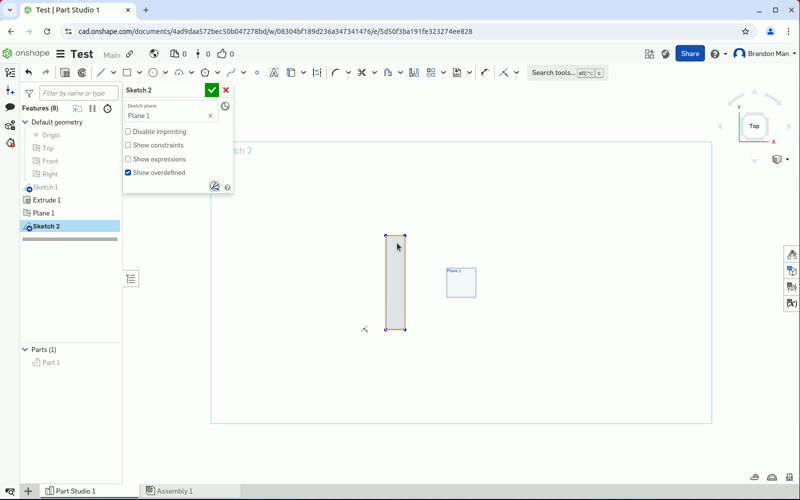
scroll(6)
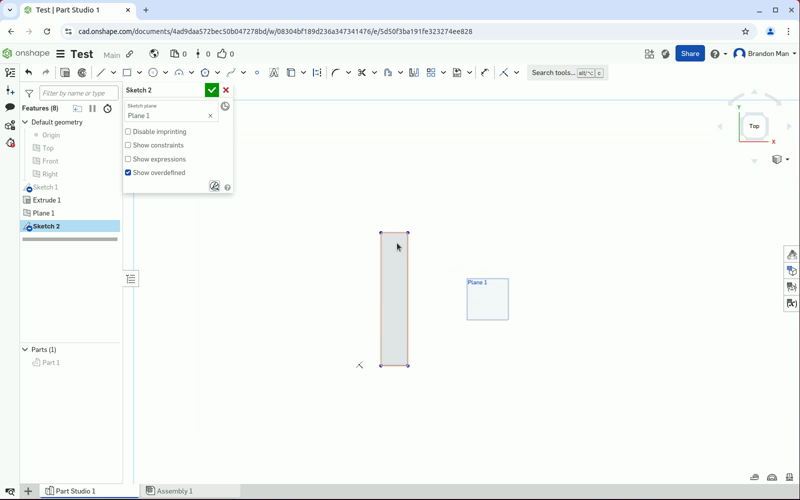
scroll(6)
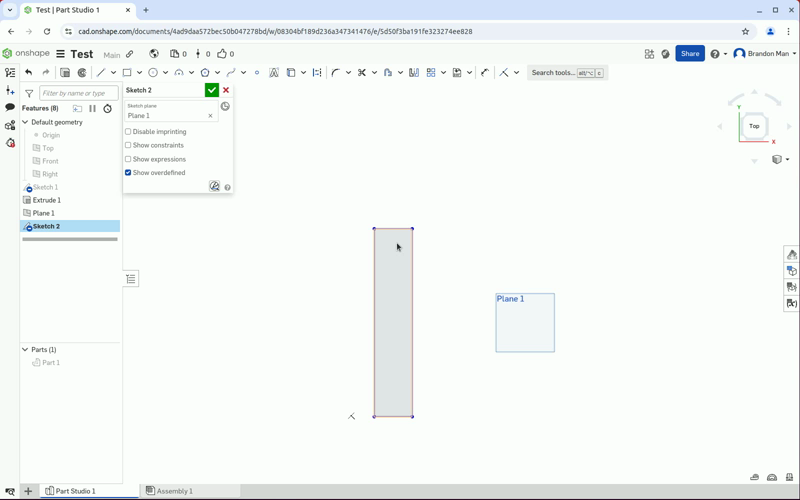
scroll(6)
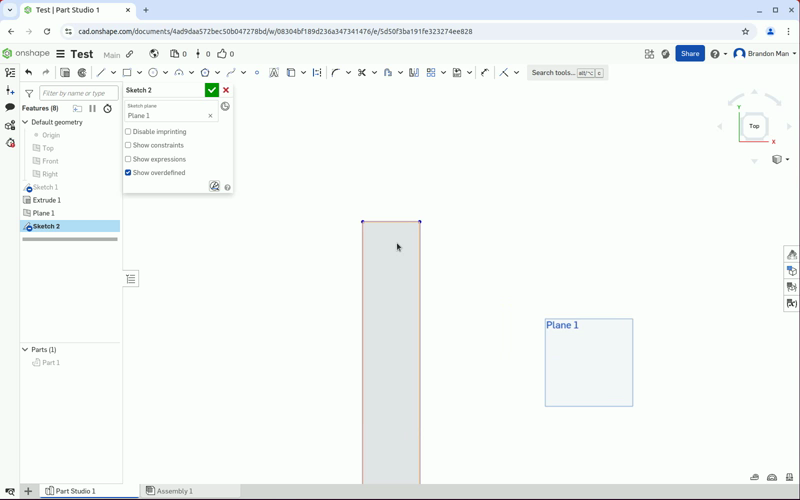
scroll(6)
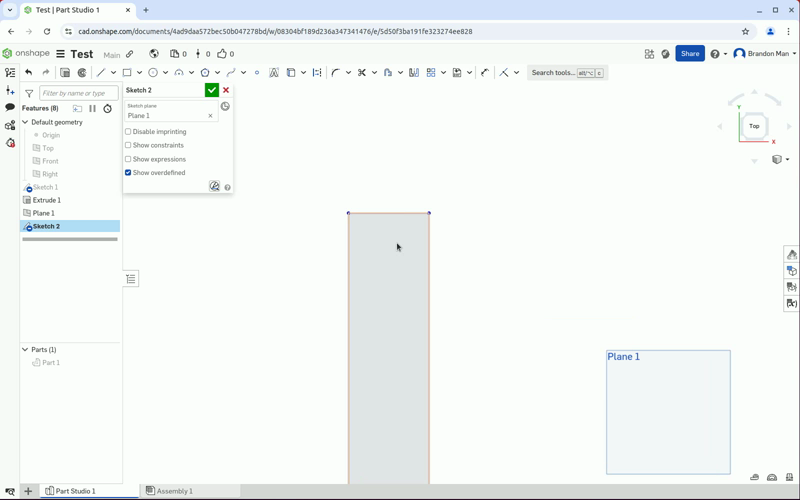
scroll(6)
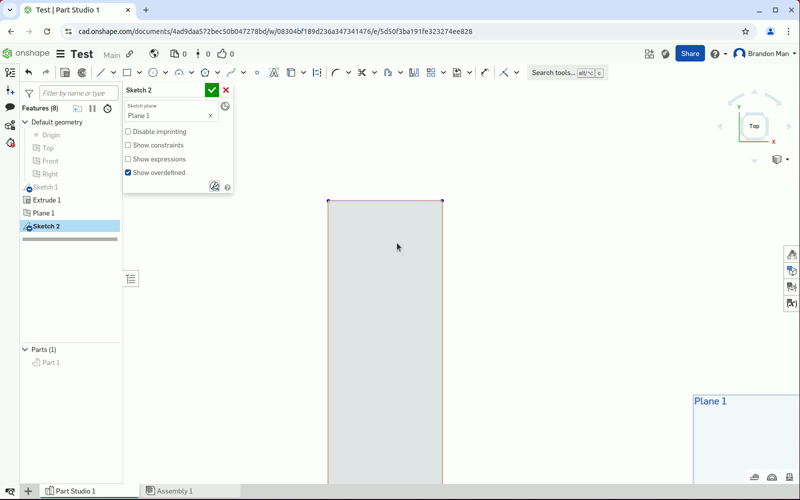
scroll(6)
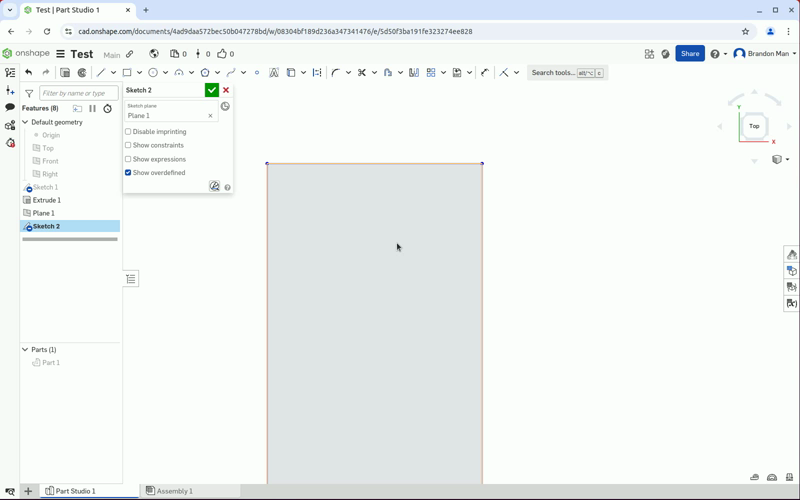
click(397, 242)
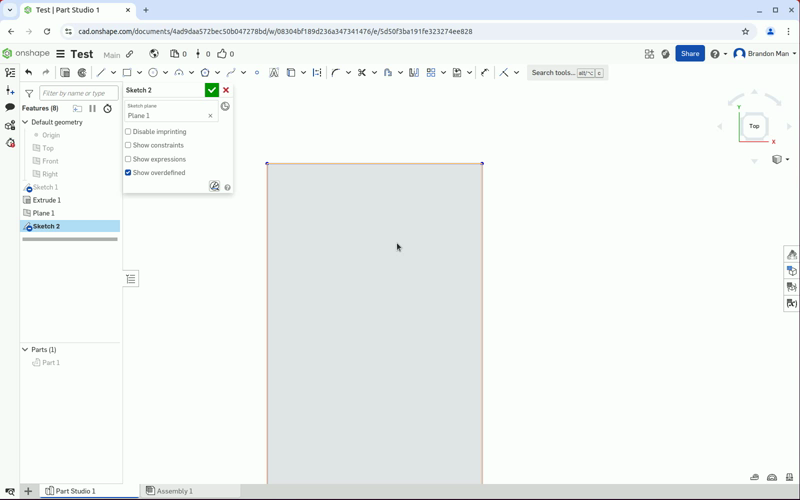
scroll(-6)
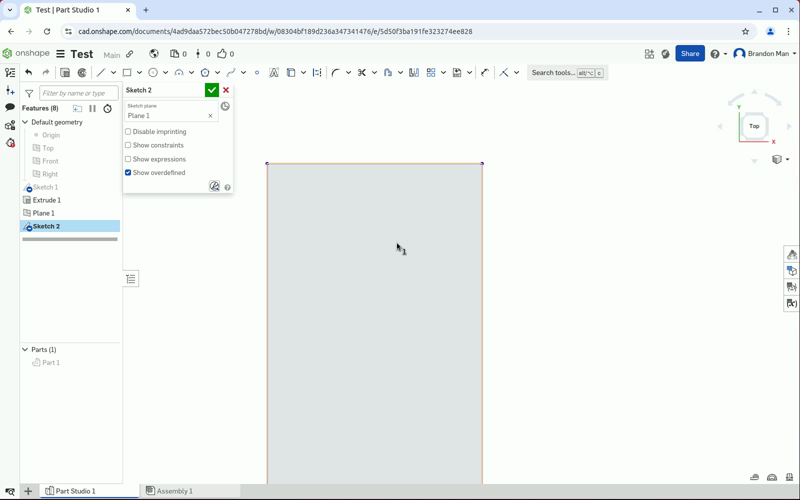
scroll(-6)
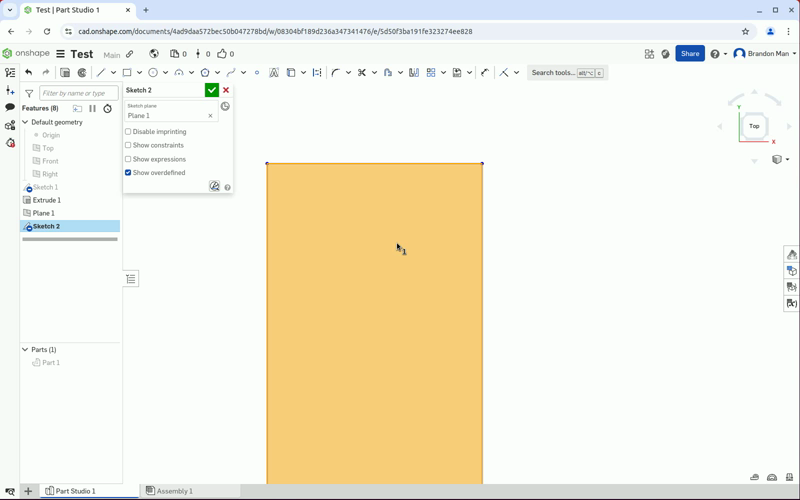
scroll(-6)
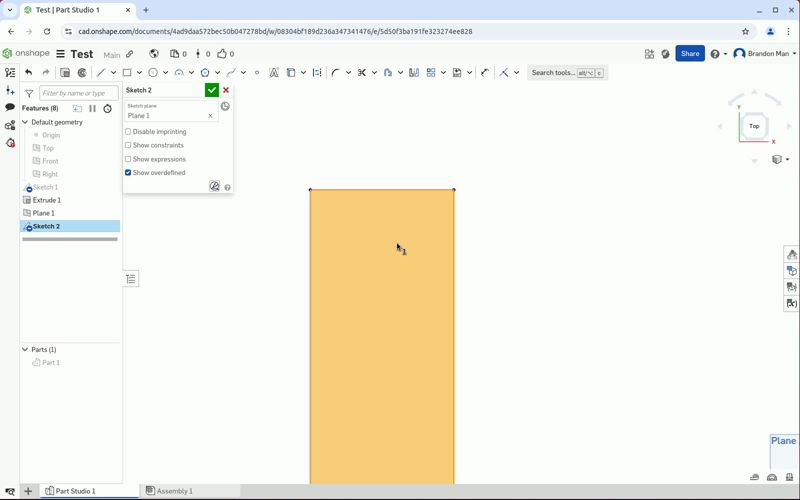
scroll(-6)
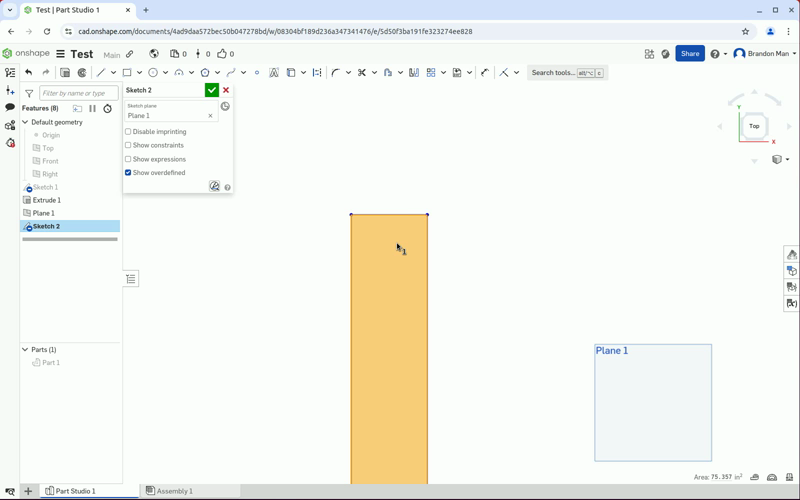
scroll(-6)
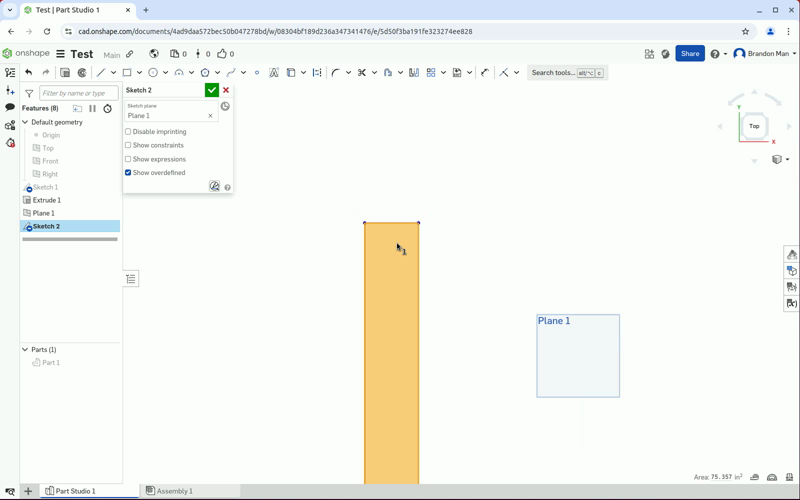
scroll(-6)
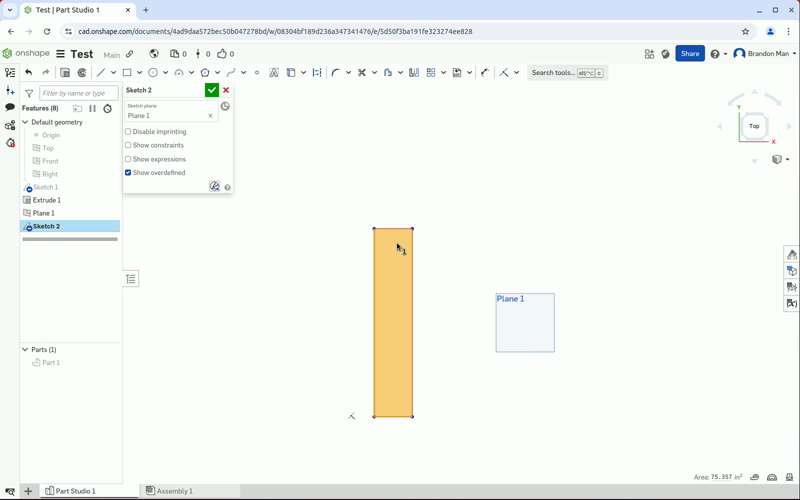
scroll(-6)
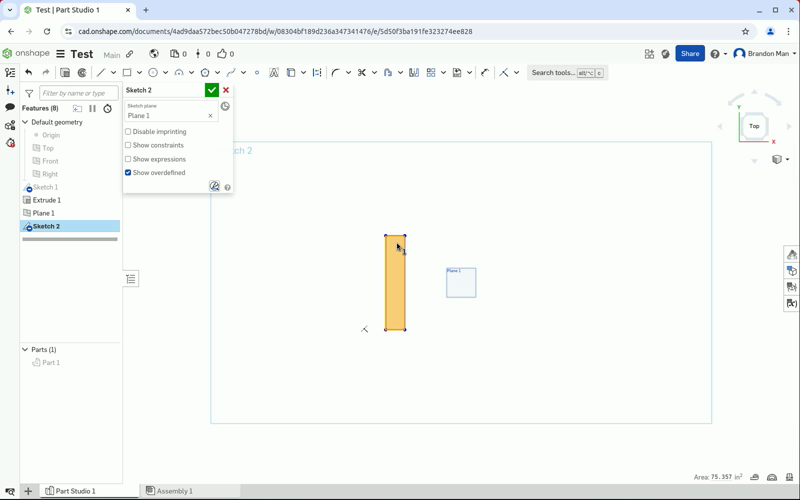
mouse_move(73, 352)
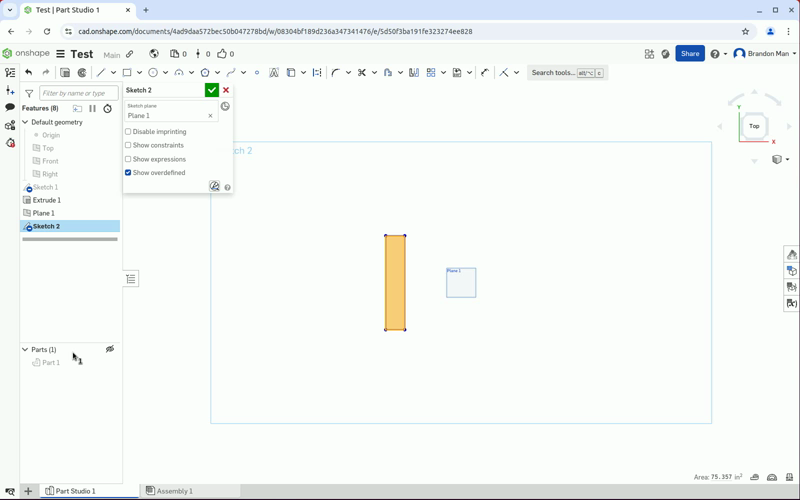
key(shift+y)
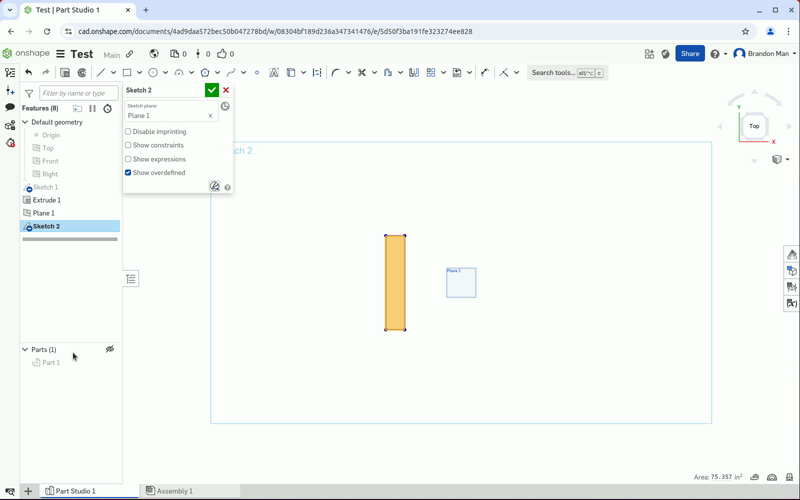
key(shift+e)
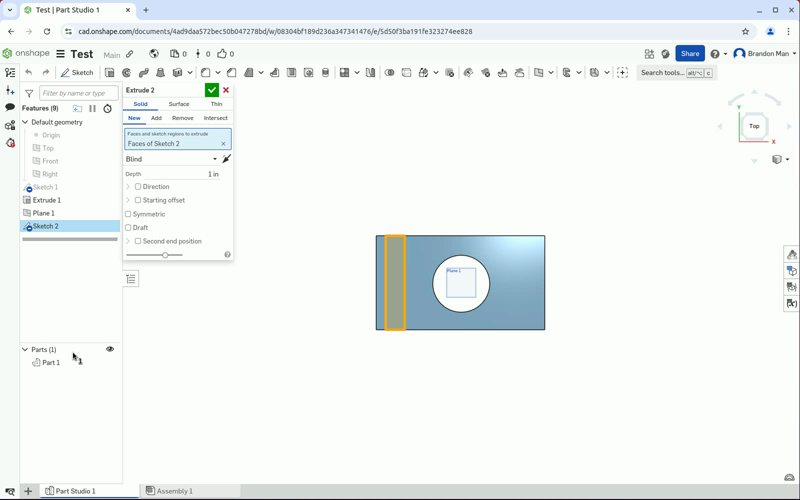
mouse_move(143, 106)
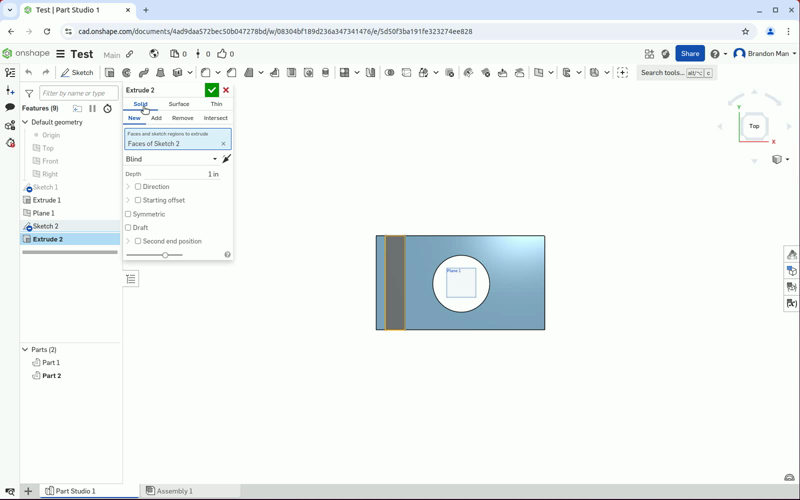
click(143, 106)
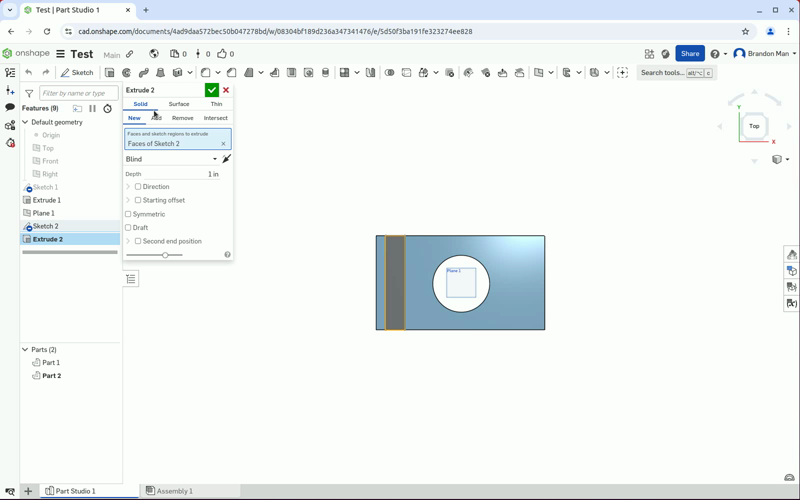
mouse_move(186, 120)
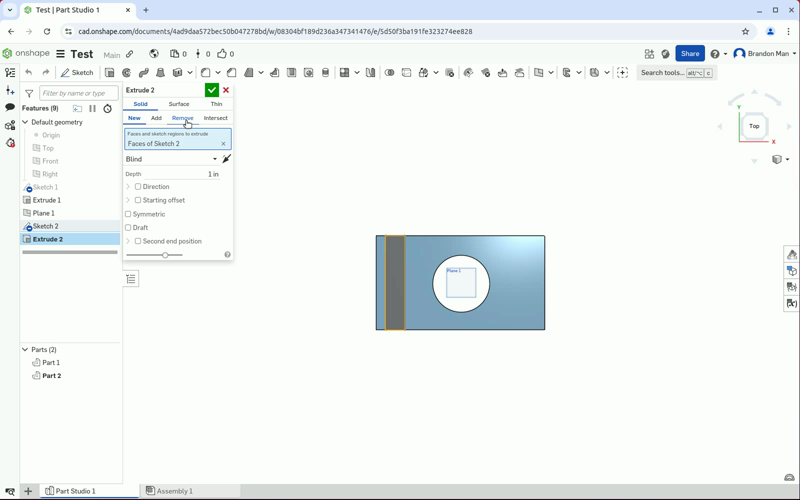
click(186, 120)
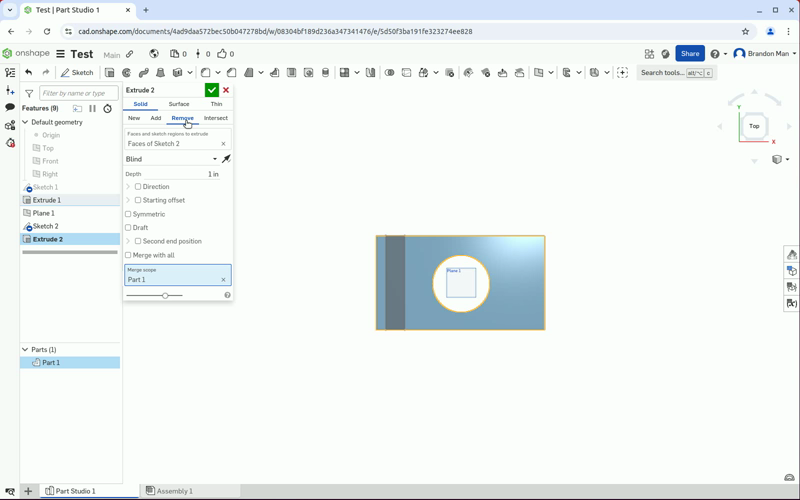
key(tab, 4)
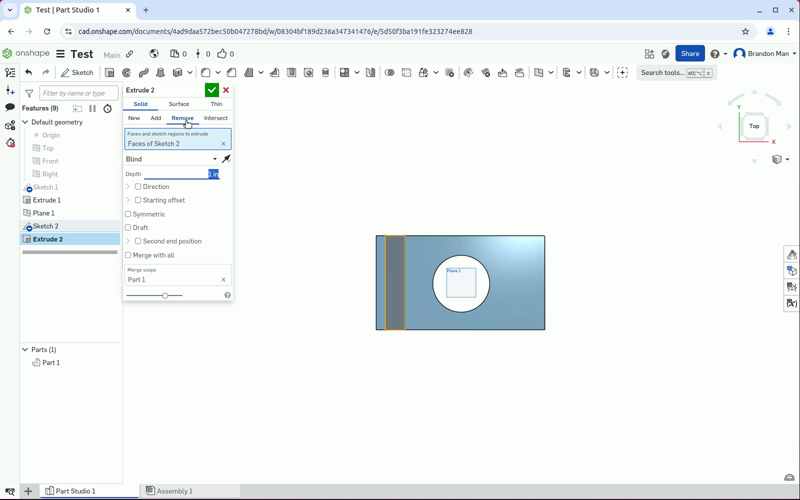
text(1.926)
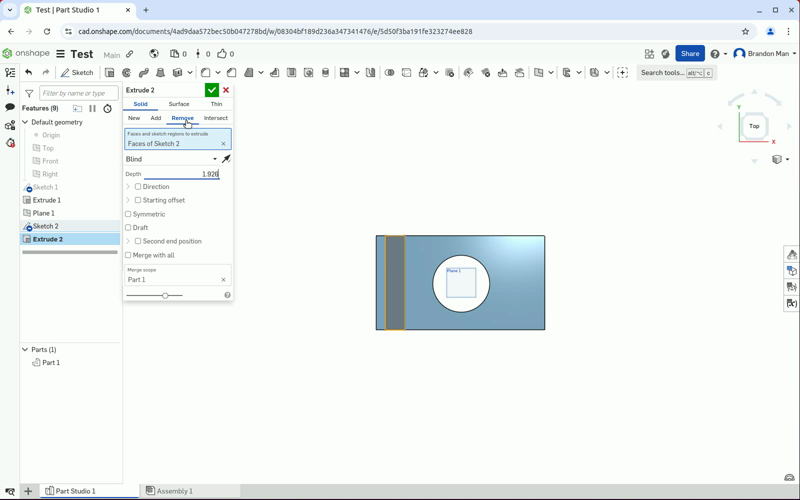
key(tab, 6)
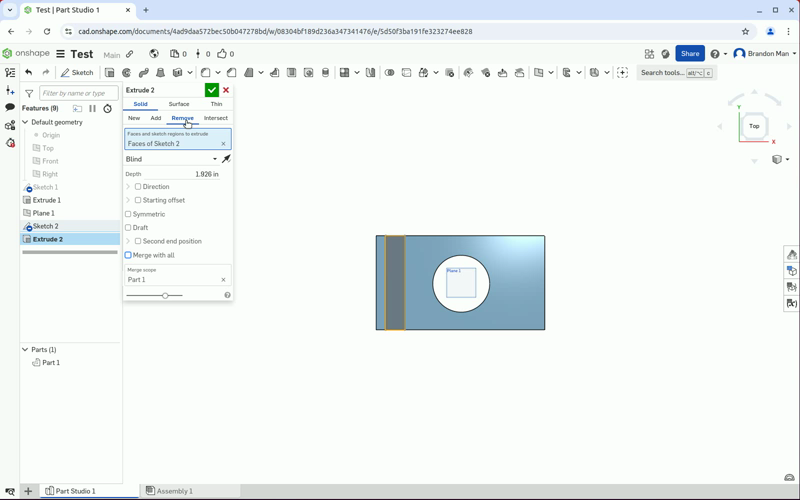
key(space)
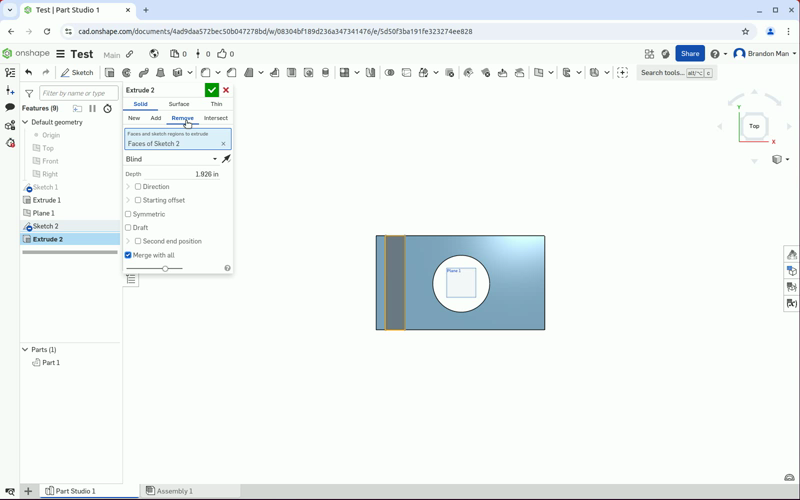
key(enter)
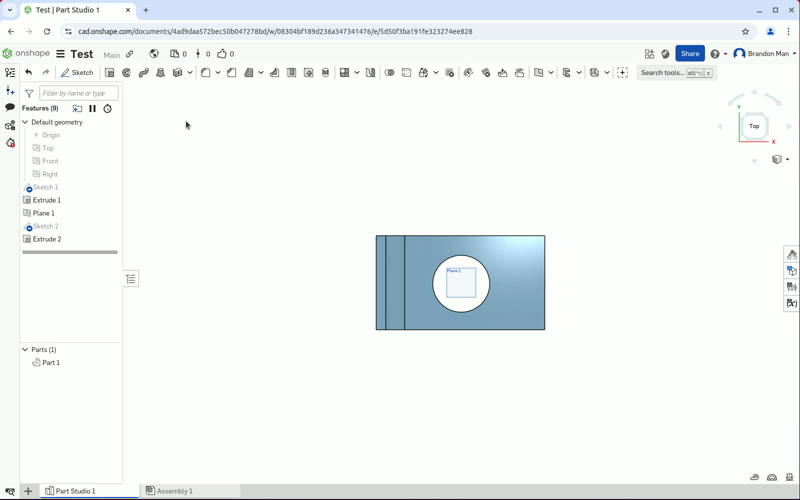
key(shift+h)
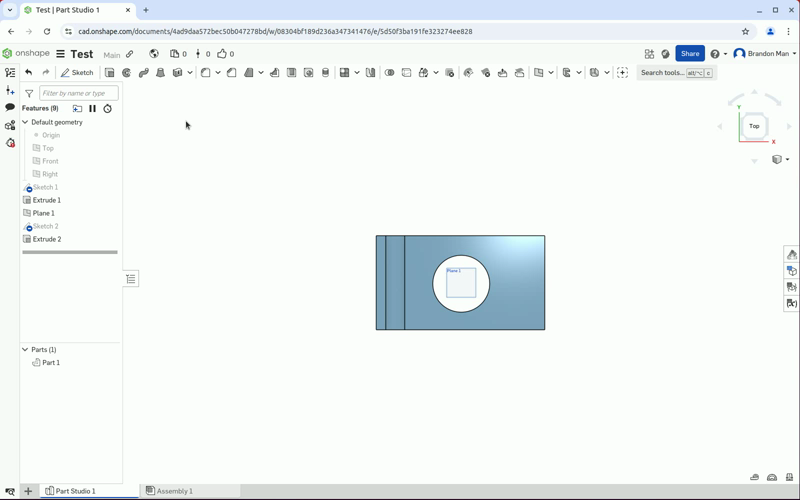
key(shift+h)
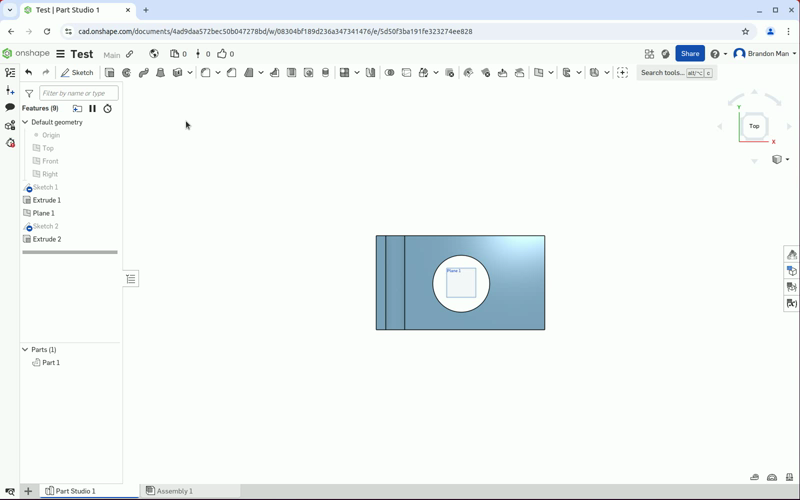
mouse_move(73, 189)
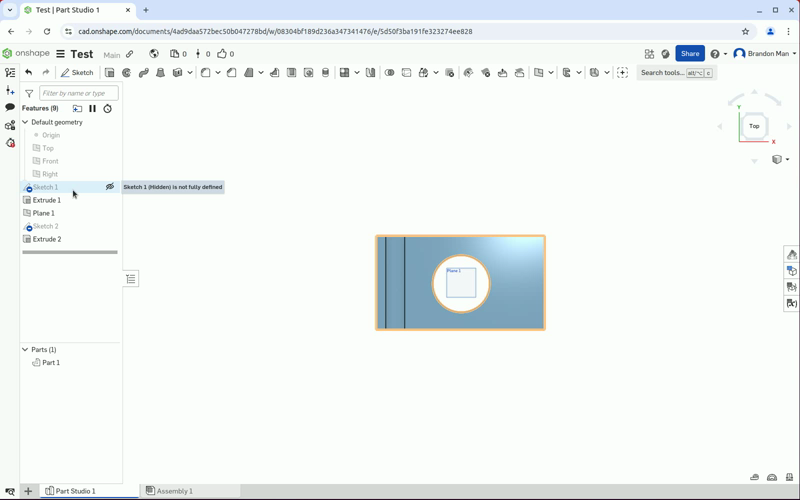
click(73, 189)
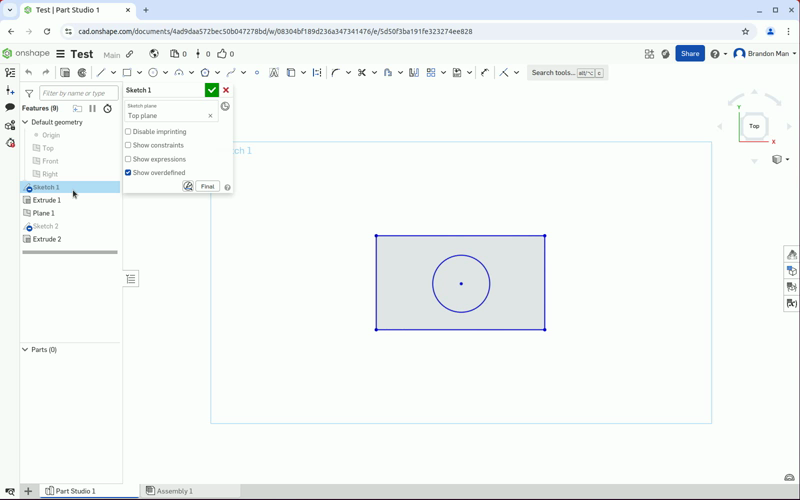
mouse_move(229, 92)
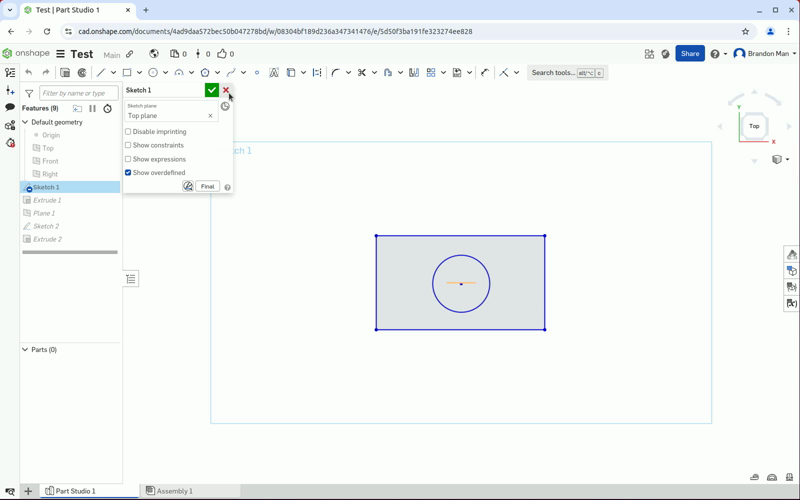
click(229, 92)
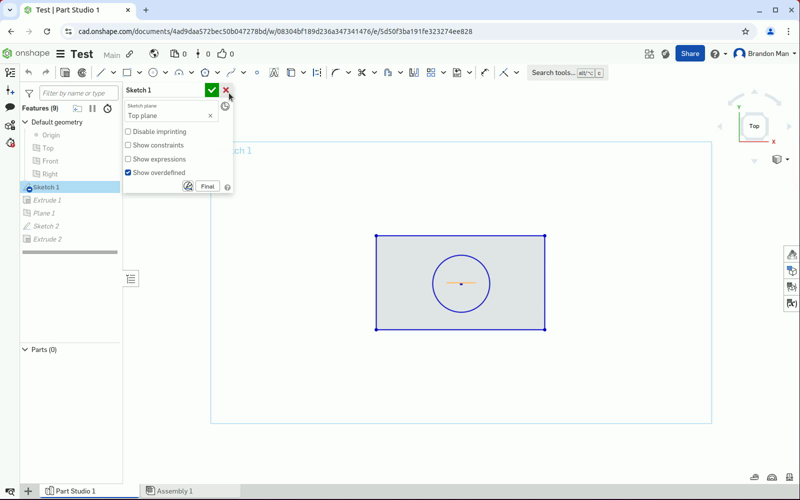
key(shift+s)
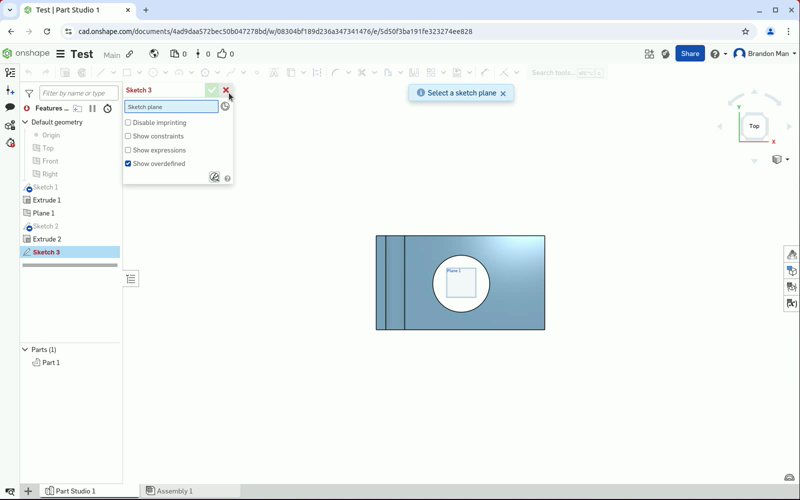
mouse_move(73, 215)
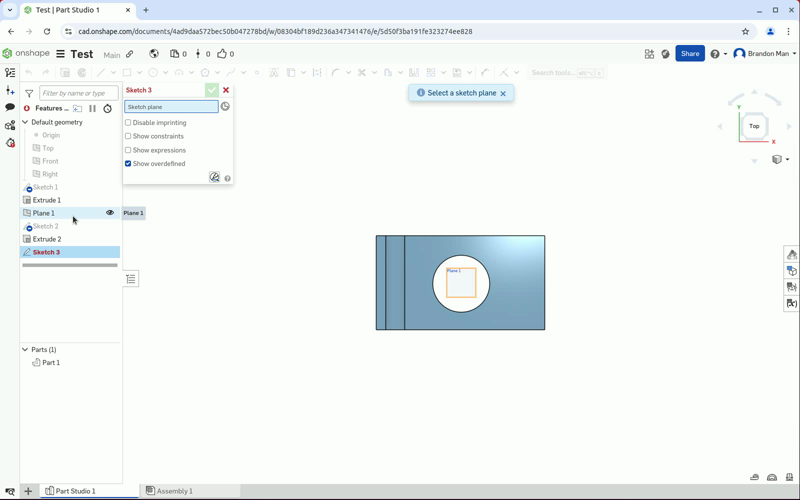
click(73, 215)
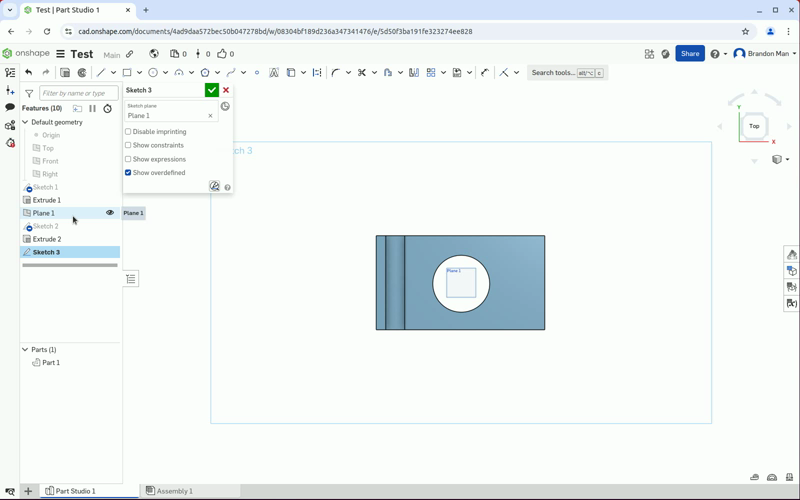
mouse_move(73, 352)
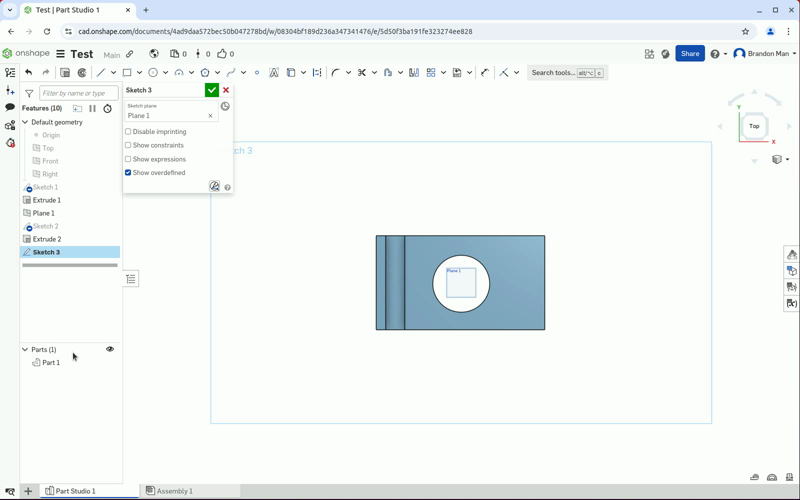
key(y)
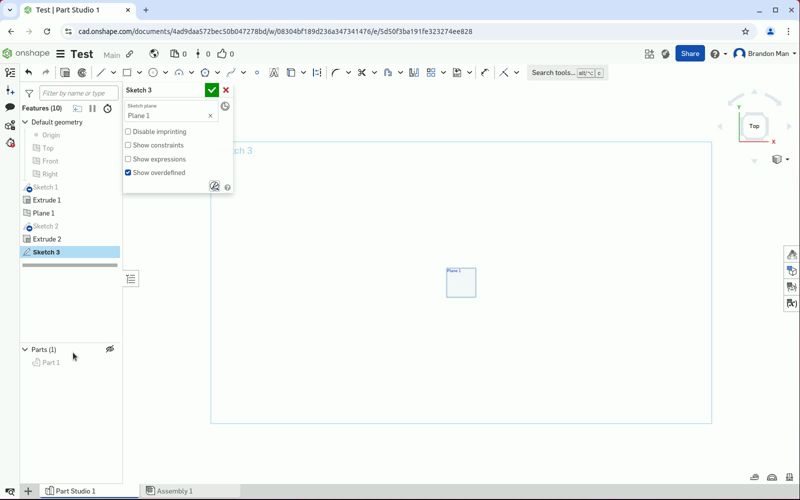
key(l)
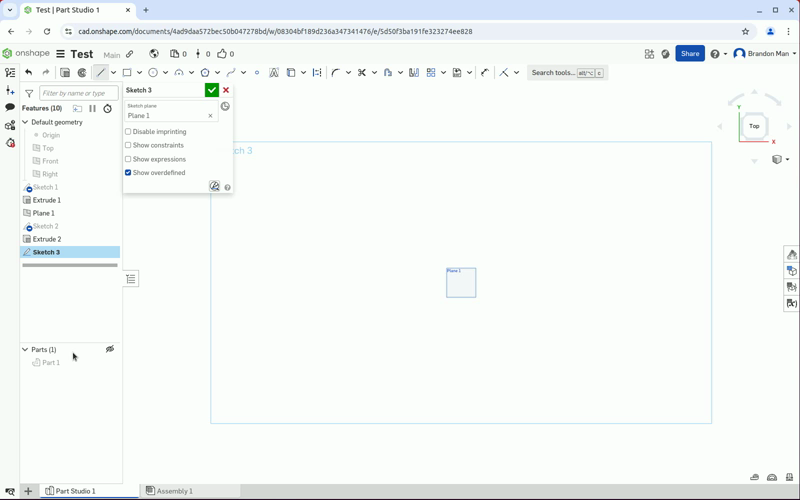
key_down(shift)
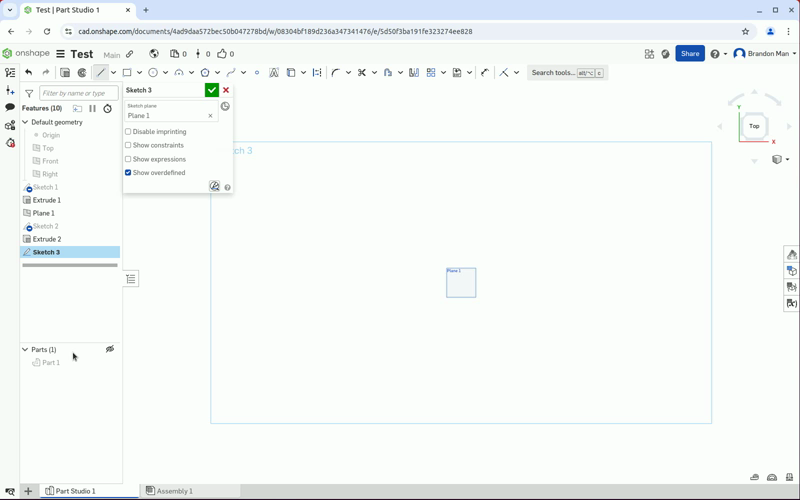
mouse_move(446, 329)
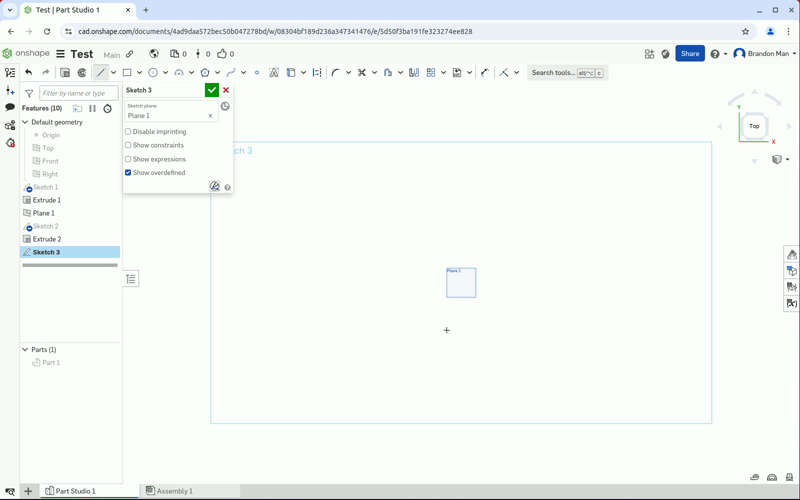
click(446, 329)
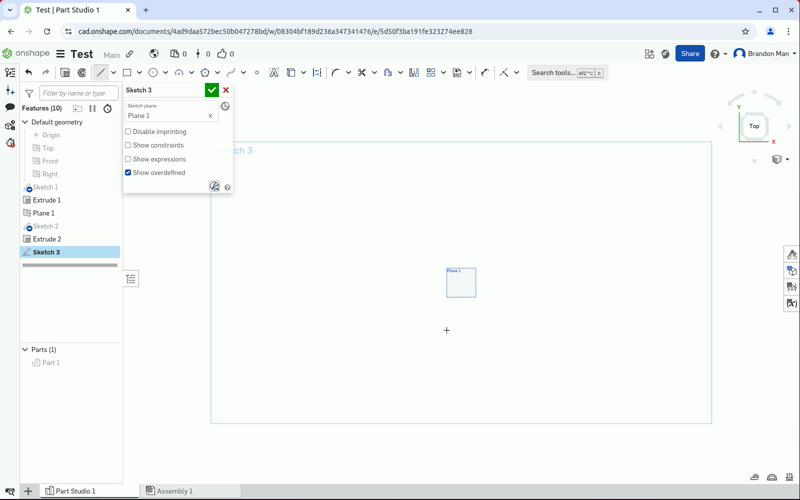
key_up(shift)
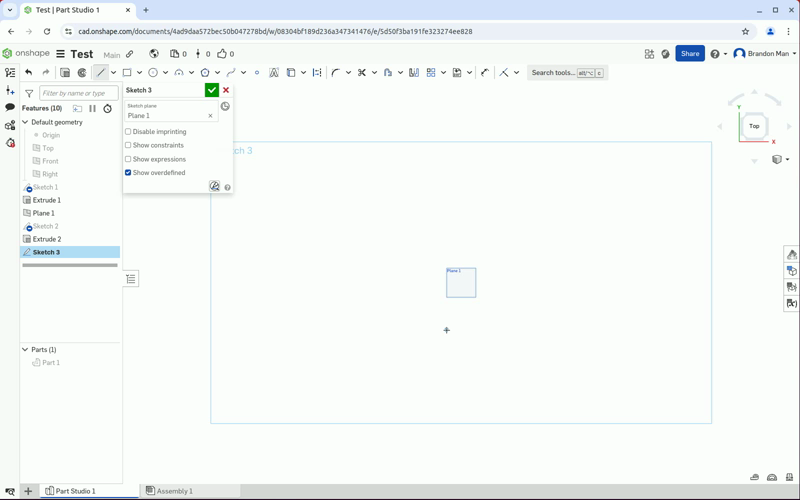
key_down(shift)
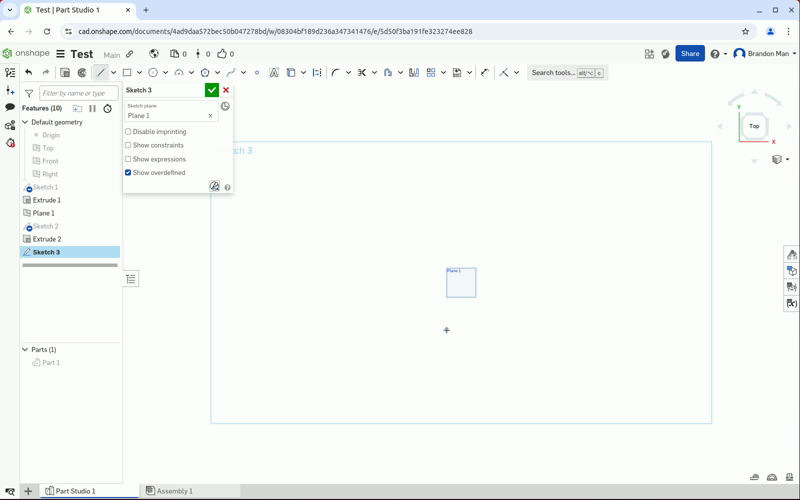
mouse_move(476, 329)
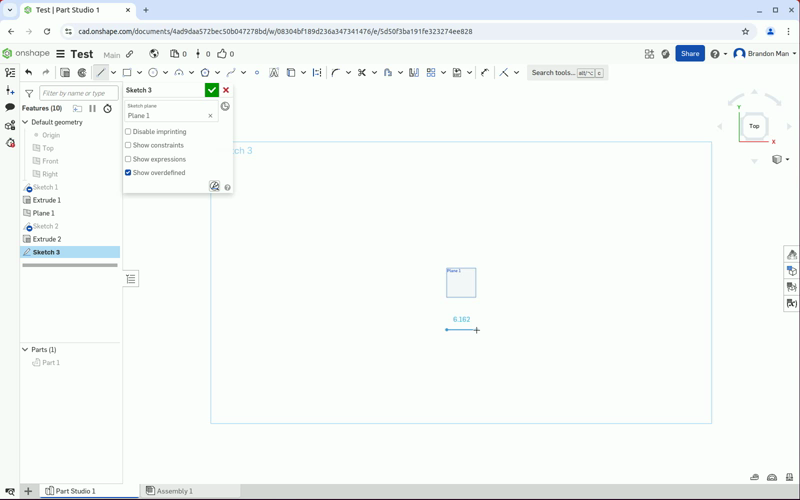
mouse_move(475, 329)
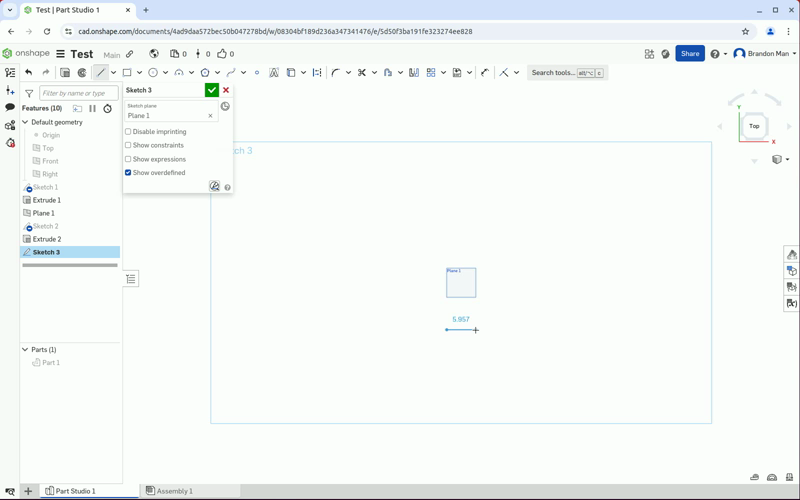
click(475, 329)
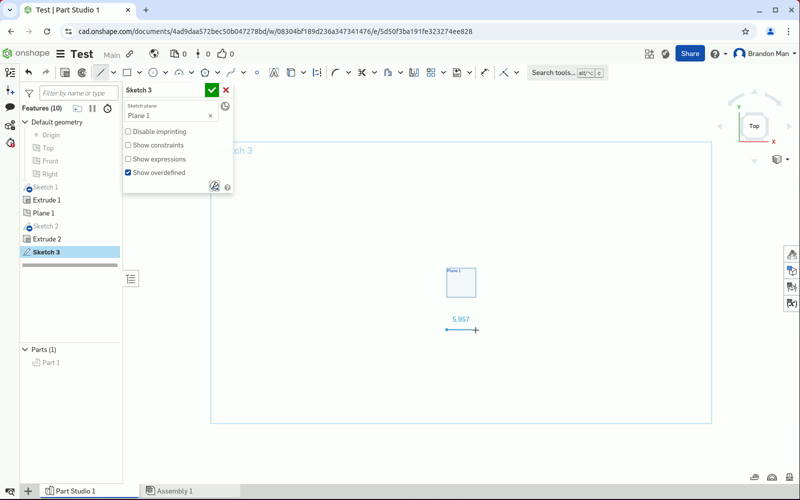
key_up(shift)
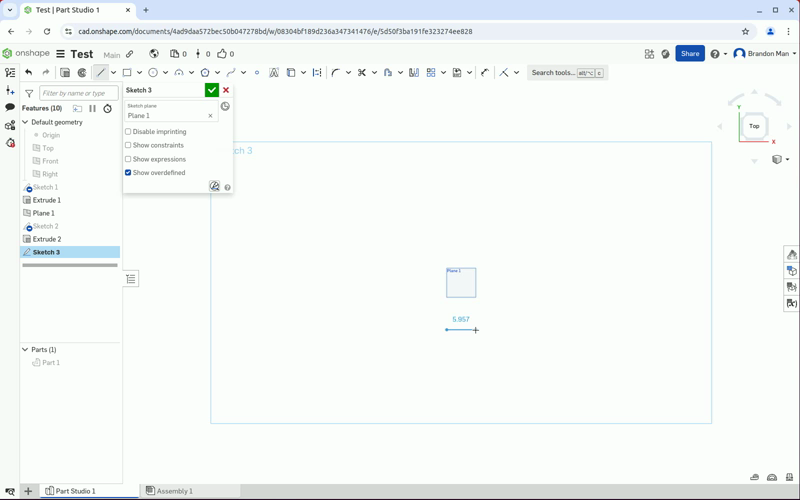
key_down(shift)
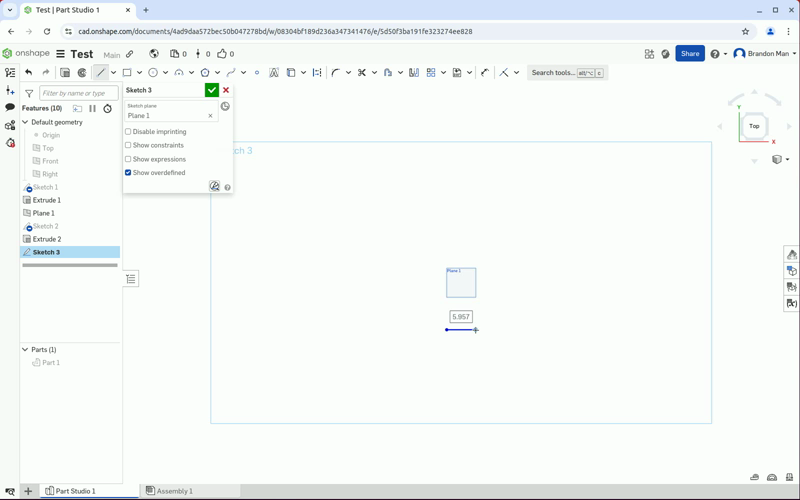
mouse_move(505, 329)
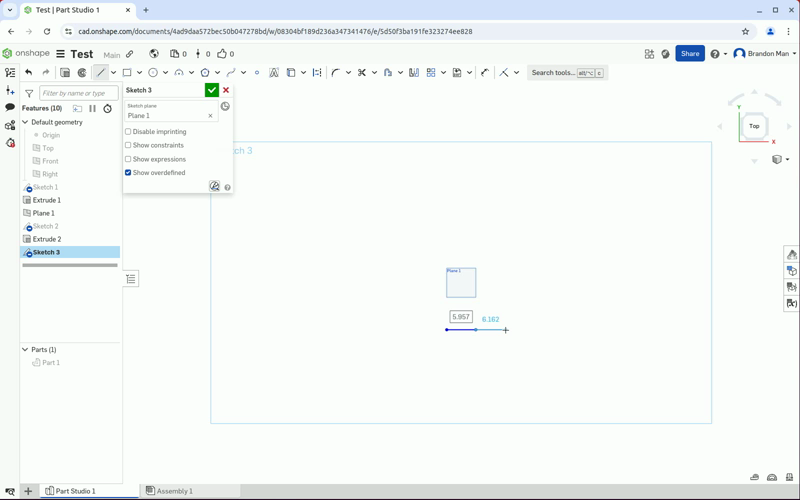
mouse_move(475, 306)
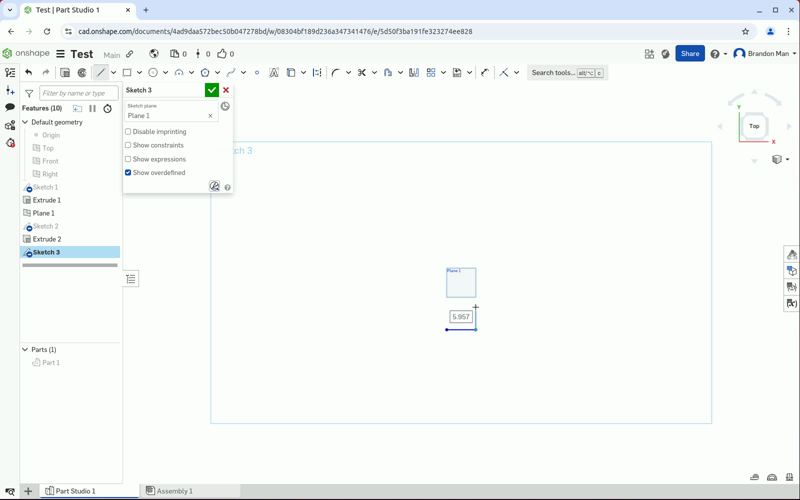
click(475, 306)
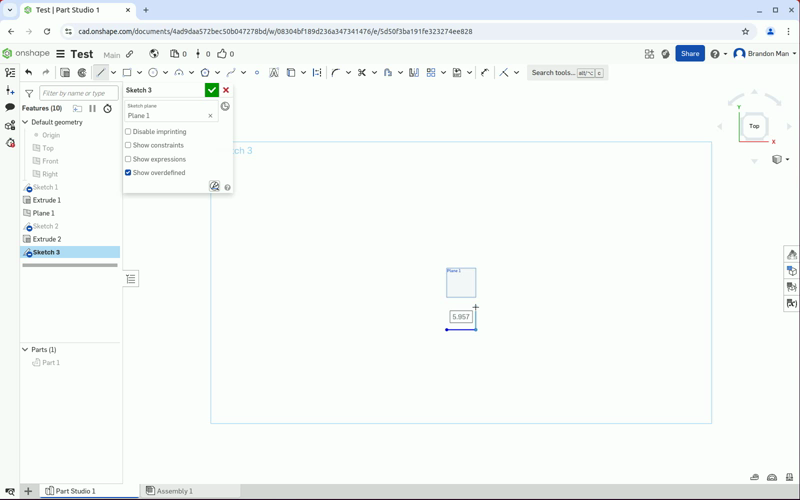
key_up(shift)
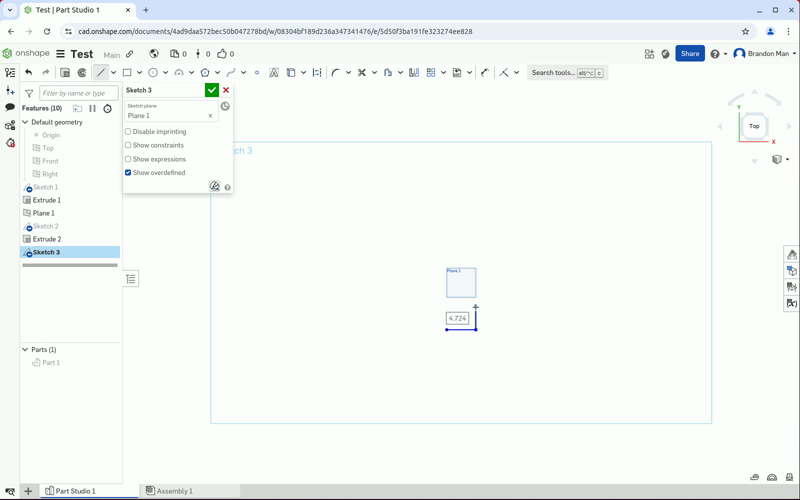
key(esc)
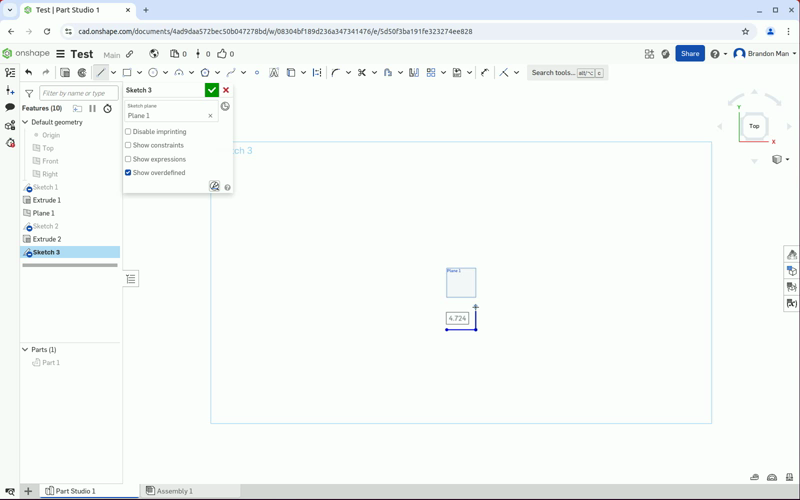
key(a)
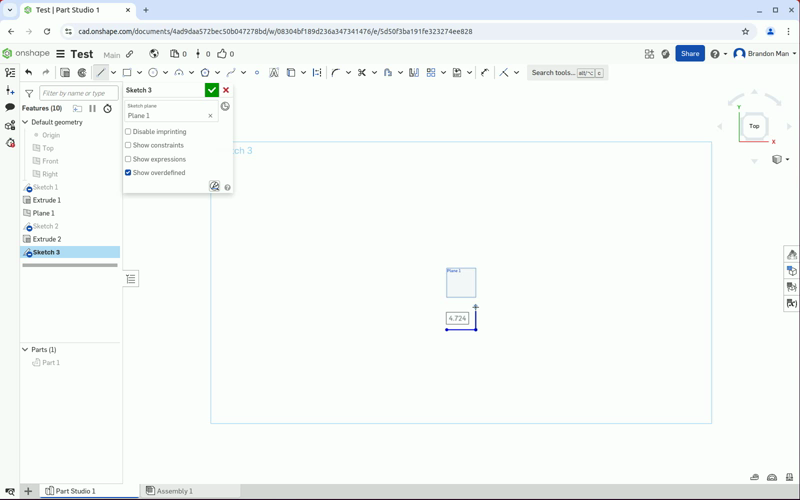
mouse_move(475, 306)
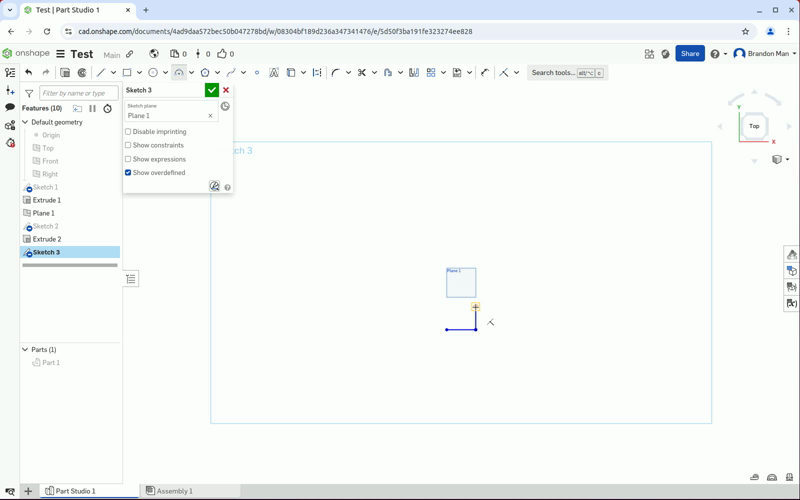
click(475, 306)
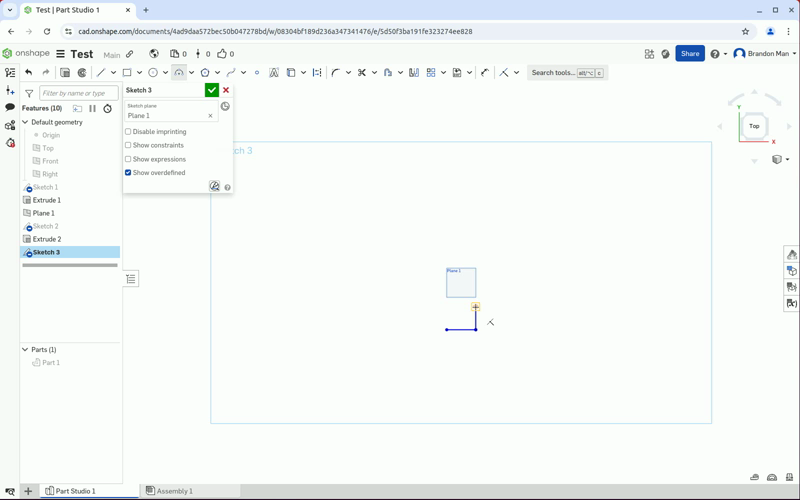
key_down(shift)
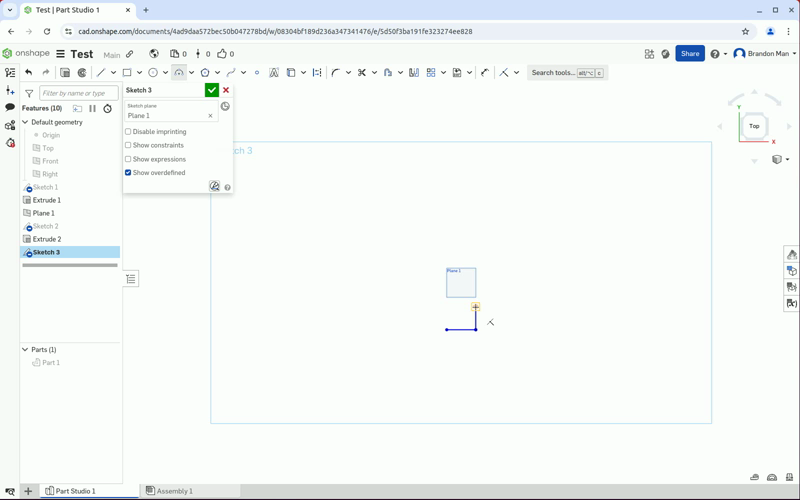
mouse_move(446, 306)
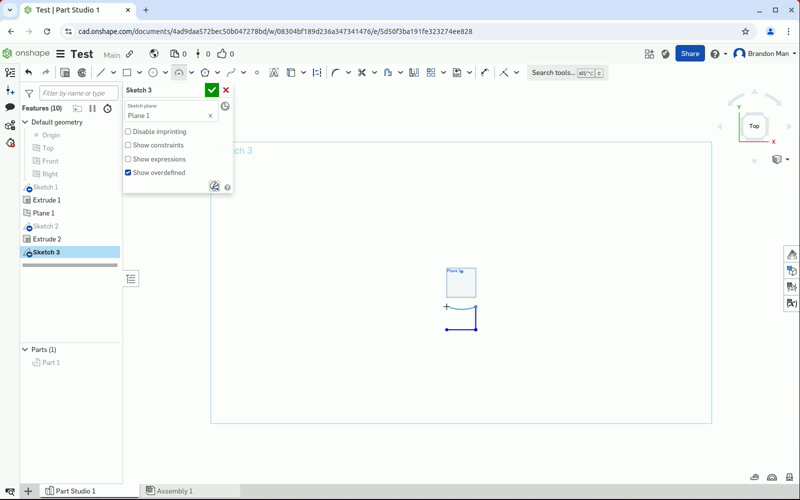
click(446, 306)
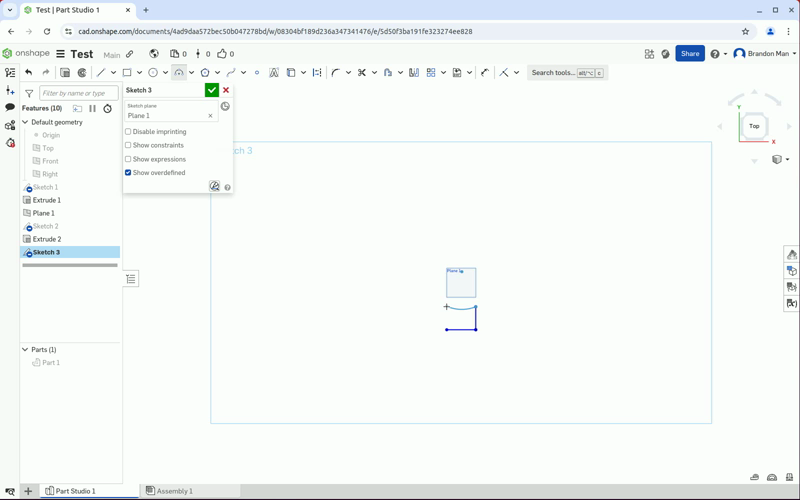
mouse_move(461, 310)
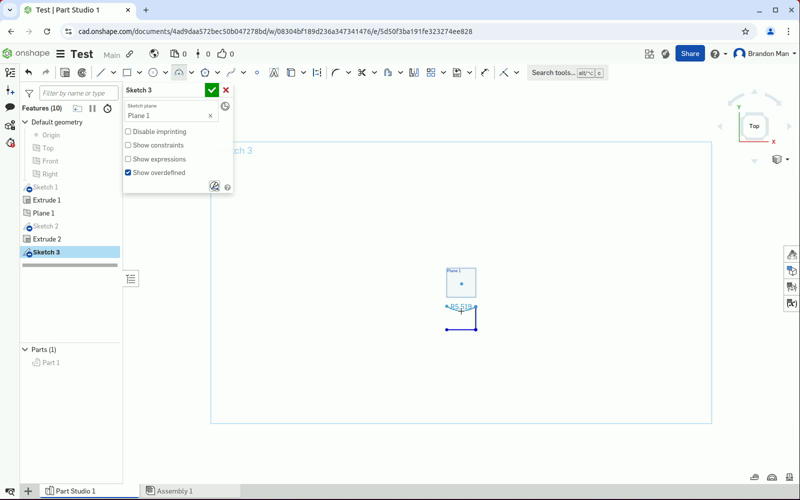
click(461, 310)
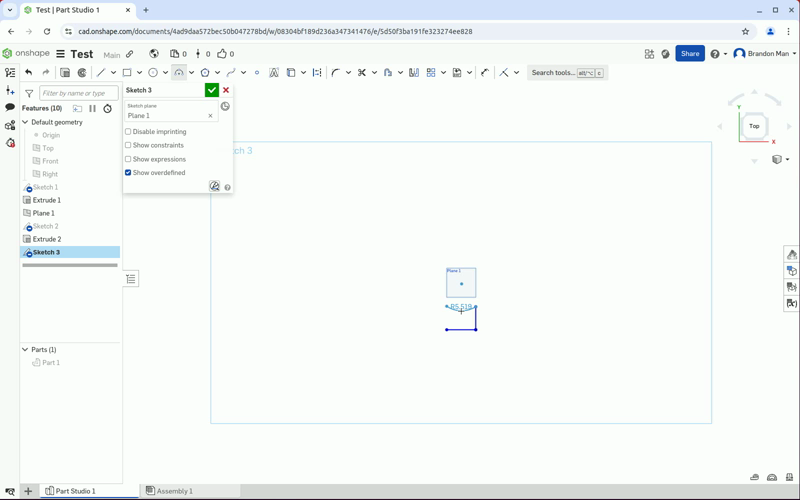
key_up(shift)
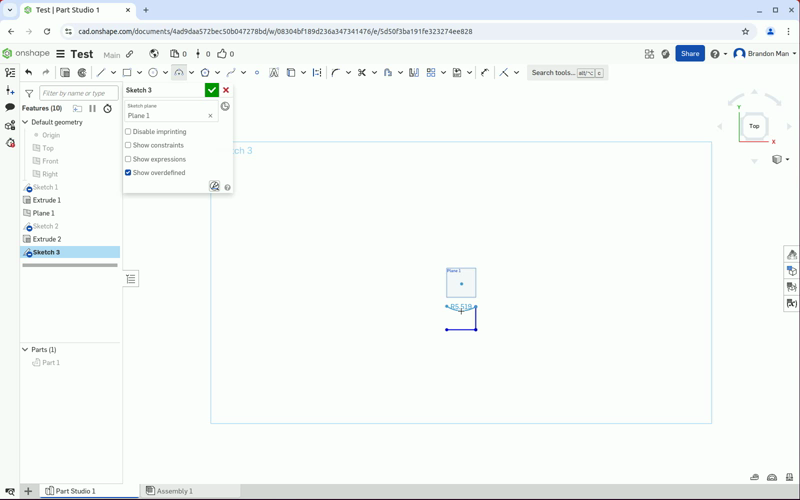
key(esc)
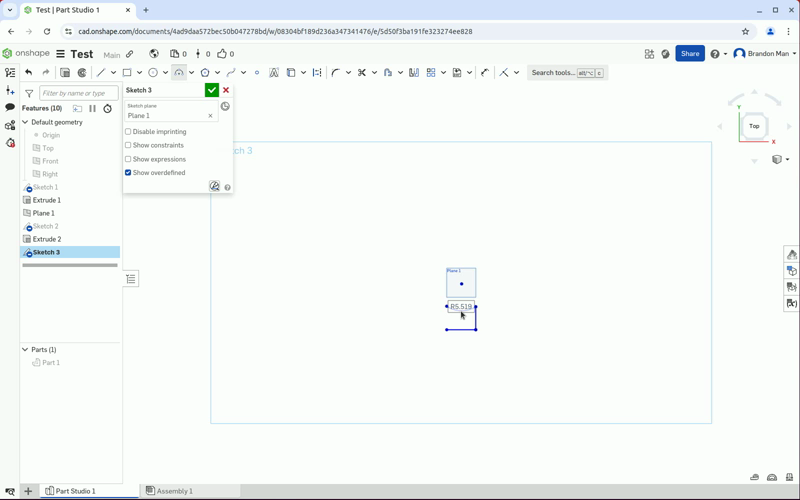
key(l)
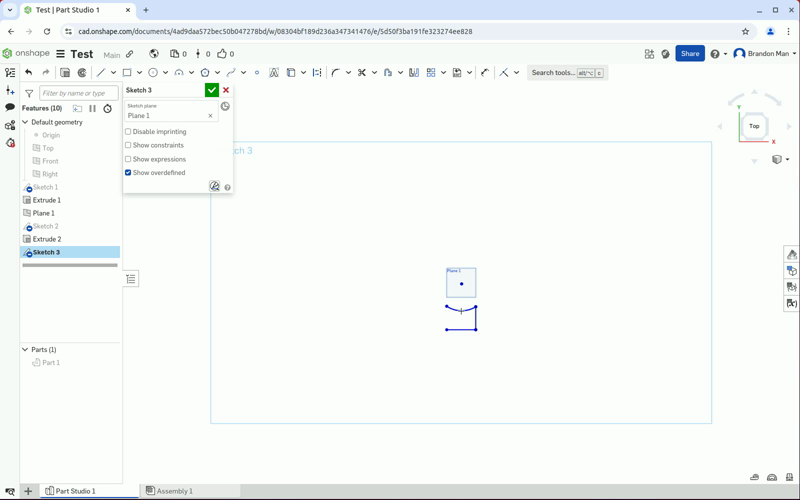
mouse_move(446, 306)
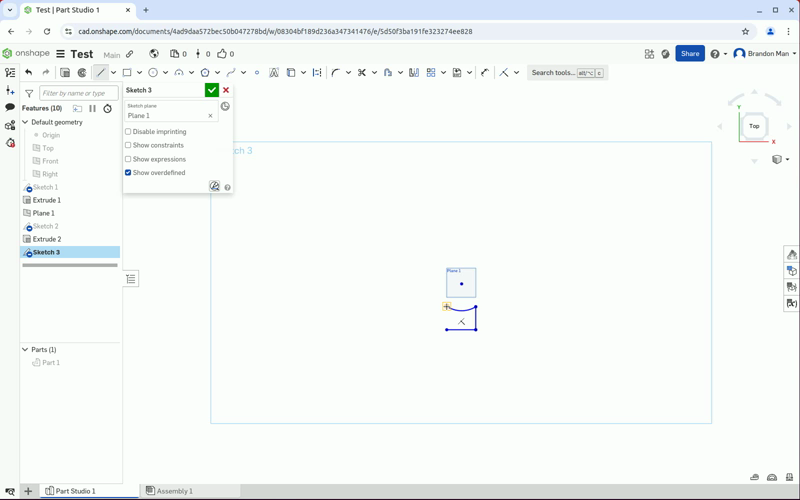
click(446, 306)
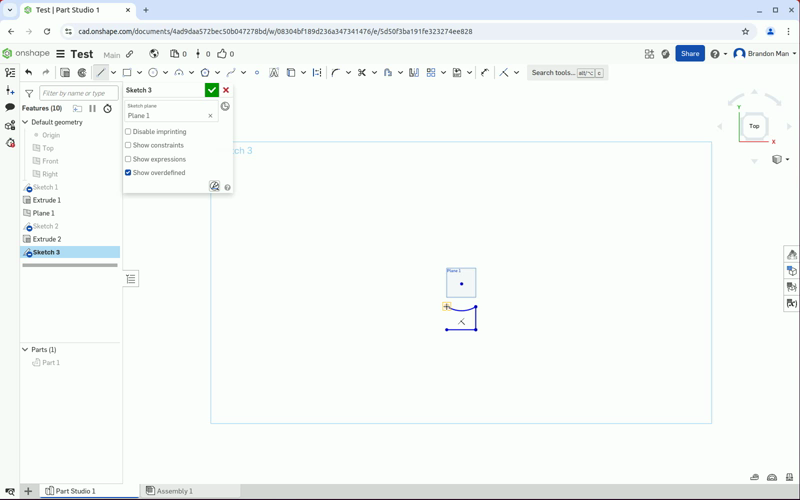
mouse_move(476, 306)
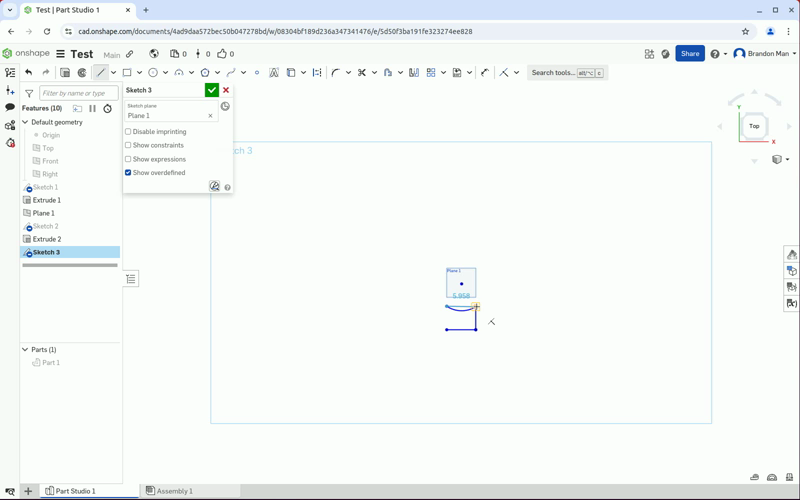
key_down(shift)
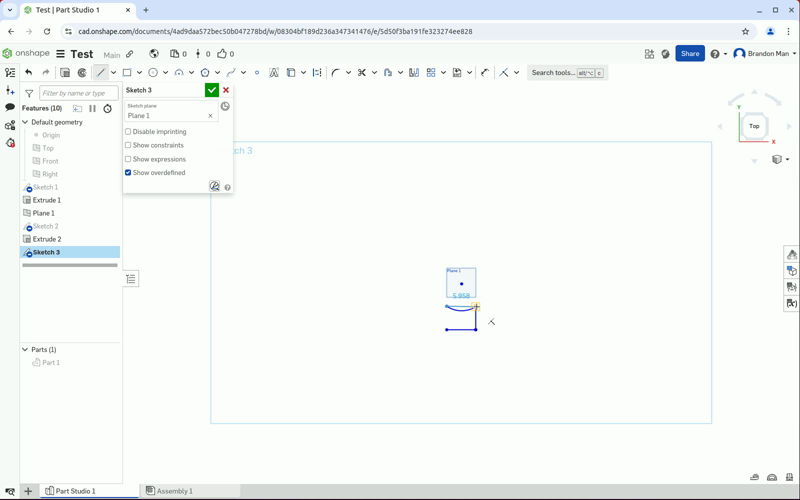
mouse_move(446, 329)
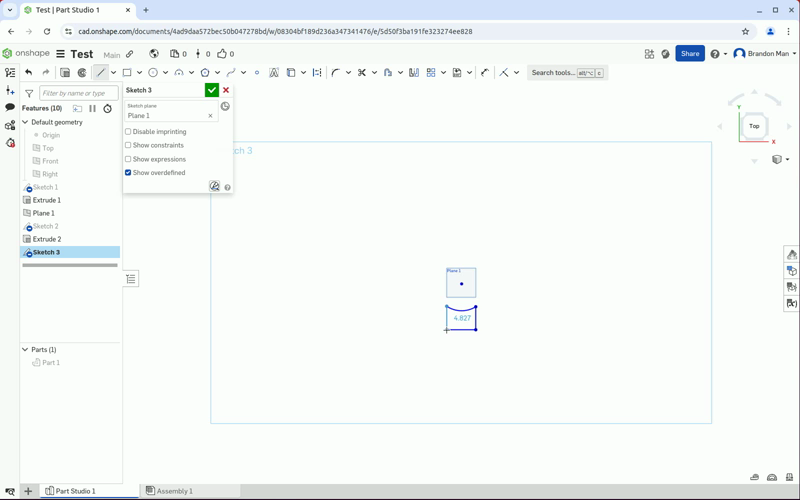
key_up(shift)
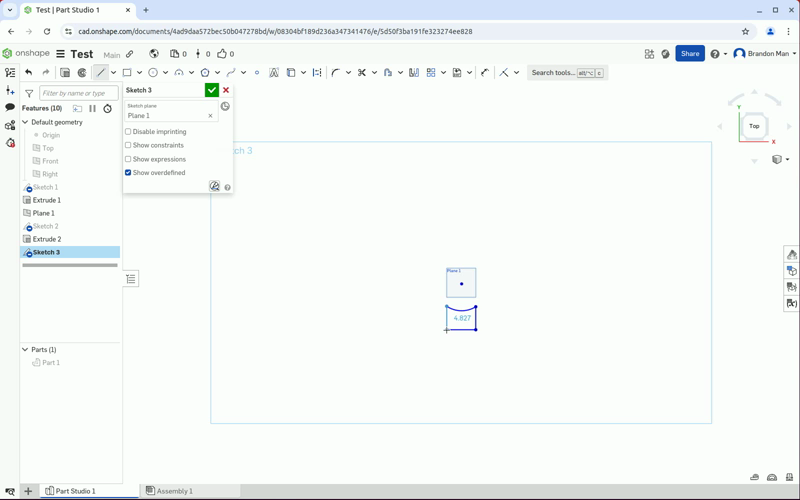
click(446, 329)
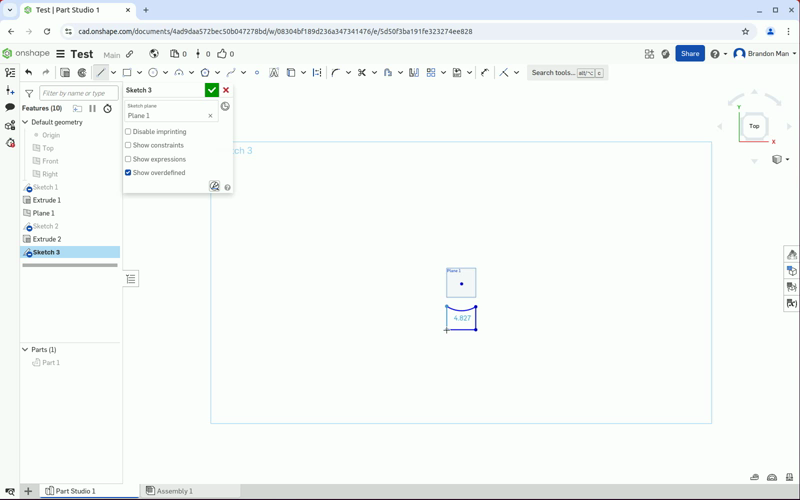
key(esc)
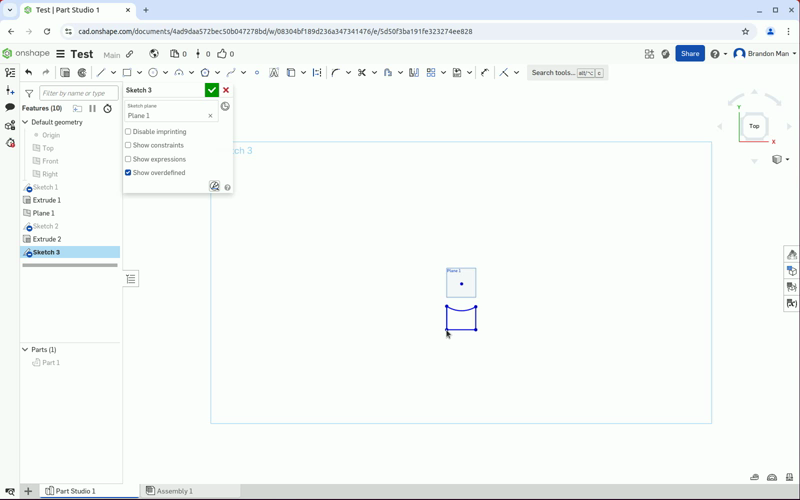
mouse_move(457, 322)
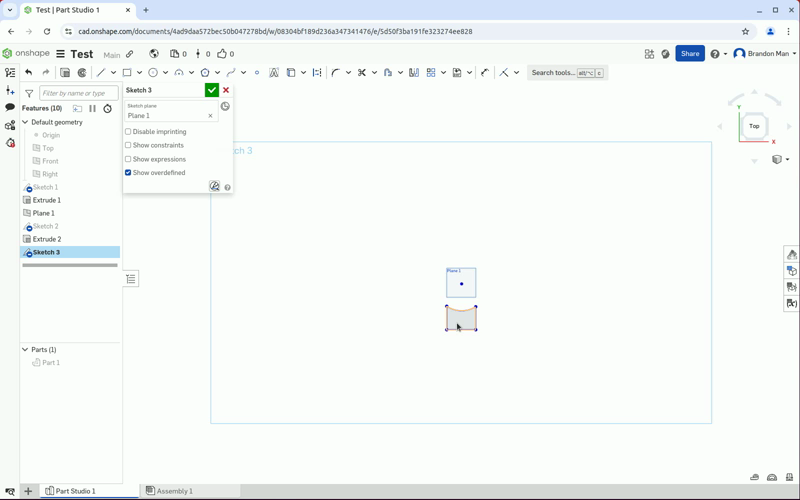
scroll(6)
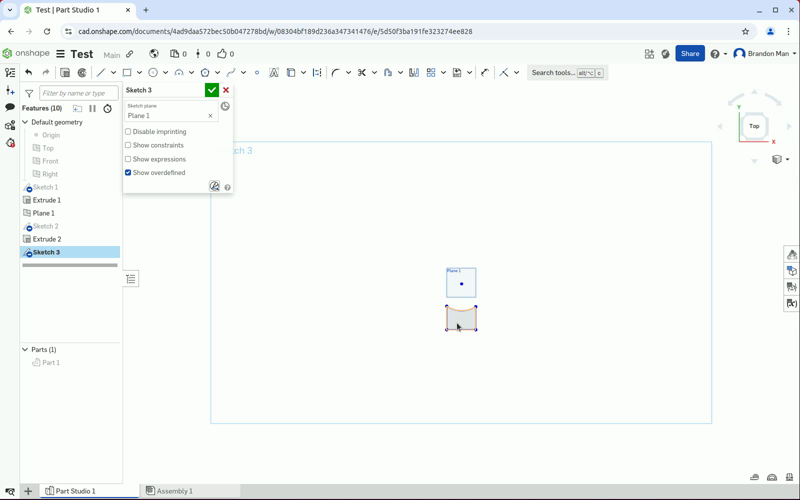
scroll(6)
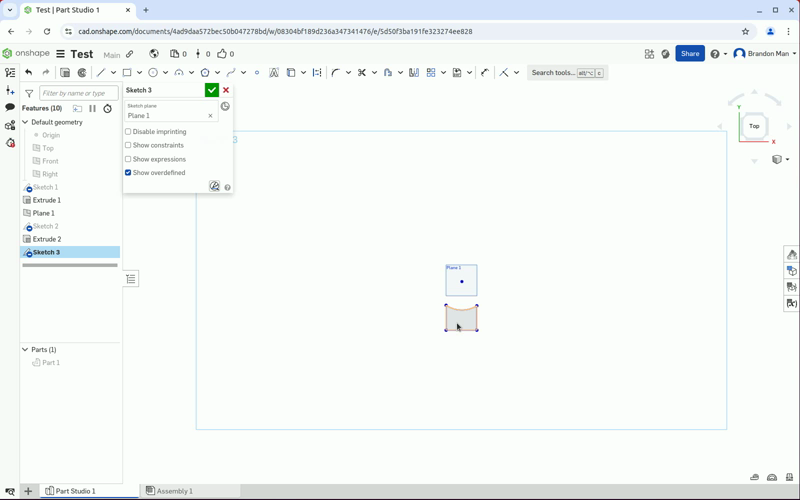
scroll(6)
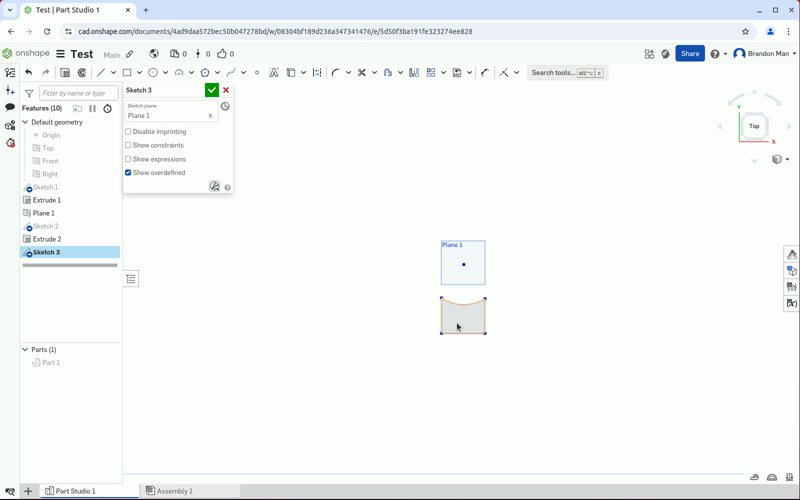
scroll(6)
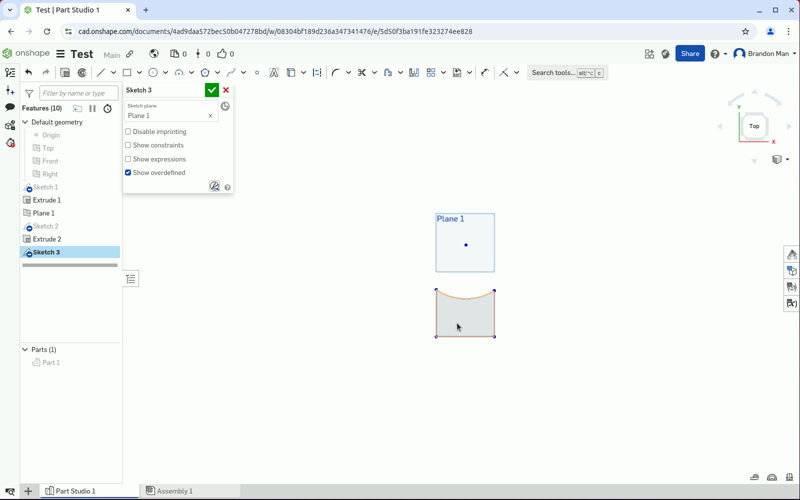
scroll(6)
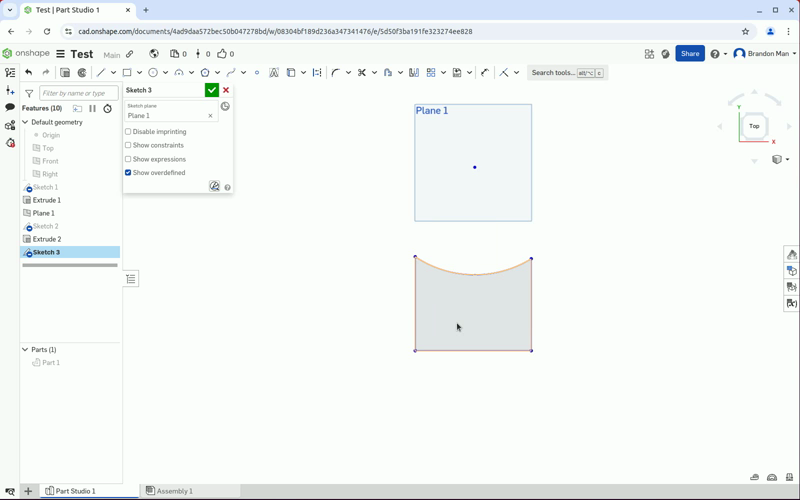
scroll(6)
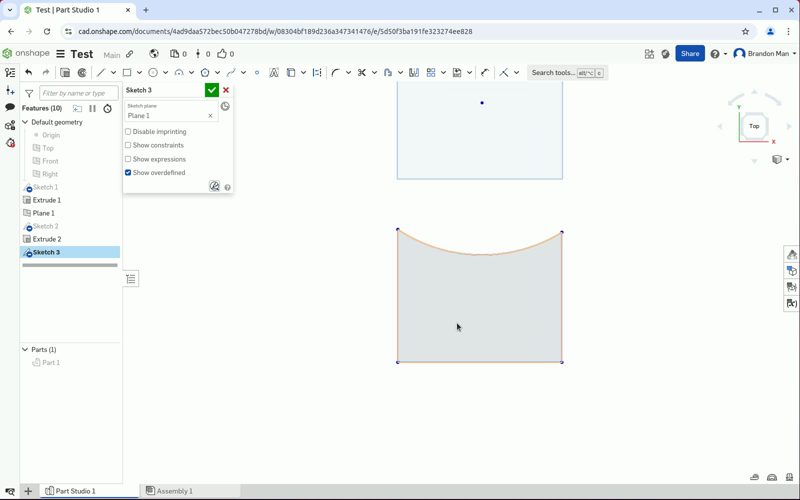
scroll(6)
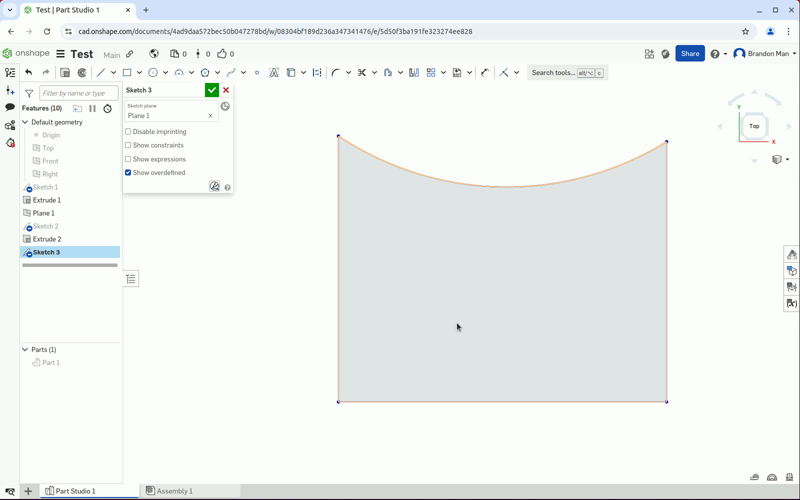
click(457, 322)
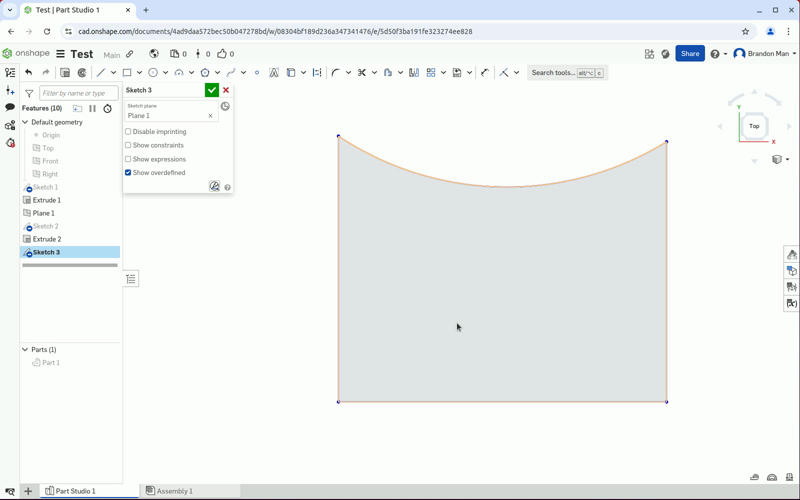
scroll(-6)
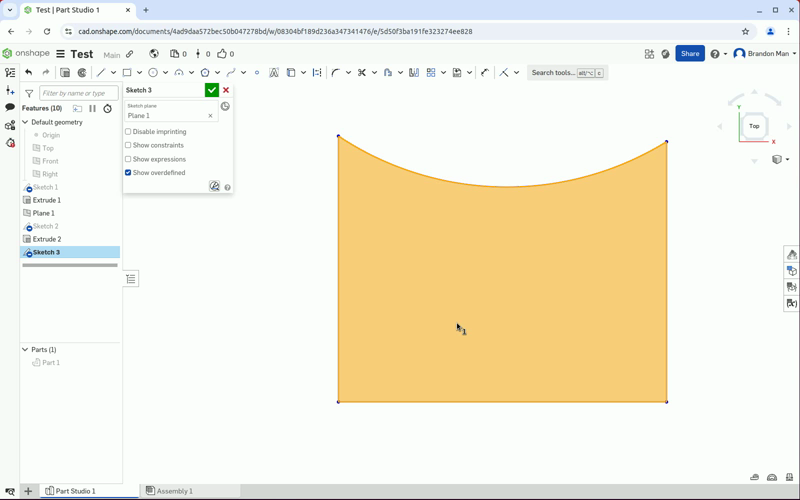
scroll(-6)
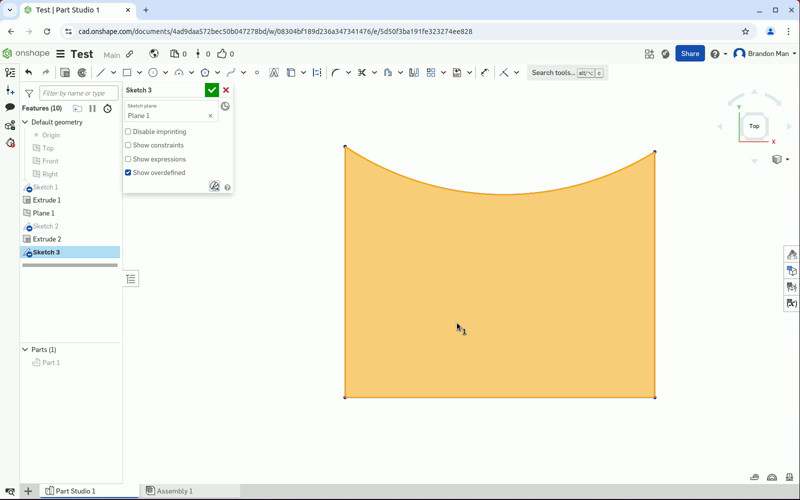
scroll(-6)
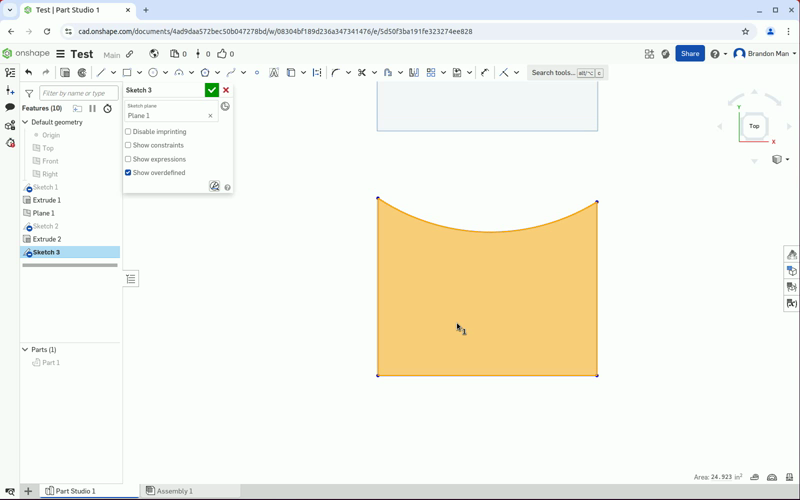
scroll(-6)
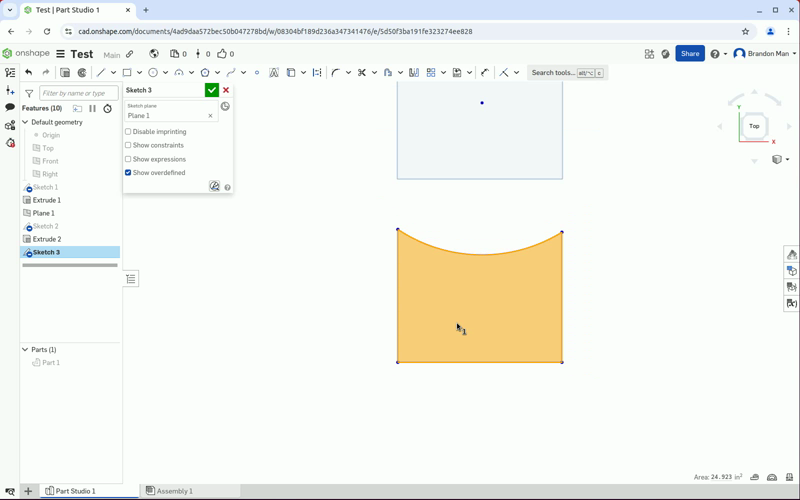
scroll(-6)
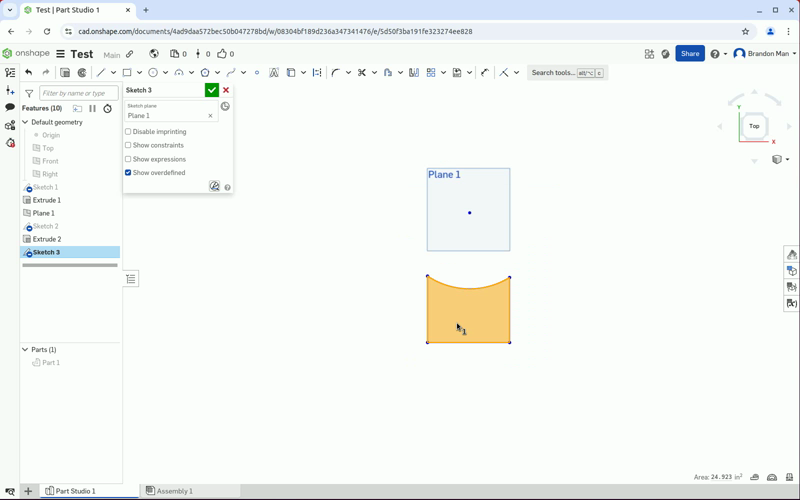
scroll(-6)
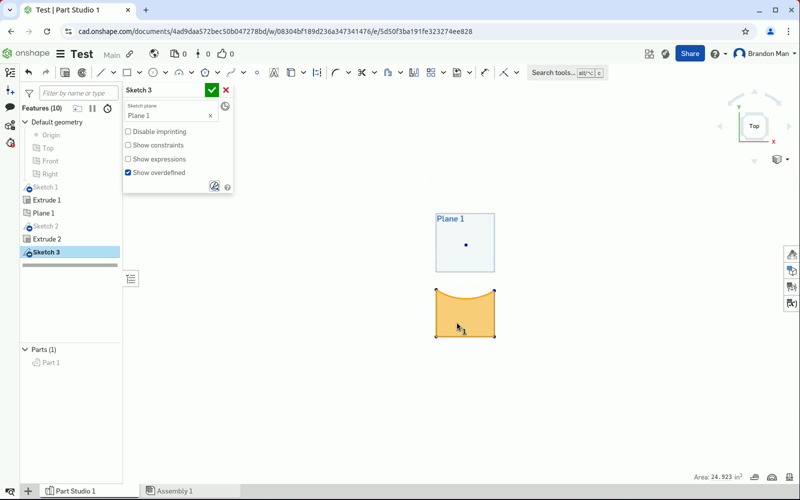
scroll(-6)
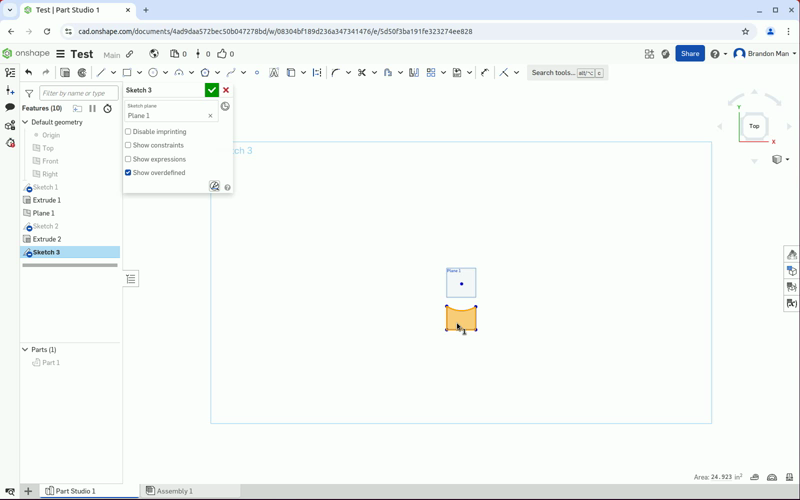
mouse_move(73, 352)
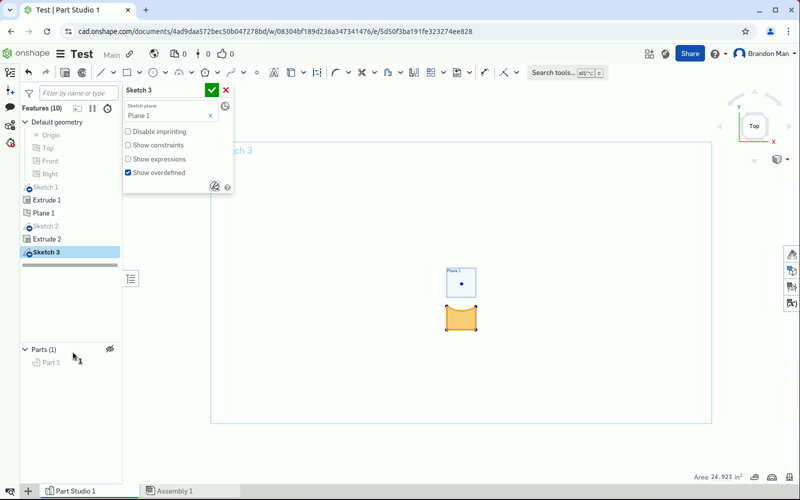
key(shift+y)
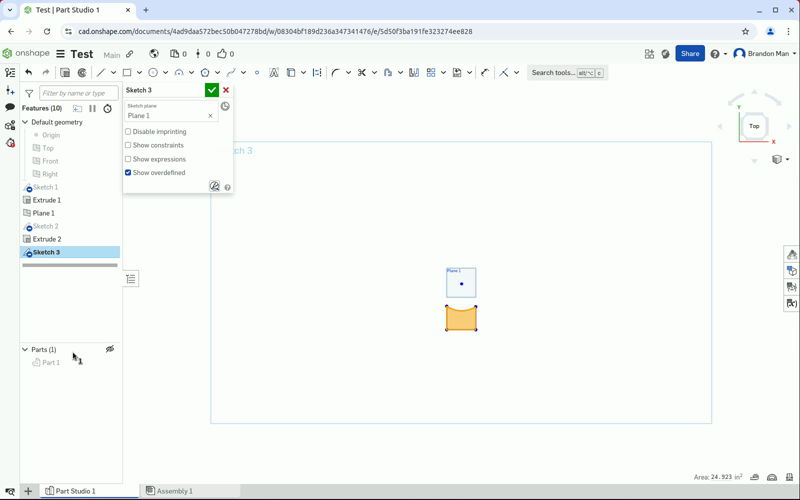
key(shift+e)
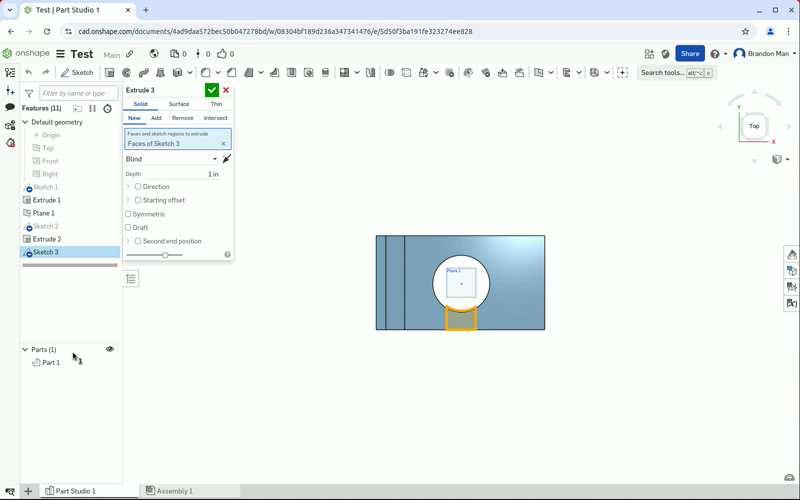
mouse_move(143, 106)
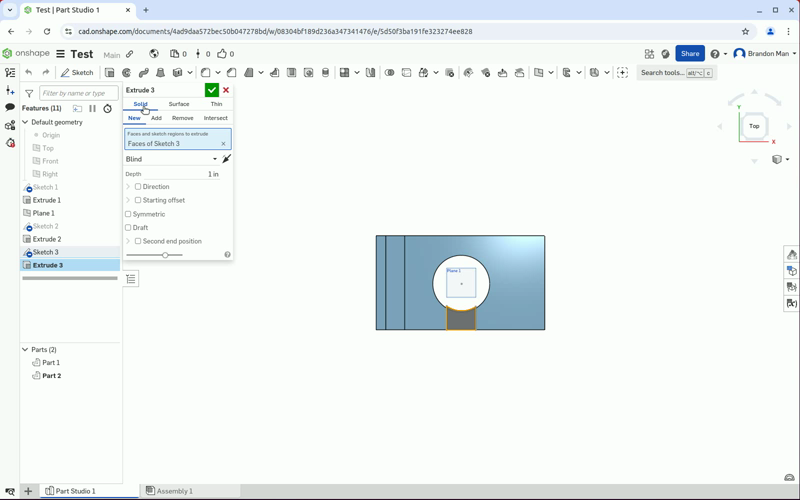
click(143, 106)
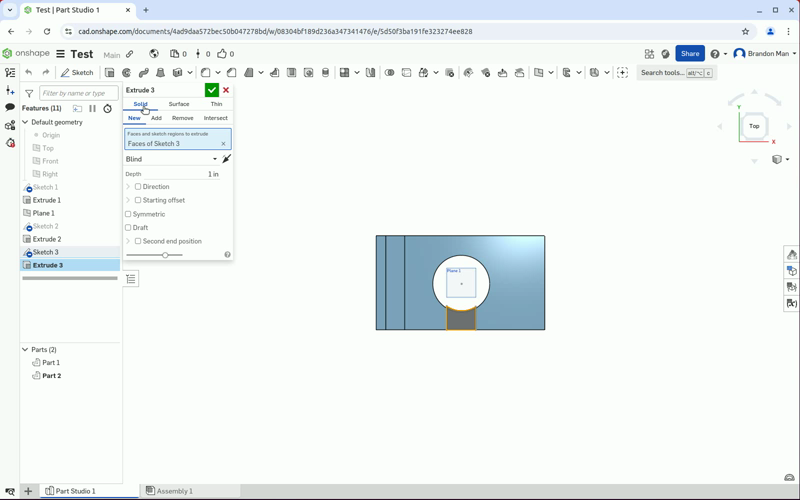
mouse_move(186, 120)
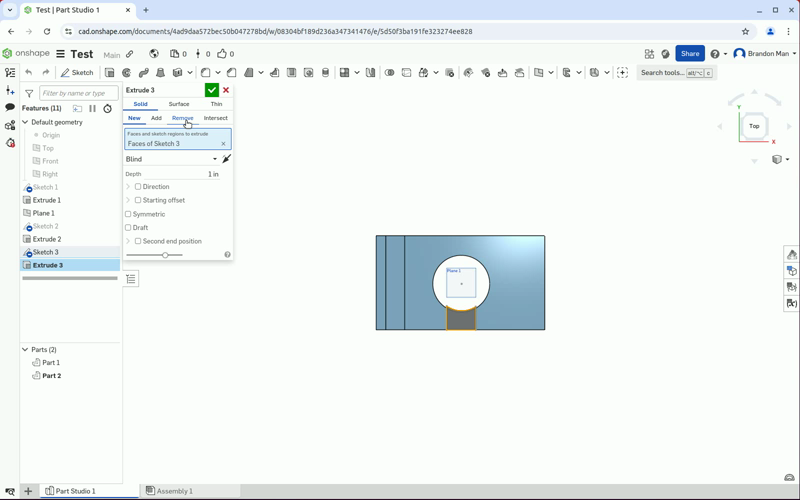
click(186, 120)
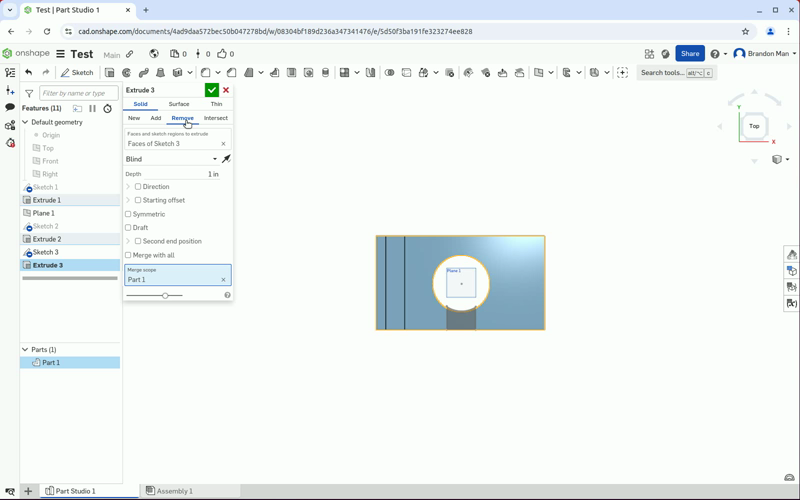
key(tab, 4)
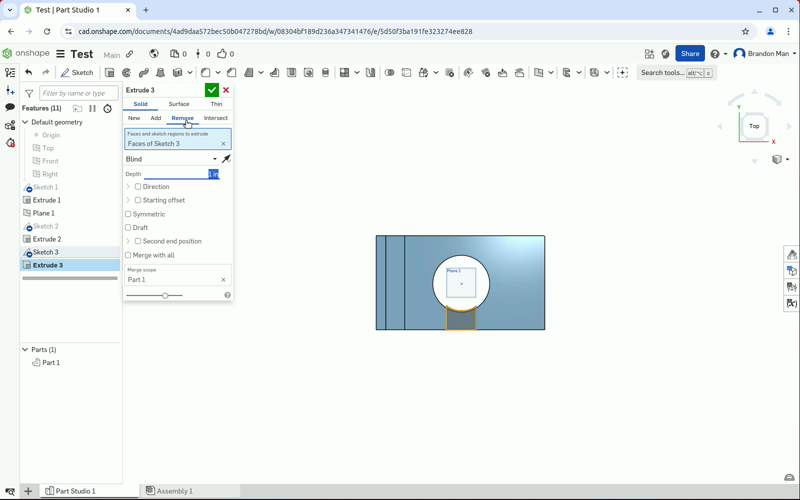
text(1.926)
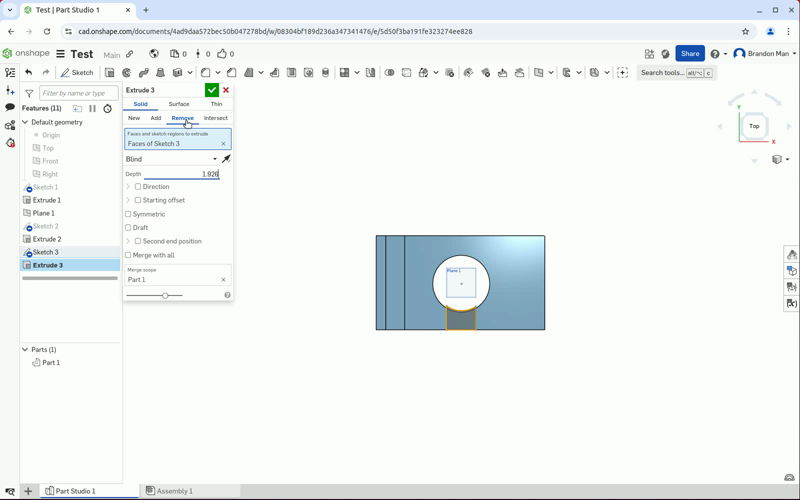
key(tab, 6)
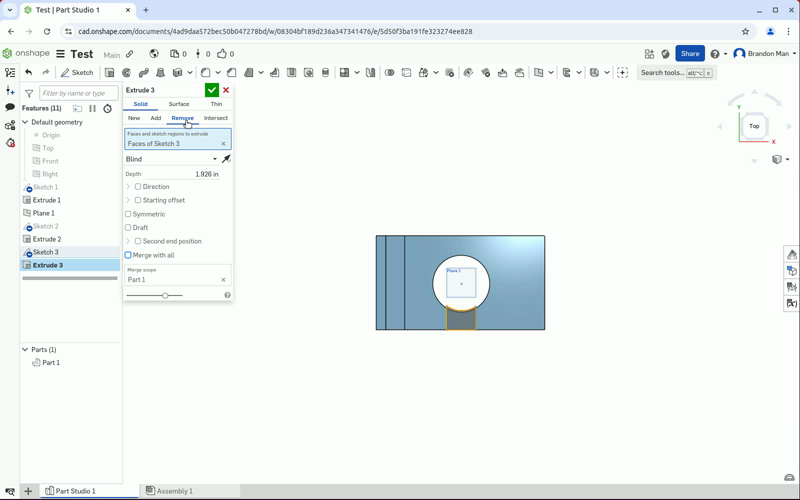
key(space)
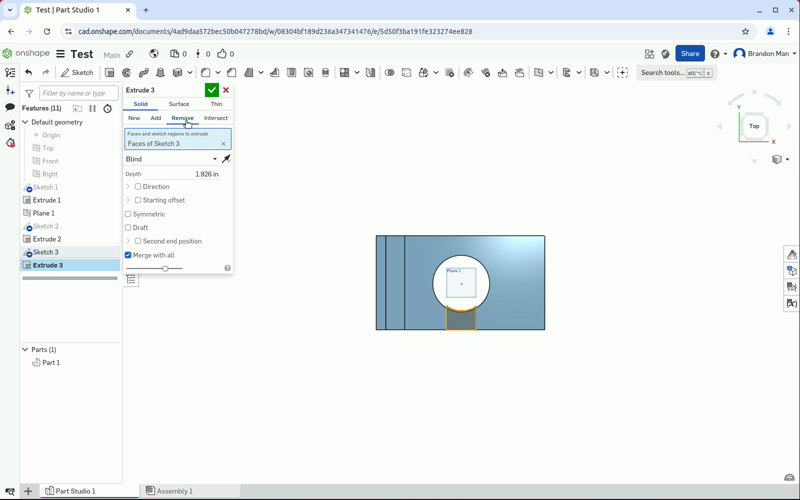
key(enter)
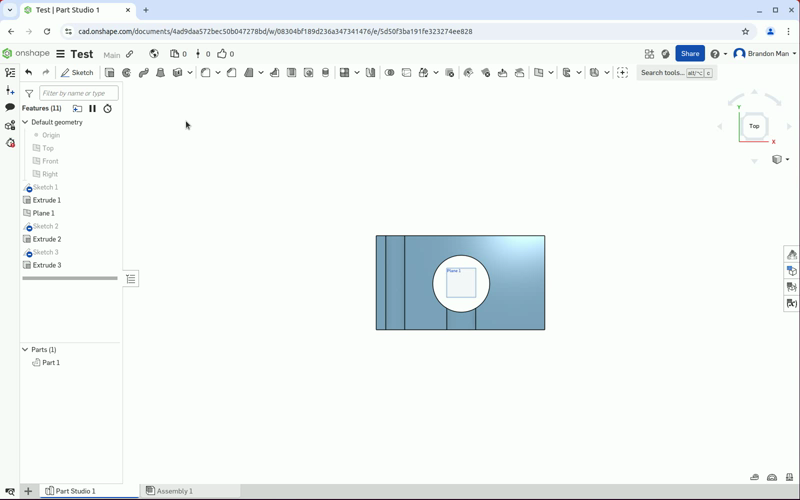
key(shift+h)
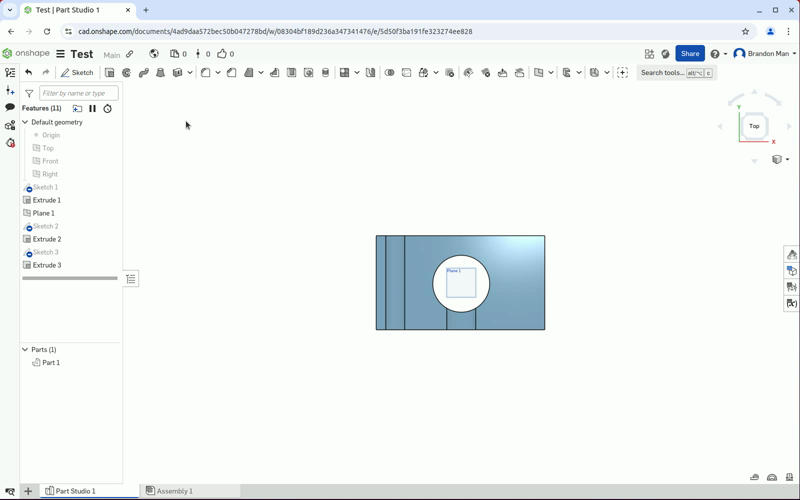
key(shift+h)
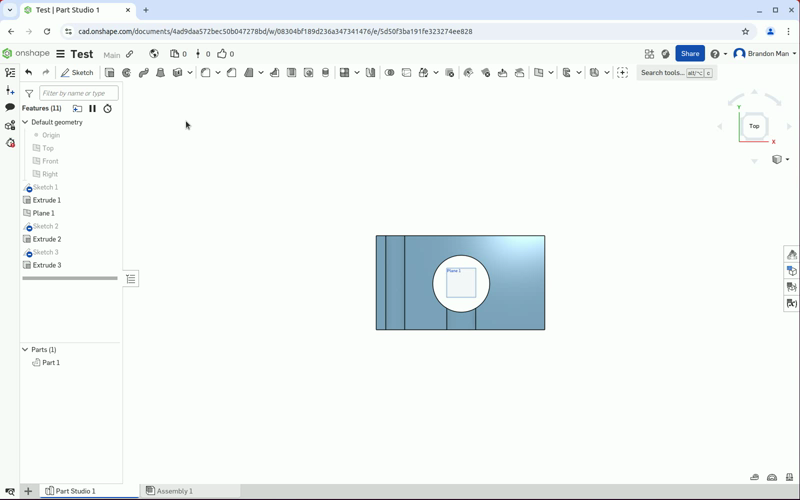
mouse_move(73, 189)
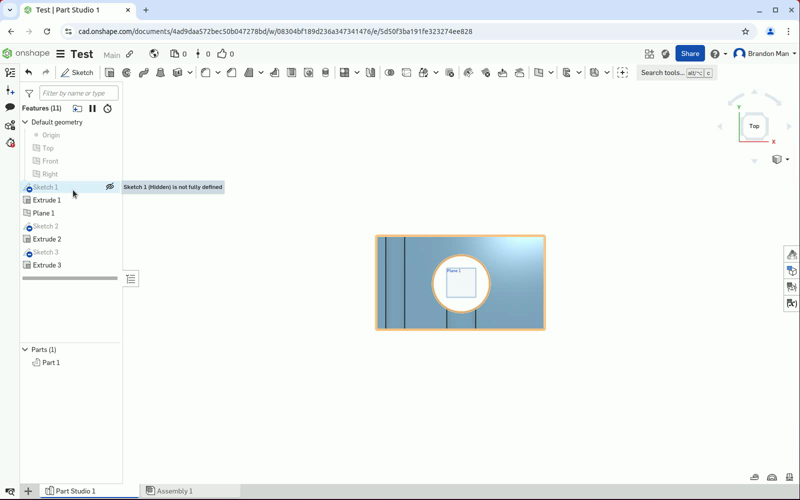
click(73, 189)
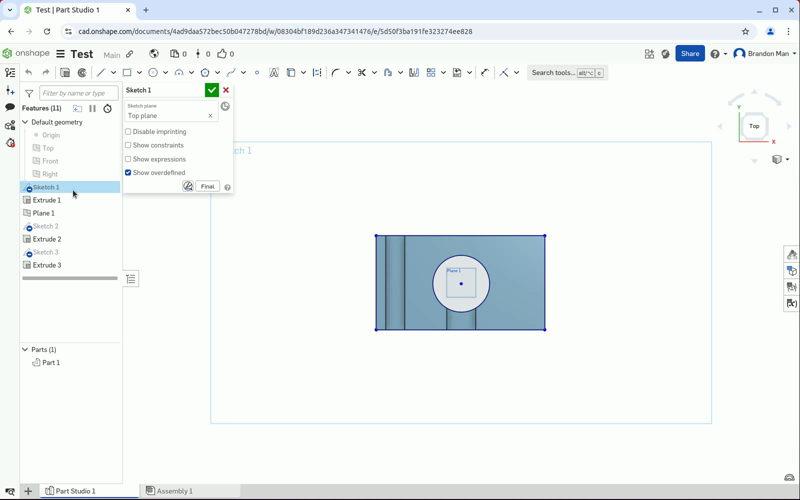
mouse_move(229, 92)
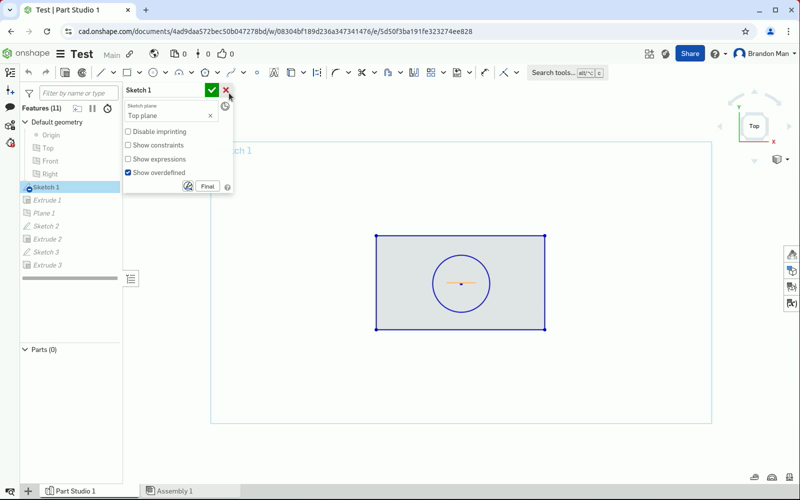
click(229, 92)
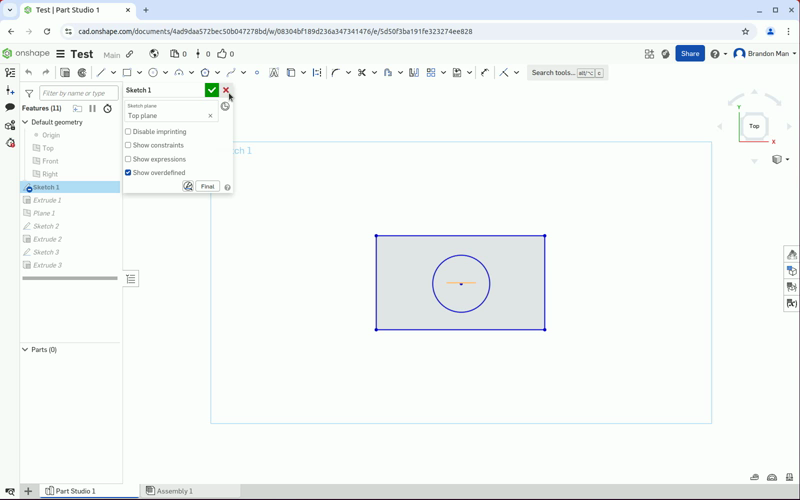
key(shift+s)
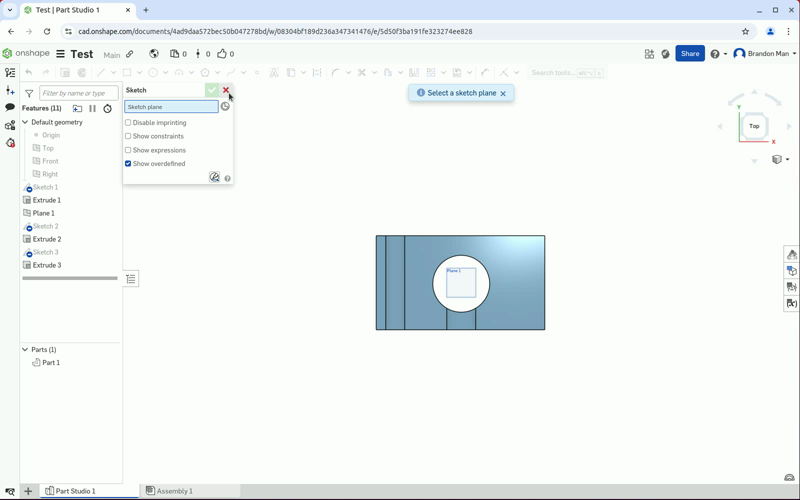
mouse_move(73, 215)
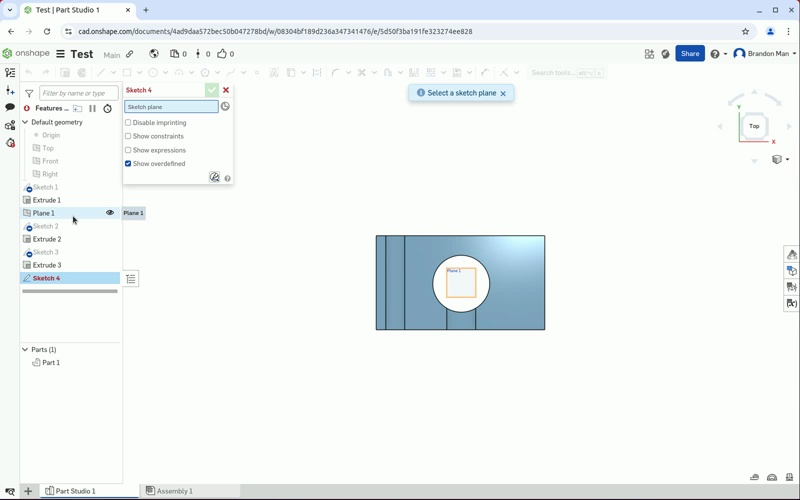
click(73, 215)
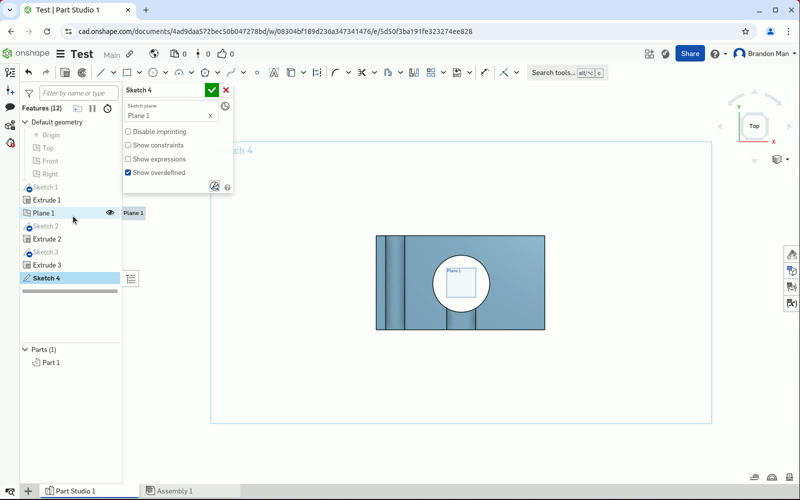
mouse_move(73, 352)
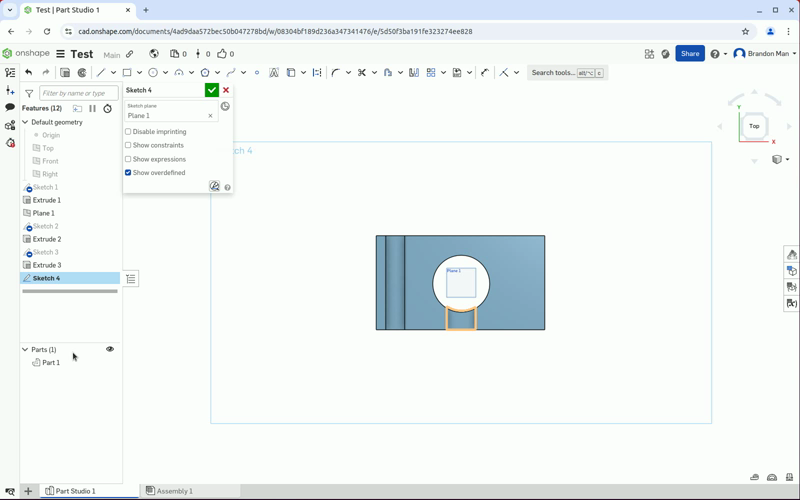
key(y)
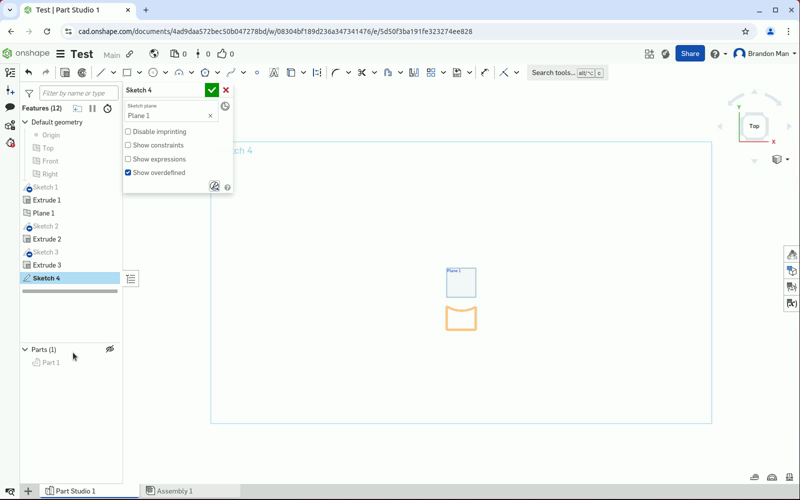
key(a)
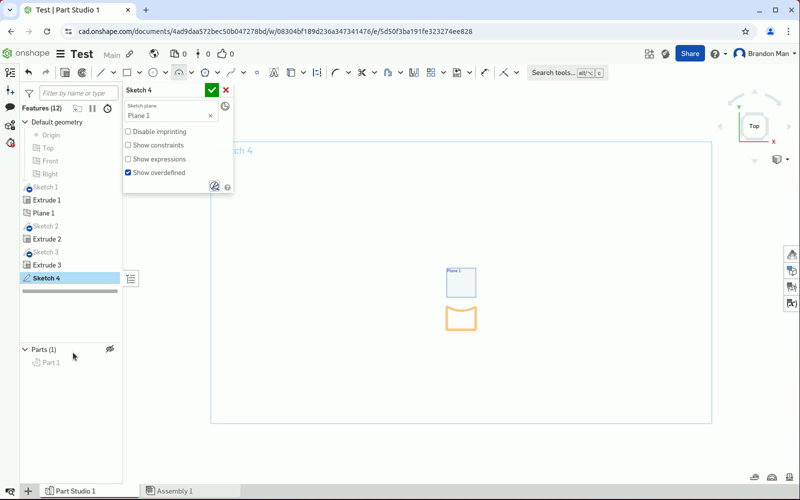
key_down(shift)
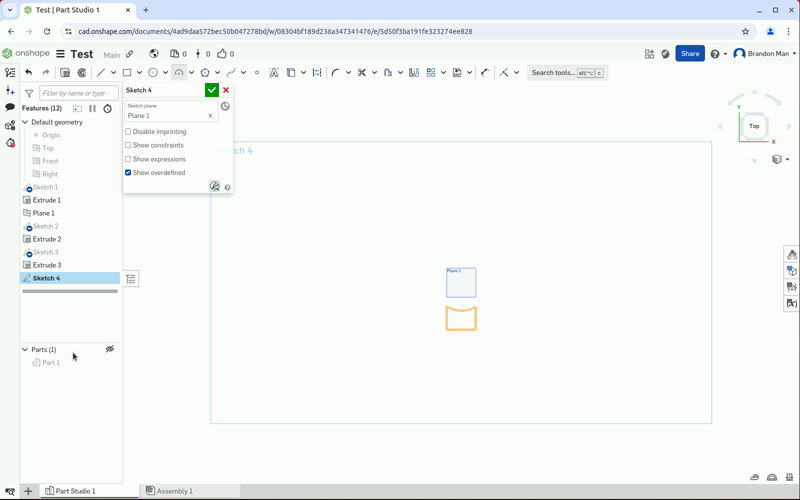
mouse_move(446, 258)
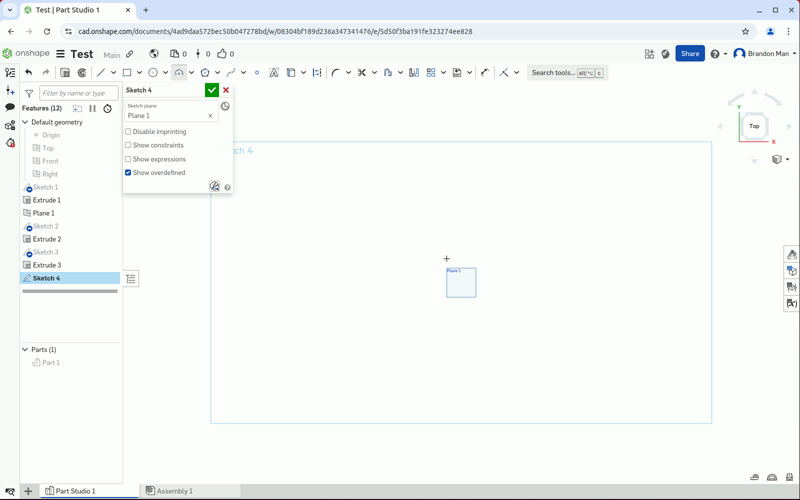
click(446, 258)
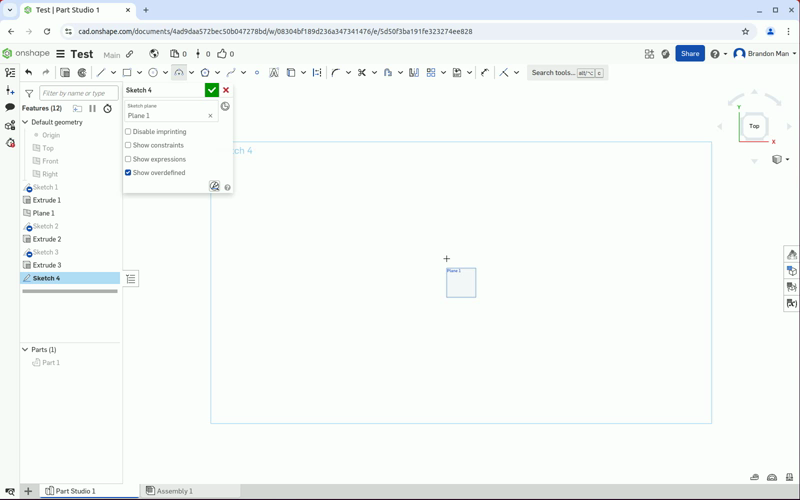
key_up(shift)
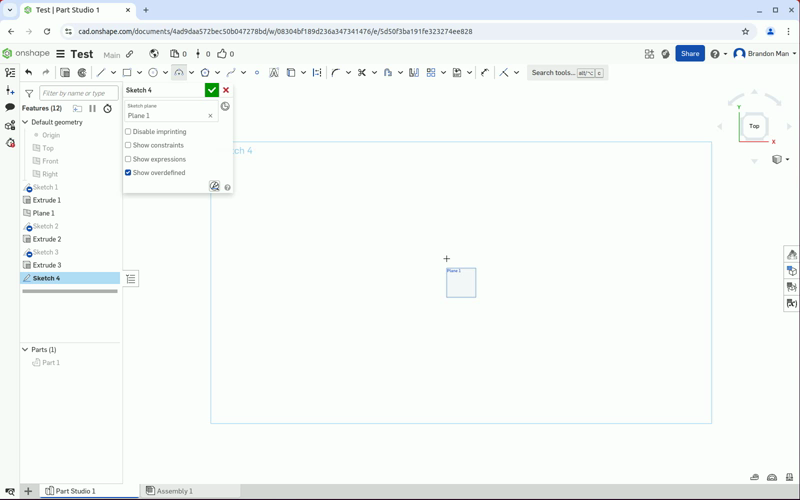
key_down(shift)
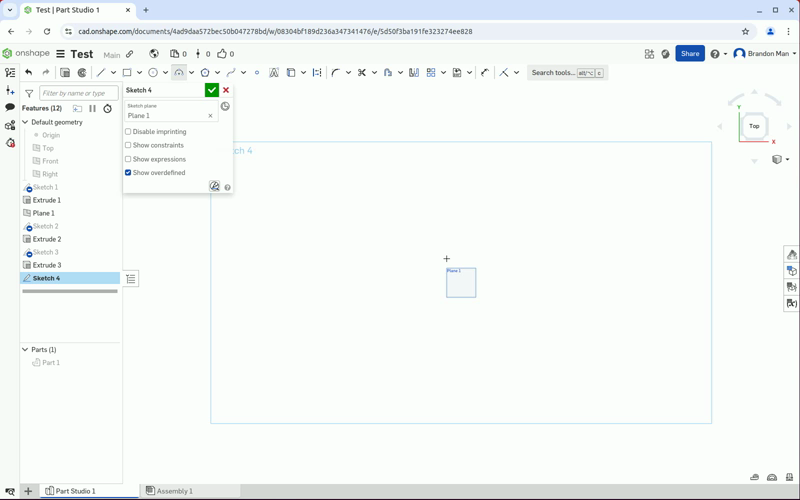
mouse_move(475, 257)
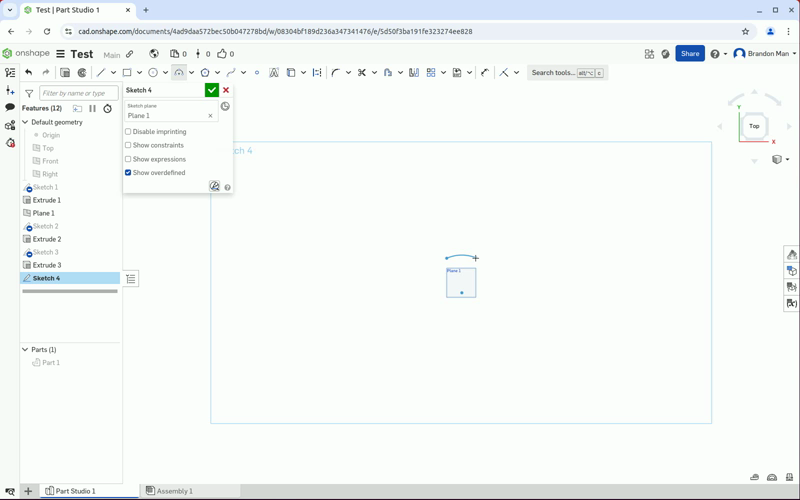
click(475, 257)
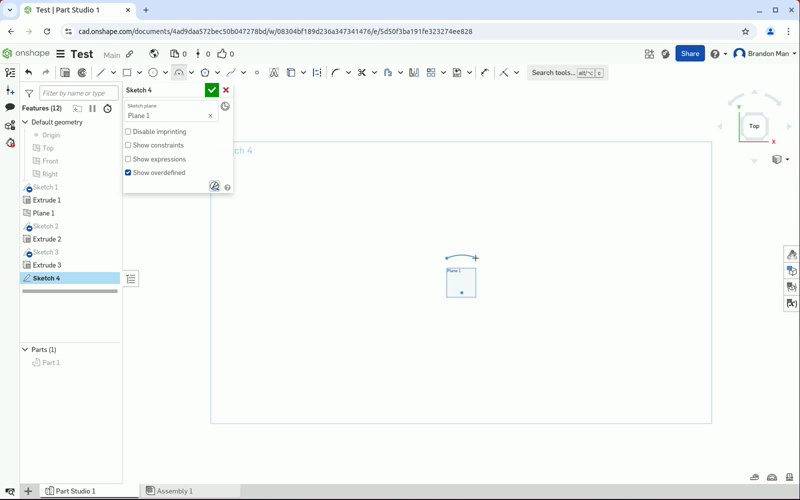
mouse_move(461, 254)
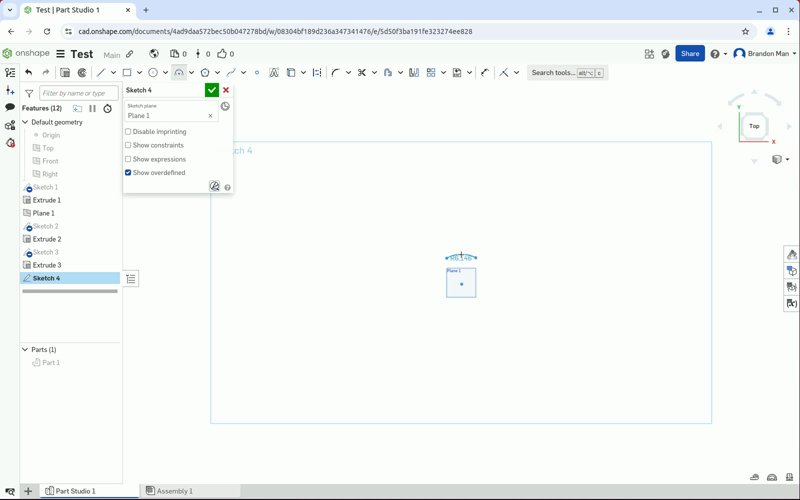
click(461, 254)
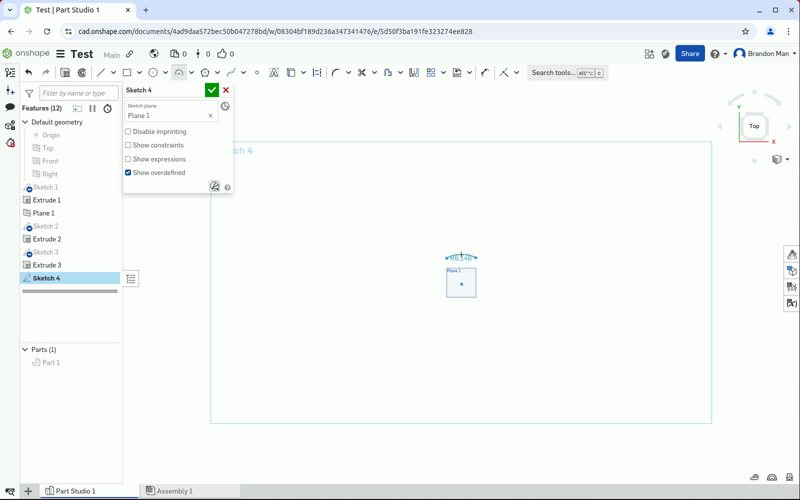
key_up(shift)
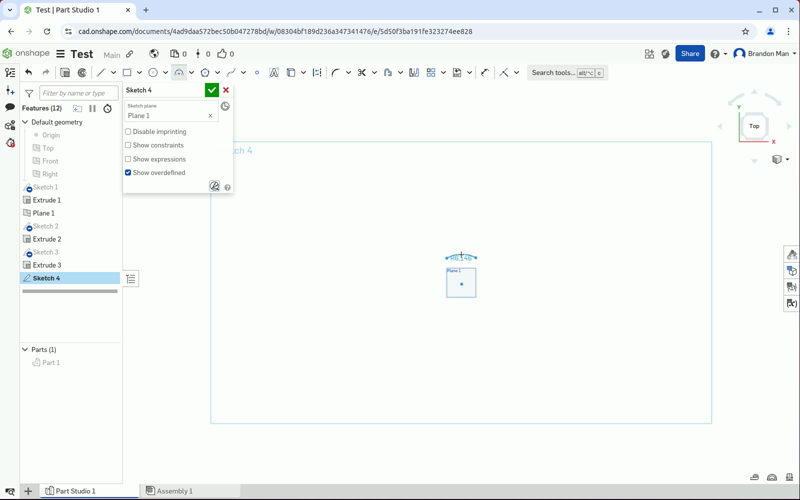
key(esc)
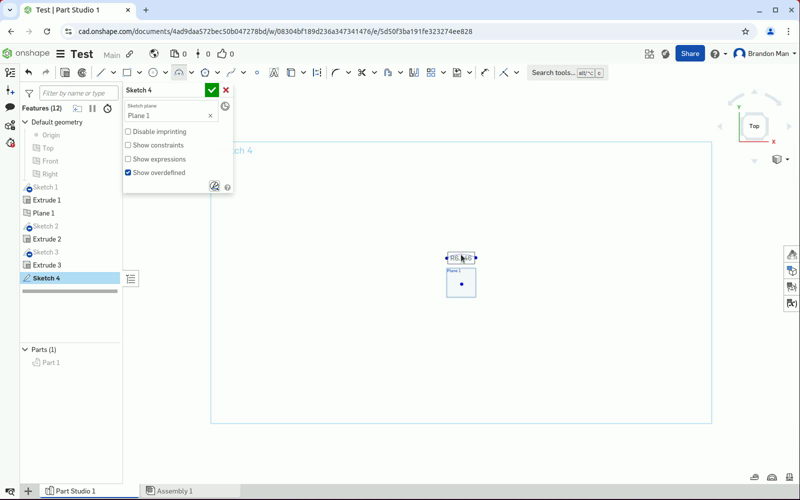
key(l)
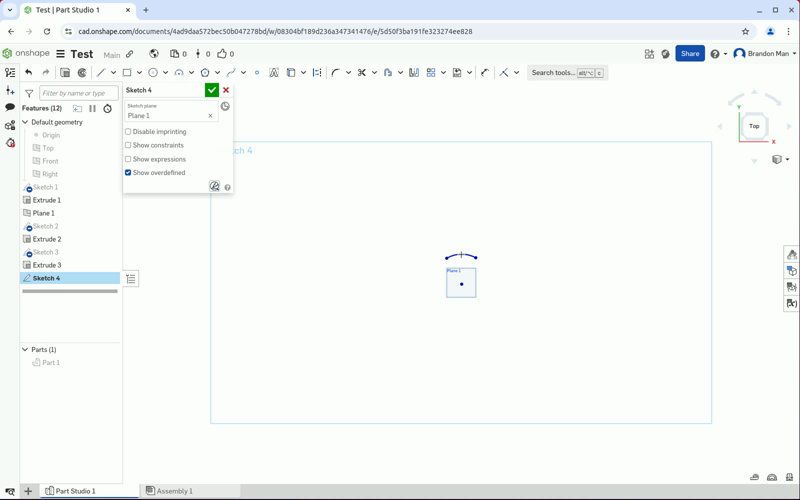
mouse_move(475, 257)
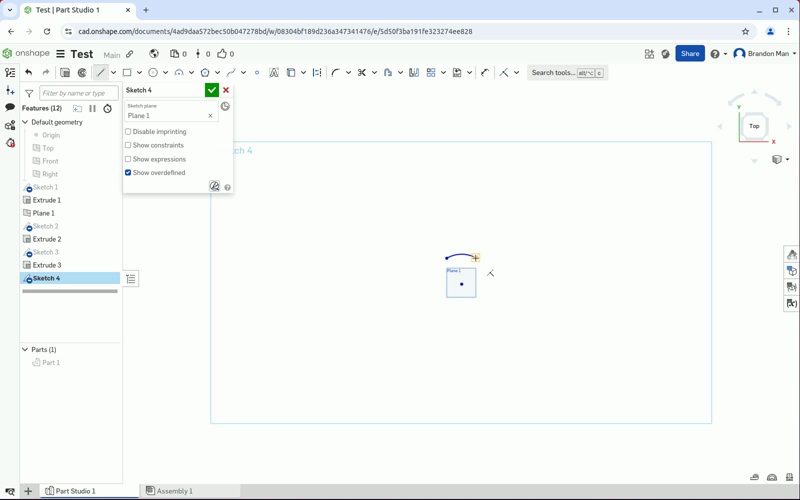
click(475, 257)
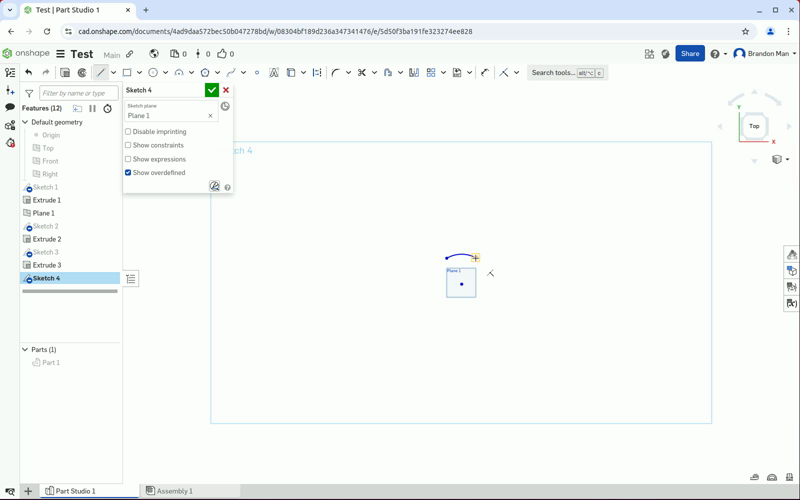
key_down(shift)
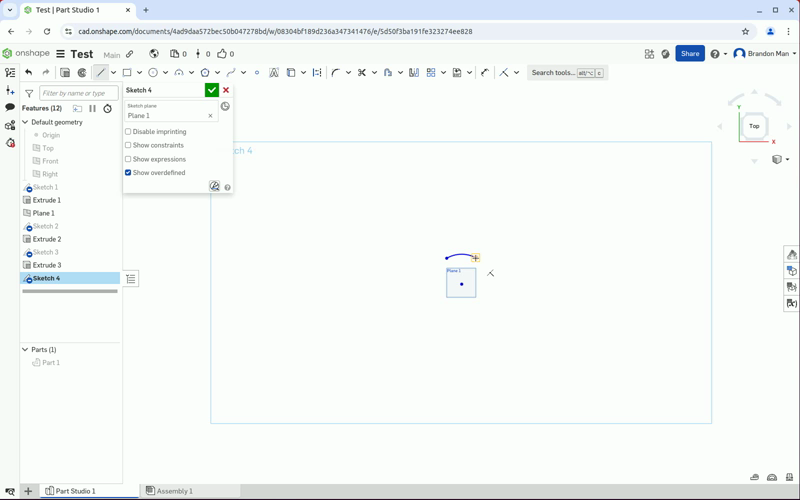
mouse_move(505, 257)
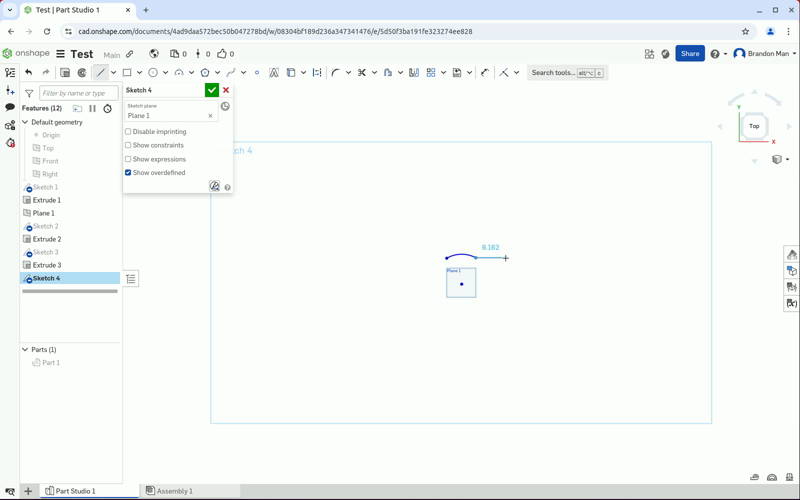
mouse_move(475, 234)
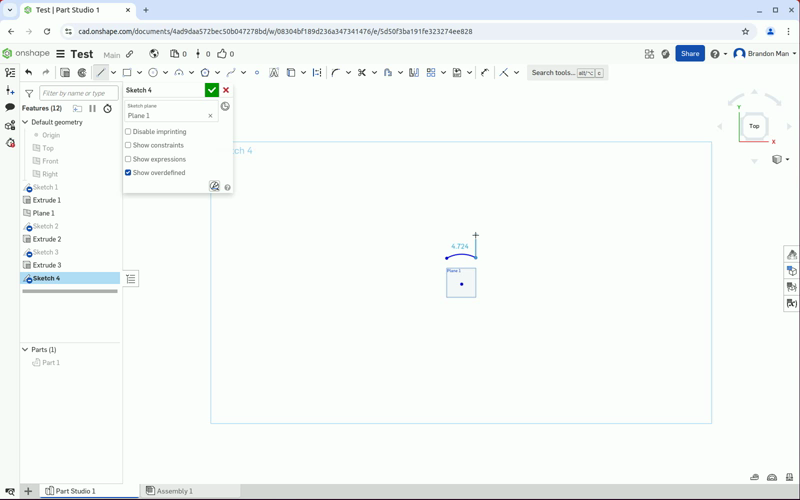
click(475, 234)
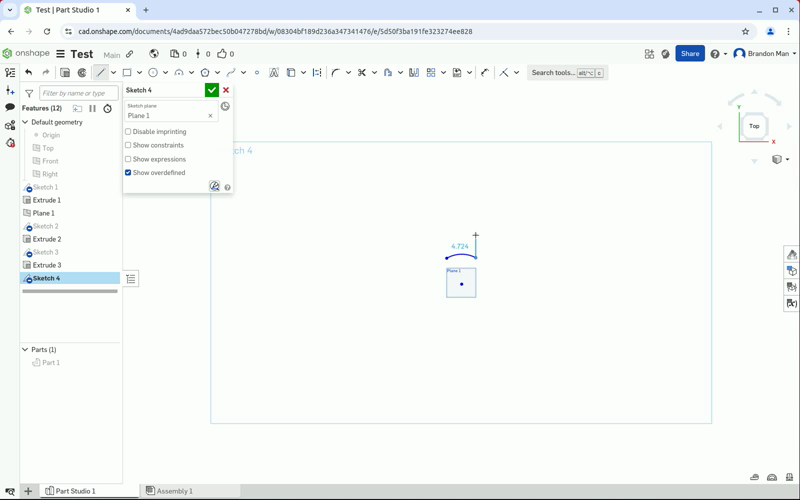
key_up(shift)
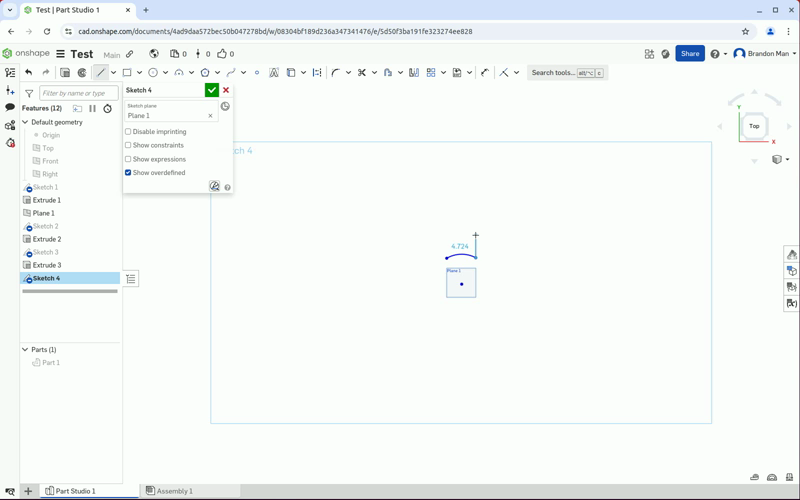
key_down(shift)
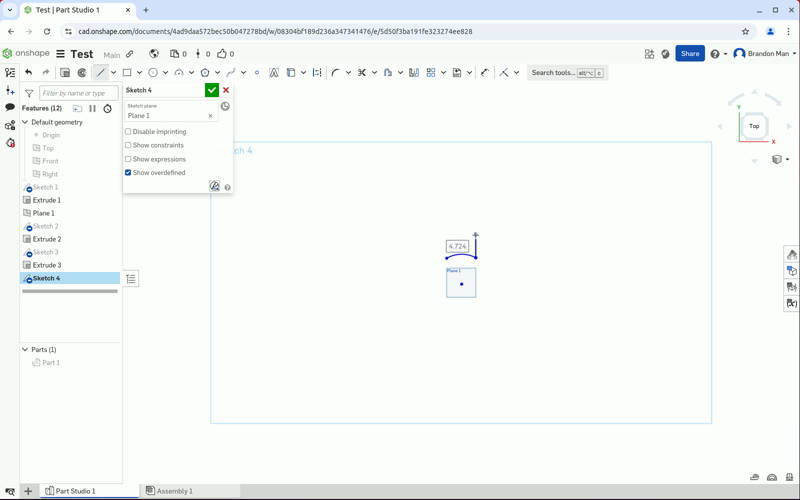
mouse_move(505, 234)
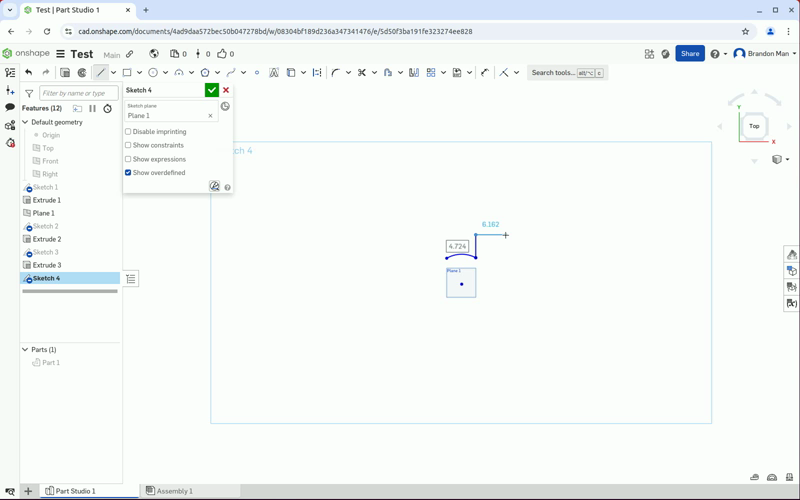
mouse_move(446, 234)
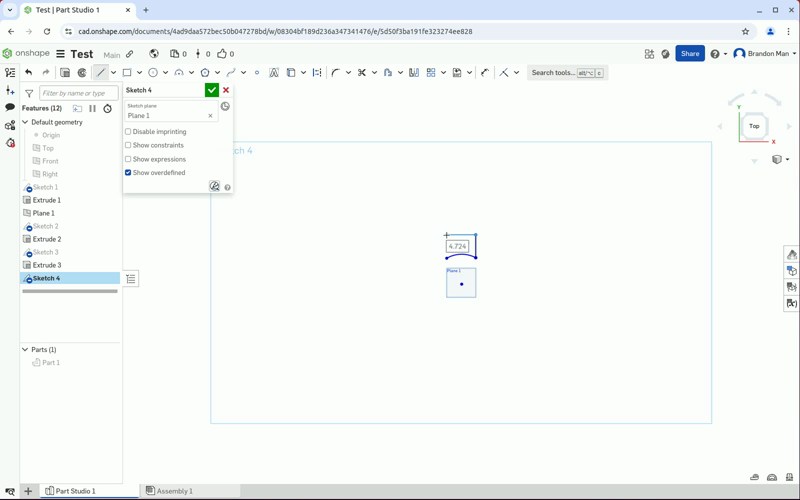
click(446, 234)
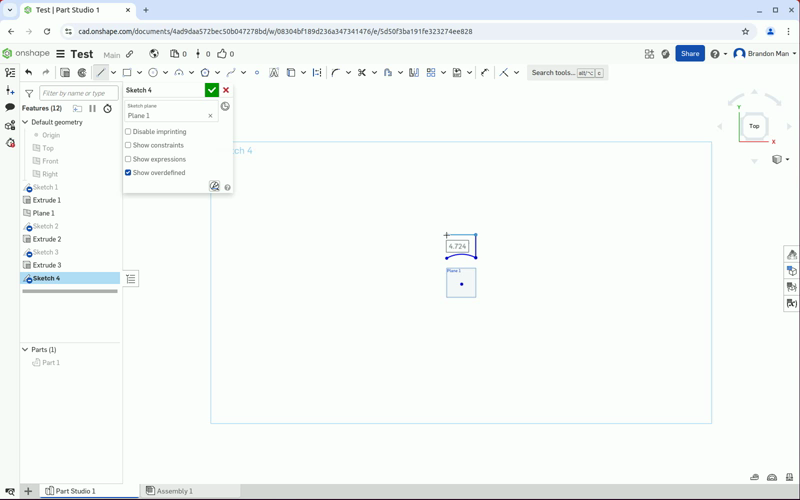
key_up(shift)
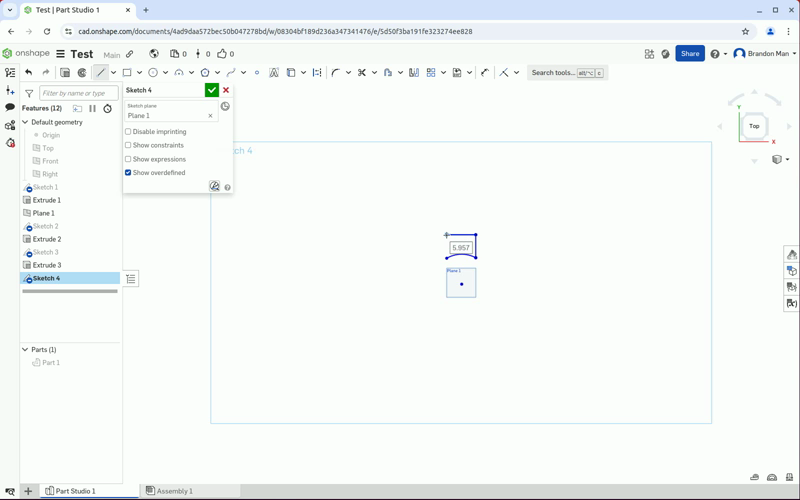
mouse_move(476, 234)
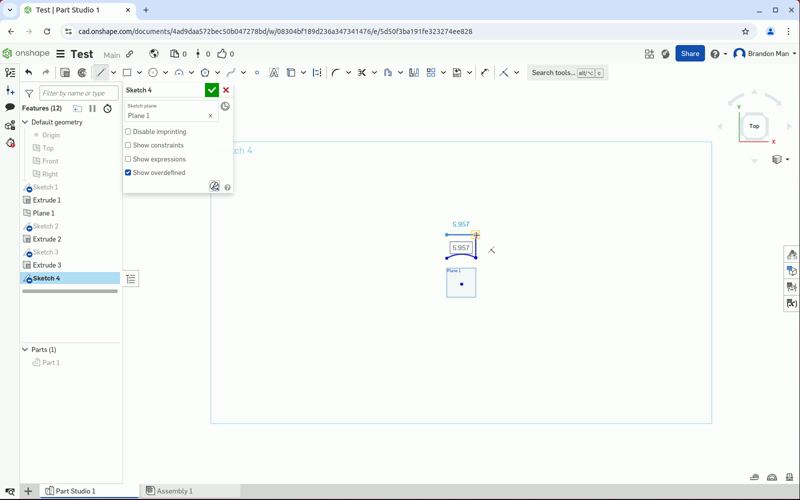
key_down(shift)
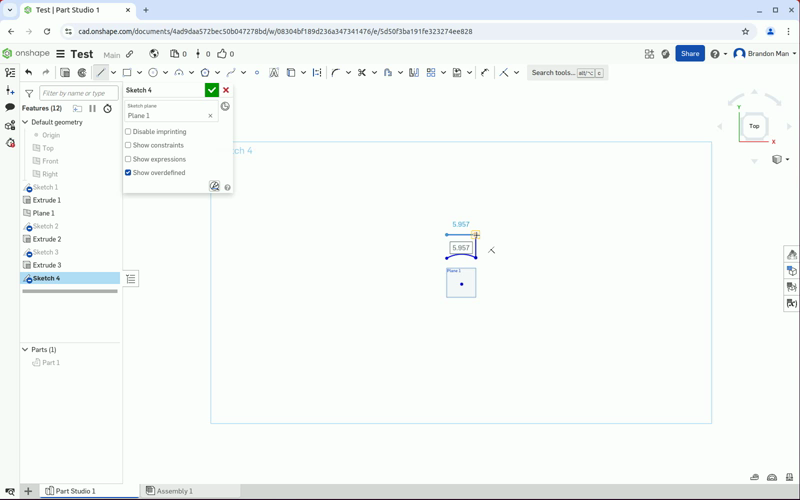
mouse_move(446, 258)
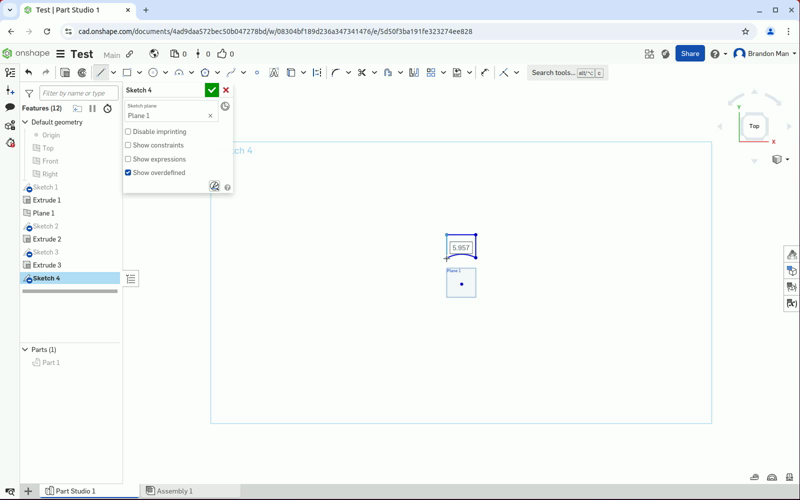
key_up(shift)
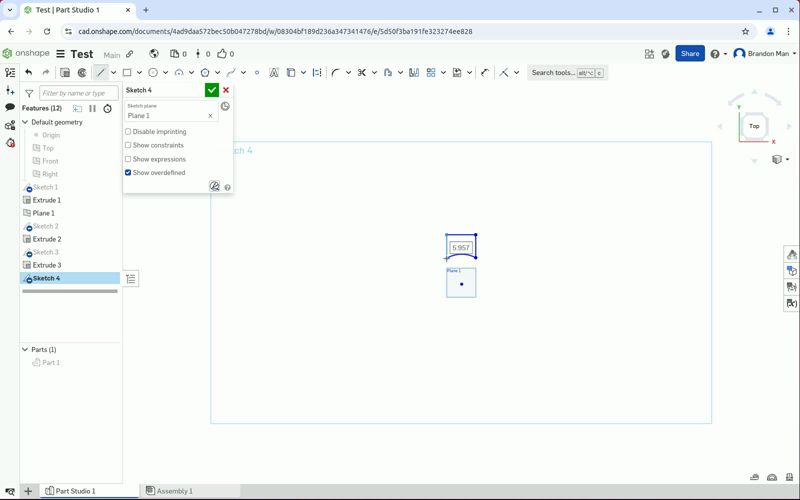
click(446, 258)
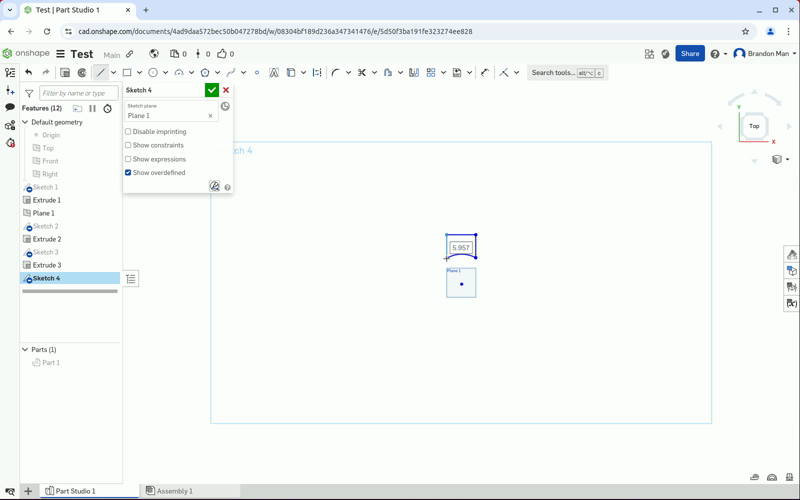
key(esc)
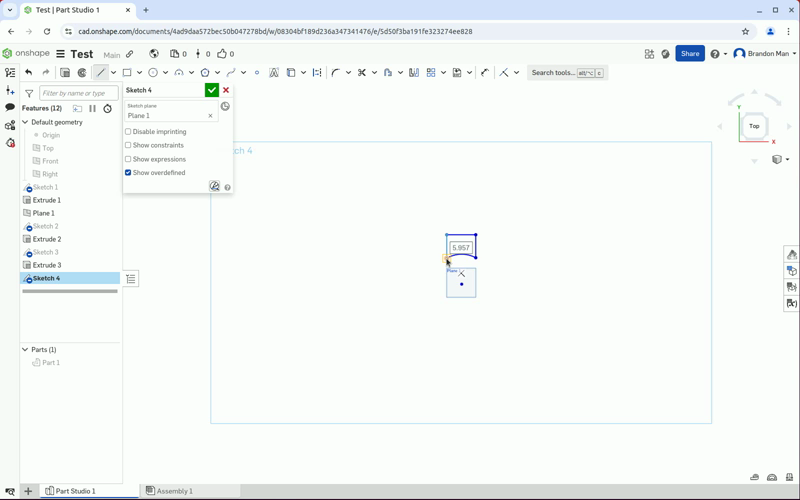
mouse_move(473, 242)
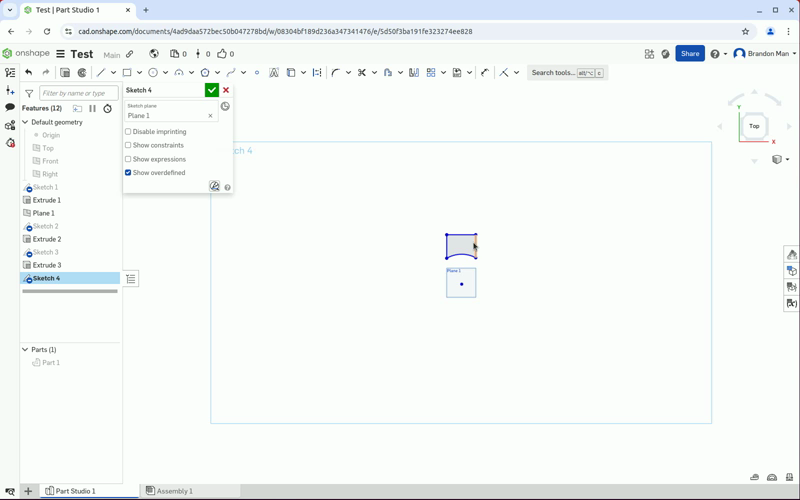
scroll(6)
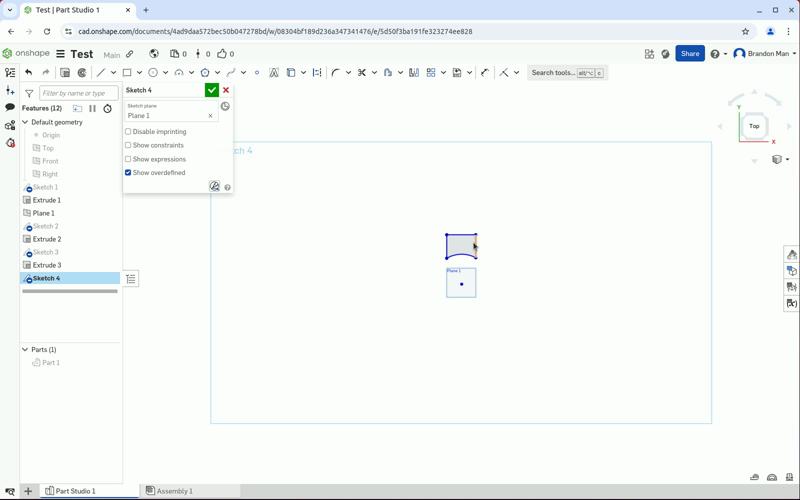
scroll(6)
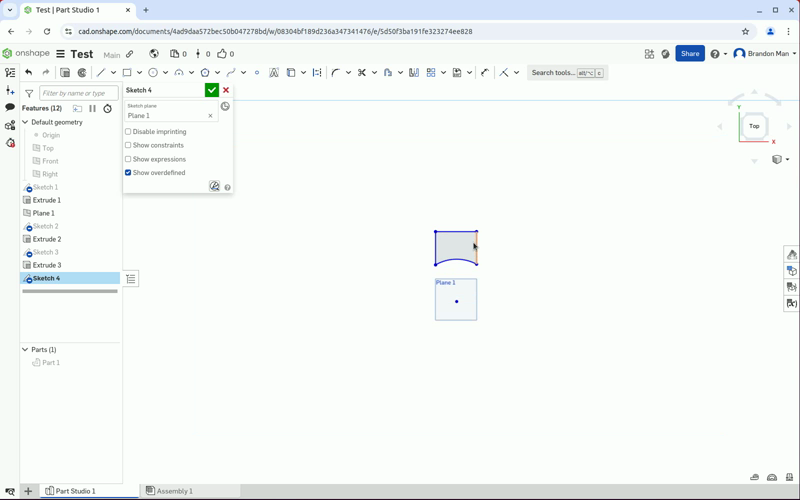
scroll(6)
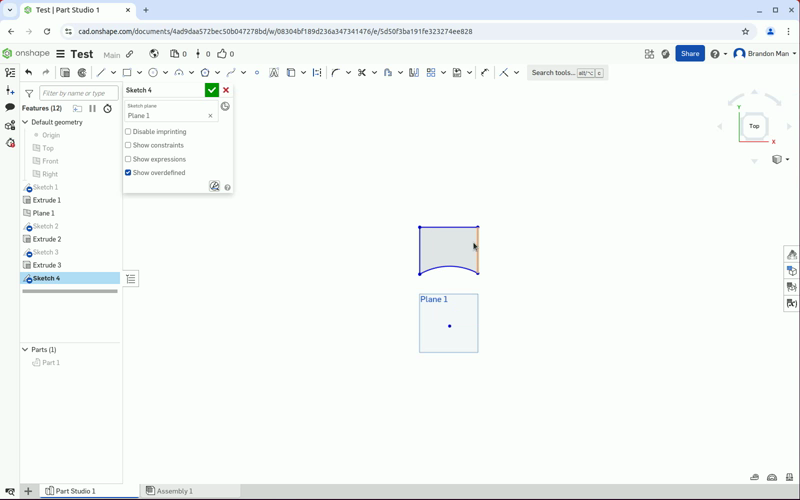
scroll(6)
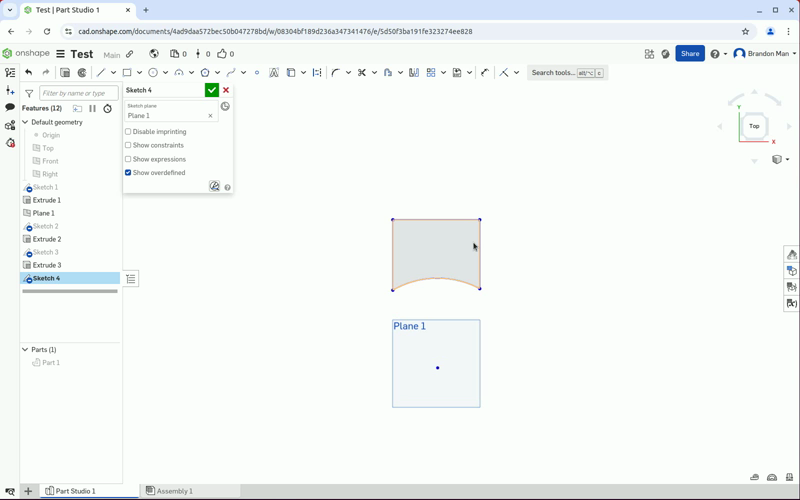
scroll(6)
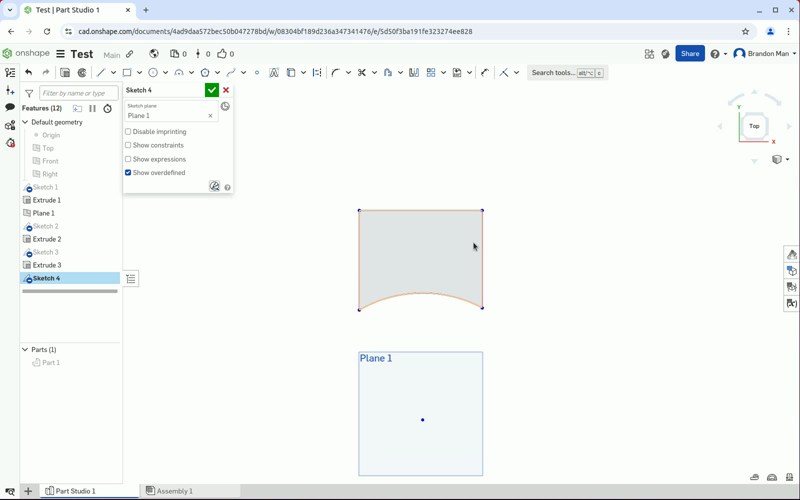
scroll(6)
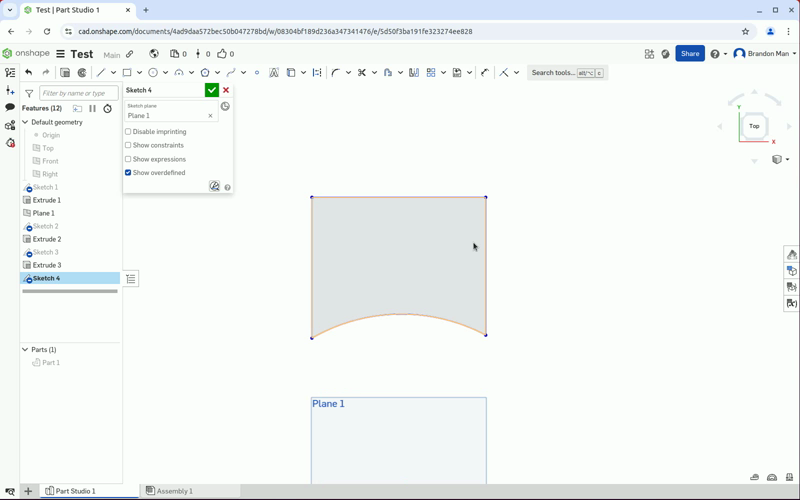
scroll(6)
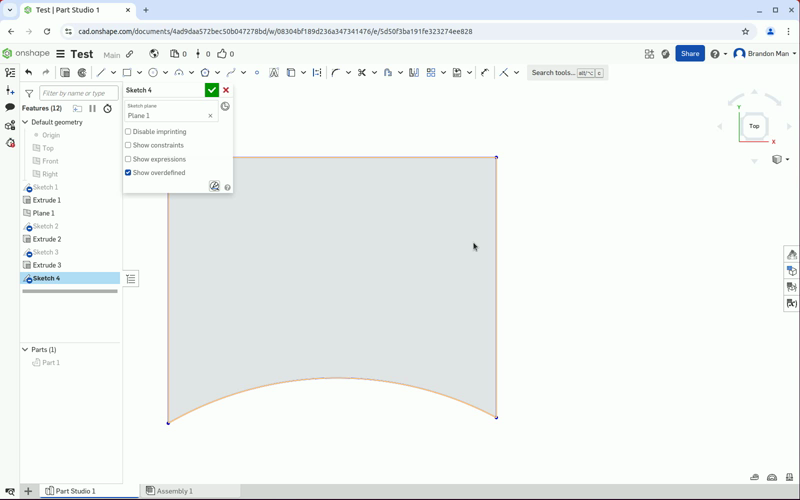
click(473, 242)
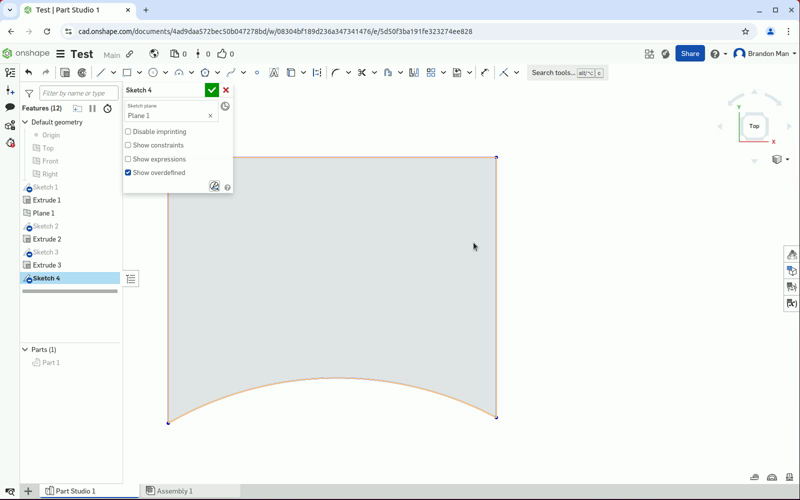
scroll(-6)
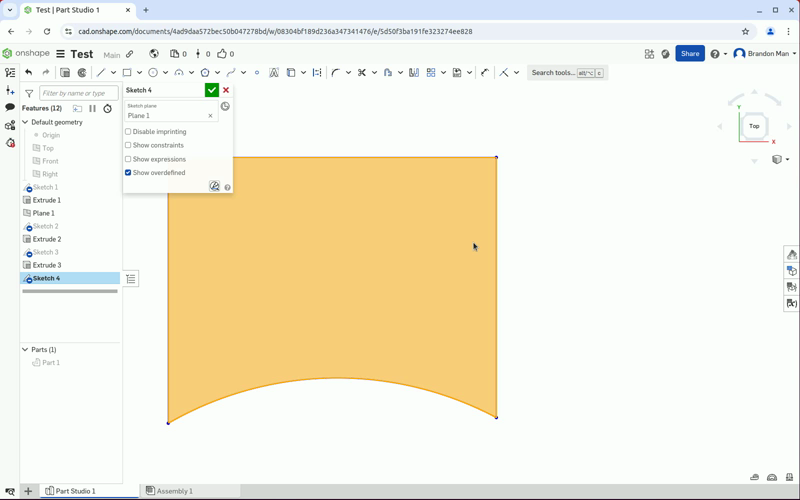
scroll(-6)
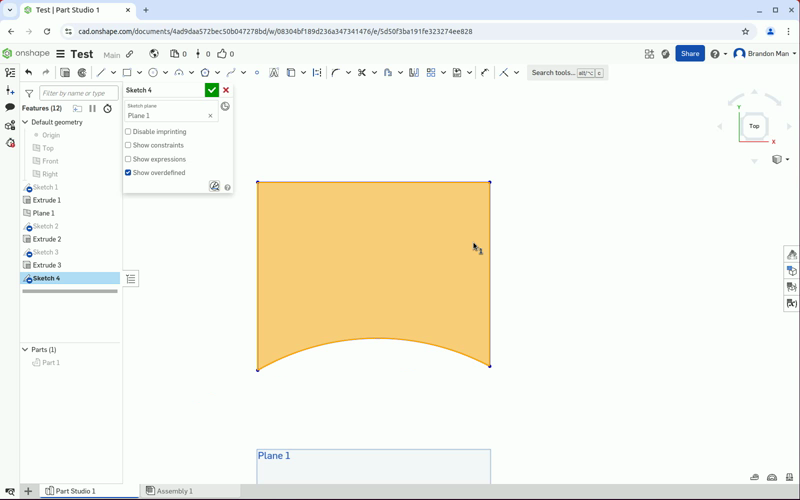
scroll(-6)
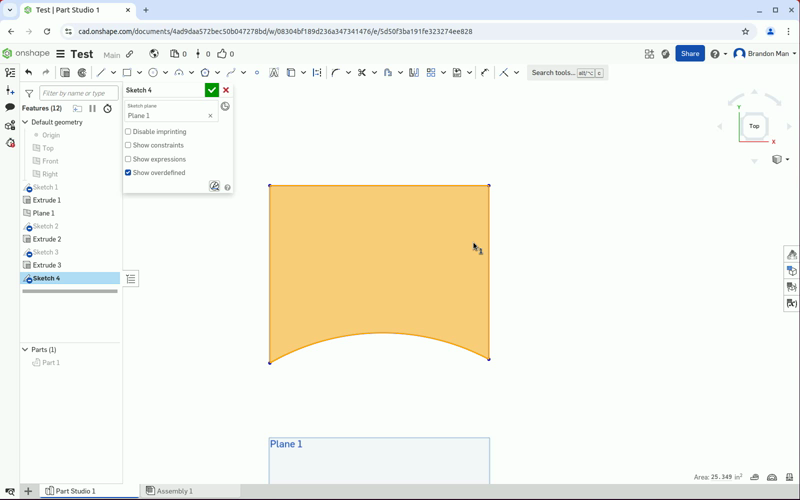
scroll(-6)
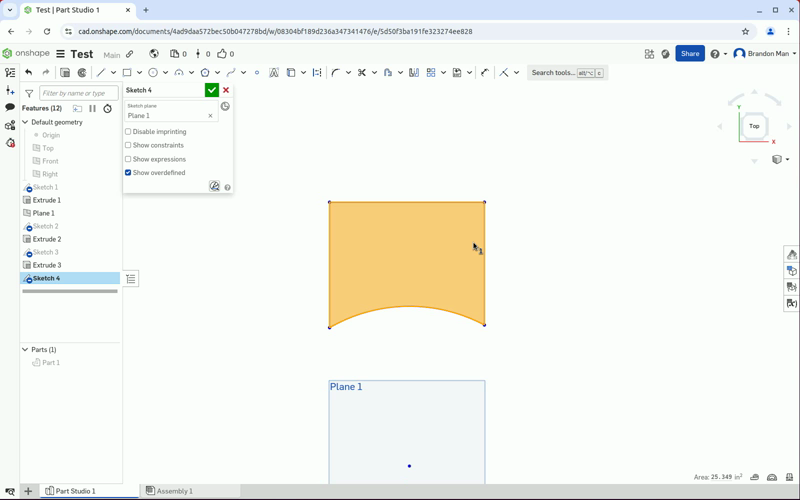
scroll(-6)
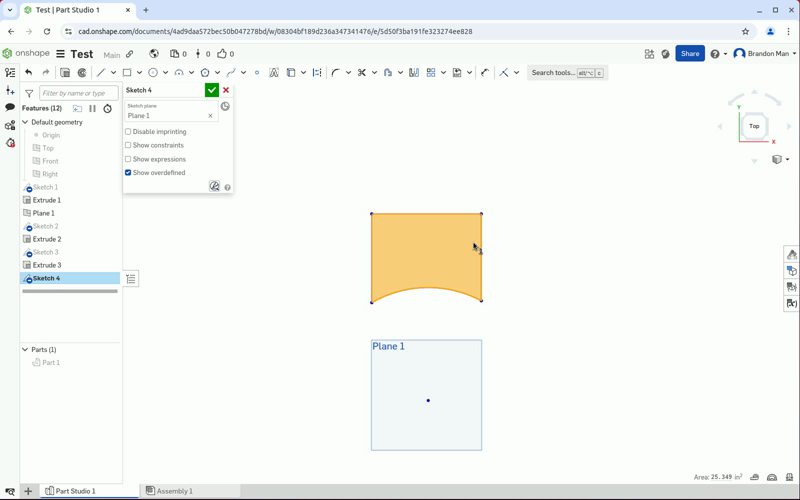
scroll(-6)
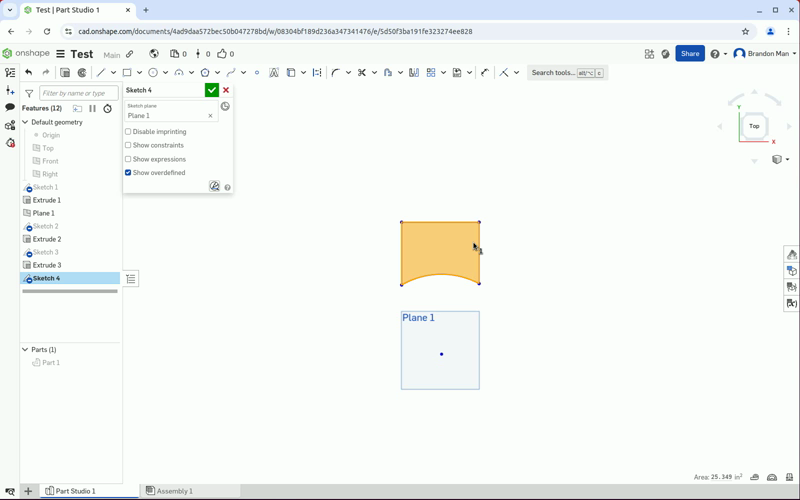
scroll(-6)
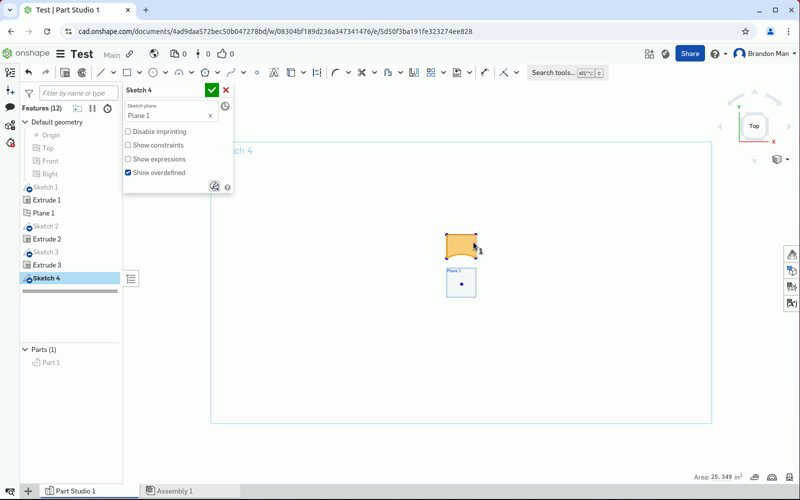
mouse_move(73, 352)
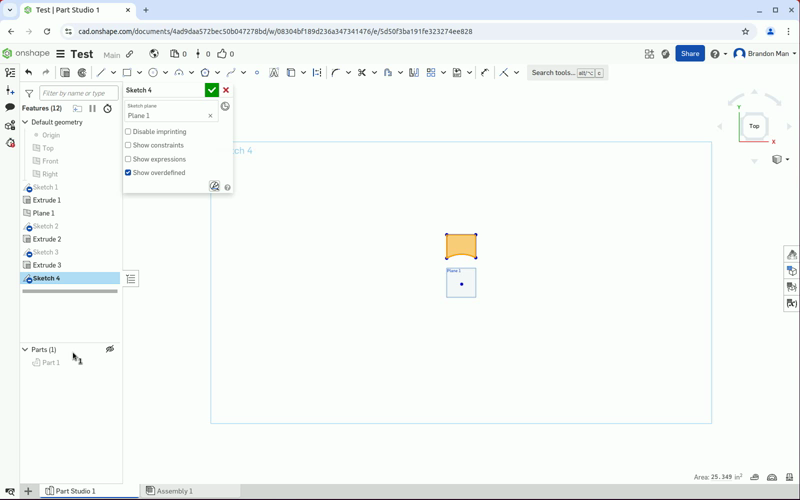
key(shift+y)
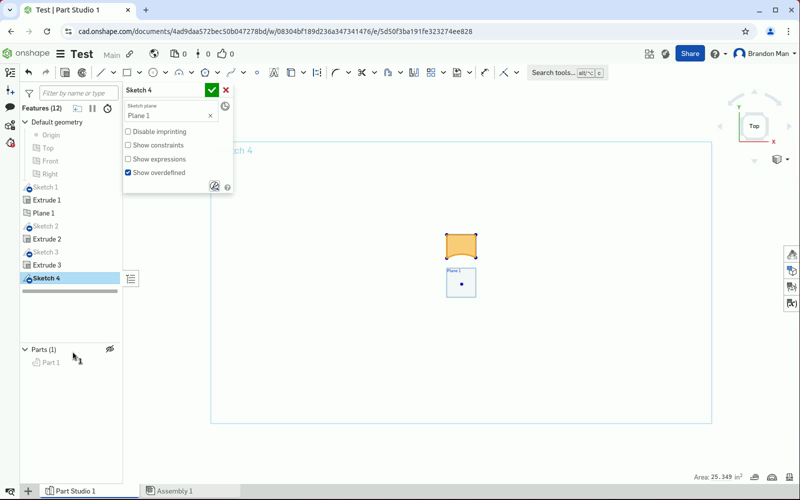
key(shift+e)
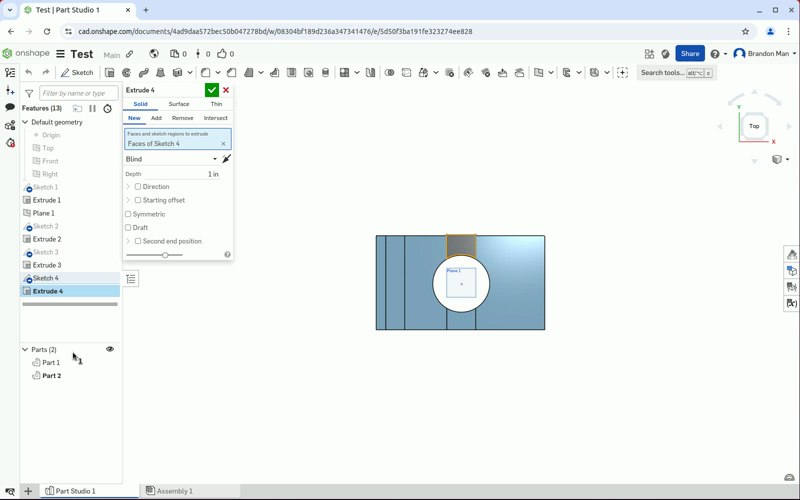
mouse_move(143, 106)
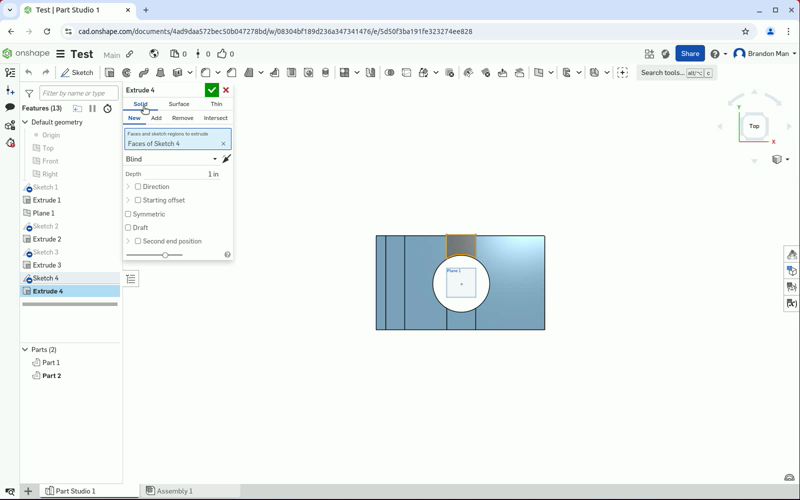
click(143, 106)
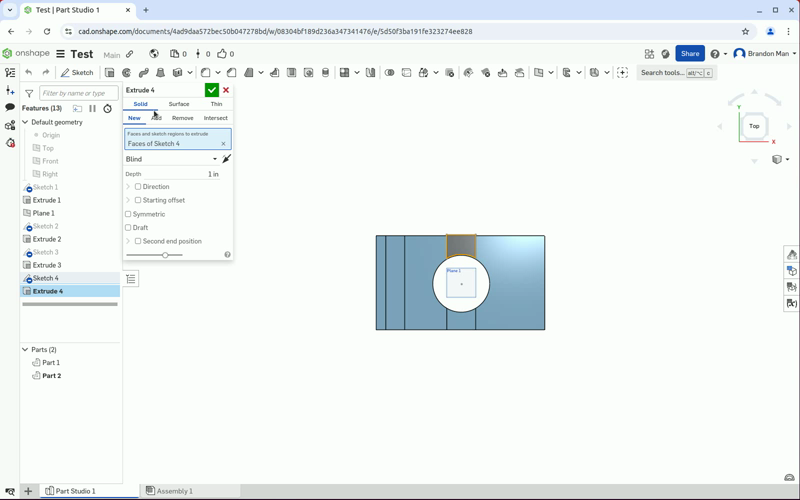
mouse_move(186, 120)
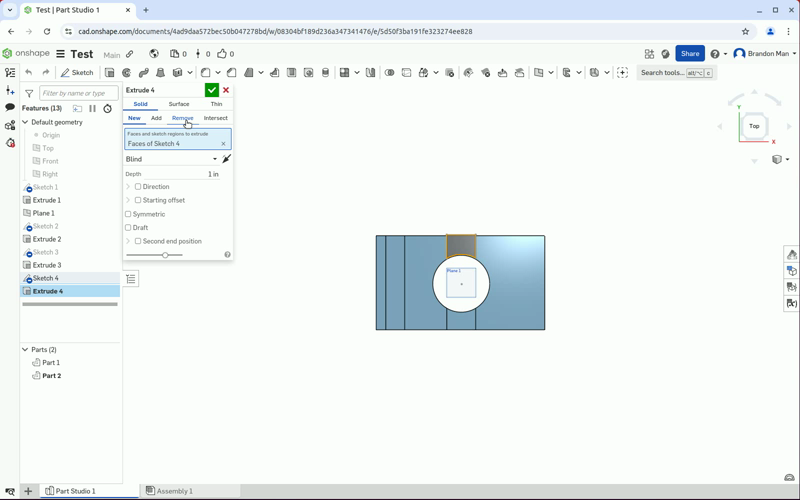
click(186, 120)
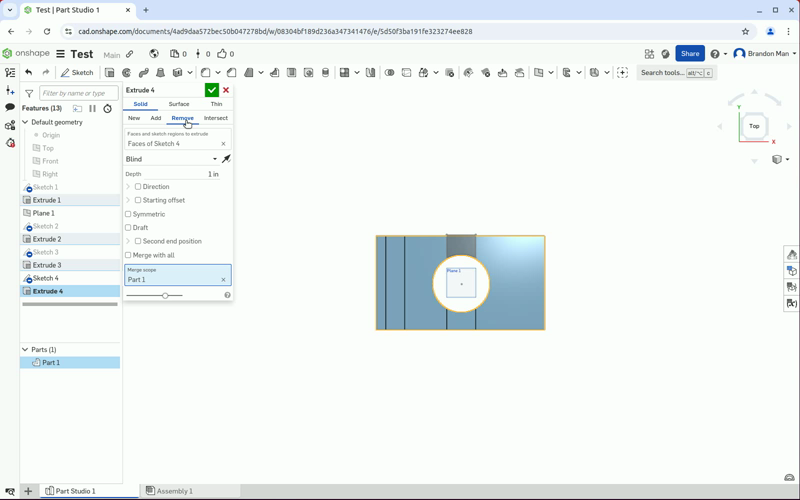
key(tab, 4)
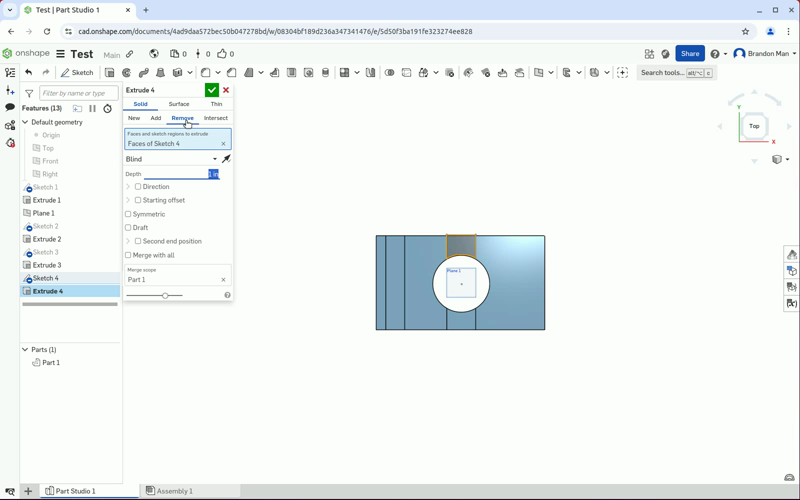
text(1.926)
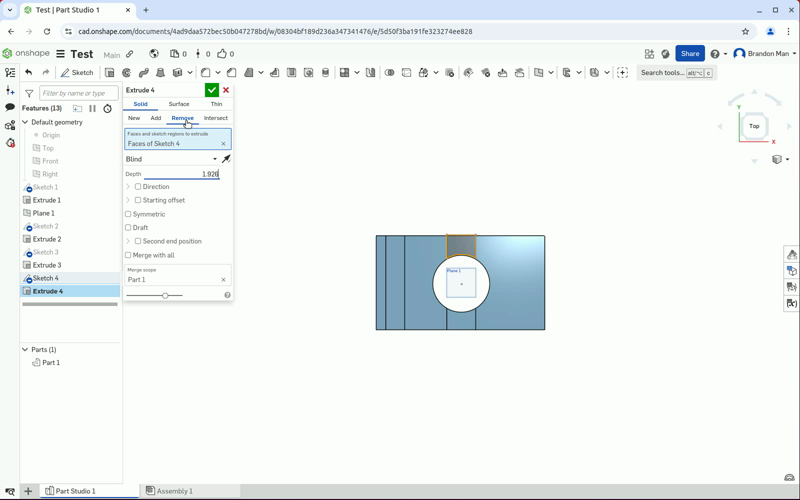
key(tab, 6)
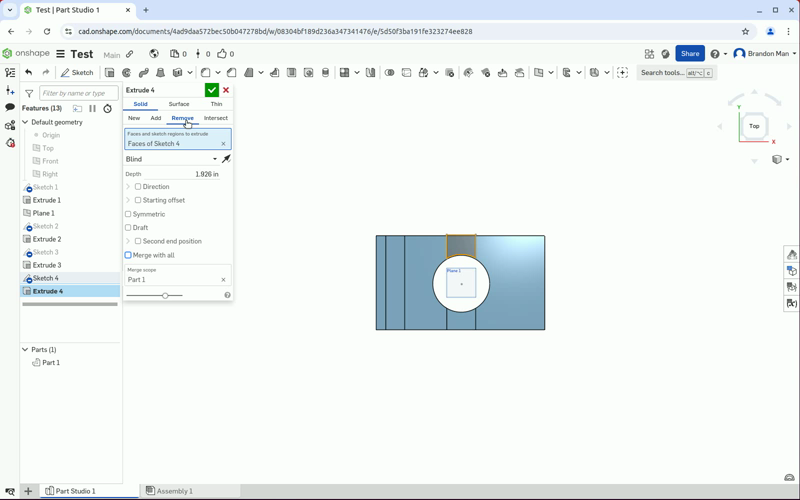
key(space)
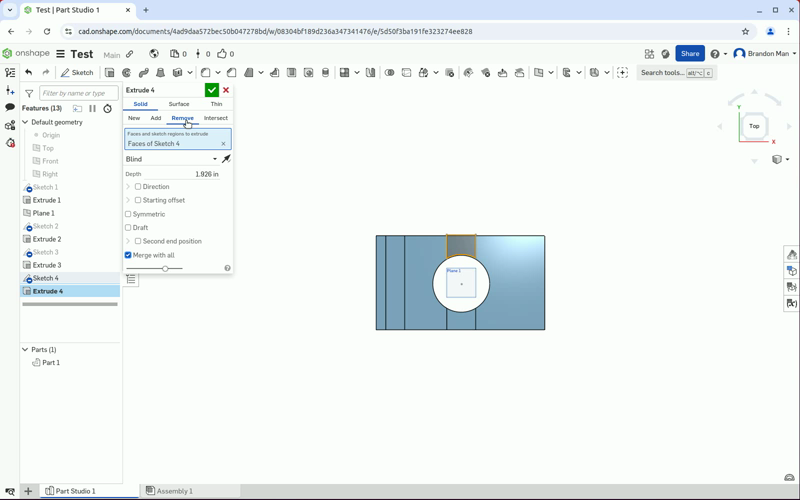
key(enter)
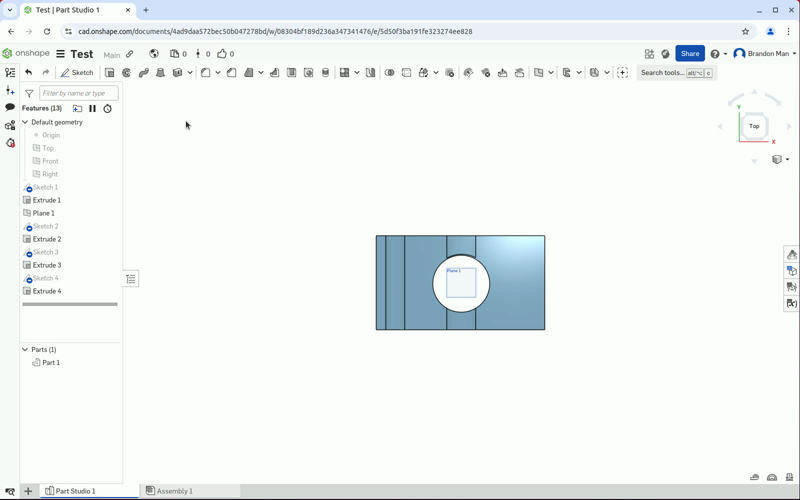
key(shift+h)
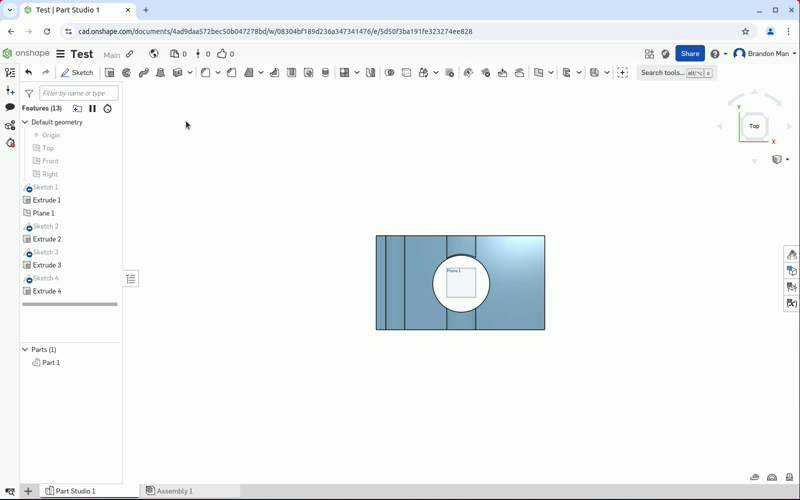
key(shift+h)
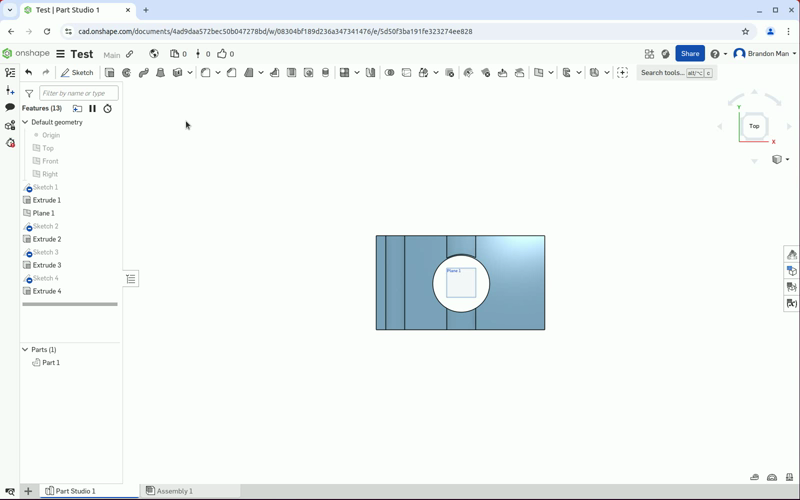
mouse_move(73, 189)
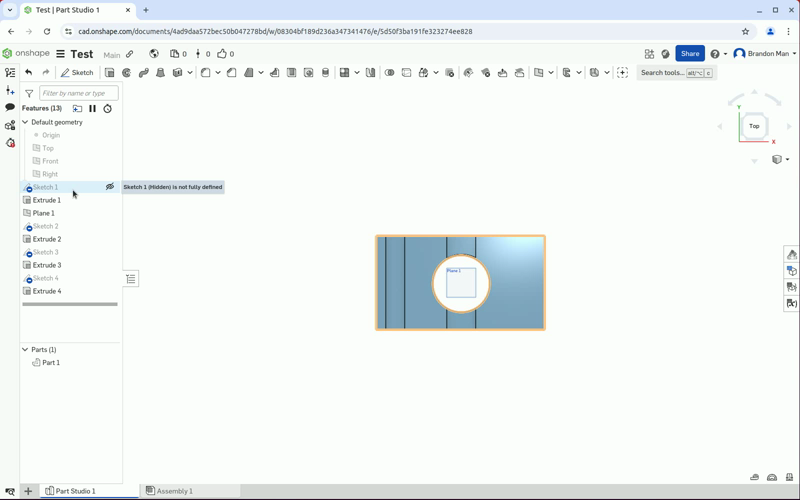
click(73, 189)
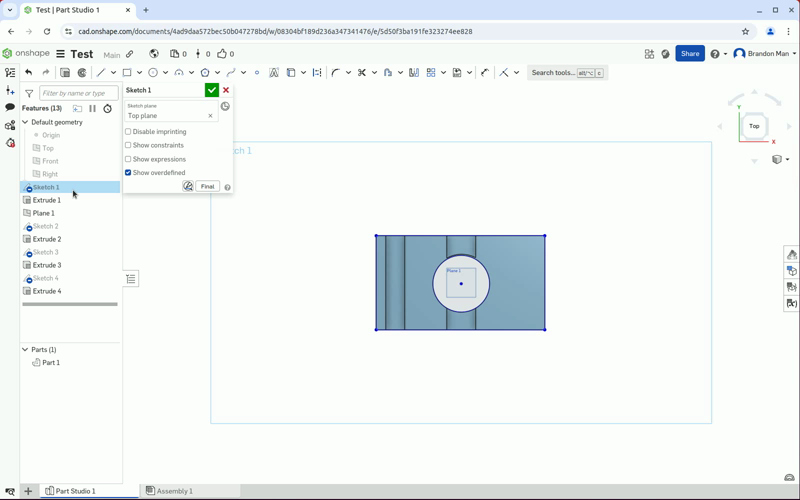
mouse_move(229, 92)
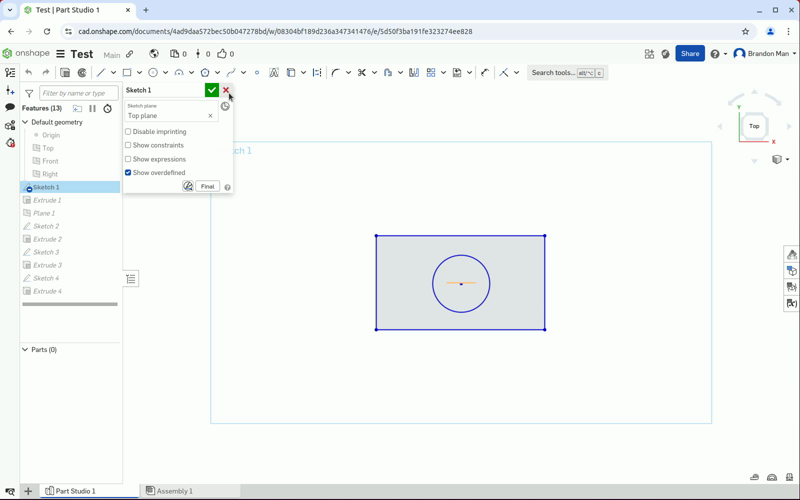
click(229, 92)
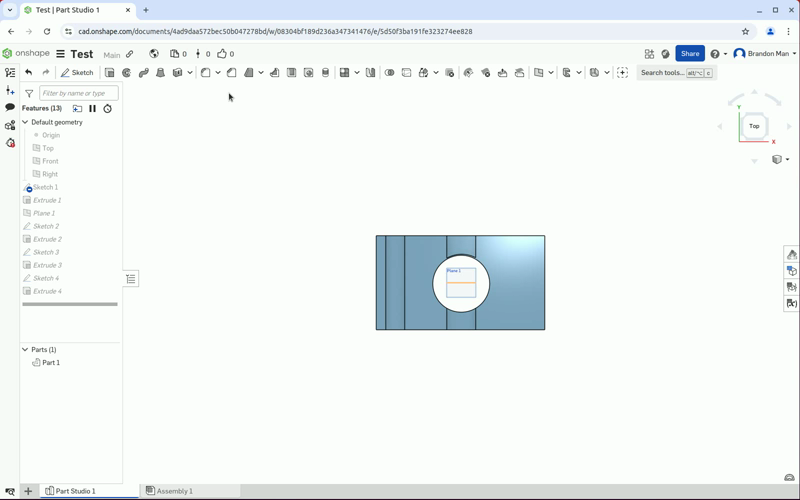
mouse_move(73, 352)
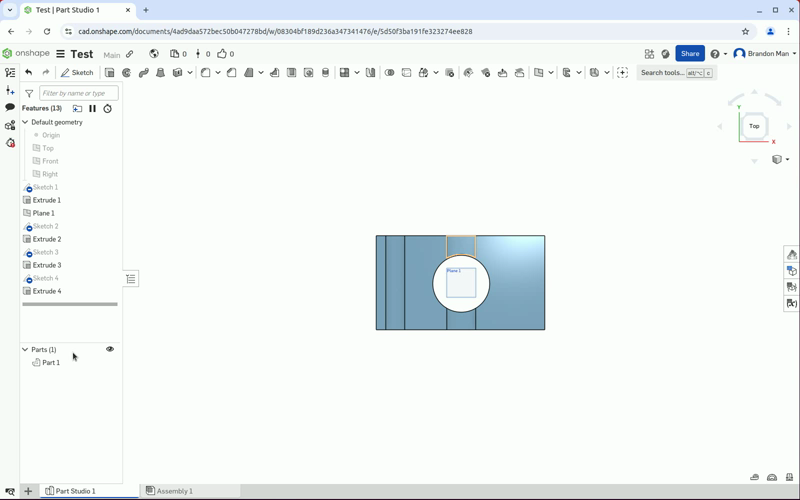
key(y)
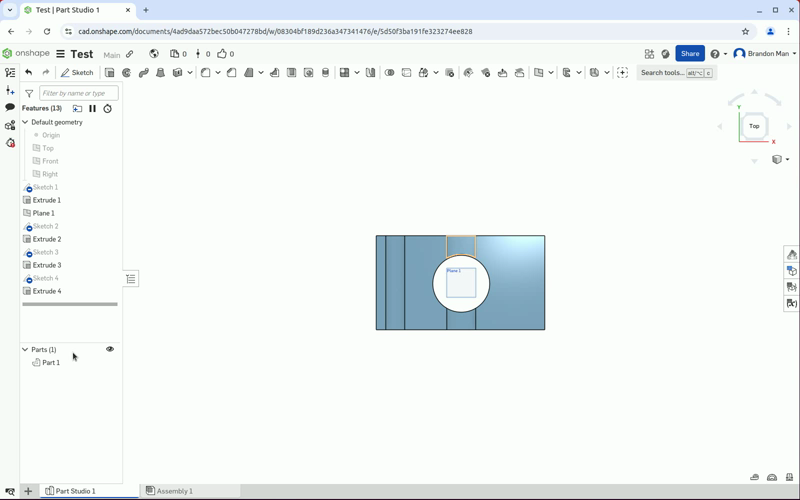
key(shift+p)
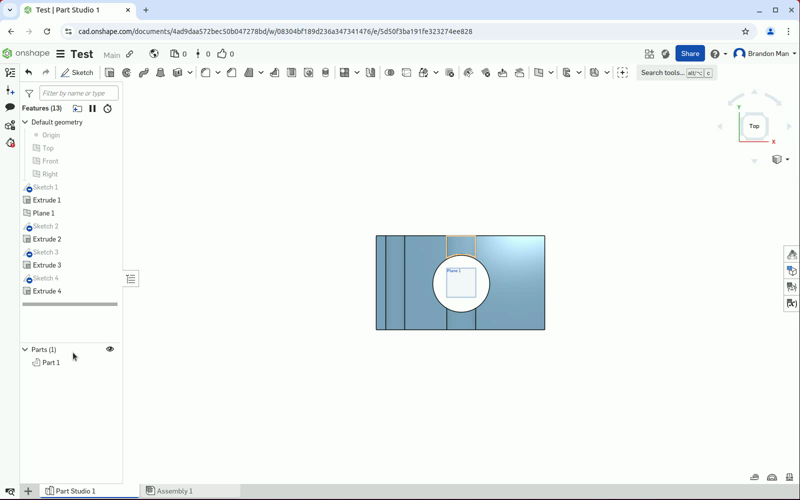
key(space)
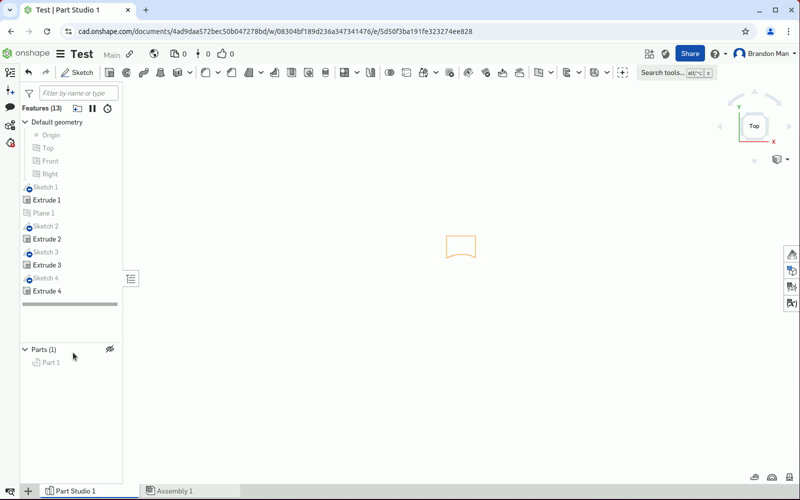
key_down(shift)
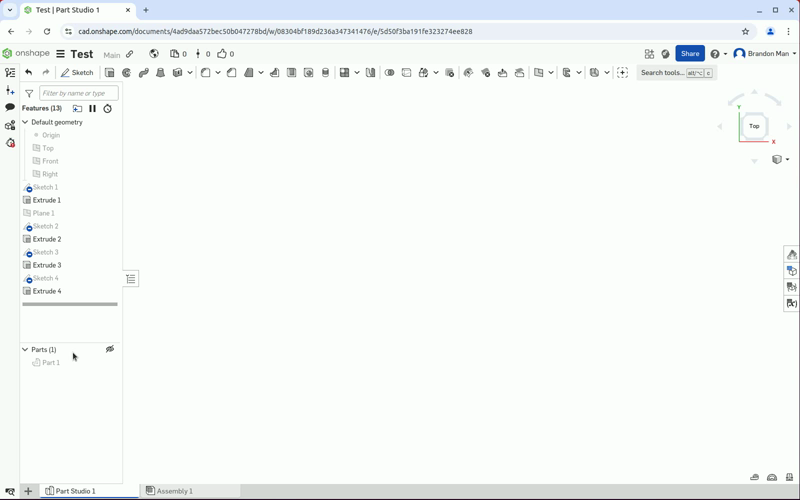
key(up)
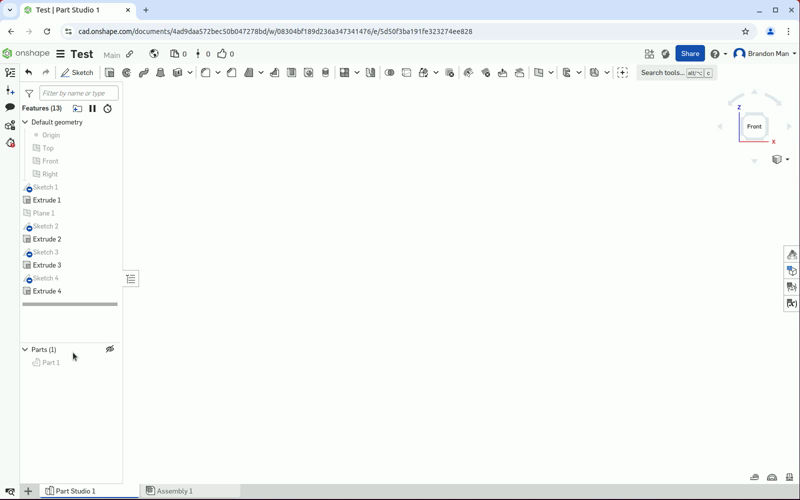
key_up(shift)
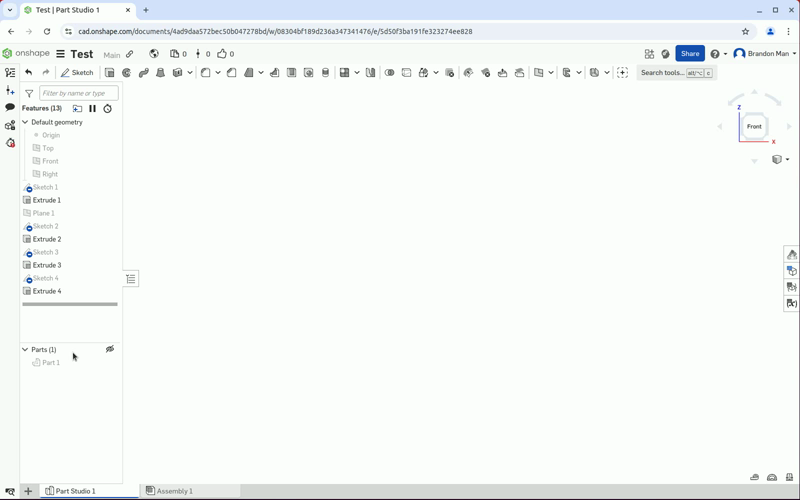
mouse_move(73, 352)
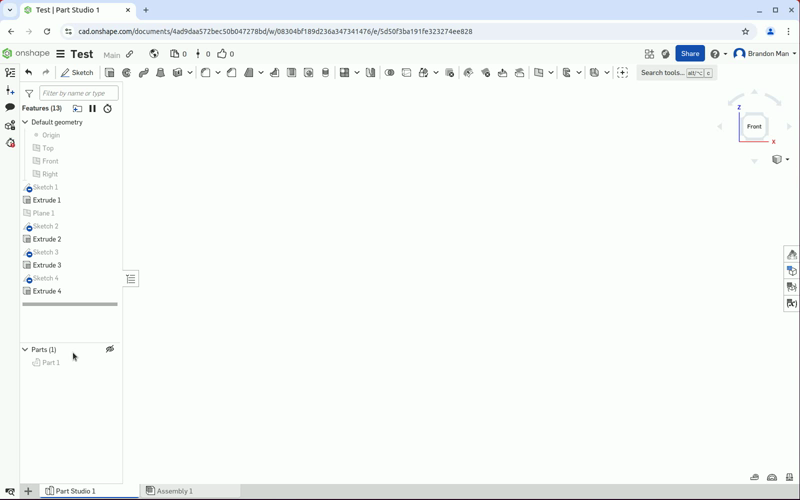
key(shift+y)
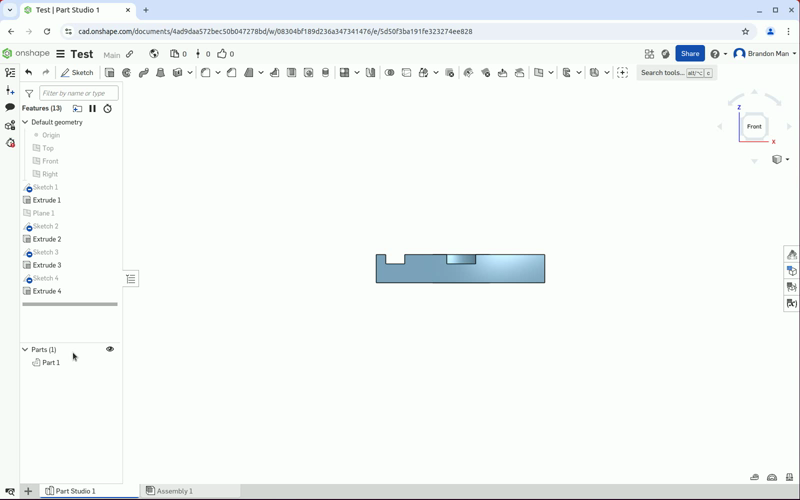
mouse_move(541, 75)
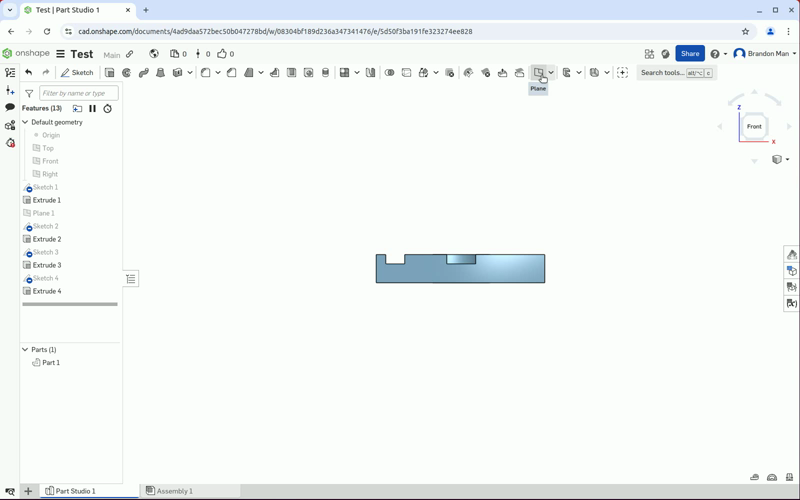
click(541, 75)
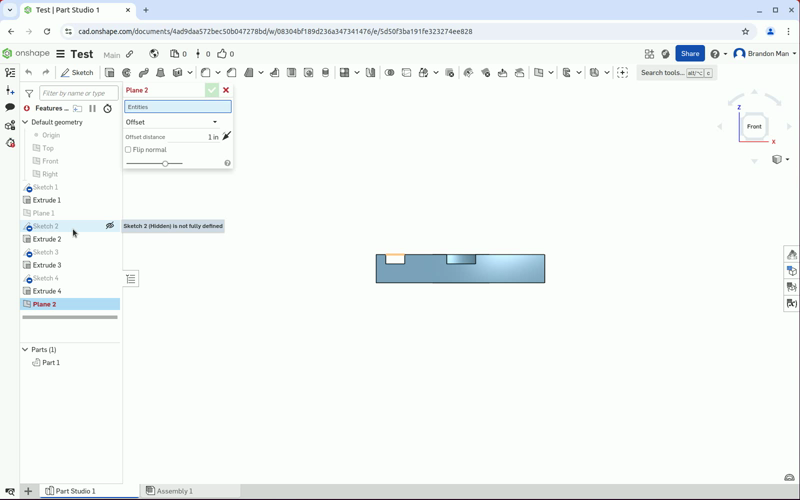
scroll(3)
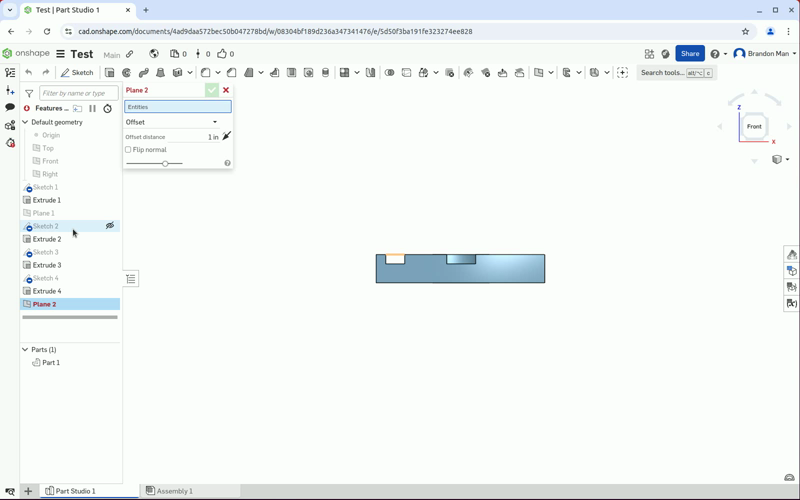
mouse_move(73, 163)
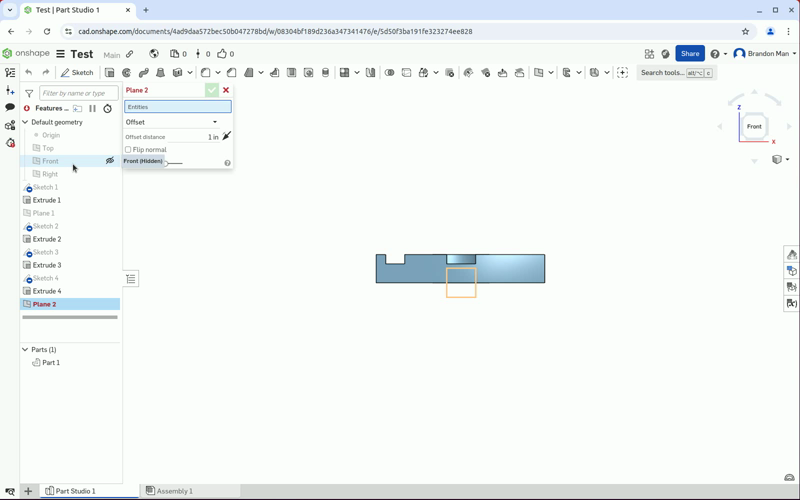
click(73, 163)
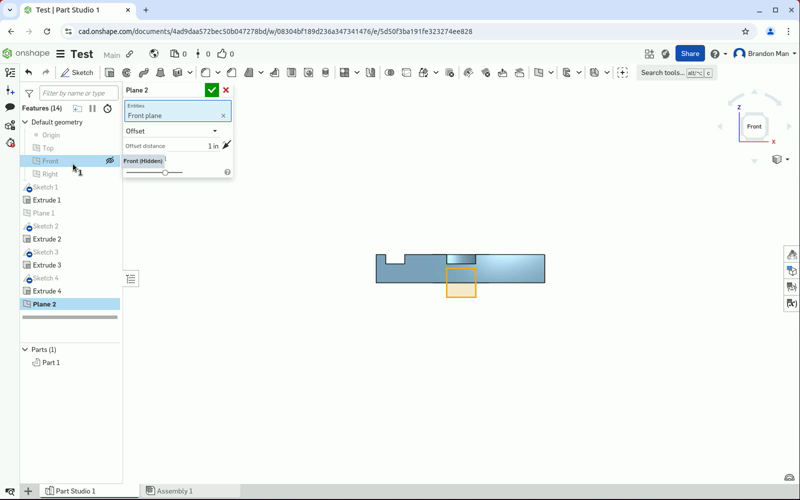
key(tab, 2)
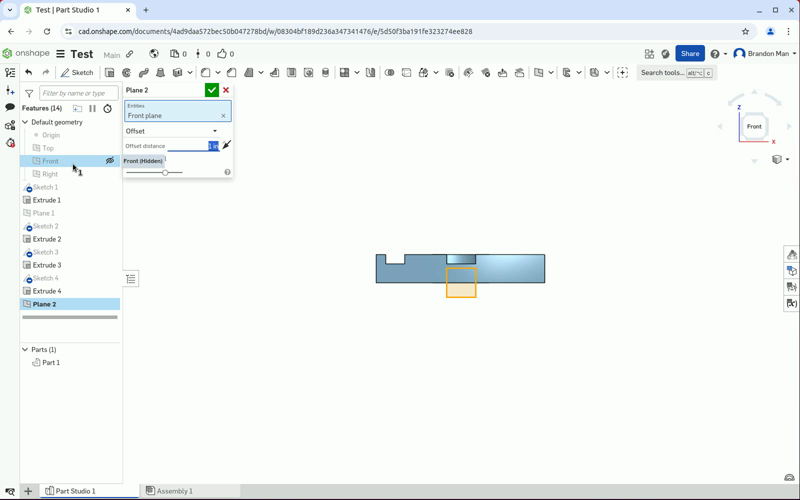
text(9.613)
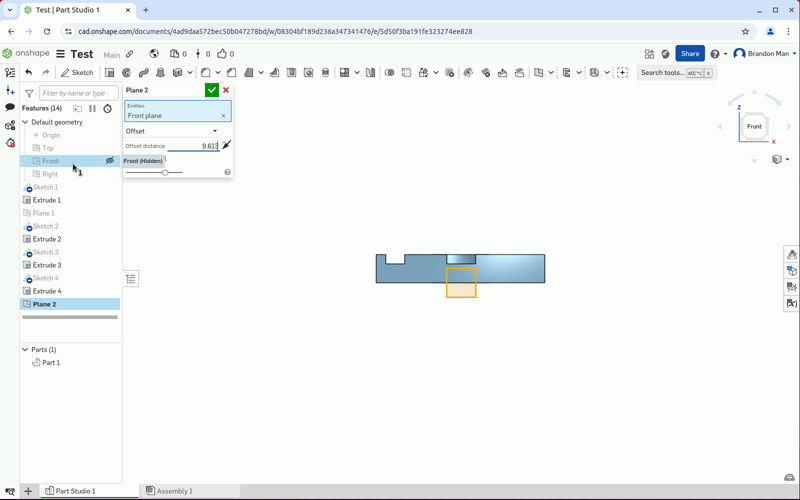
key(enter, 2)
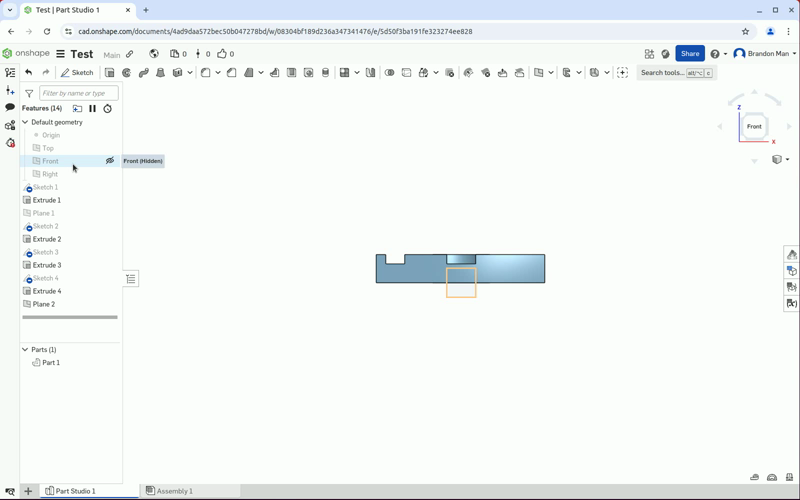
key(shift+s)
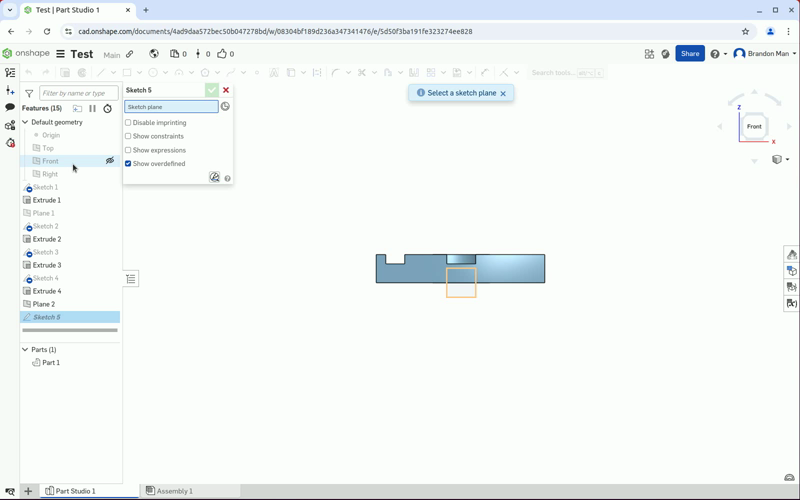
mouse_move(73, 306)
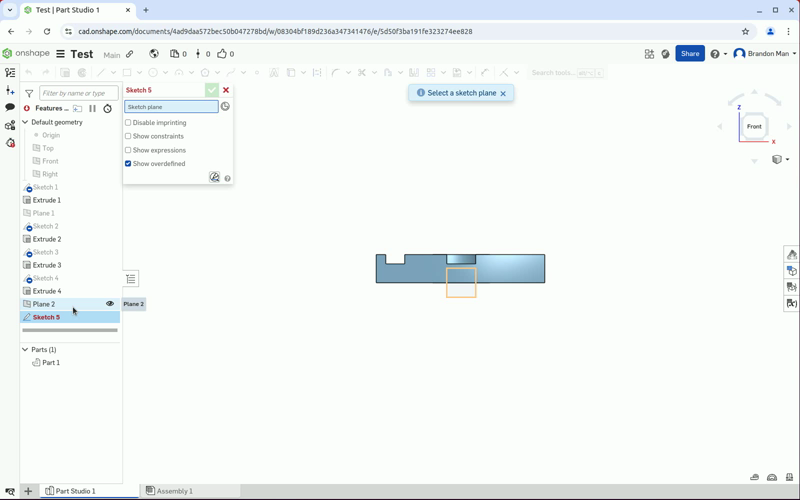
click(73, 306)
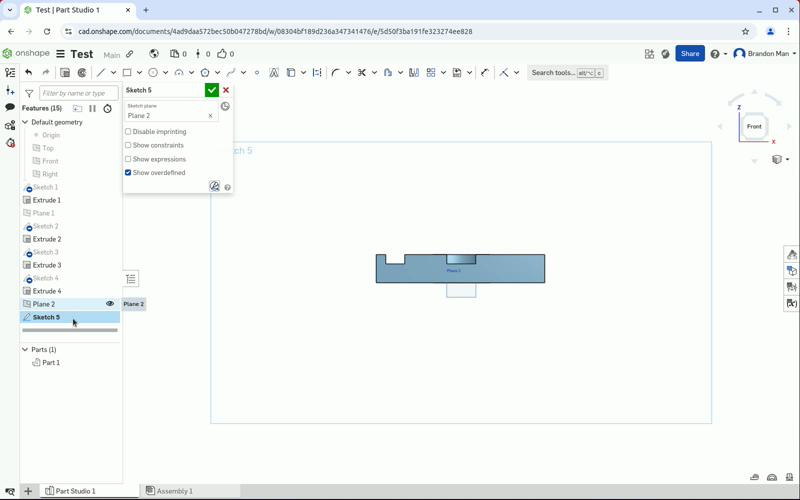
mouse_move(73, 352)
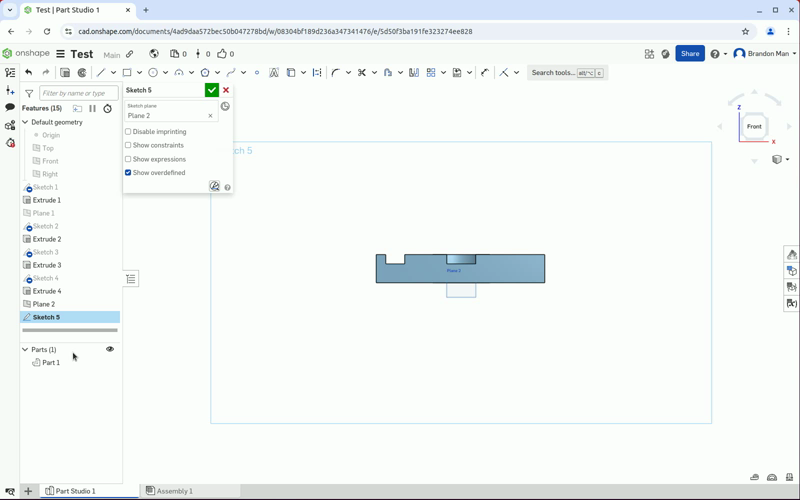
key(y)
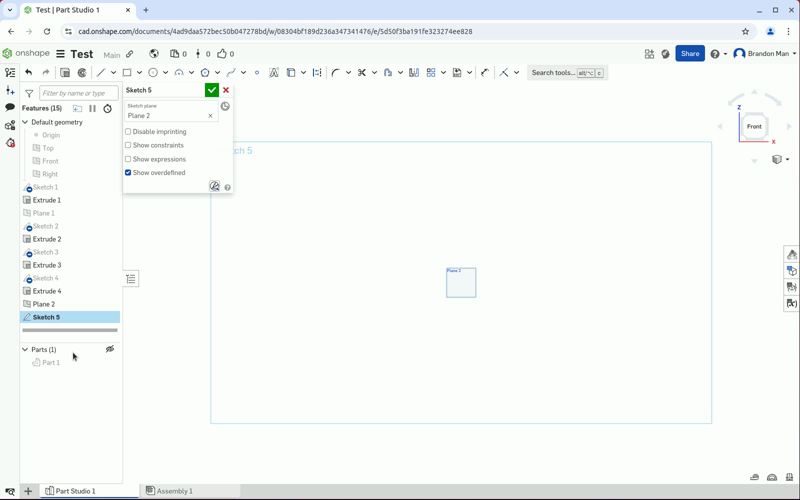
key(l)
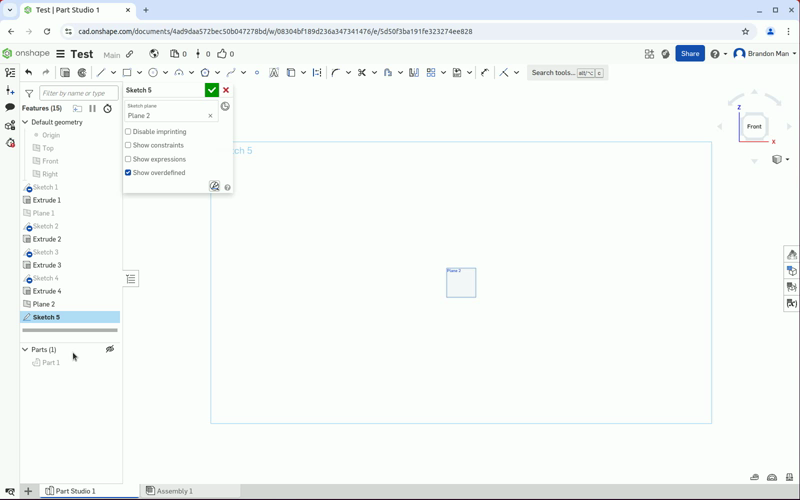
key_down(shift)
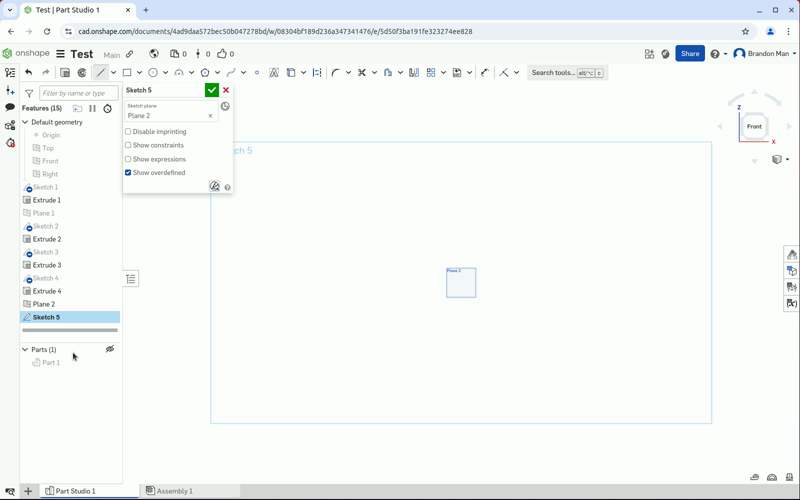
mouse_move(493, 266)
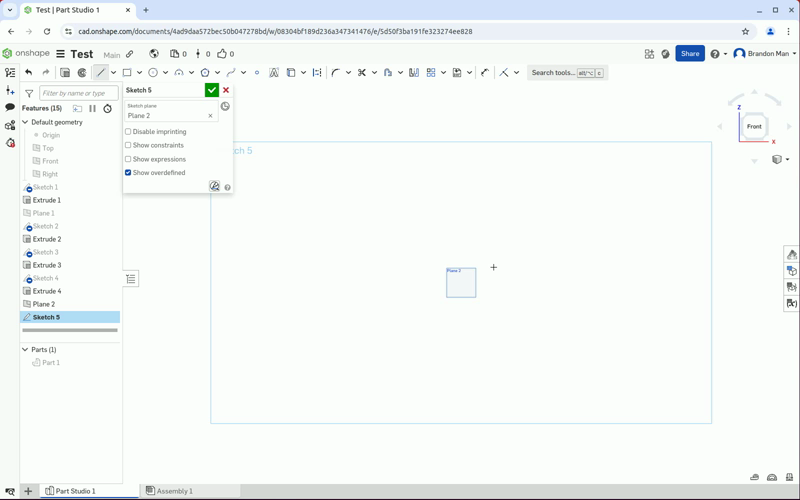
click(493, 266)
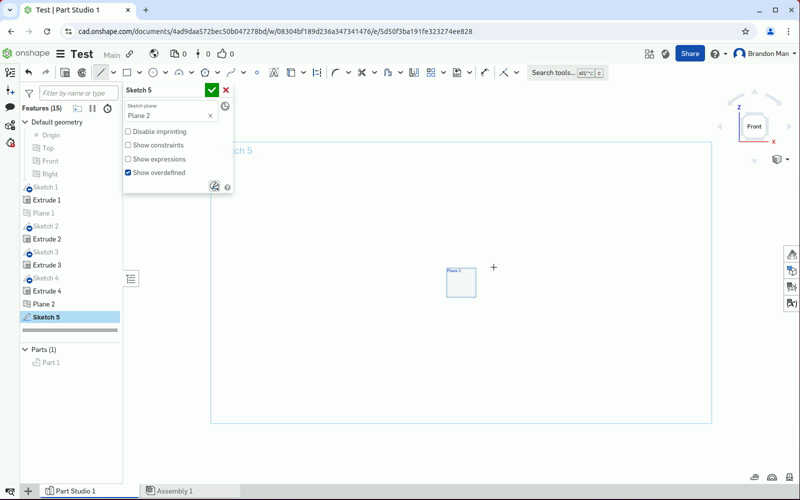
key_up(shift)
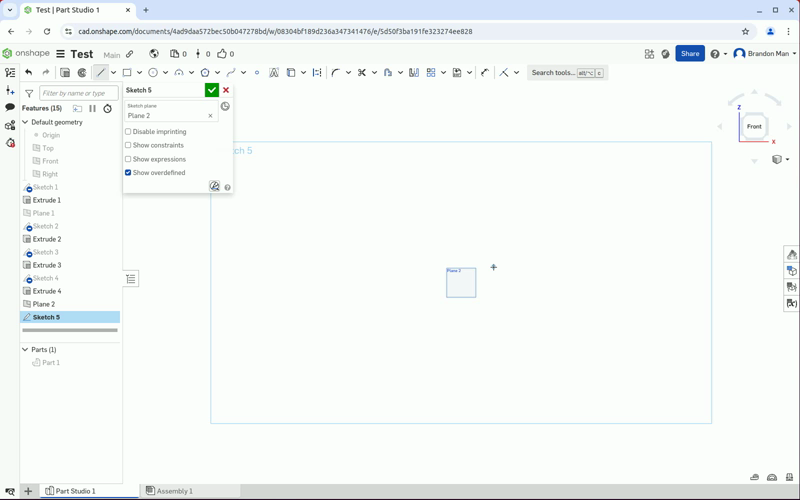
key_down(shift)
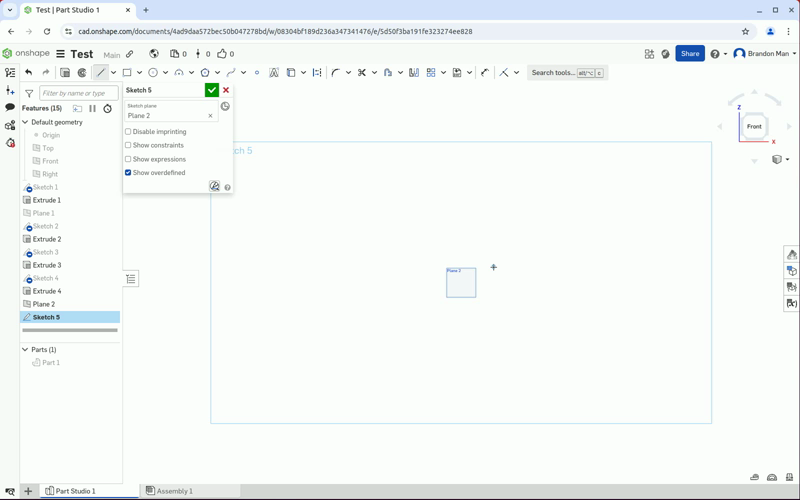
mouse_move(523, 266)
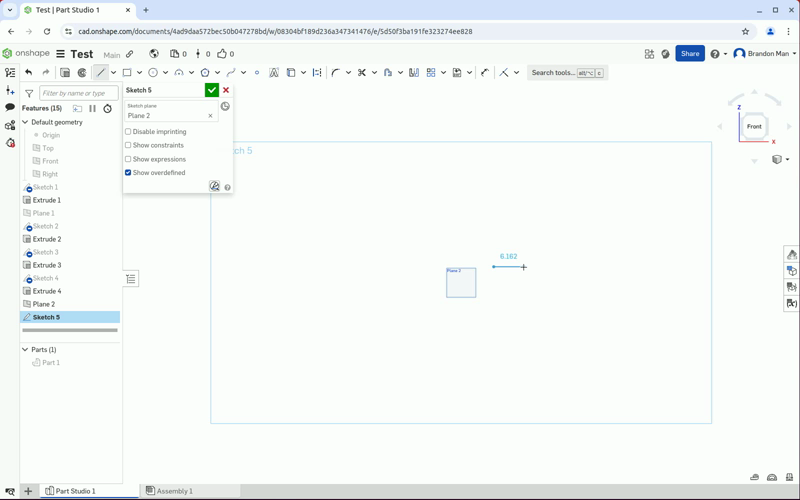
mouse_move(526, 266)
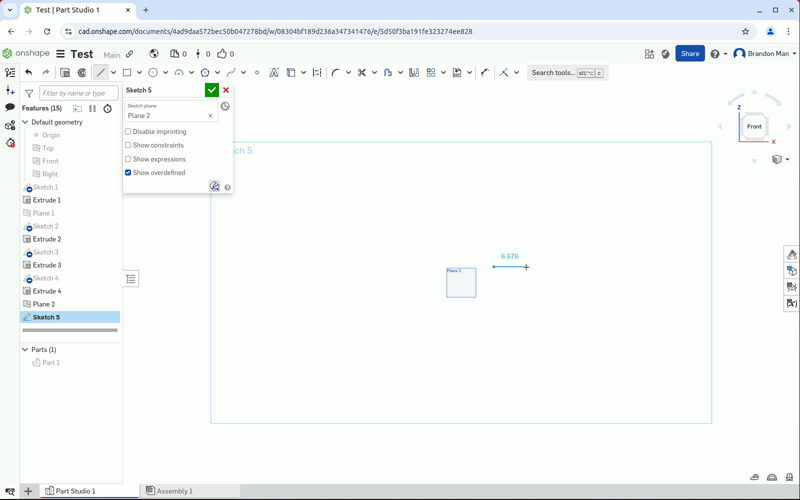
click(526, 266)
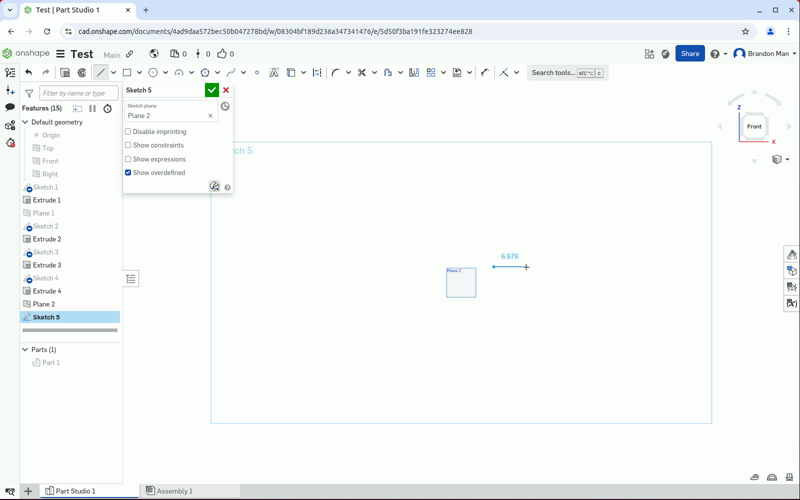
key_up(shift)
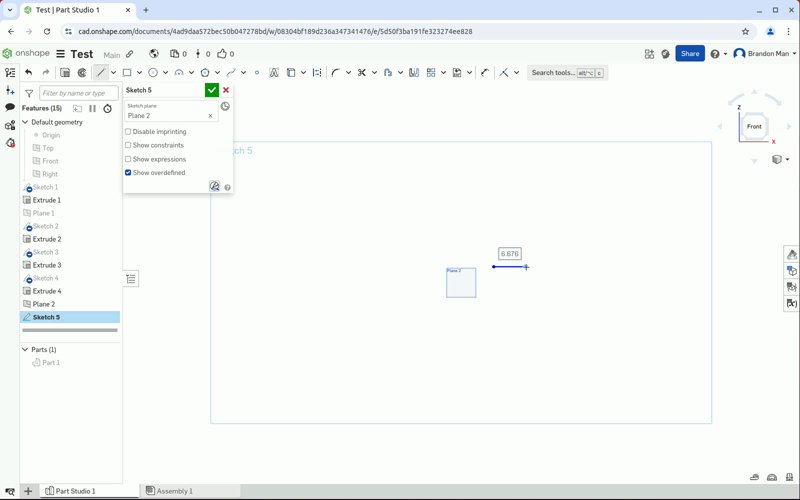
key_down(shift)
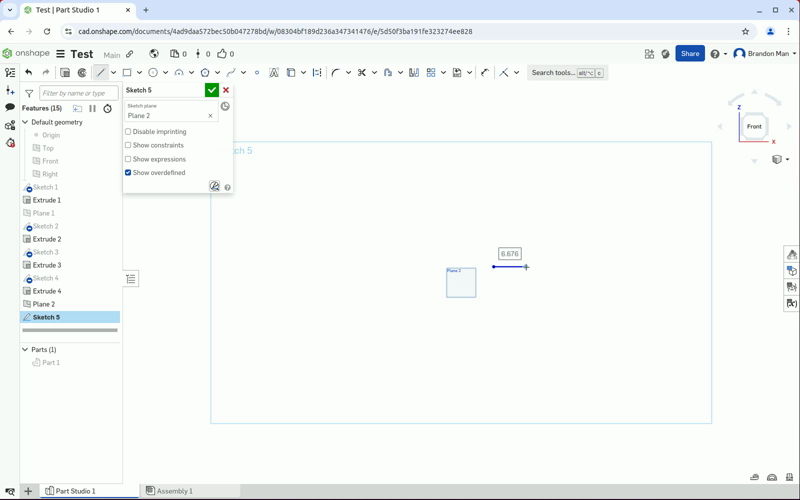
mouse_move(556, 266)
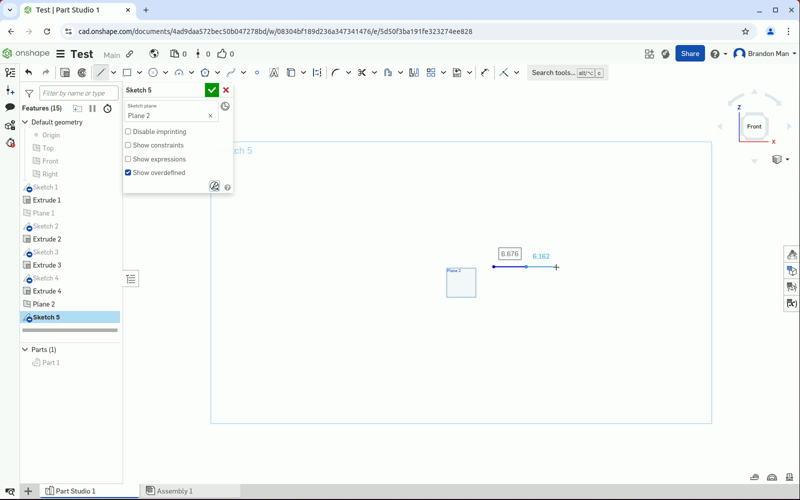
mouse_move(519, 255)
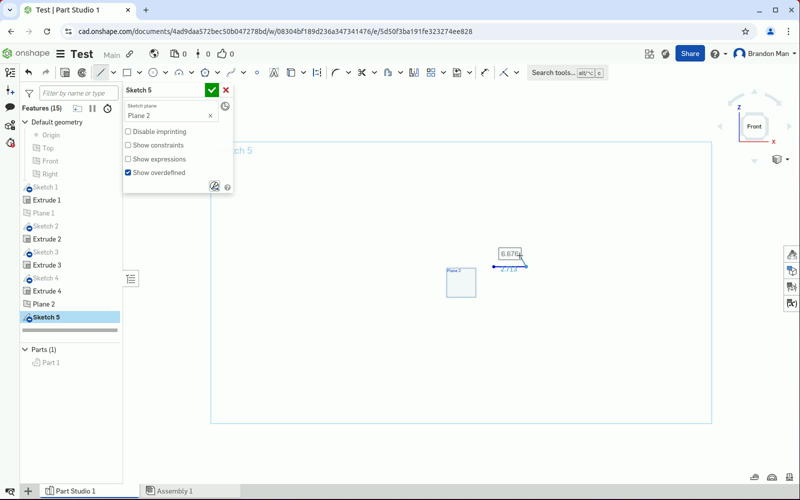
click(519, 255)
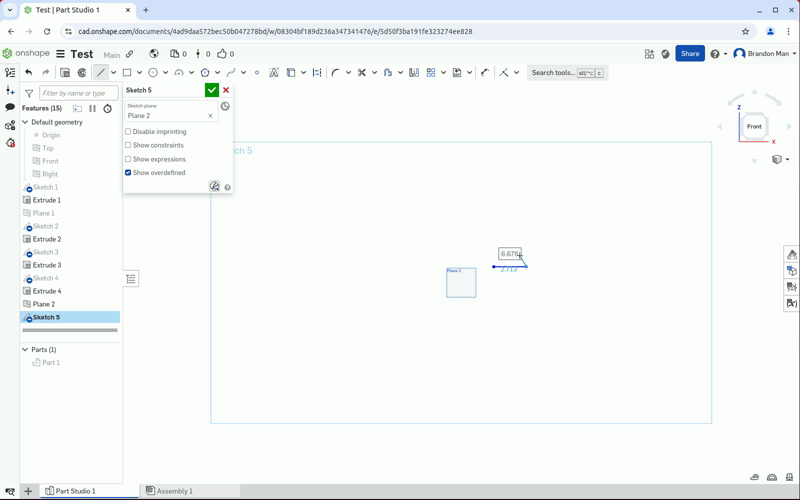
key_up(shift)
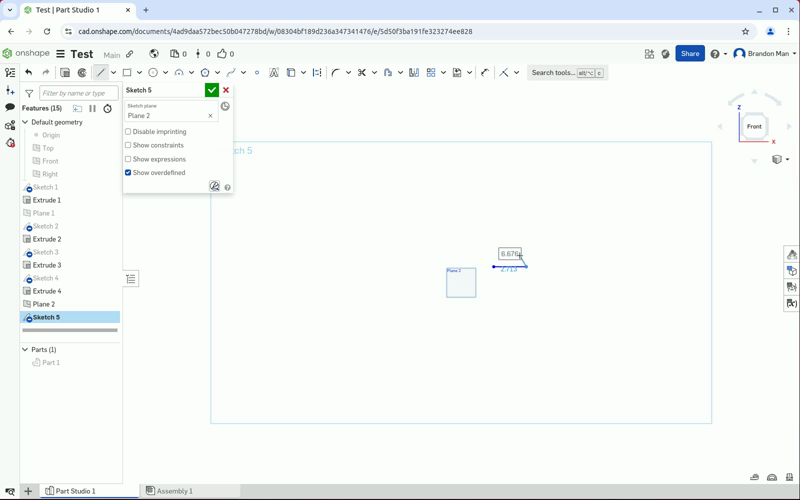
key_down(shift)
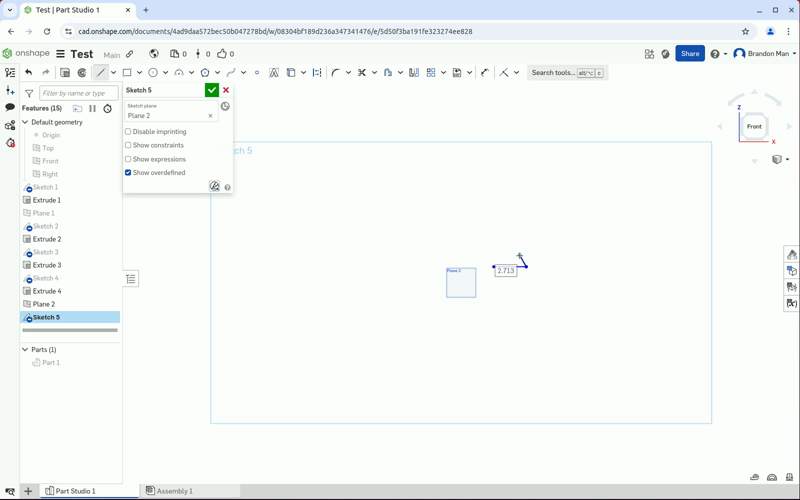
mouse_move(549, 255)
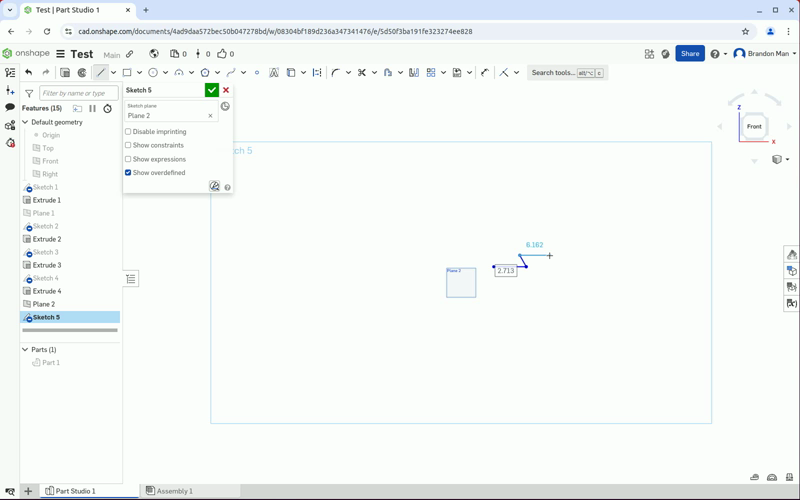
mouse_move(500, 255)
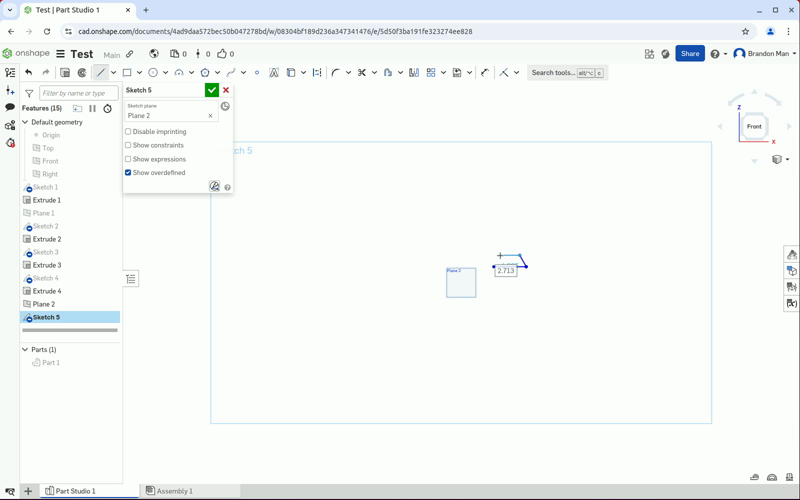
click(500, 255)
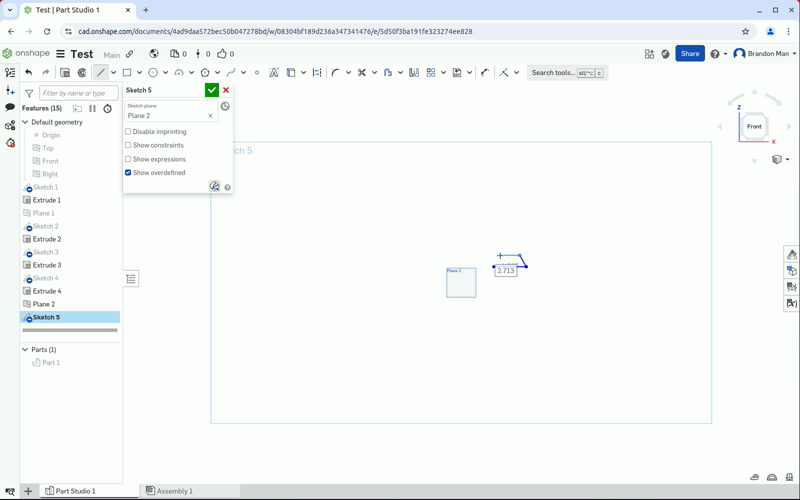
key_up(shift)
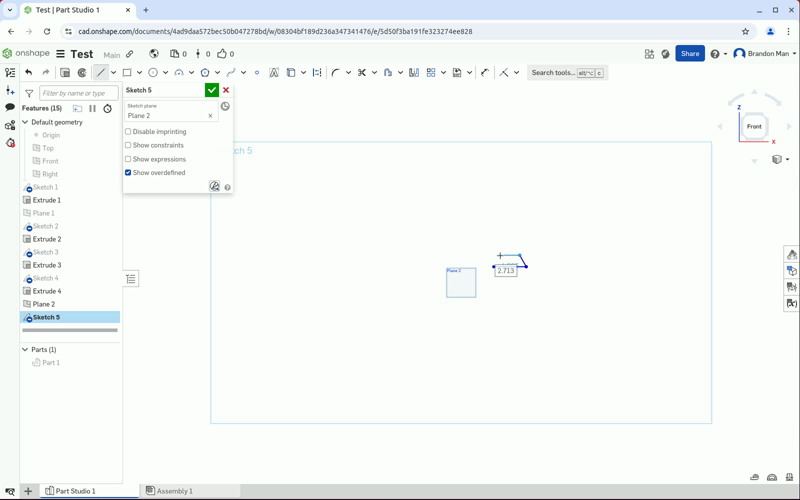
mouse_move(530, 255)
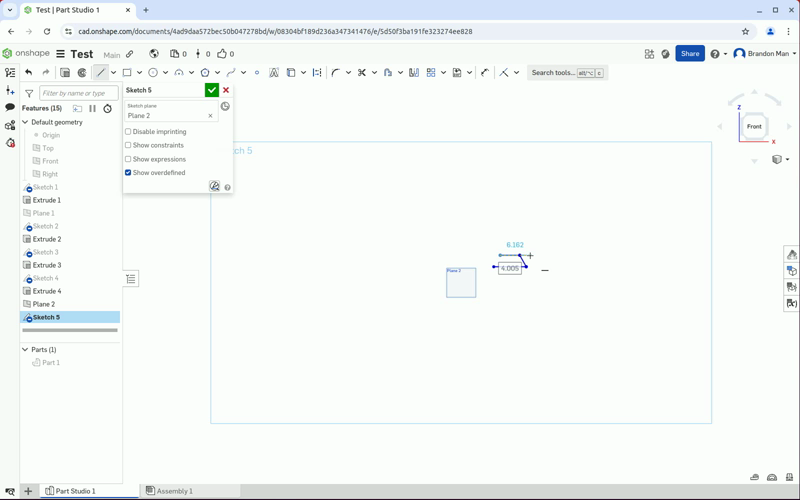
key_down(shift)
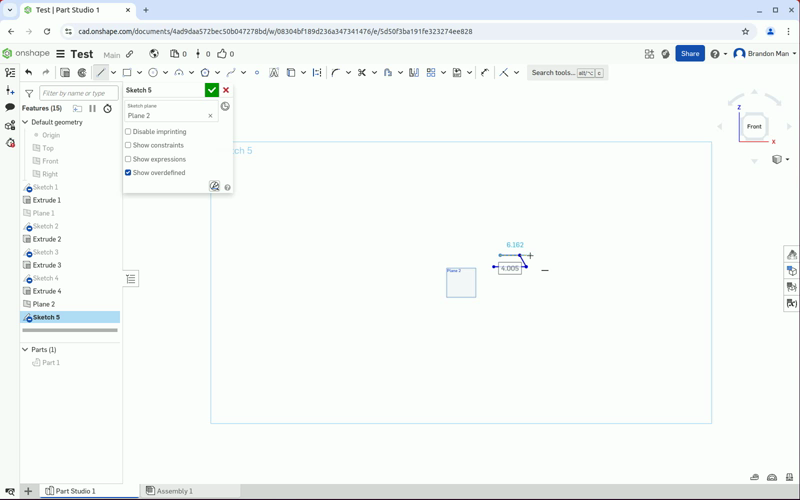
mouse_move(493, 266)
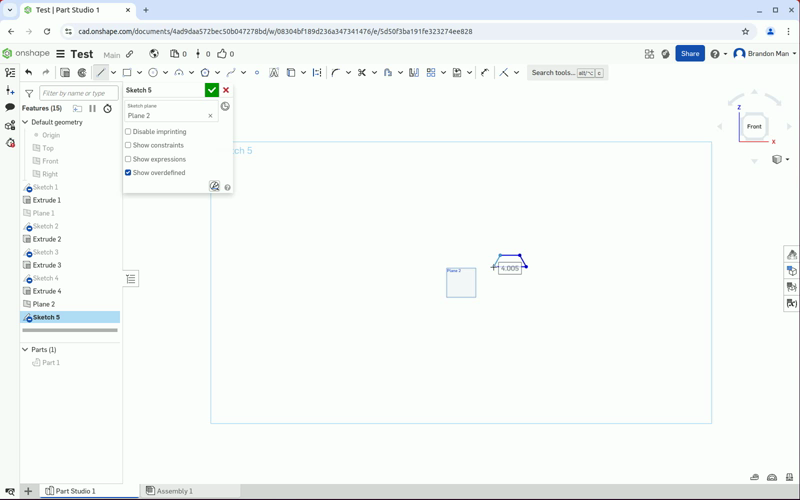
key_up(shift)
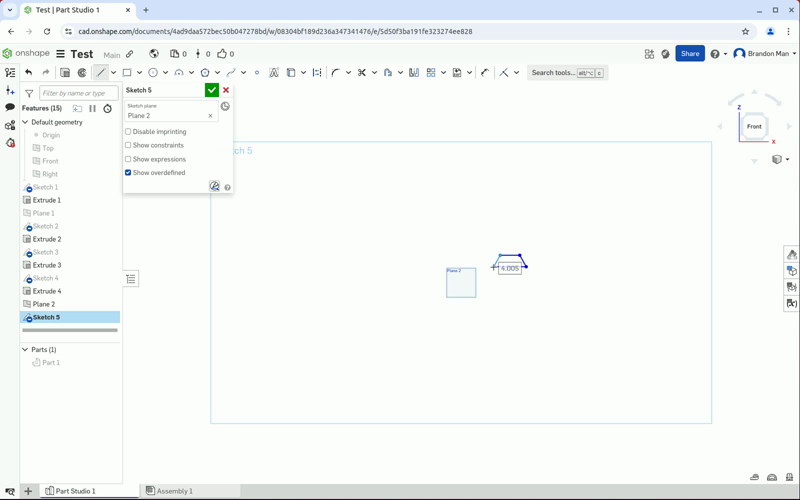
click(493, 266)
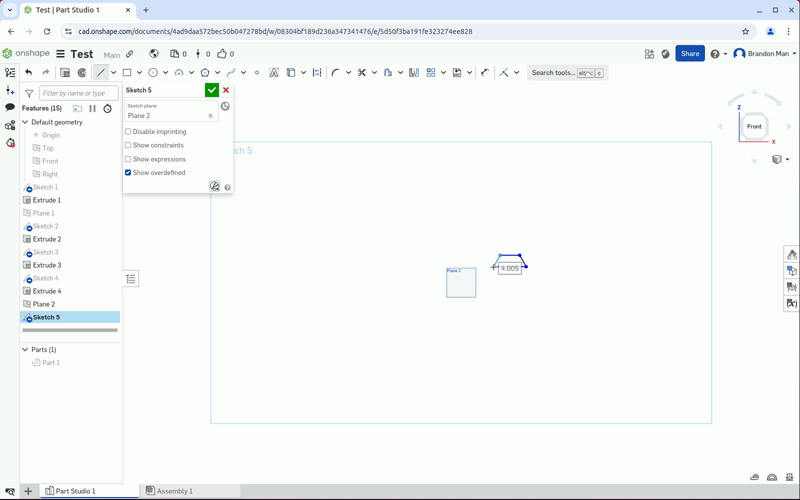
key(esc)
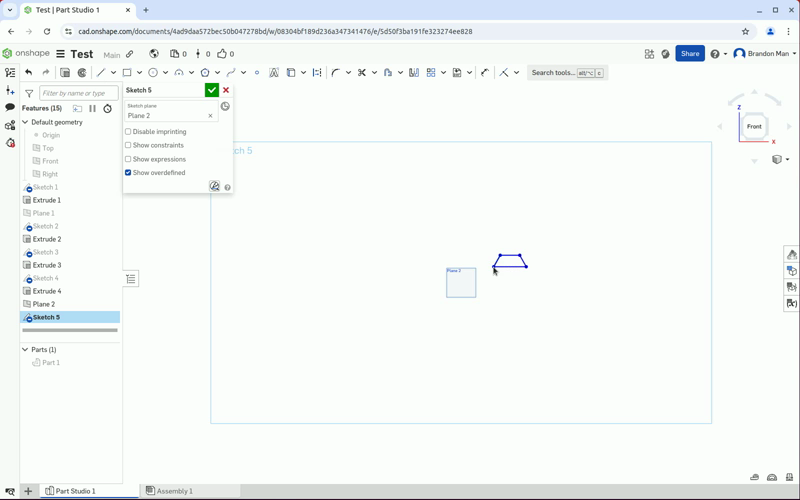
mouse_move(496, 265)
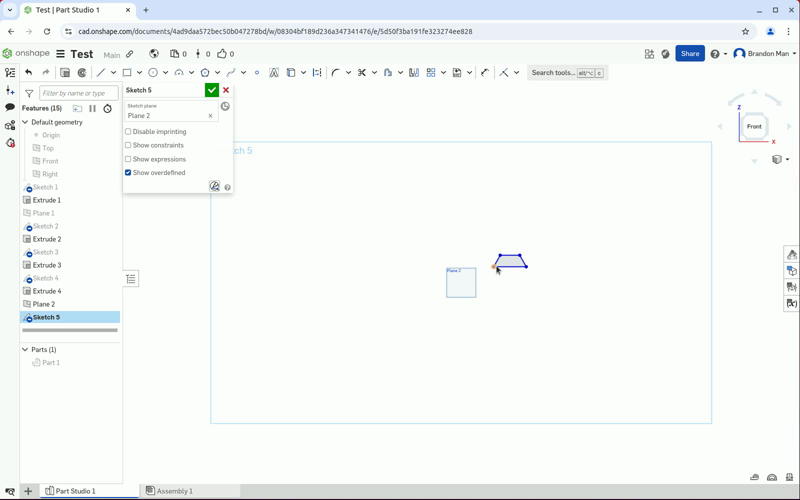
scroll(6)
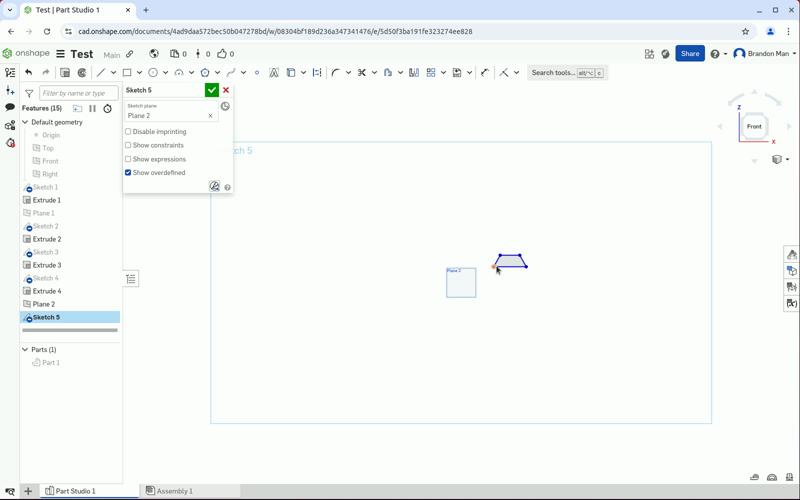
scroll(6)
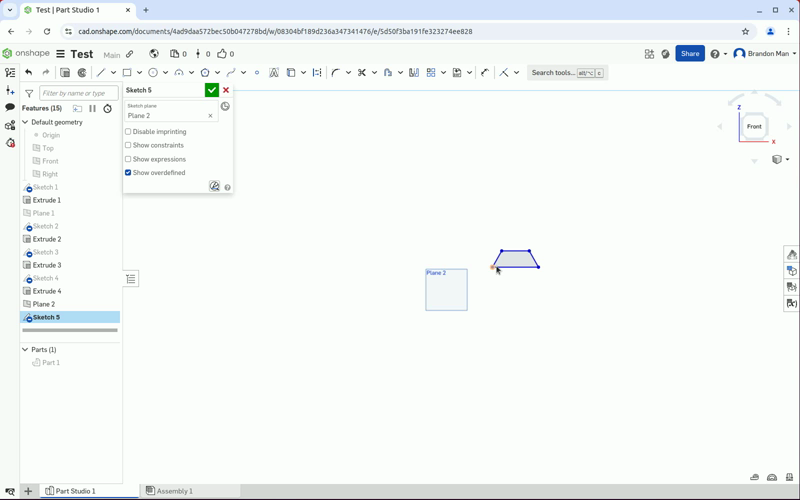
scroll(6)
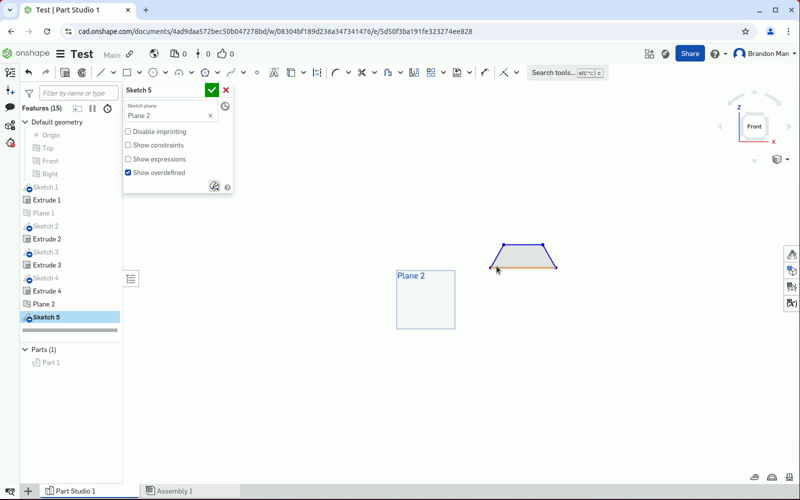
scroll(6)
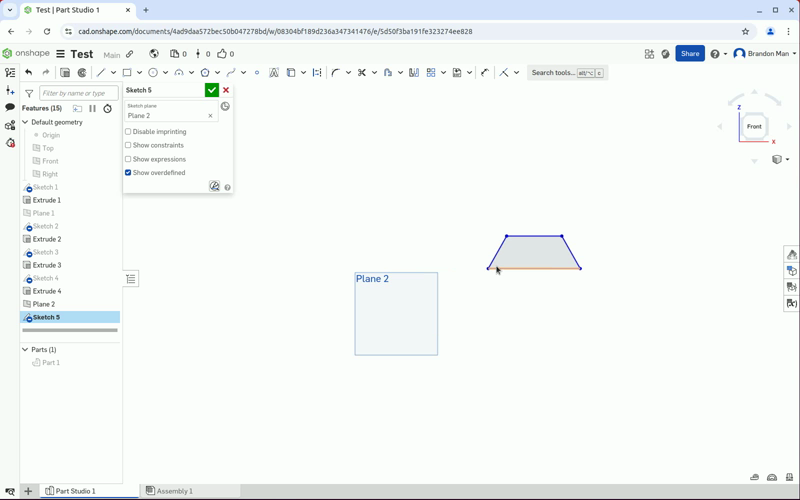
scroll(6)
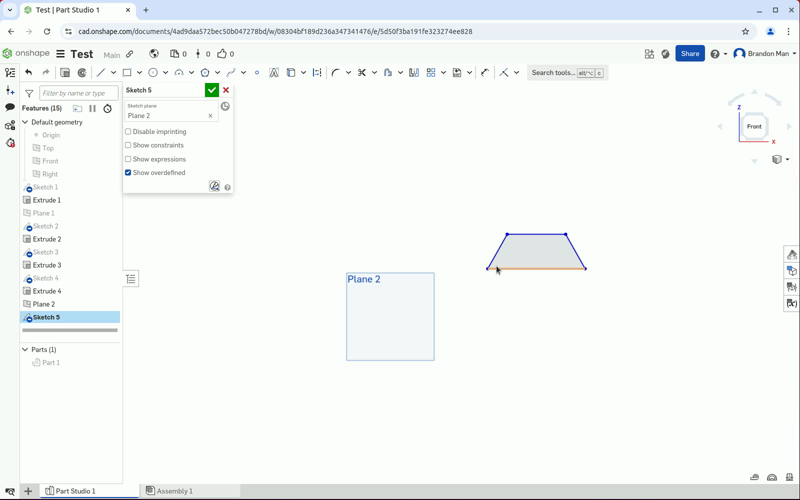
scroll(6)
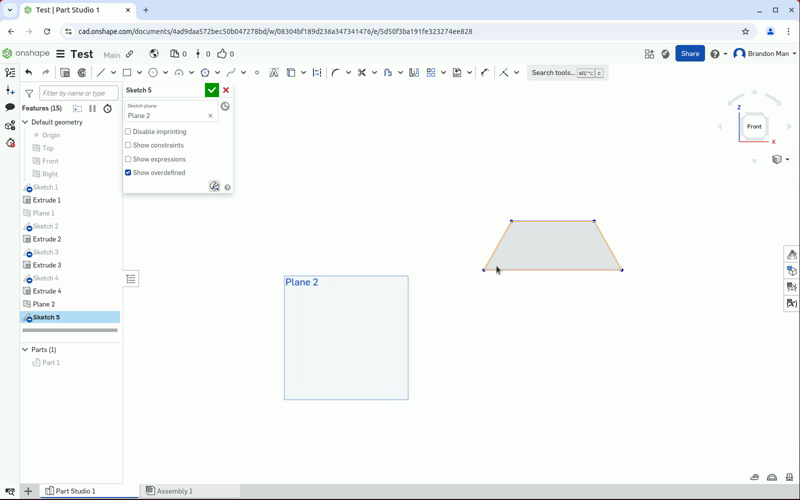
scroll(6)
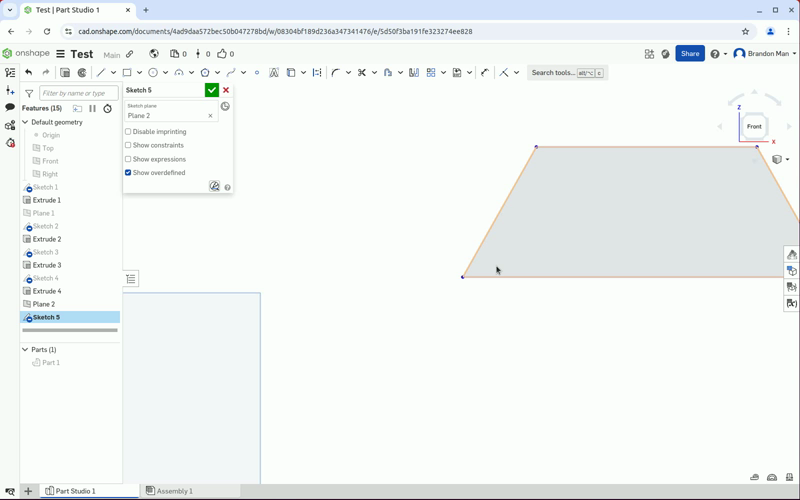
click(496, 265)
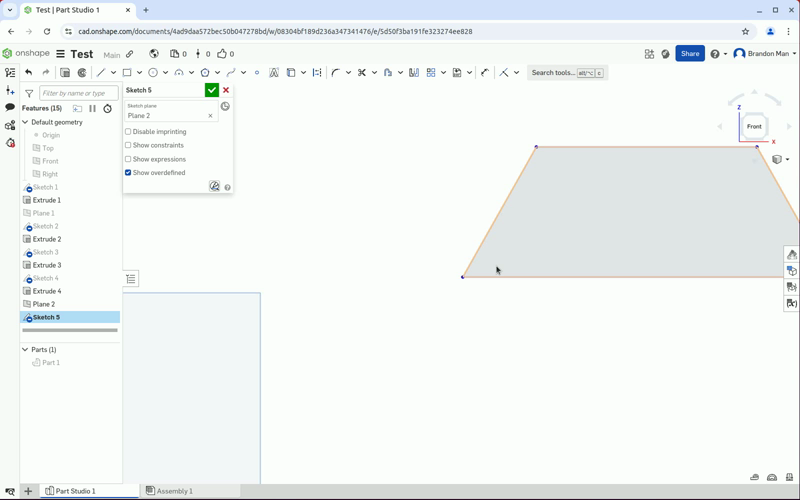
scroll(-6)
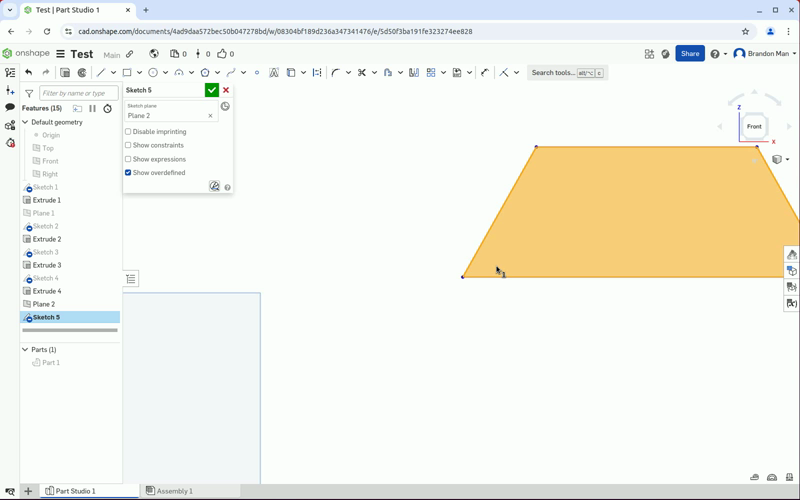
scroll(-6)
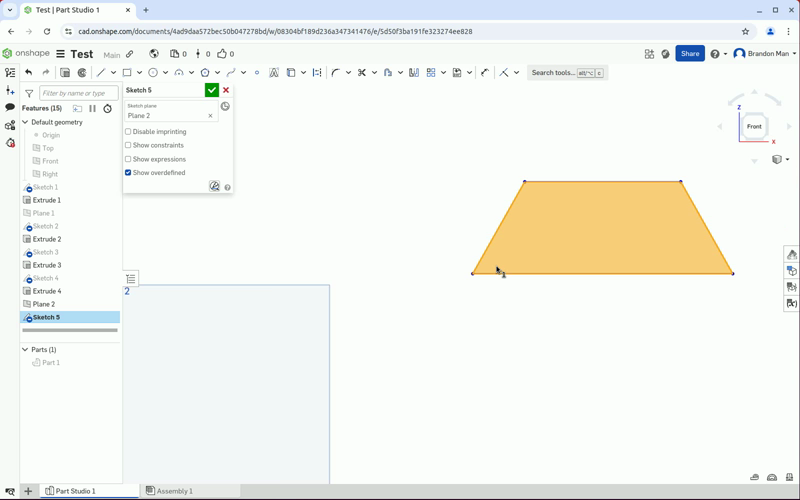
scroll(-6)
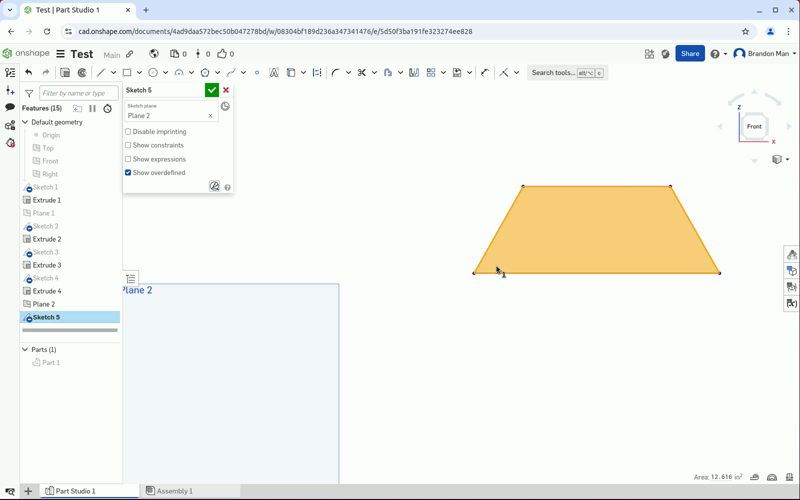
scroll(-6)
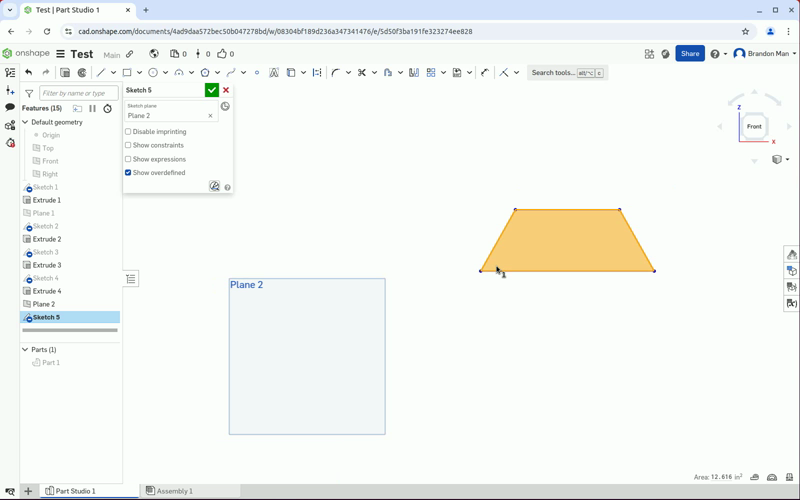
scroll(-6)
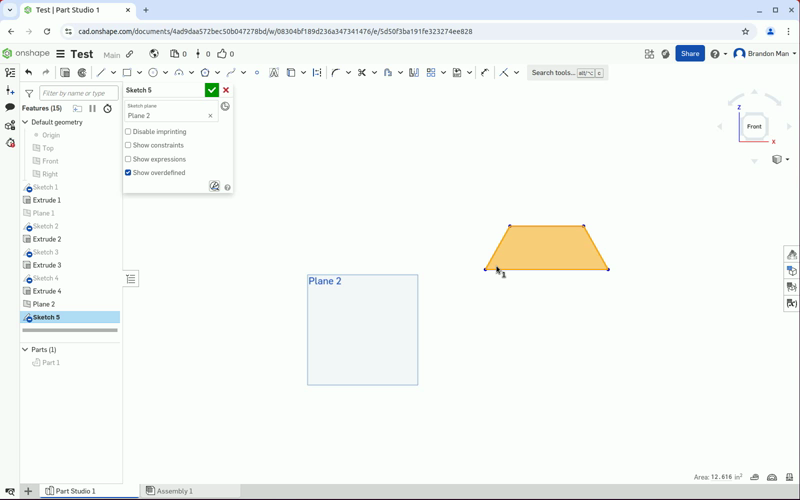
scroll(-6)
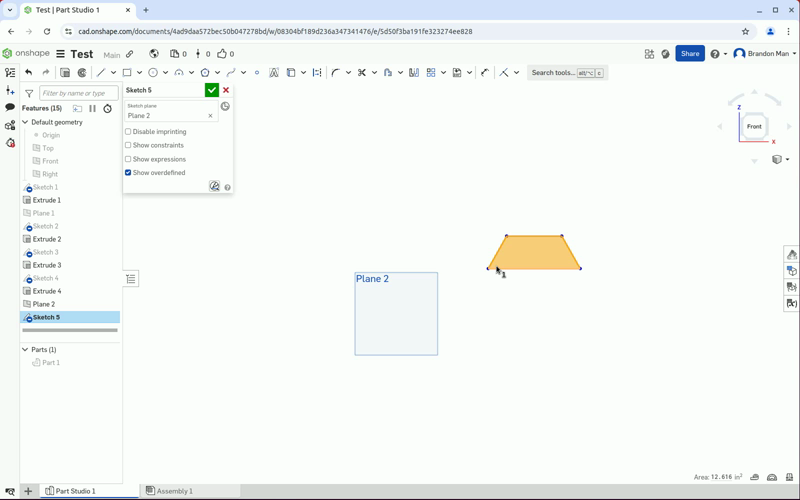
scroll(-6)
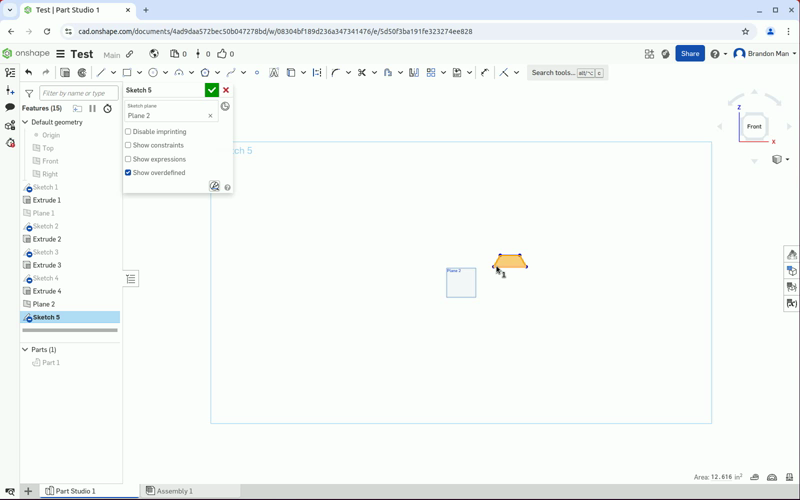
mouse_move(73, 352)
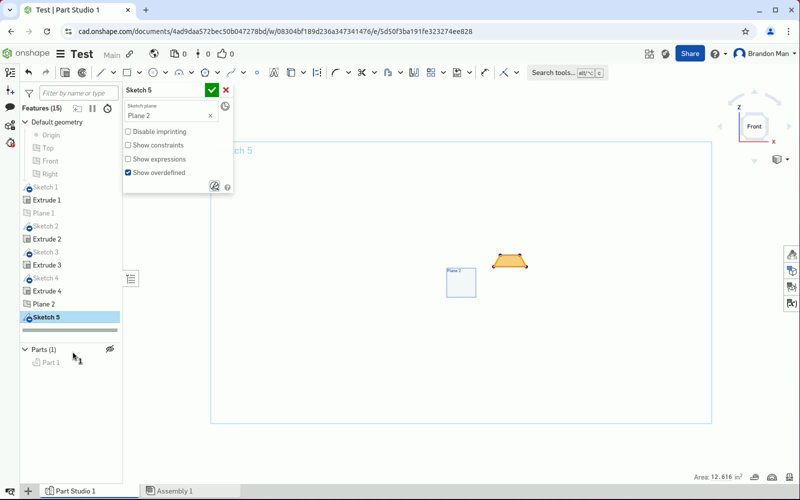
key(shift+y)
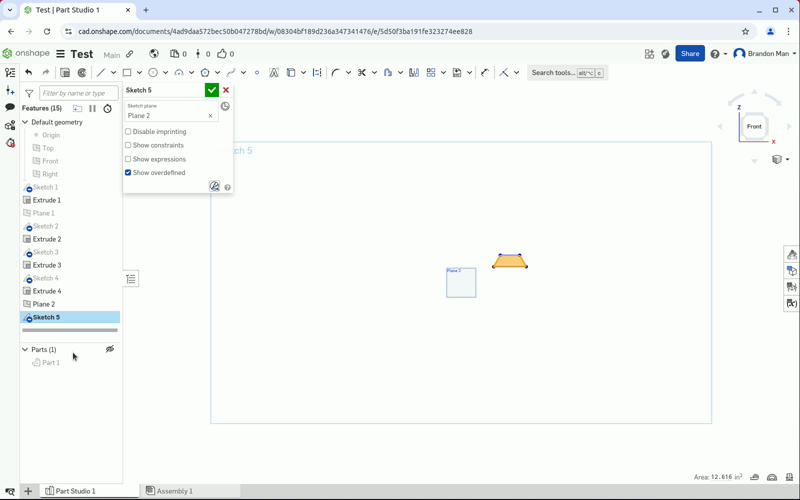
key(shift+e)
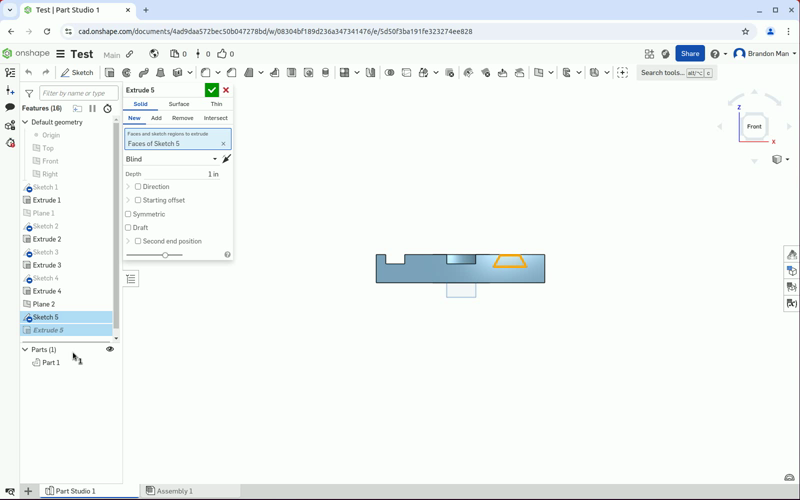
mouse_move(143, 106)
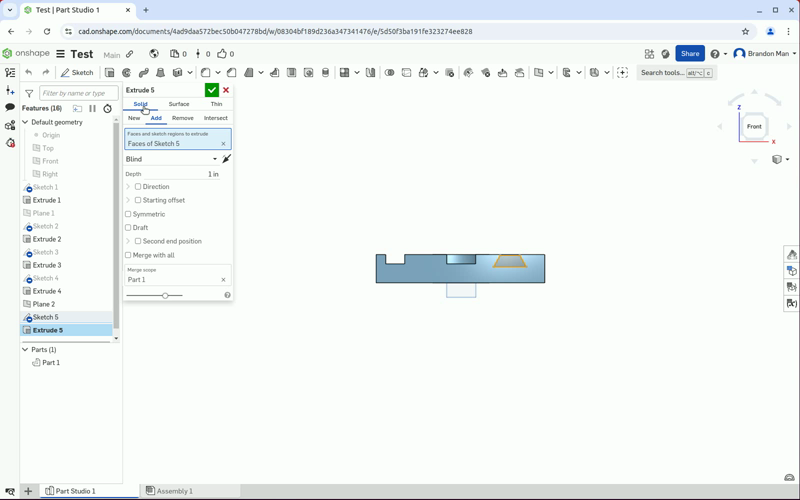
click(143, 106)
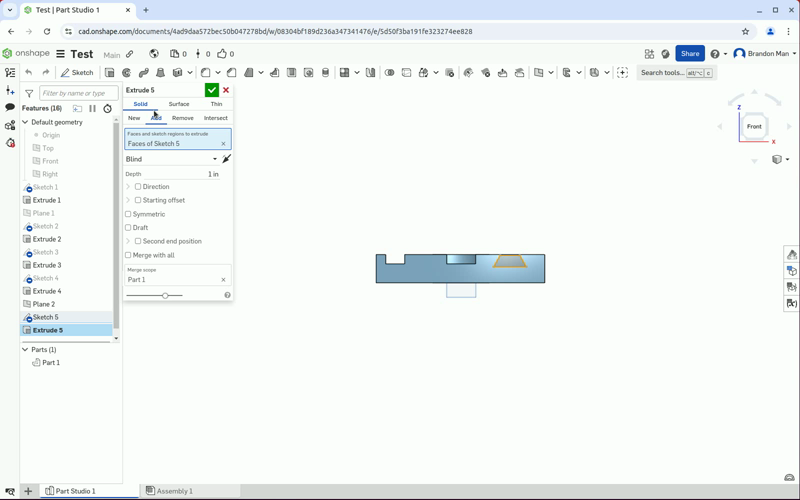
mouse_move(186, 120)
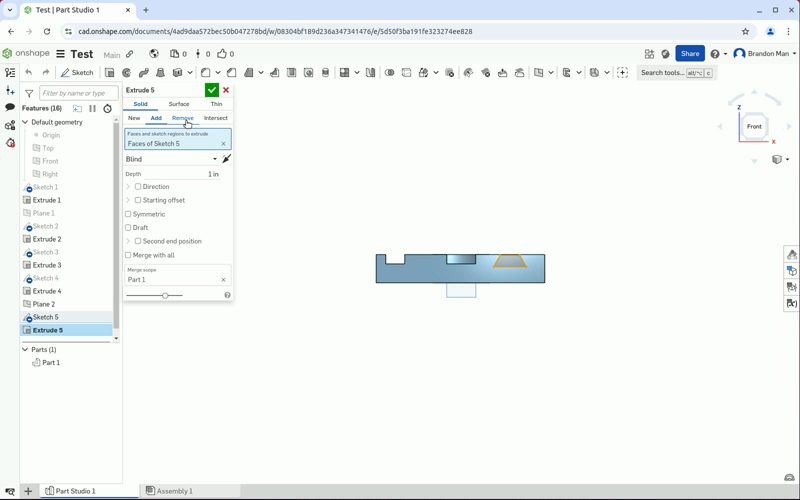
click(186, 120)
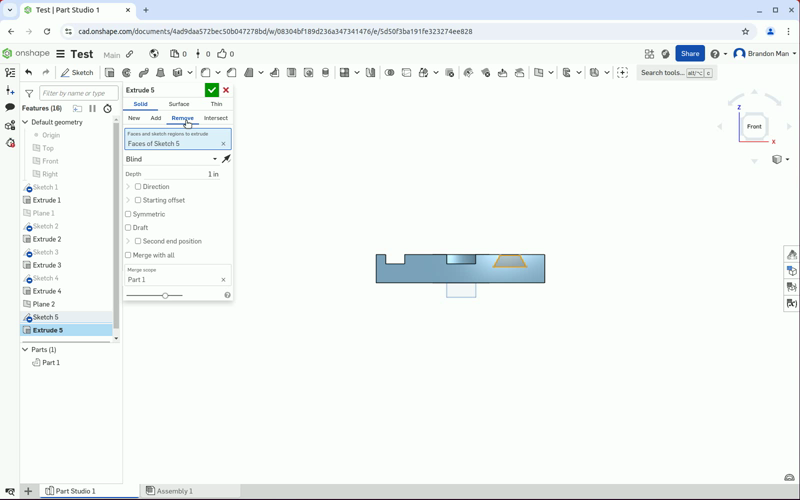
key(tab, 4)
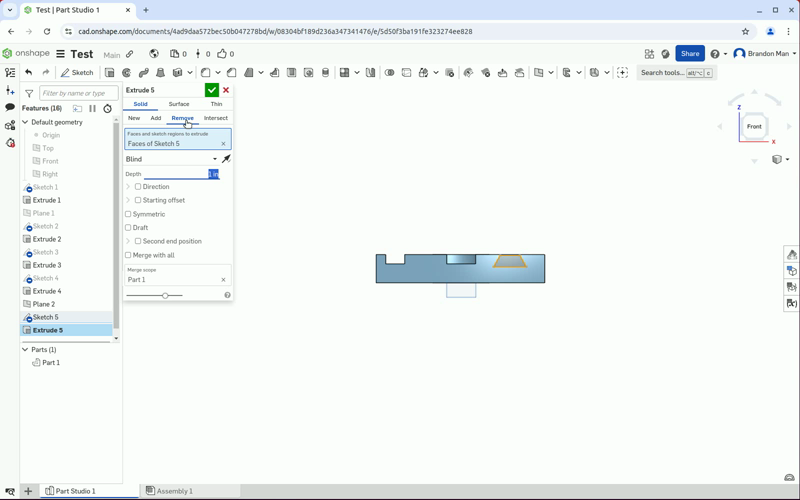
text(19.257)
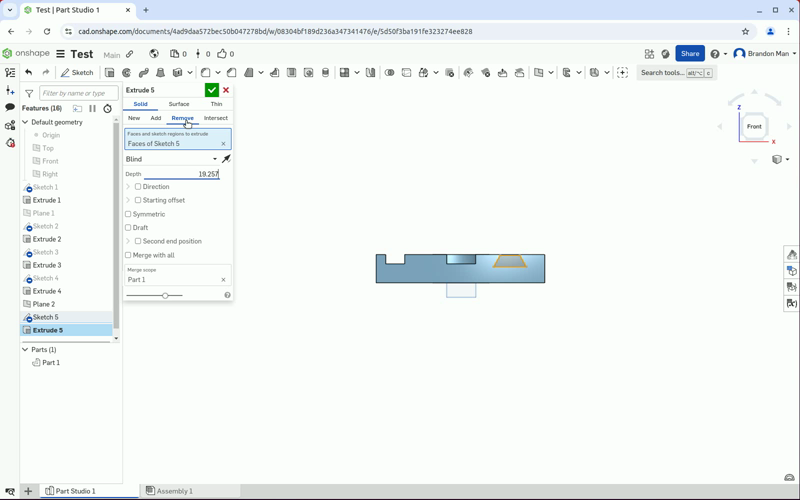
key(tab, 6)
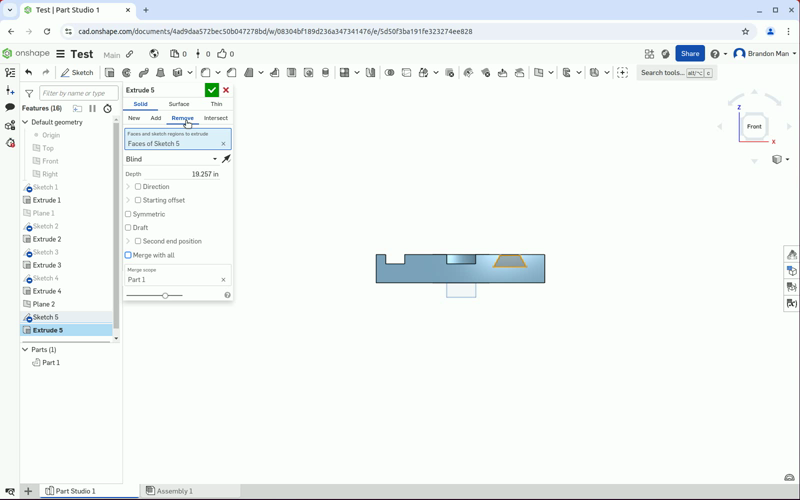
key(space)
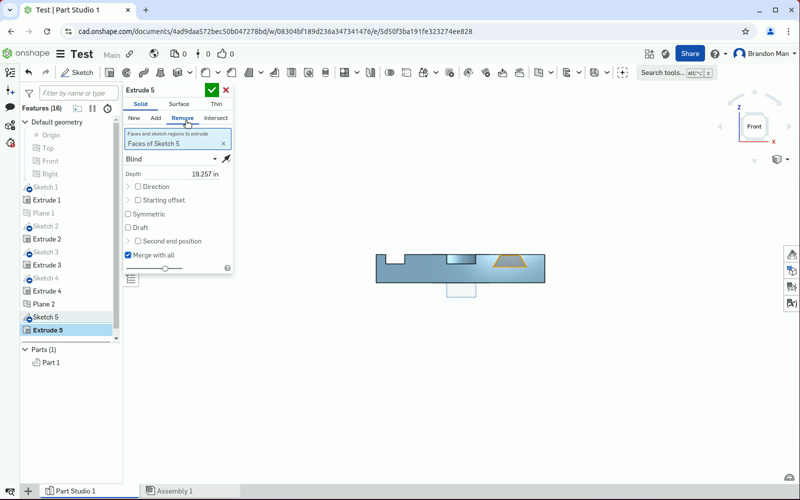
key(enter)
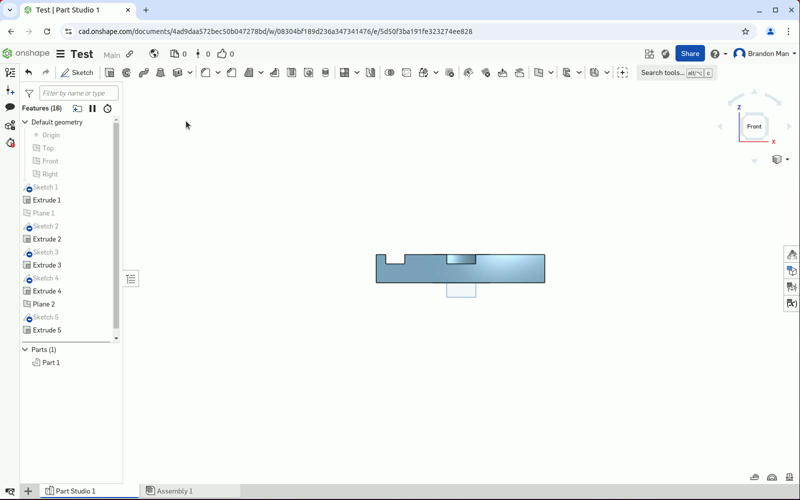
key(shift+h)
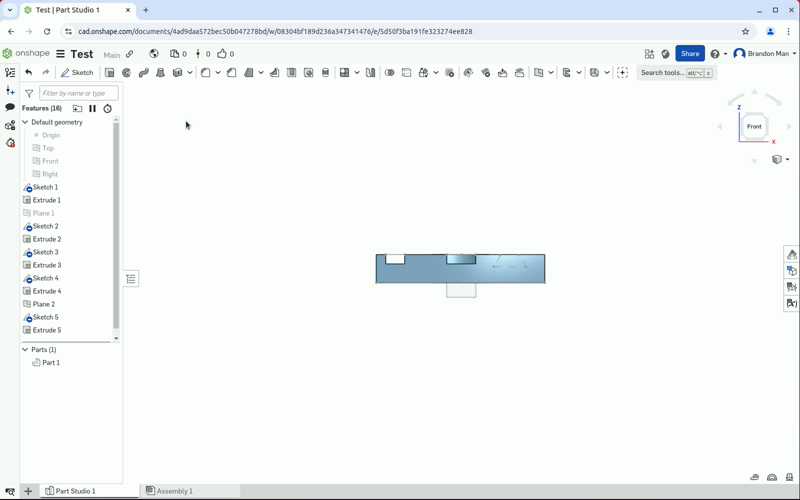
key(shift+h)
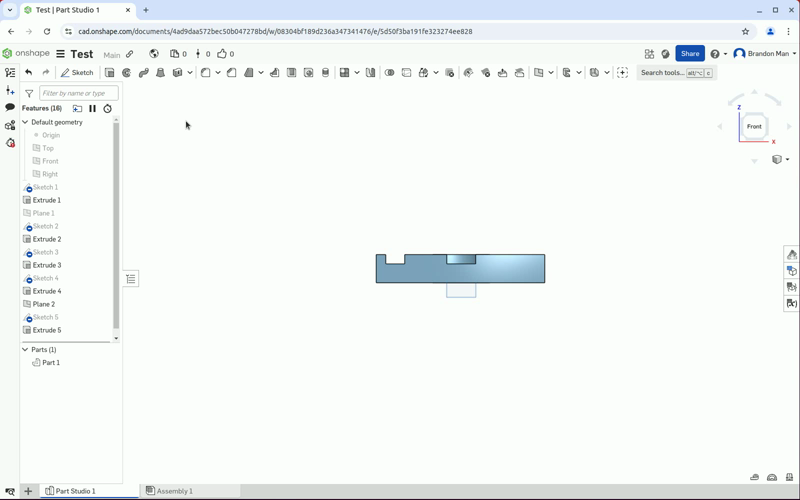
mouse_move(69, 189)
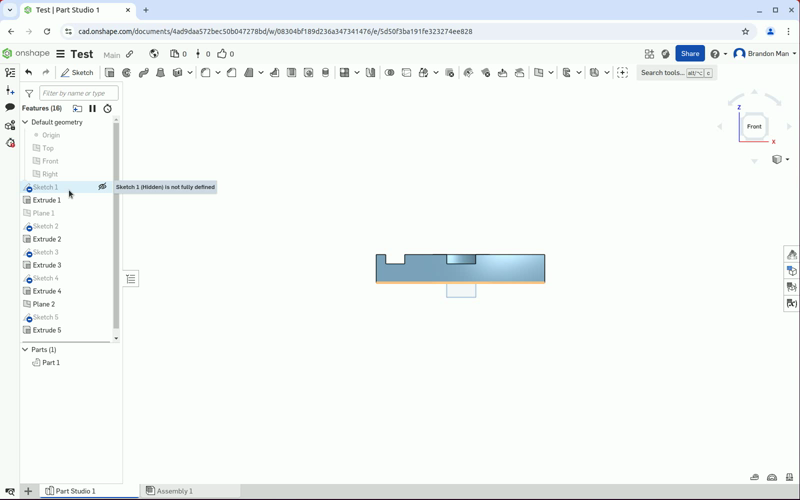
click(69, 189)
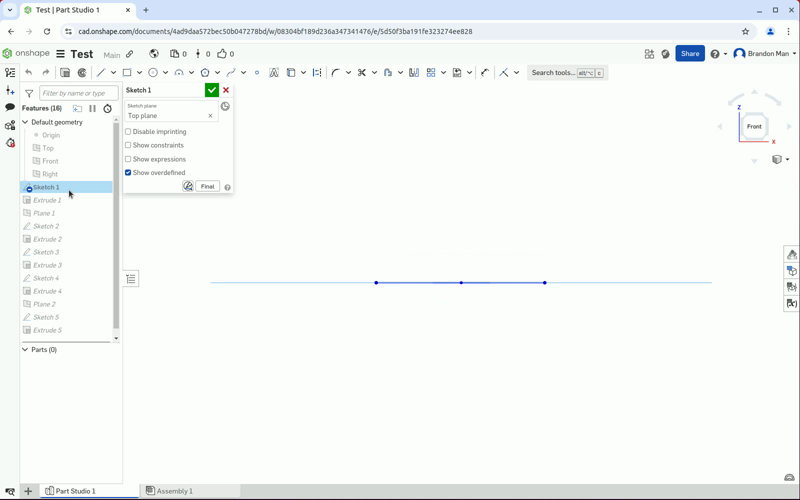
mouse_move(229, 92)
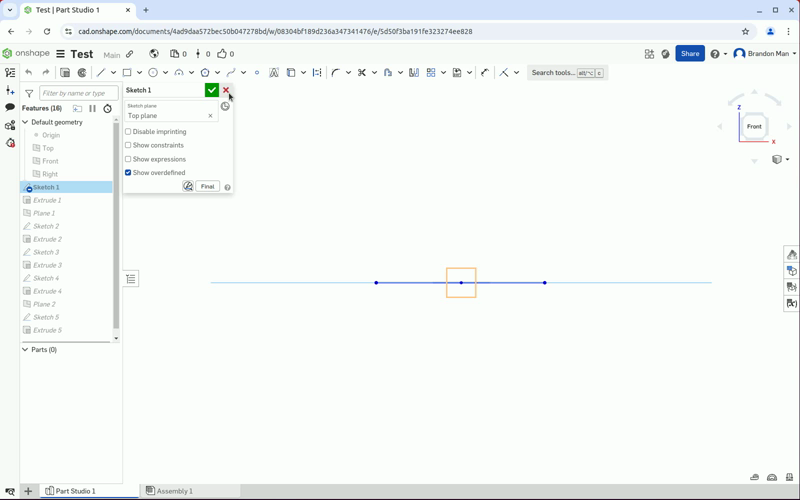
click(229, 92)
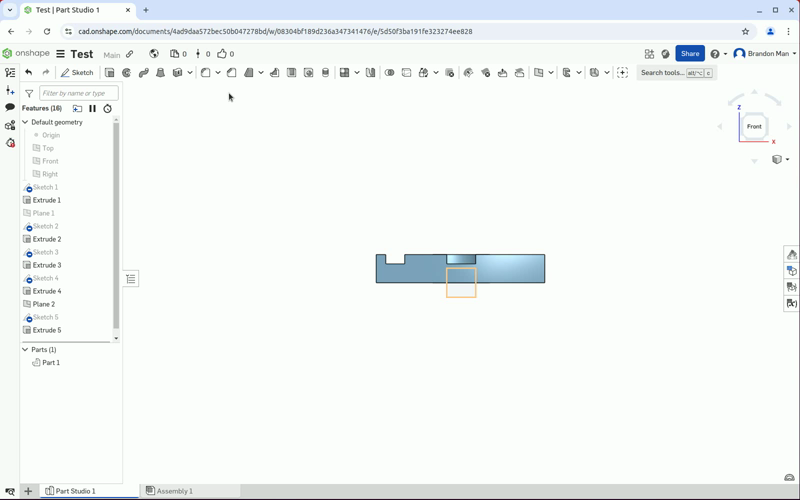
mouse_move(73, 352)
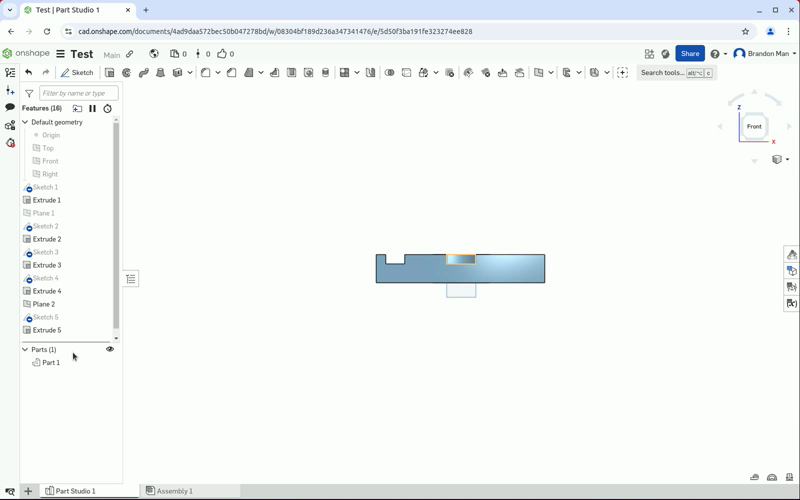
key(y)
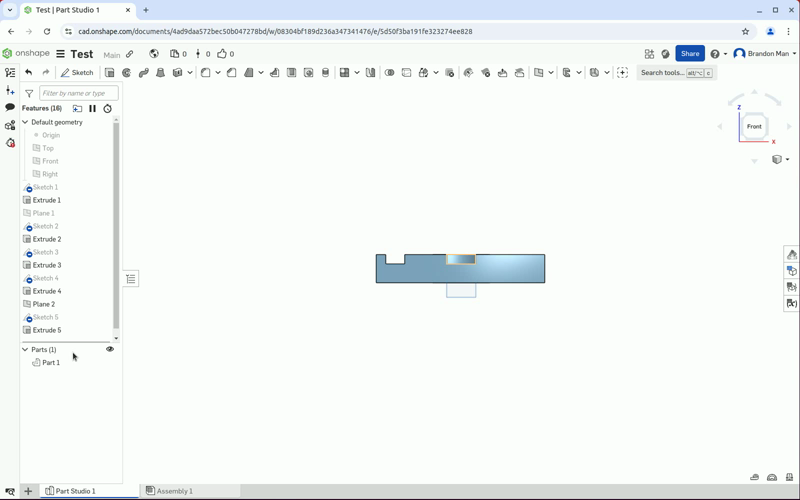
key(shift+p)
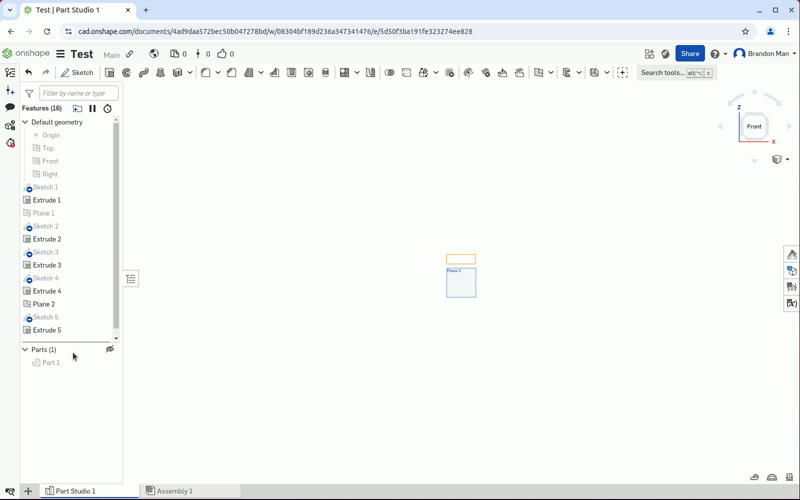
key(space)
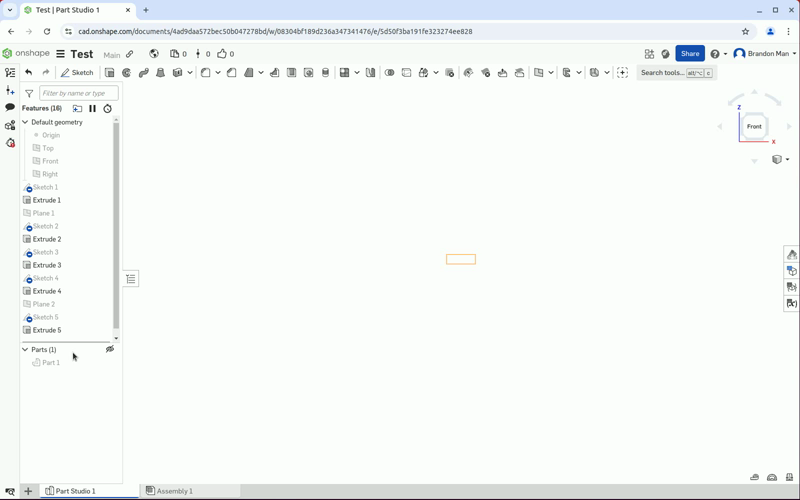
key_down(shift)
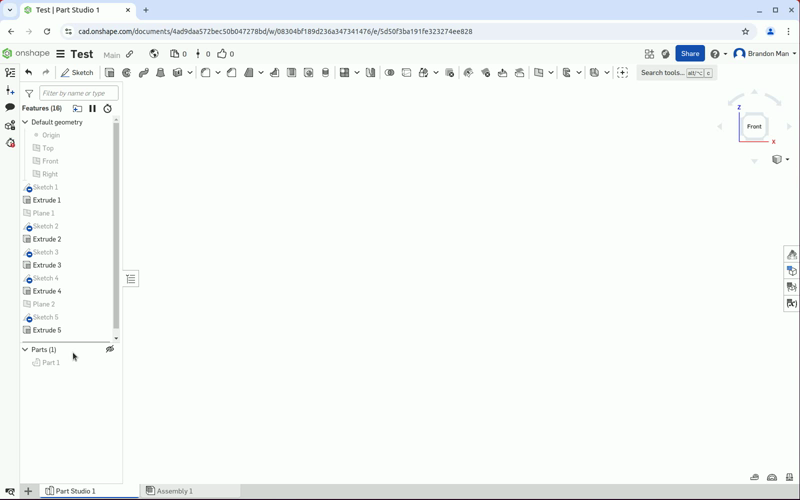
key(left)
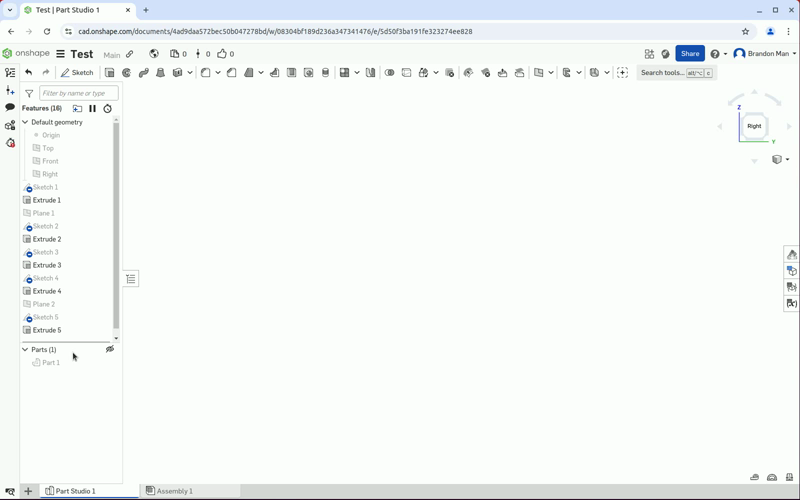
key_up(shift)
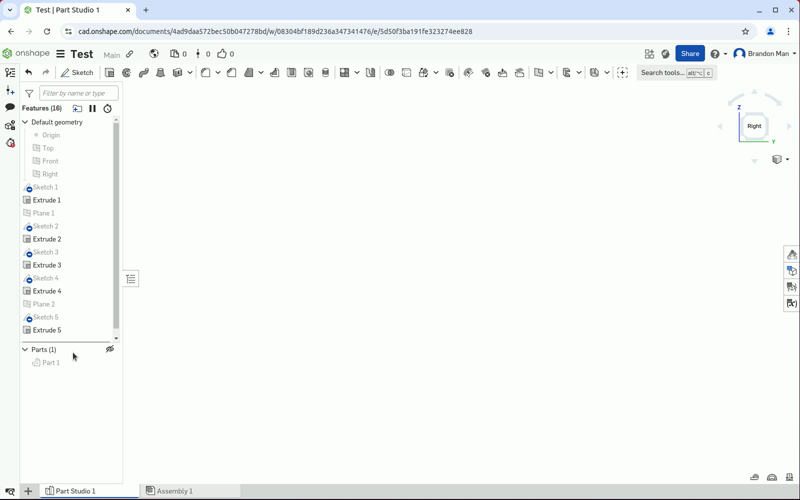
mouse_move(73, 352)
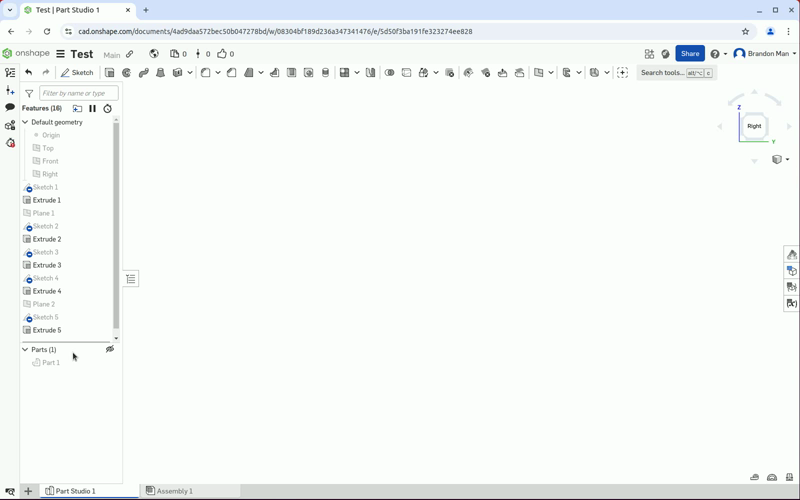
key(shift+y)
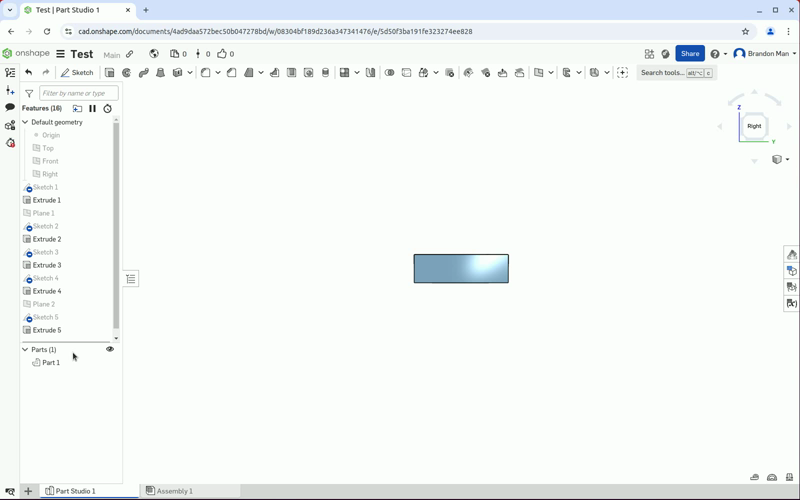
mouse_move(541, 75)
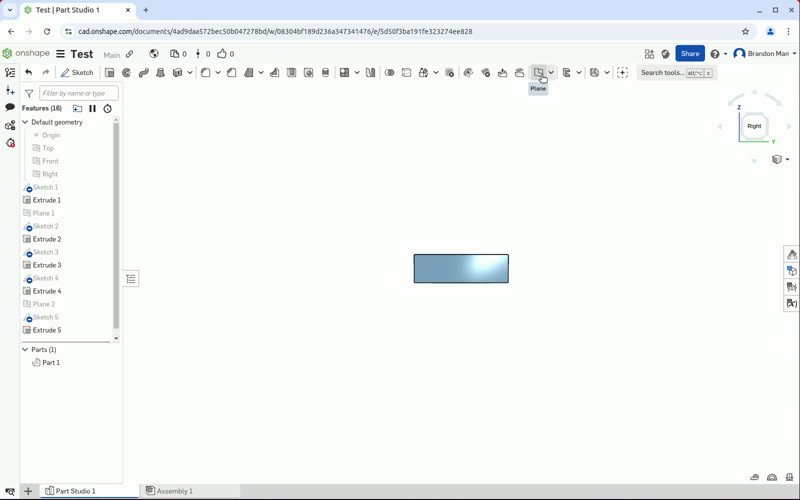
click(541, 75)
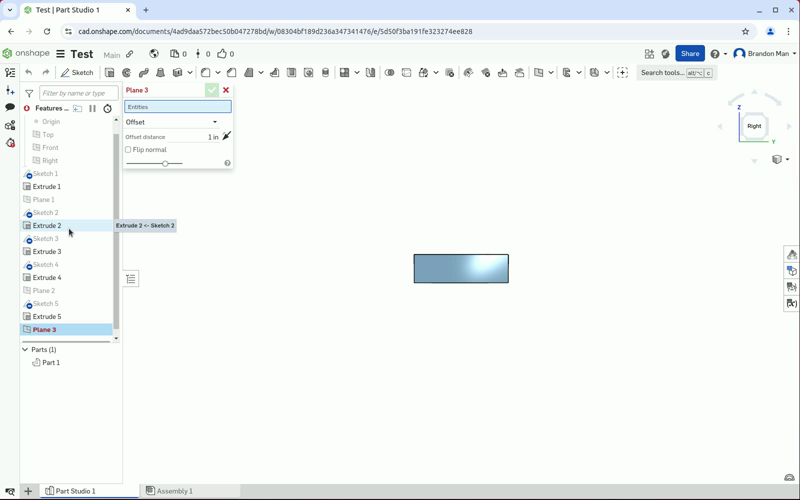
scroll(3)
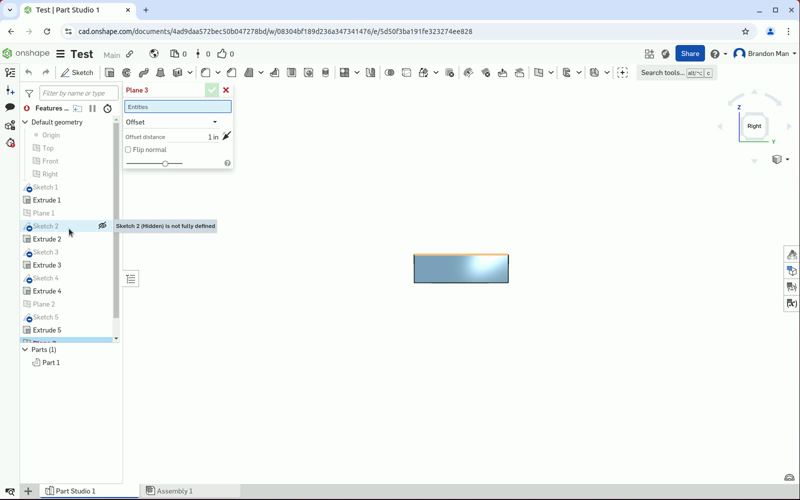
mouse_move(69, 176)
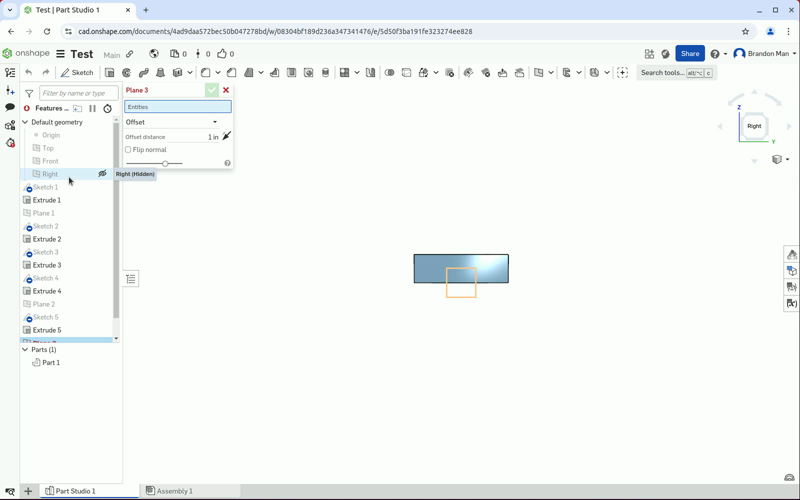
click(69, 176)
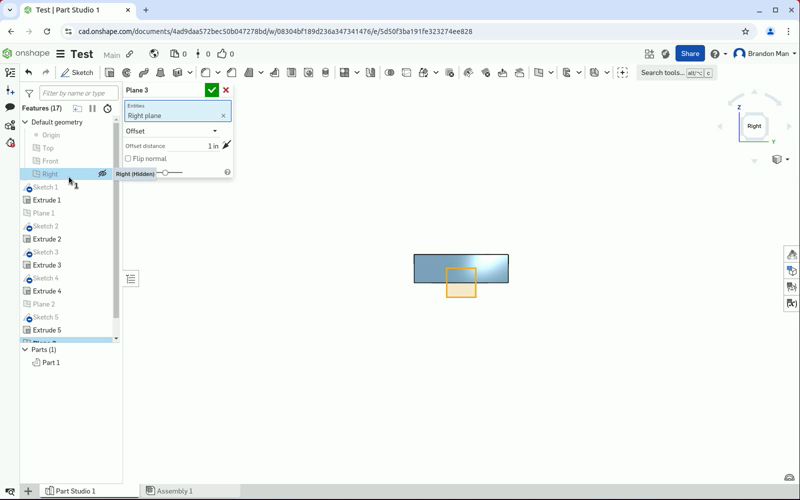
key(tab, 2)
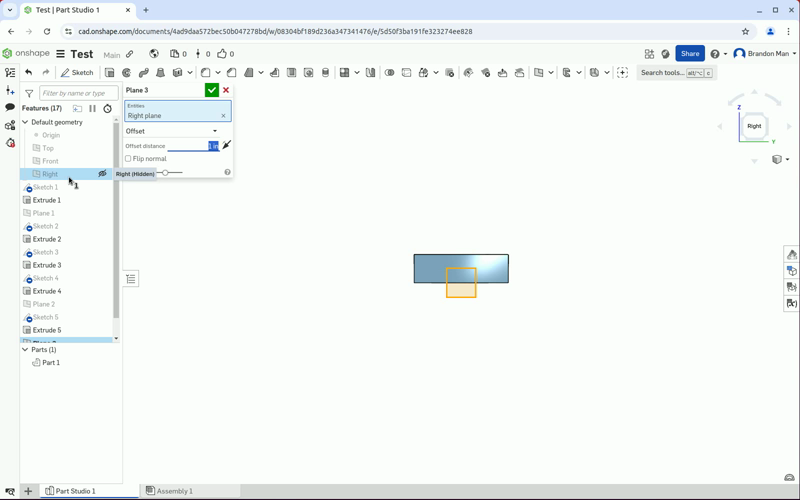
text(17.316)
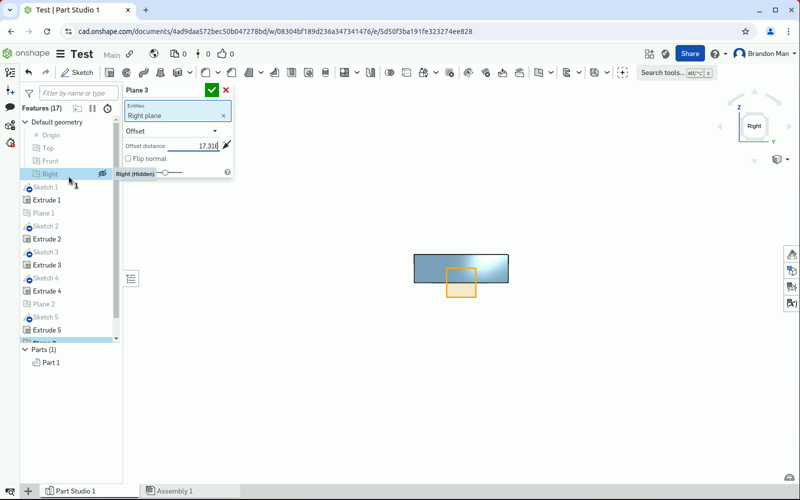
key(enter, 2)
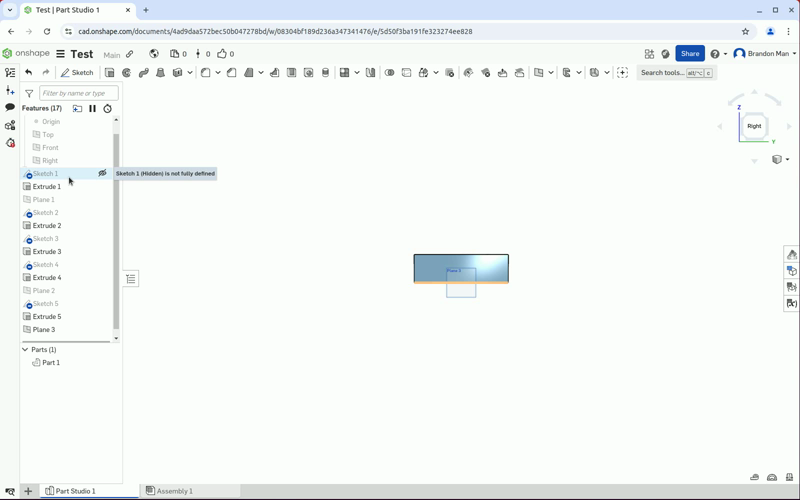
key(shift+s)
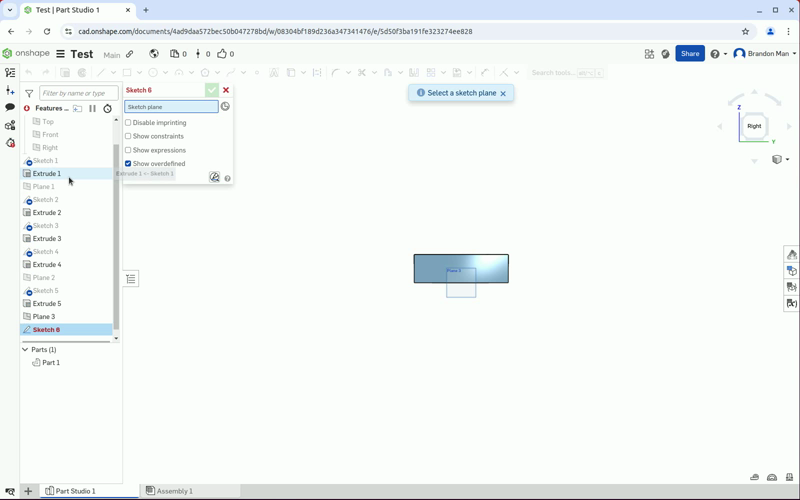
mouse_move(69, 319)
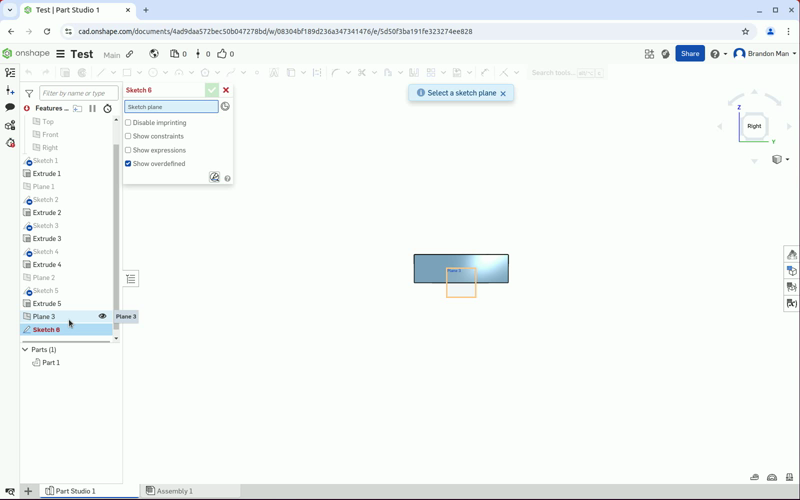
click(69, 319)
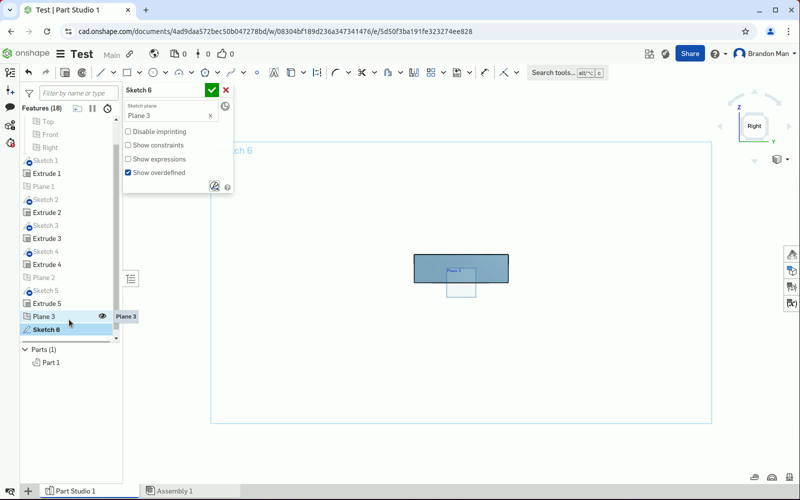
mouse_move(73, 352)
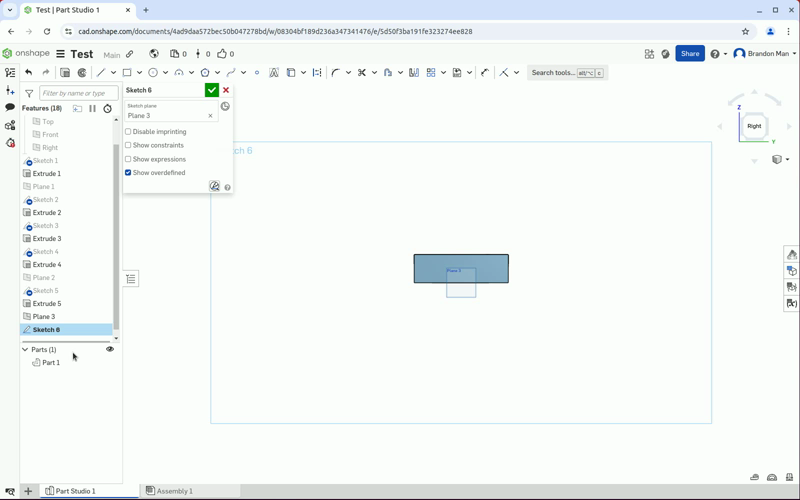
key(y)
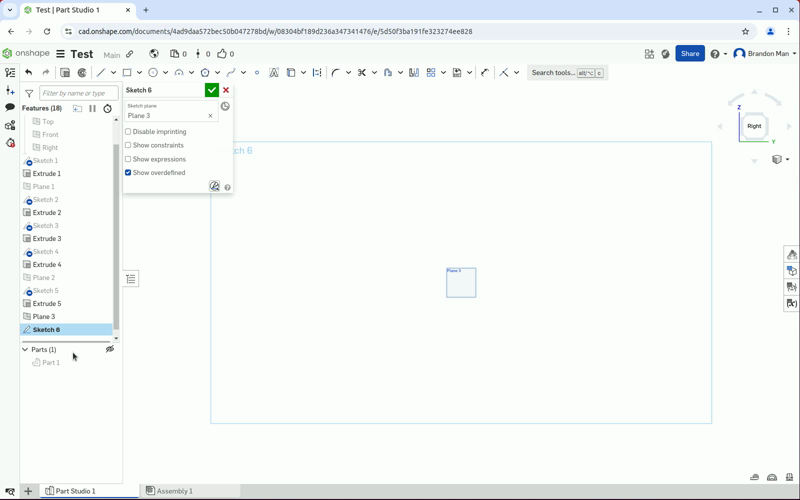
key(c)
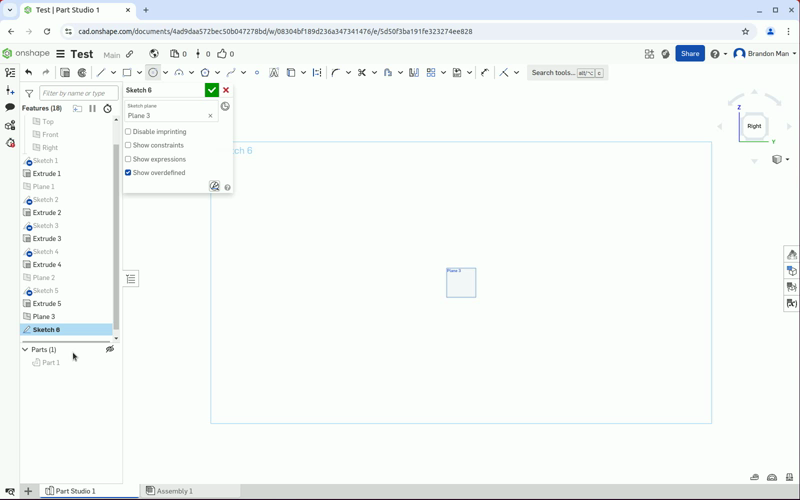
key_down(shift)
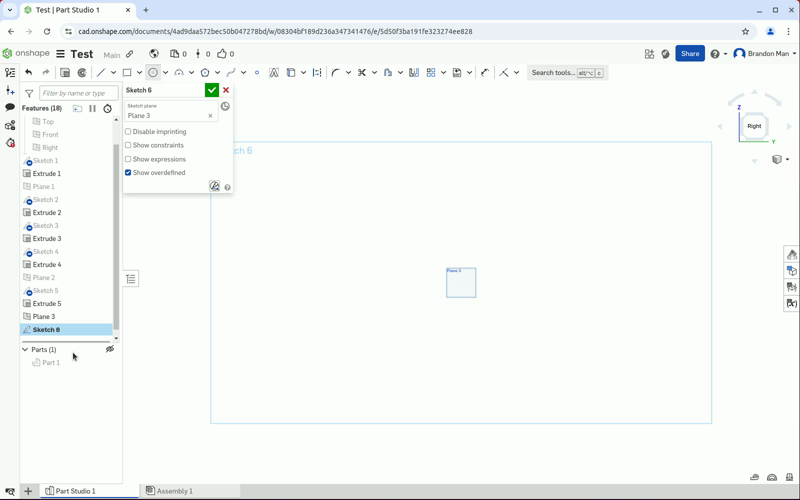
mouse_move(461, 268)
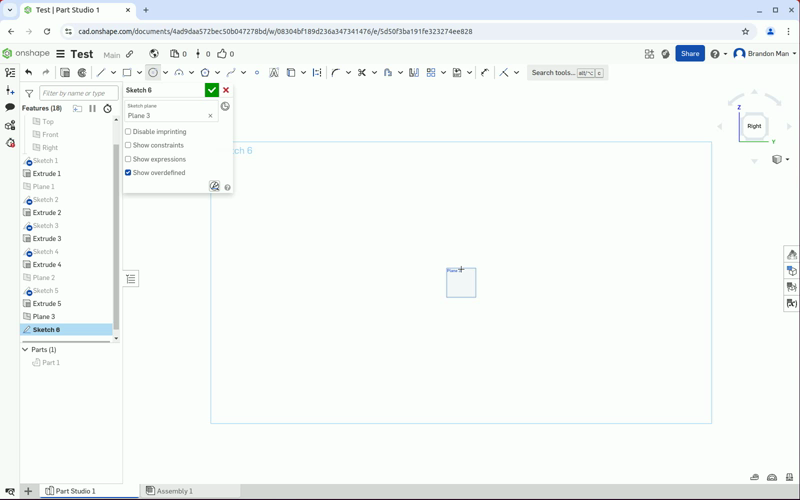
click(461, 268)
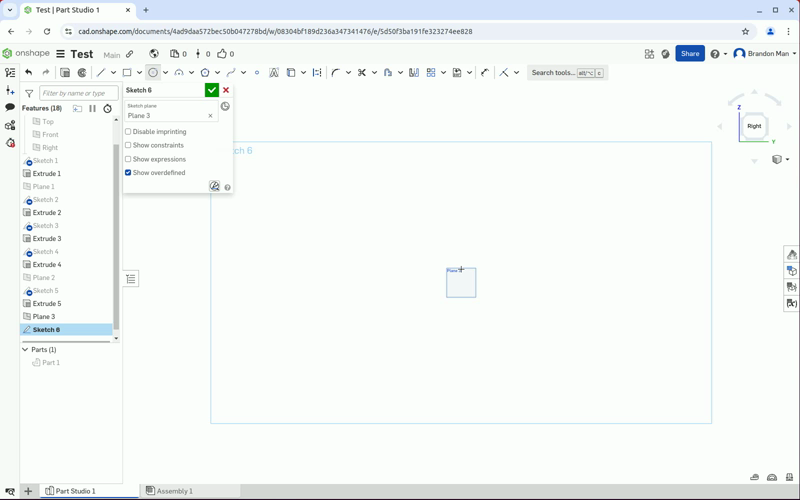
key_up(shift)
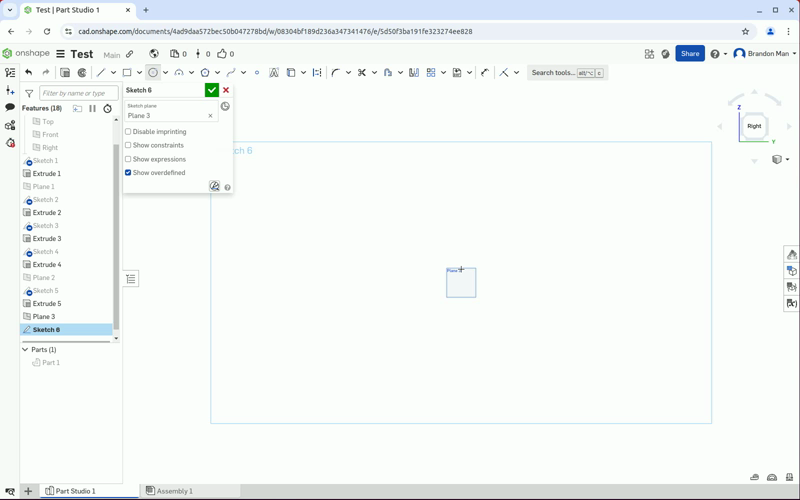
mouse_move(471, 268)
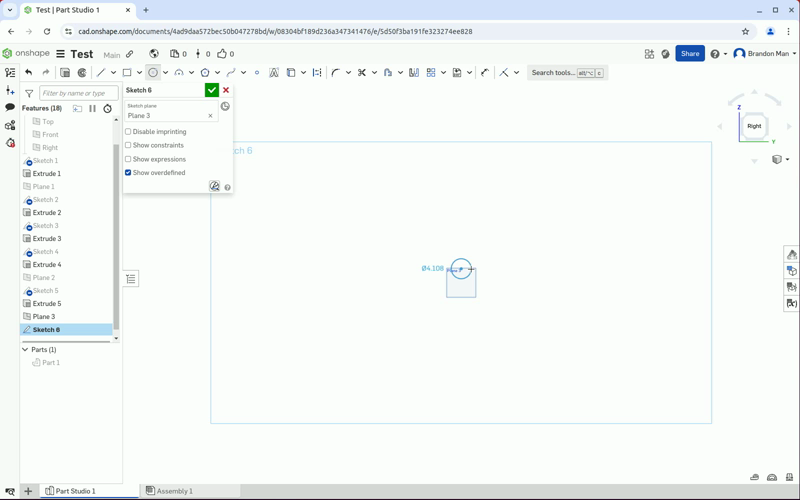
click(471, 268)
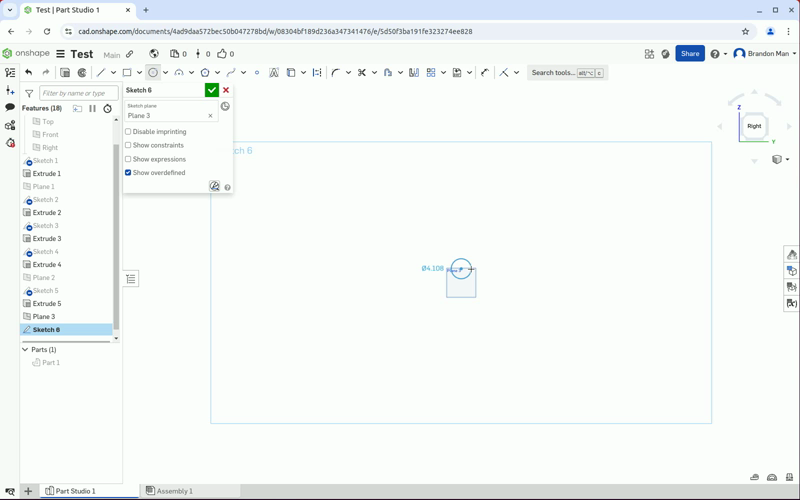
key(esc)
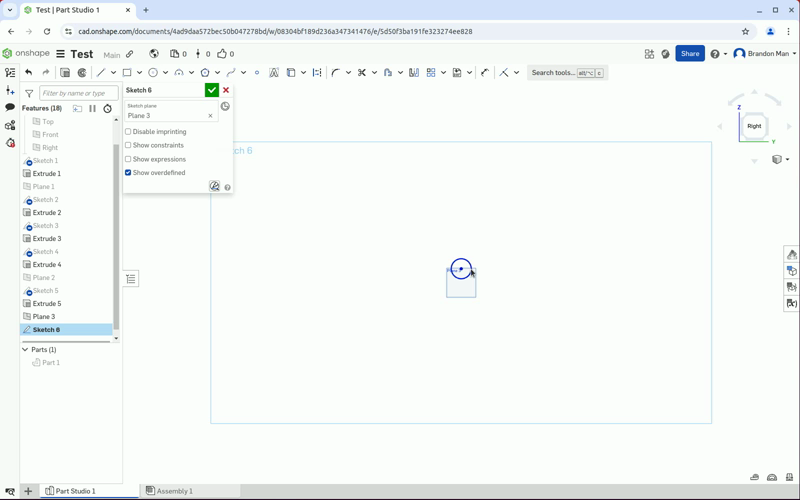
mouse_move(457, 267)
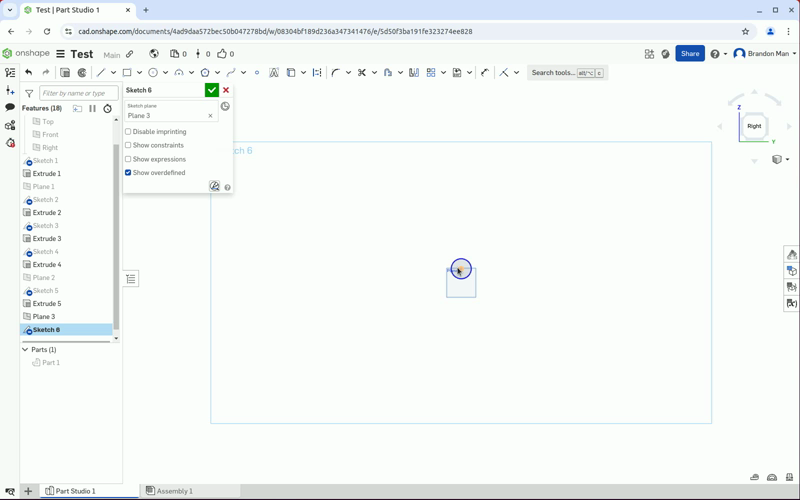
scroll(6)
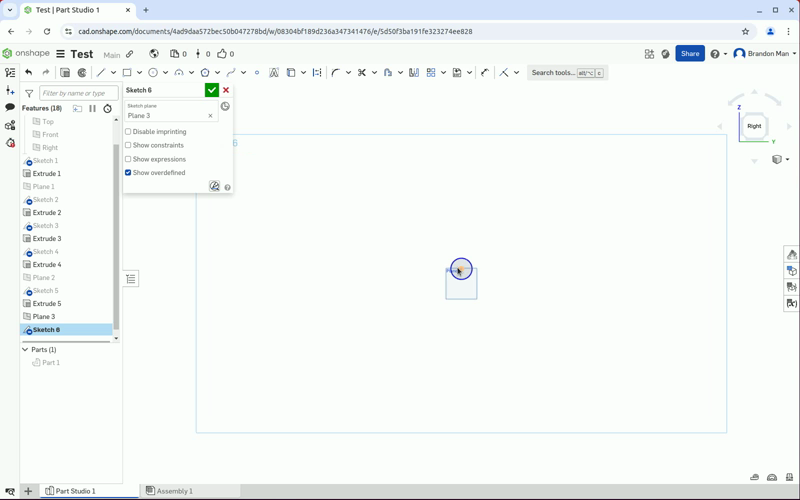
scroll(6)
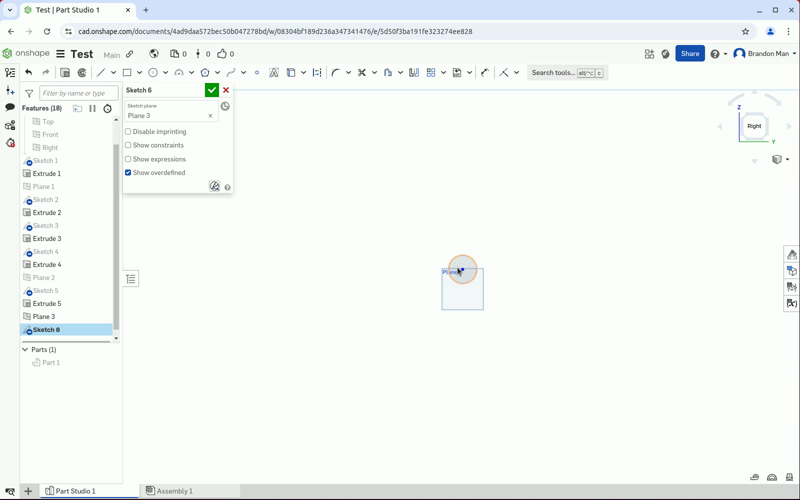
scroll(6)
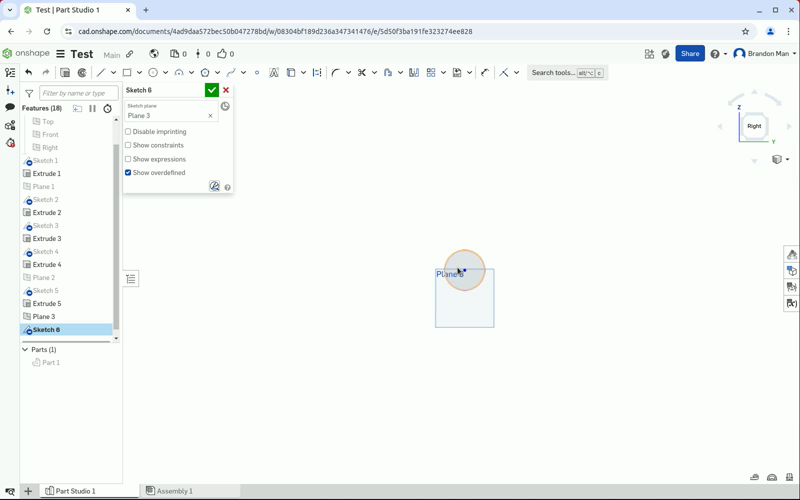
scroll(6)
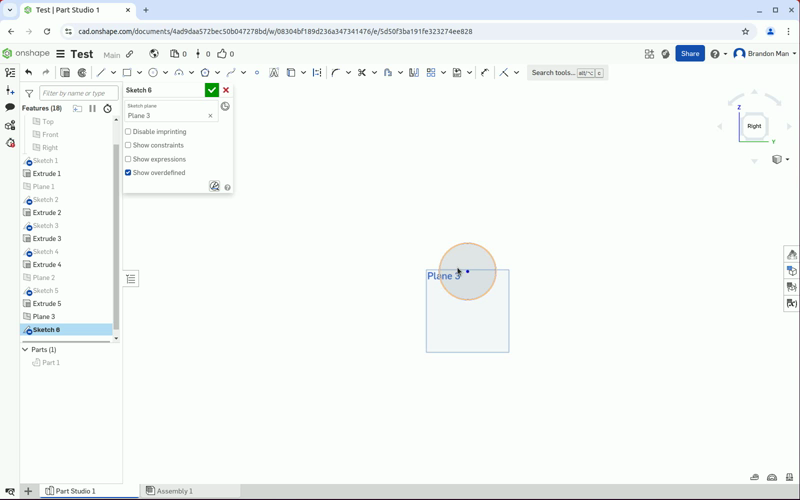
scroll(6)
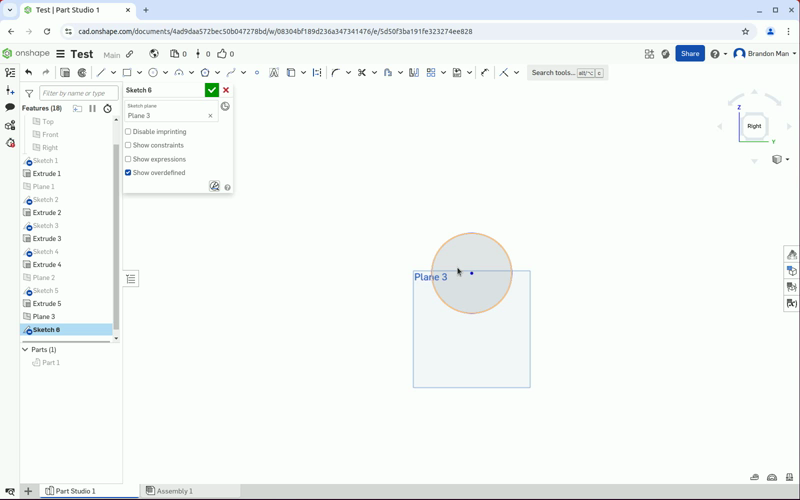
scroll(6)
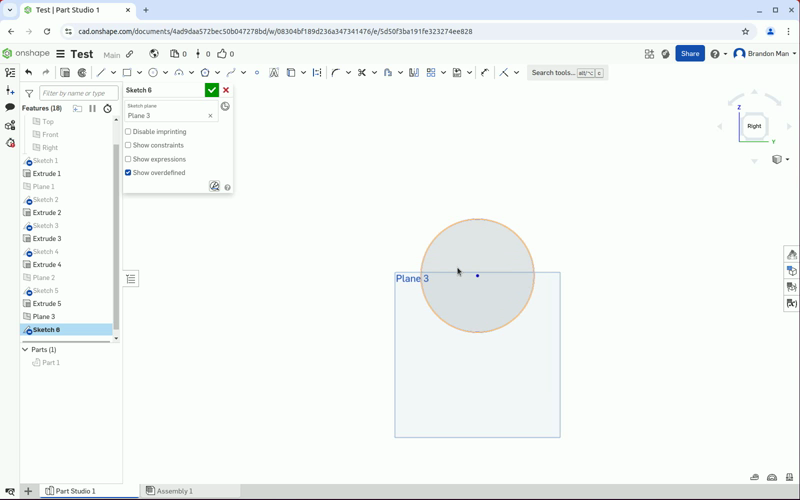
scroll(6)
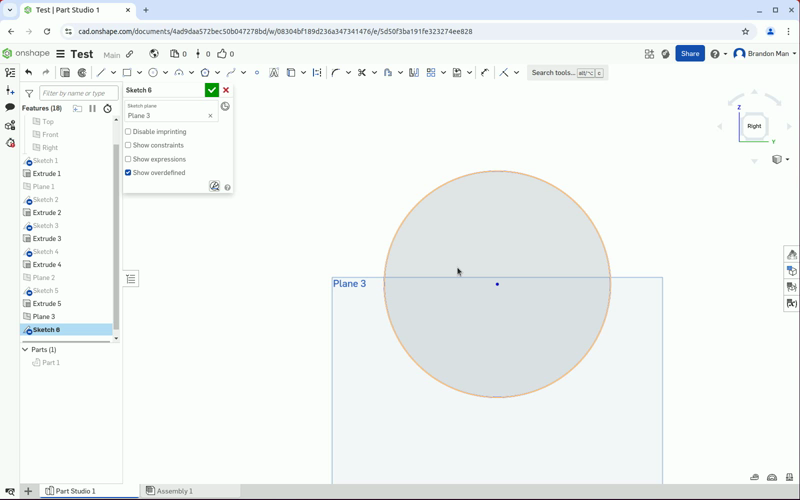
click(457, 267)
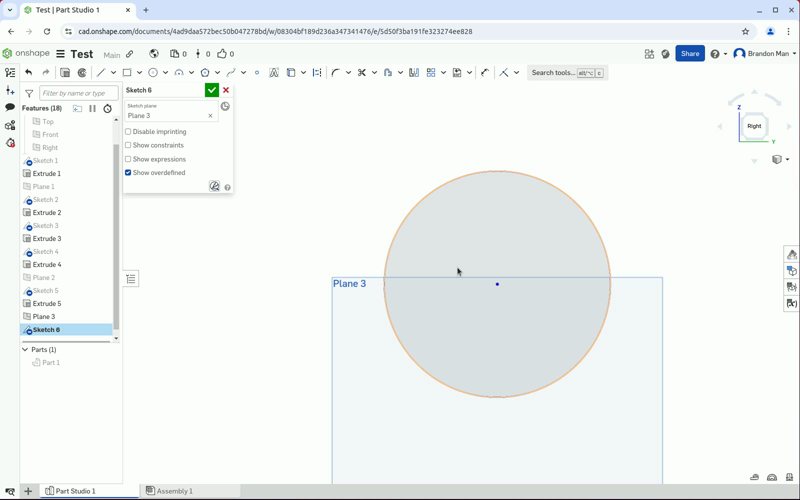
scroll(-6)
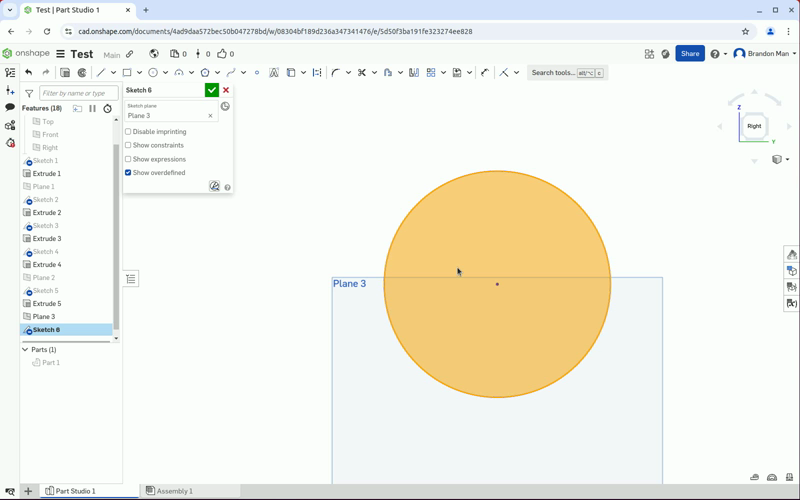
scroll(-6)
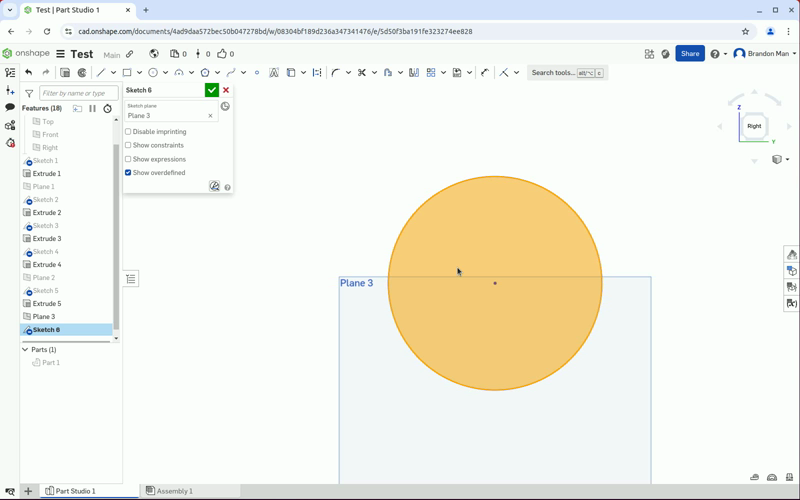
scroll(-6)
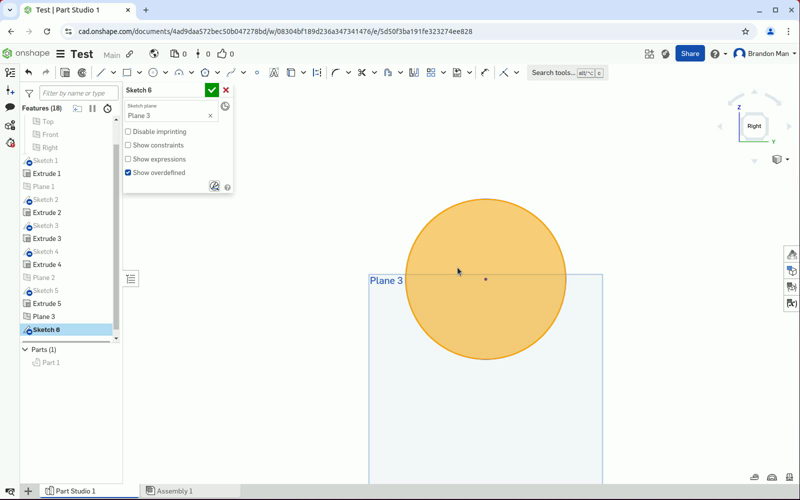
scroll(-6)
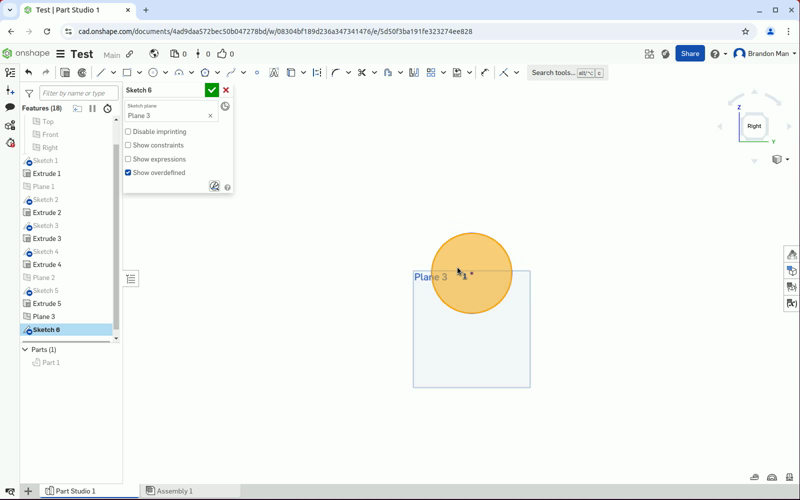
scroll(-6)
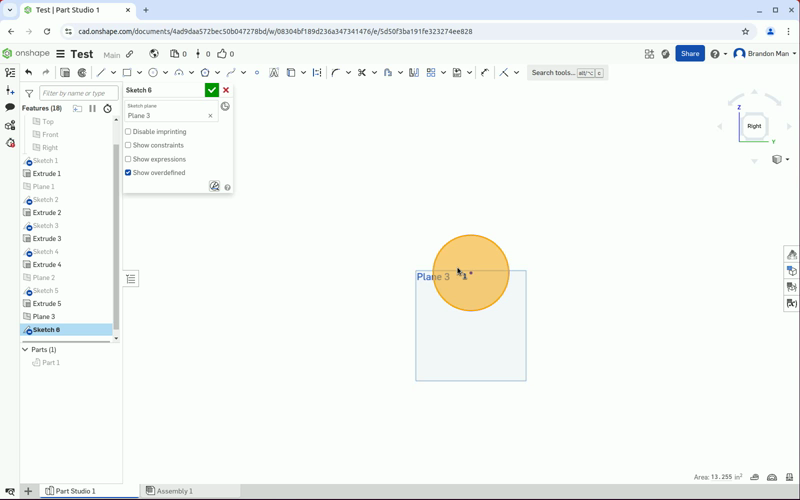
scroll(-6)
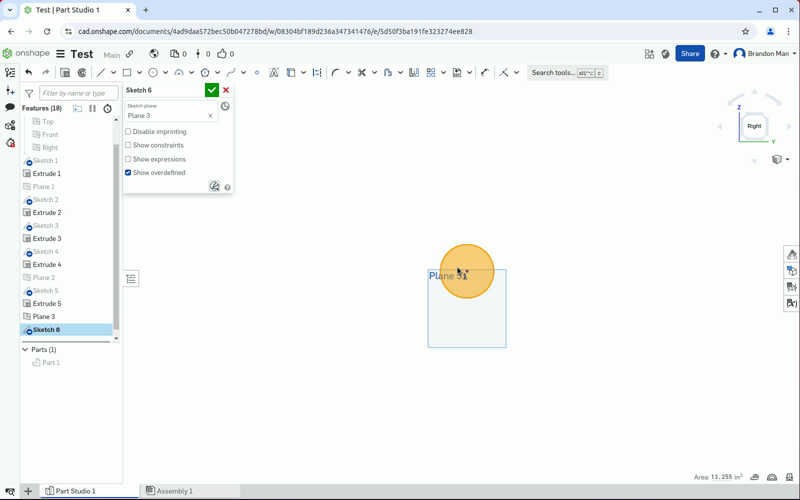
scroll(-6)
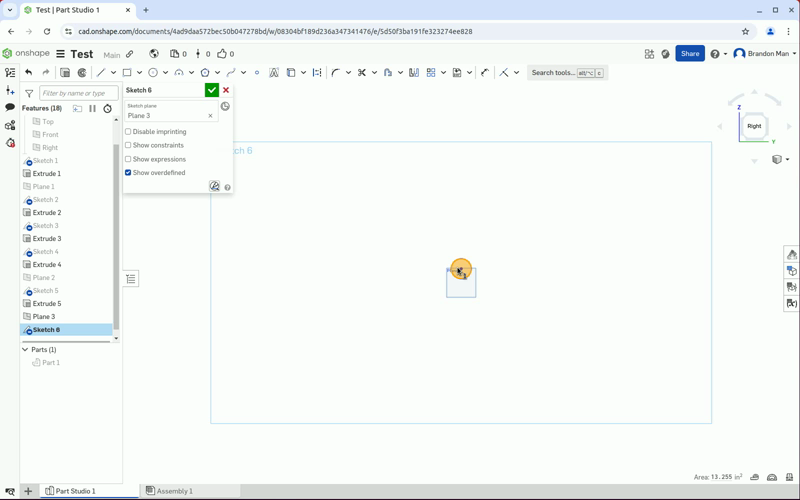
mouse_move(73, 352)
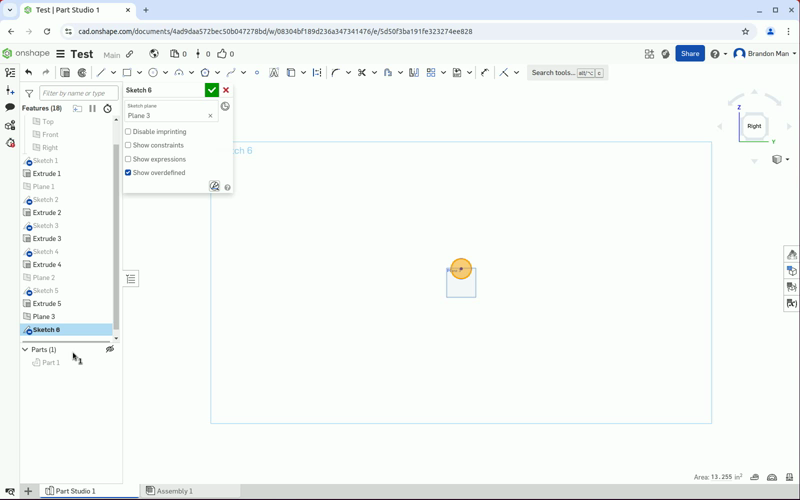
key(shift+y)
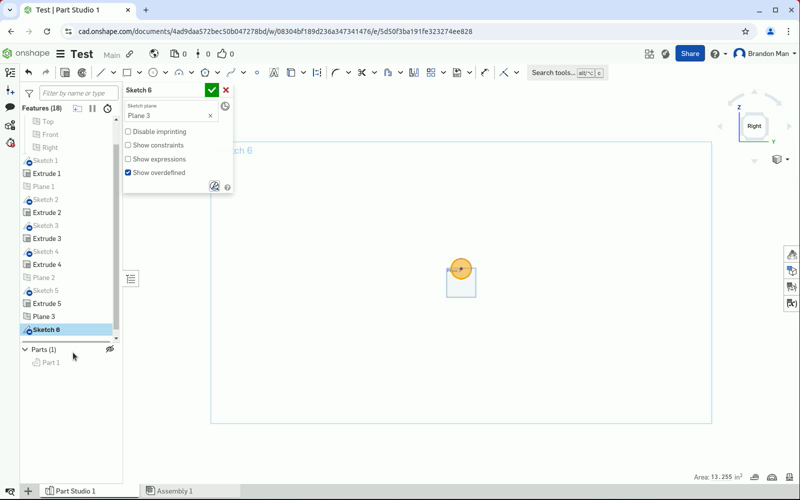
key(shift+e)
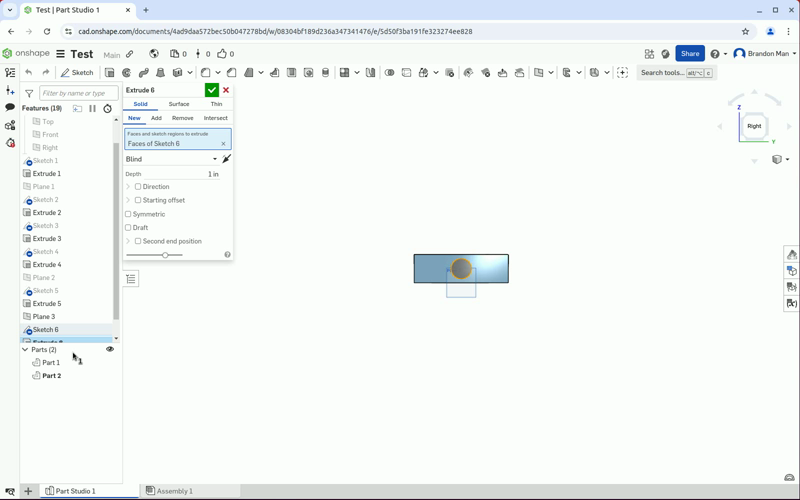
mouse_move(143, 106)
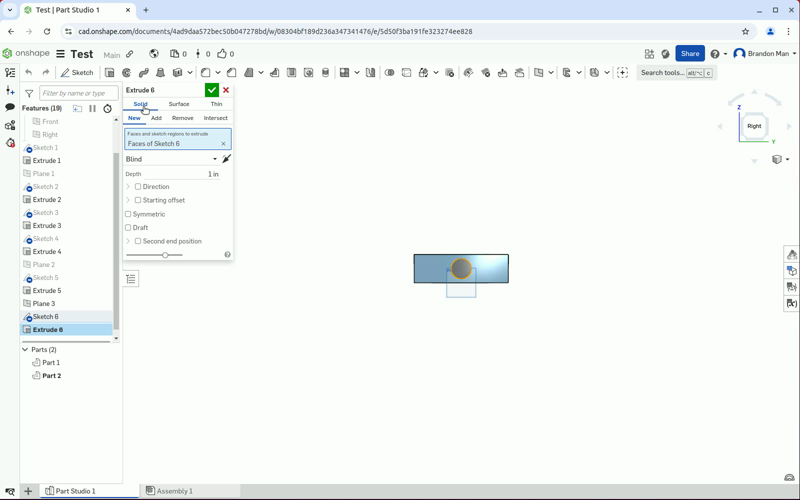
click(143, 106)
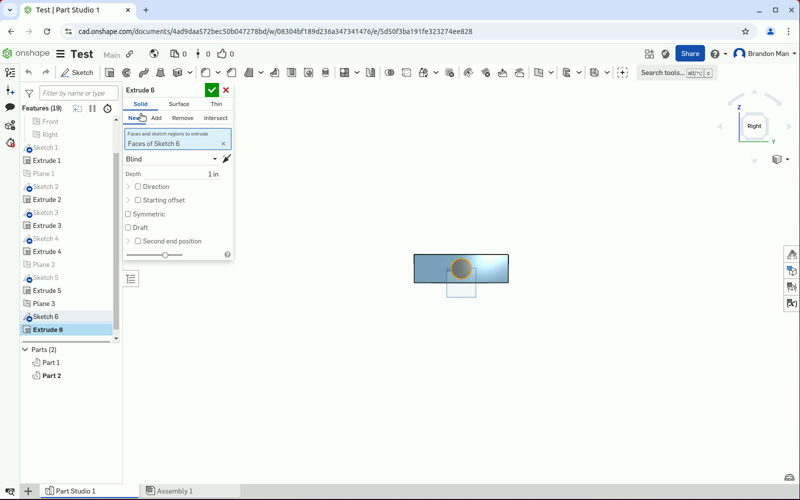
mouse_move(137, 120)
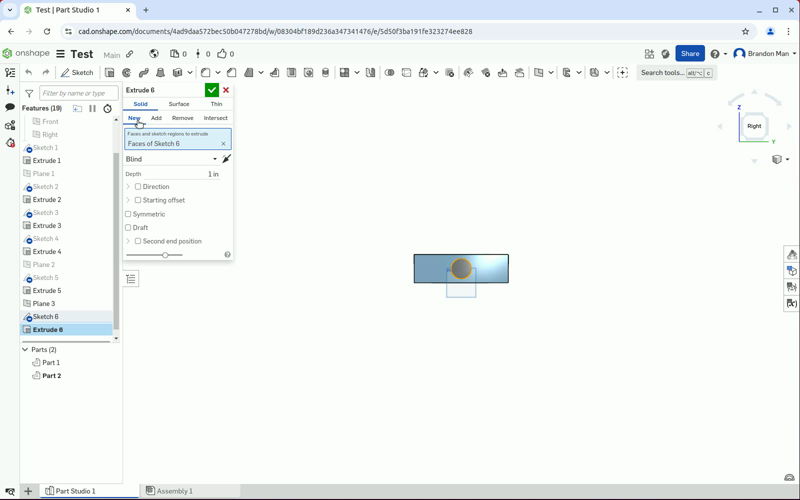
click(137, 120)
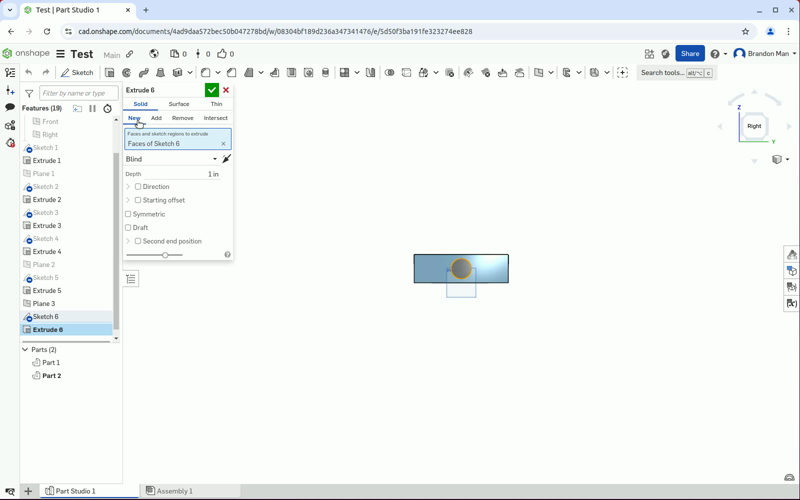
key(tab, 4)
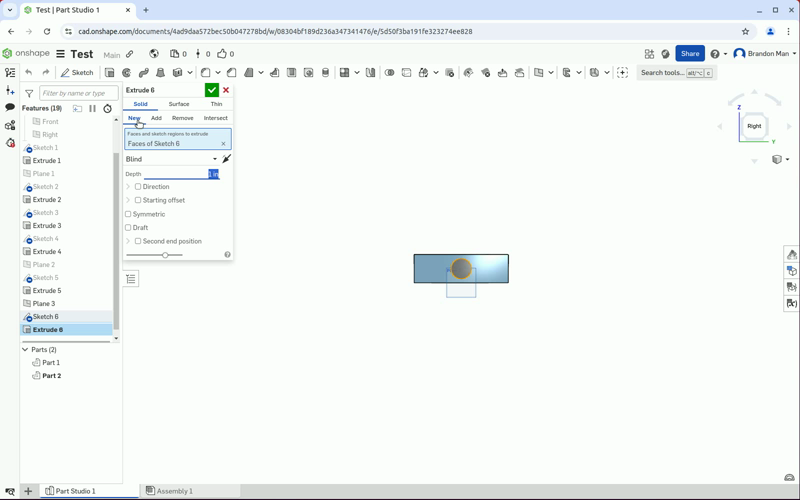
text(5.777)
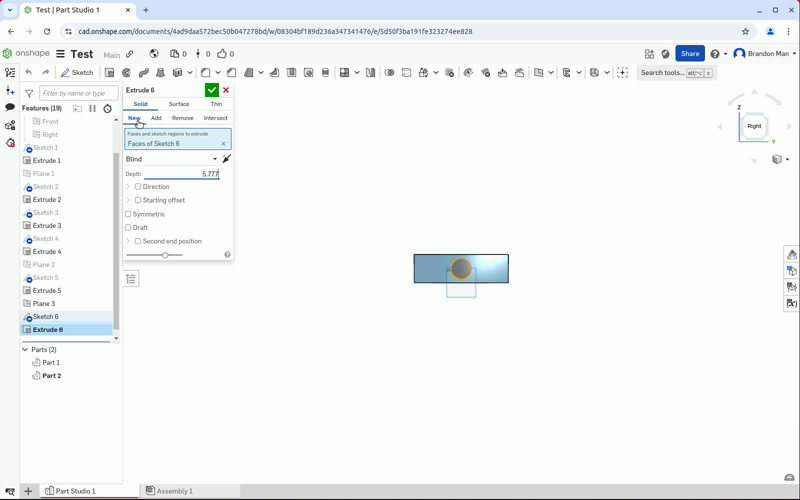
key(enter)
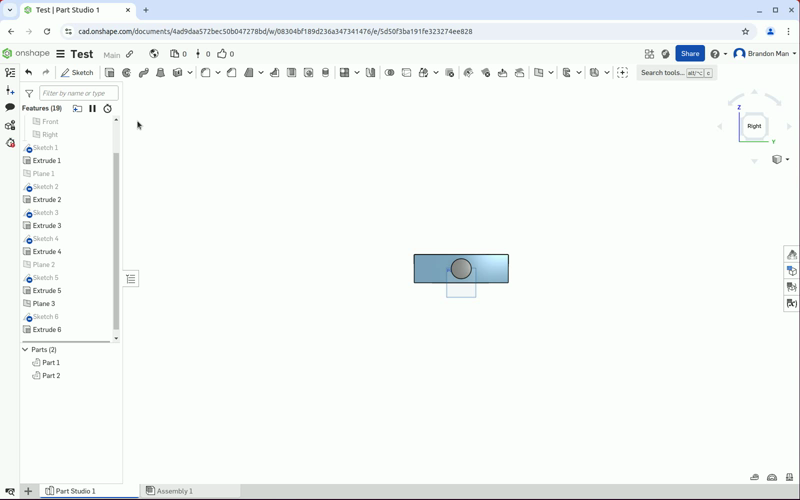
key(shift+h)
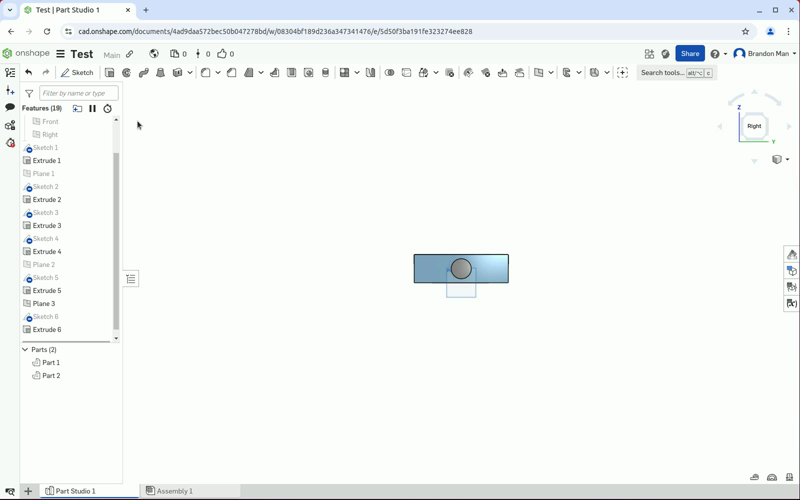
key(shift+h)
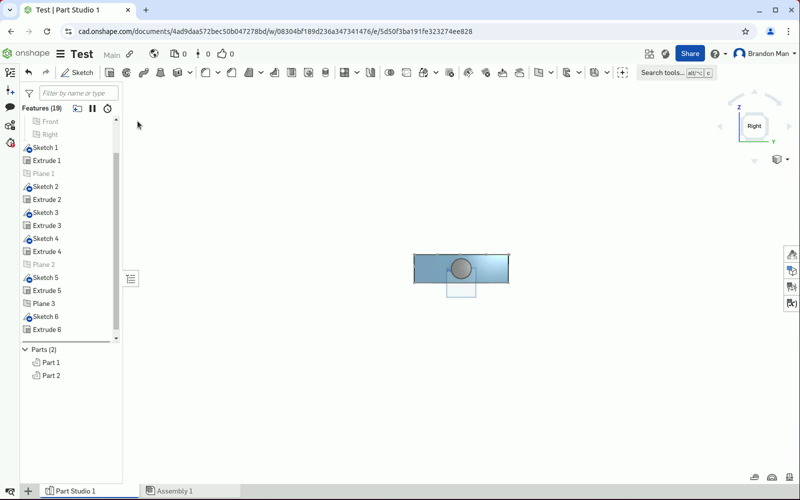
key(shift+7)
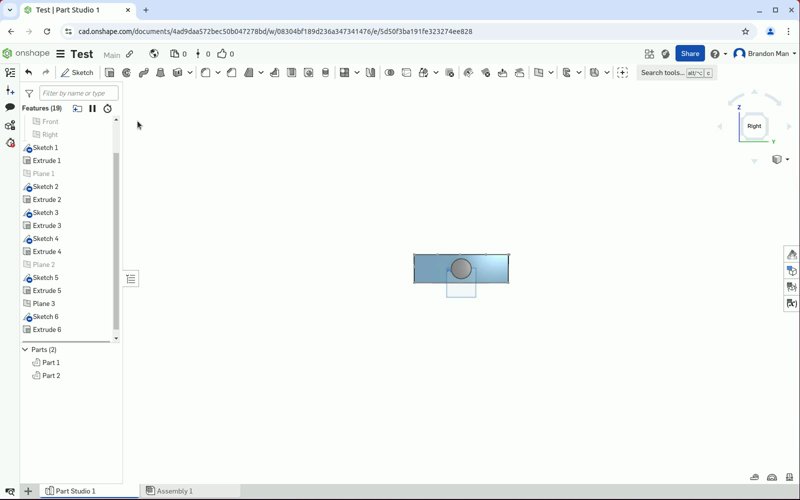
key(right, 2)
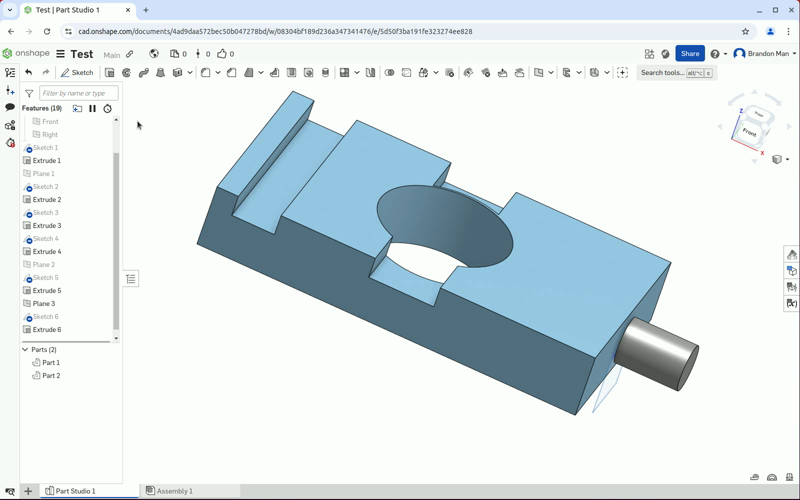
key(down, 2)
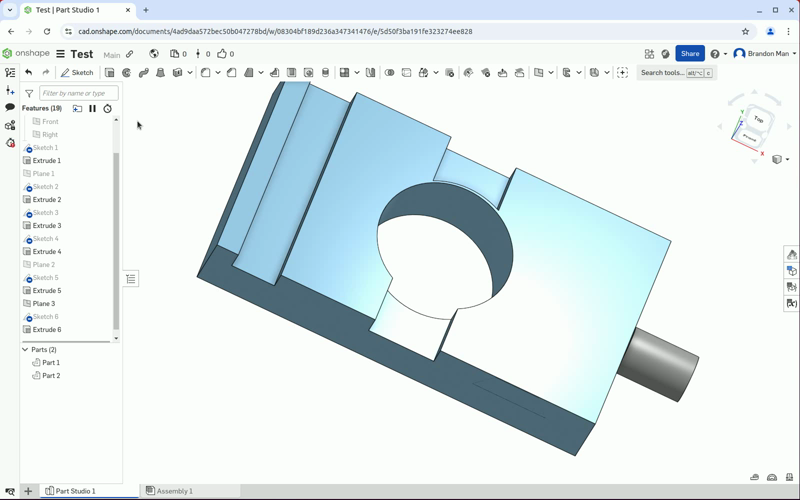
key(up, 2)
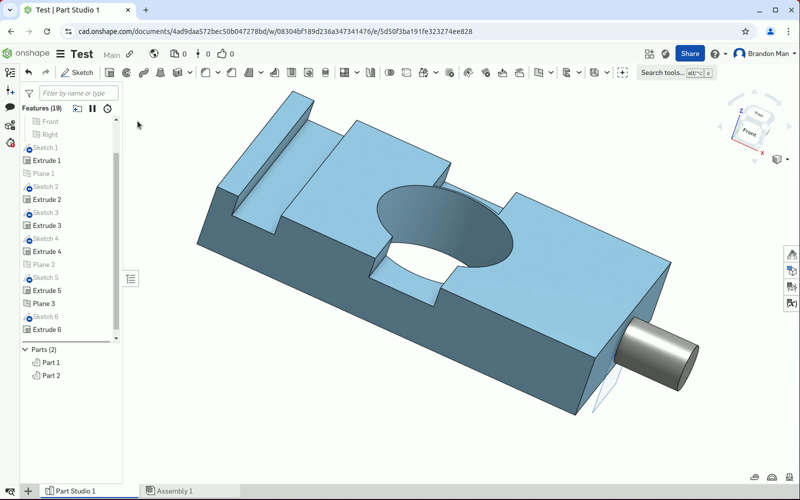
key(left, 2)
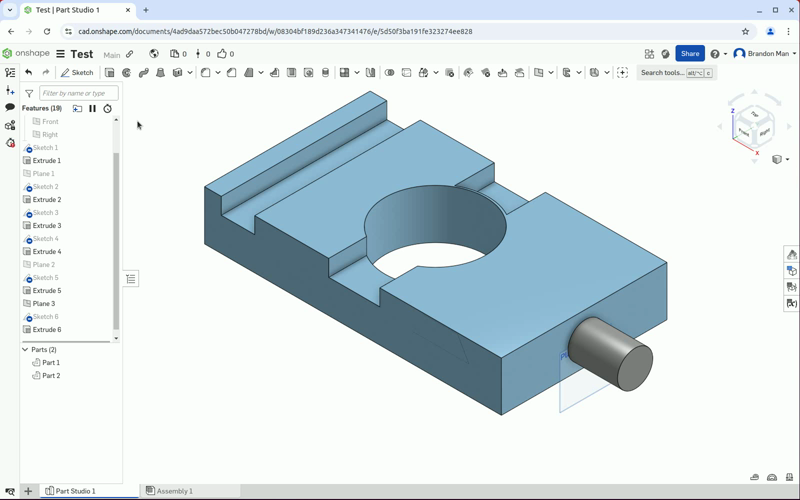
mouse_move(69, 150)
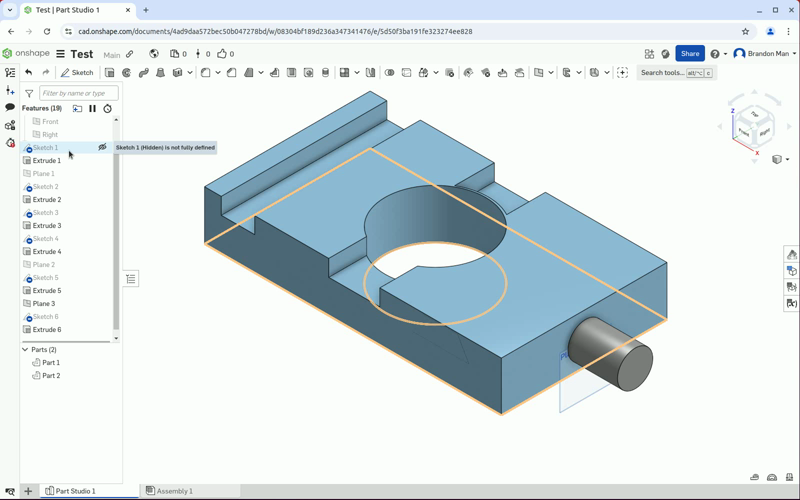
click(69, 150)